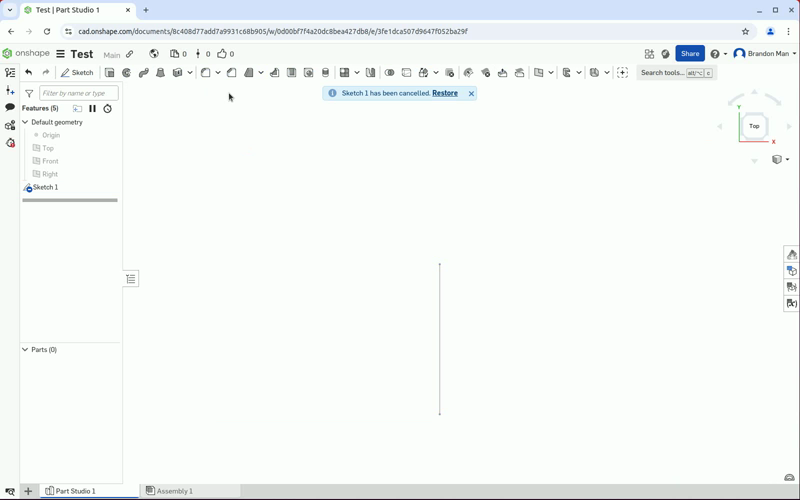
key(shift+h)
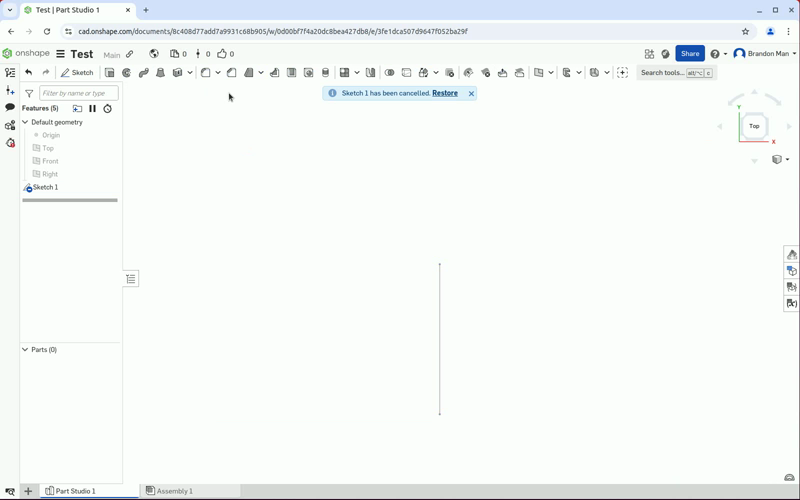
key(shift+s)
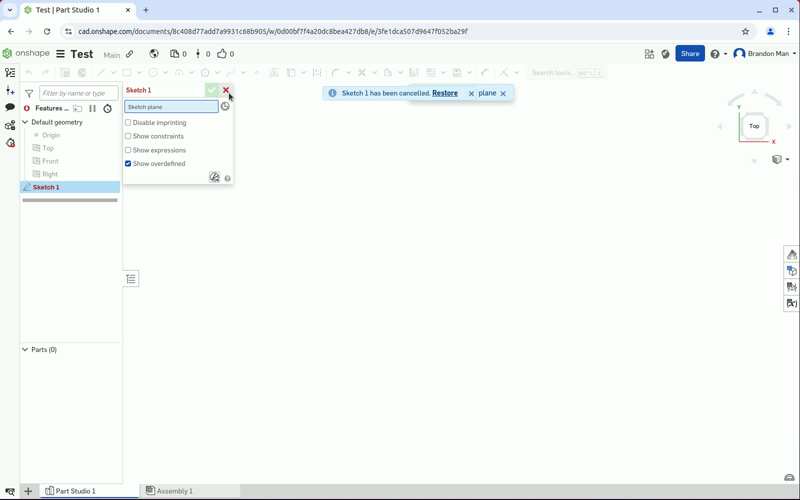
mouse_move(73, 150)
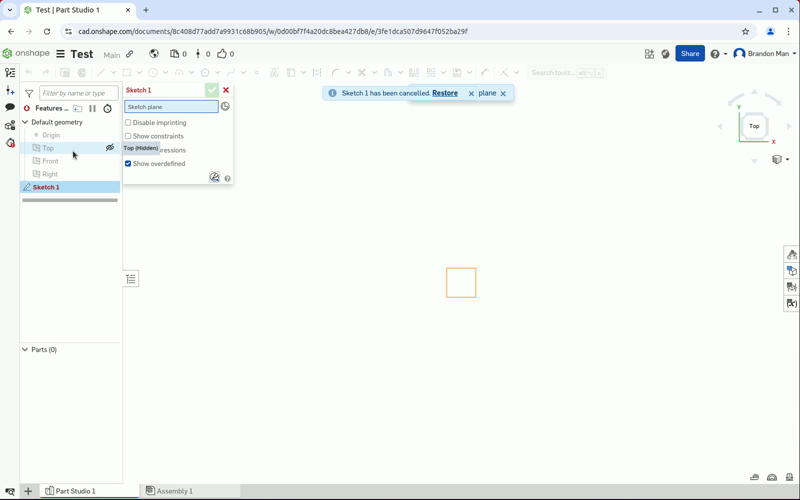
click(73, 150)
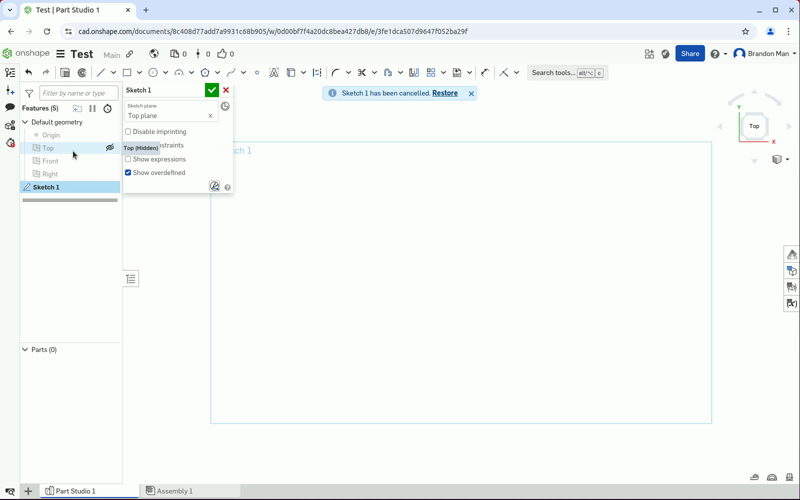
mouse_move(73, 352)
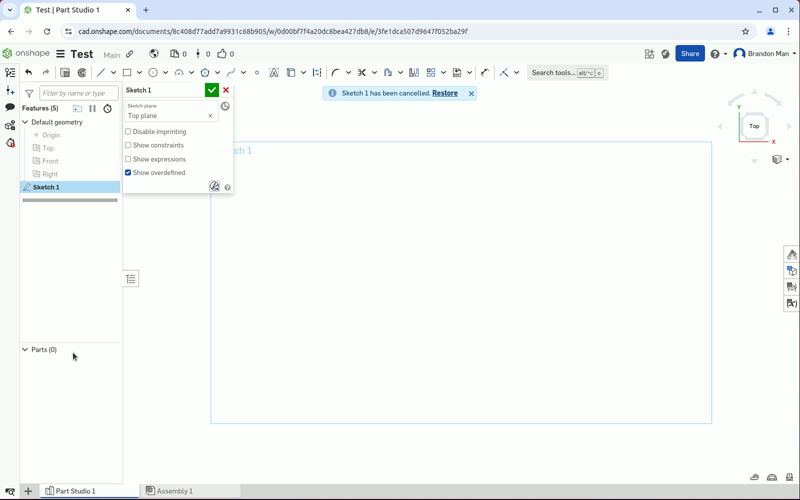
key(y)
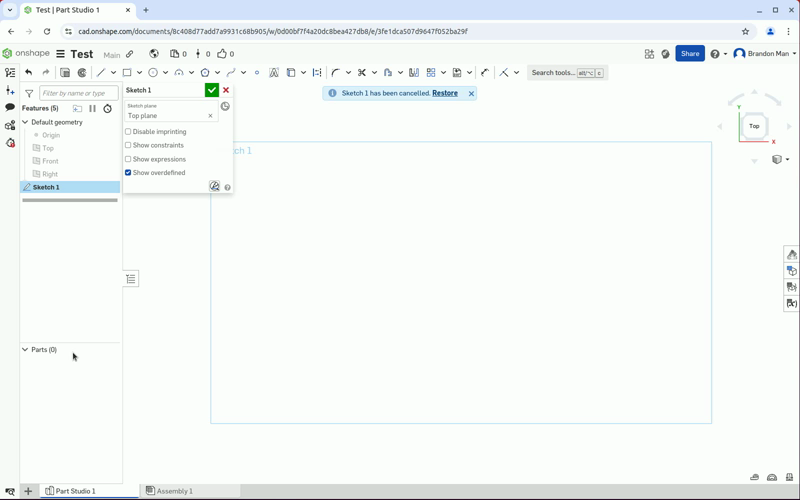
key(l)
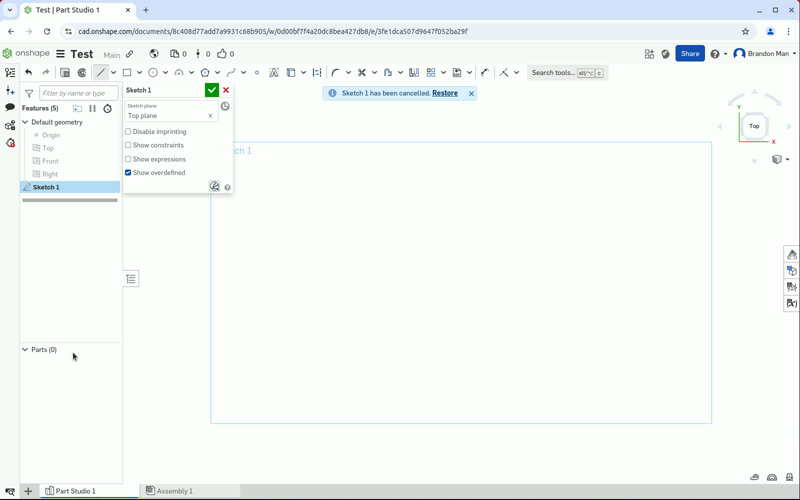
key_down(shift)
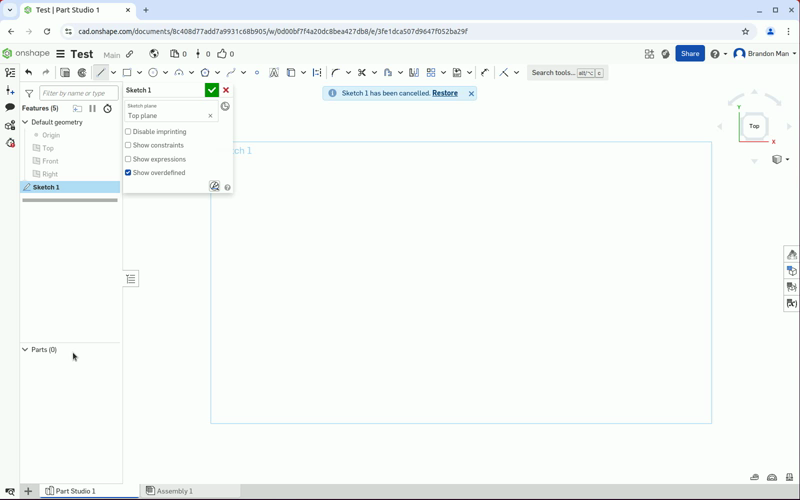
mouse_move(445, 267)
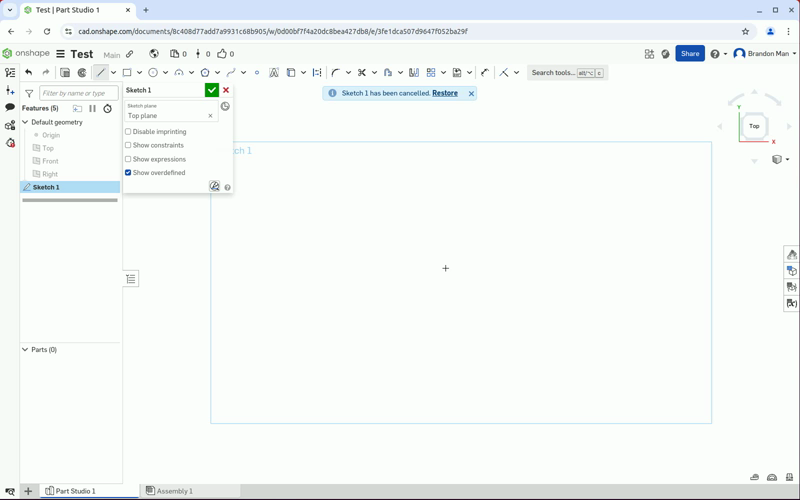
click(445, 267)
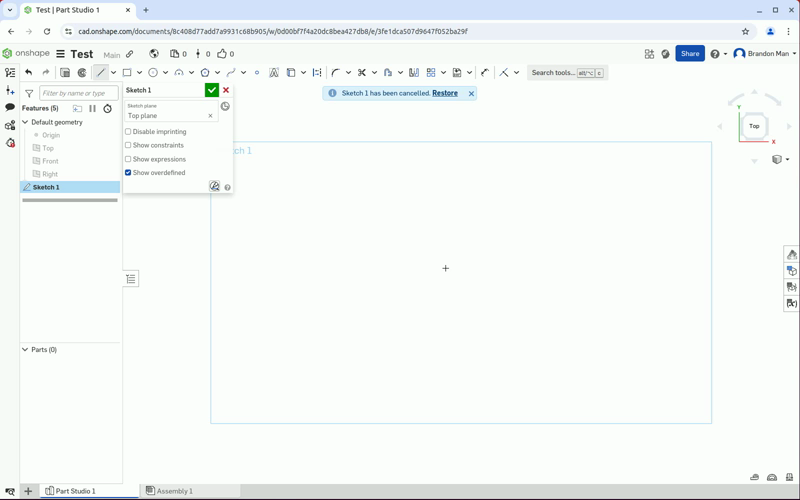
key_up(shift)
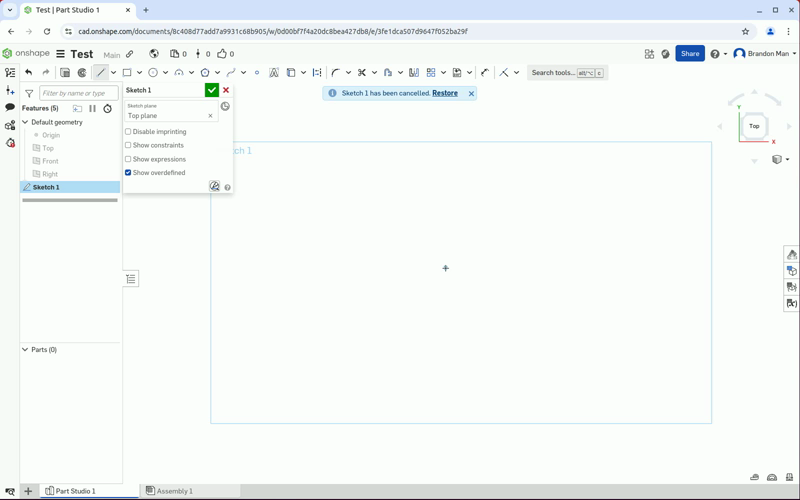
key_down(shift)
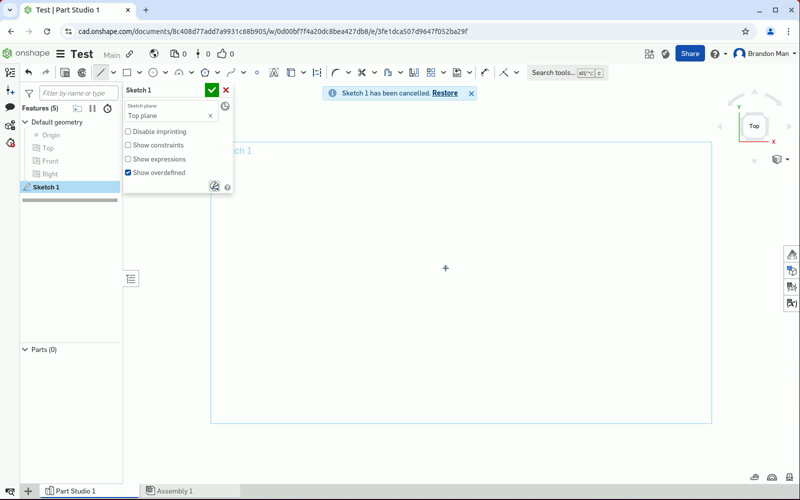
mouse_move(475, 267)
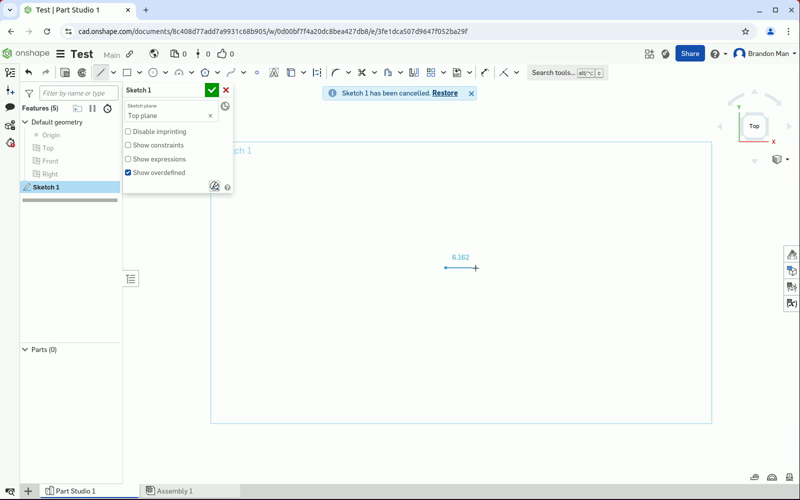
mouse_move(475, 267)
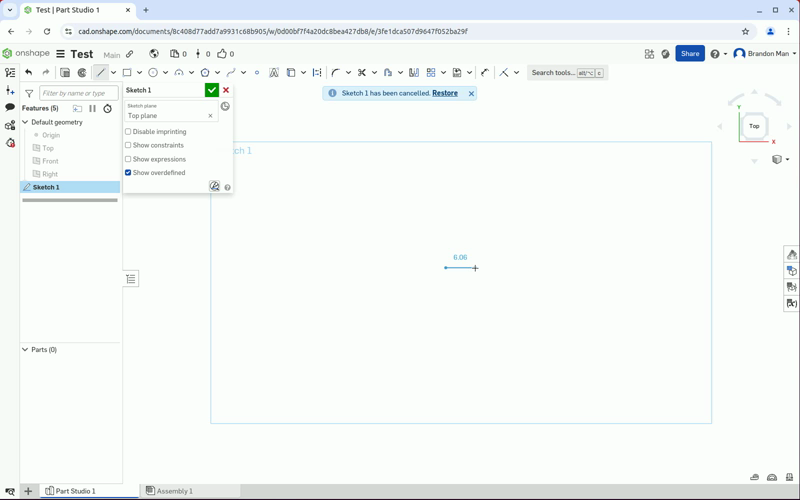
click(475, 267)
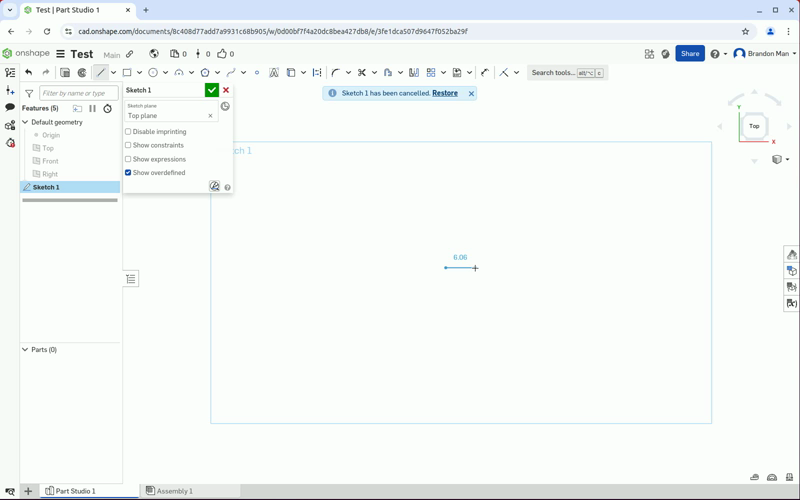
key_up(shift)
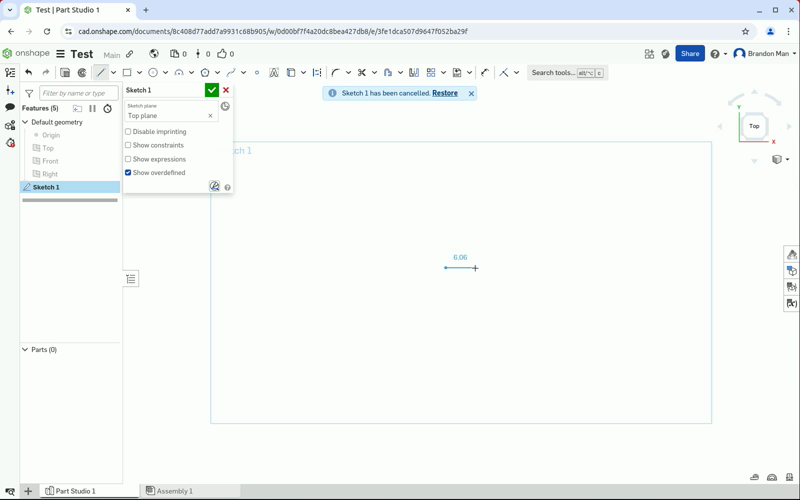
key_down(shift)
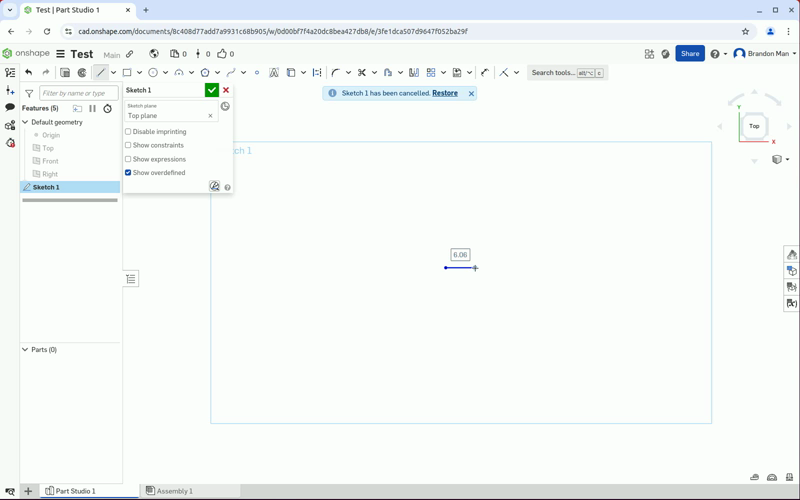
mouse_move(475, 170)
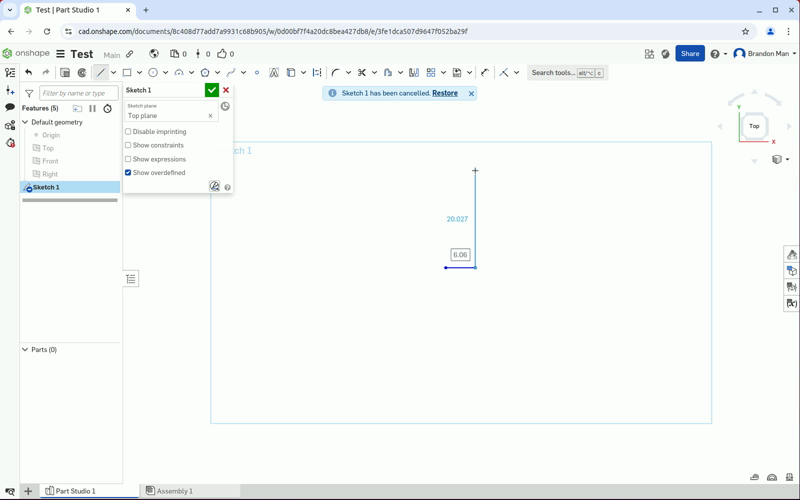
click(475, 170)
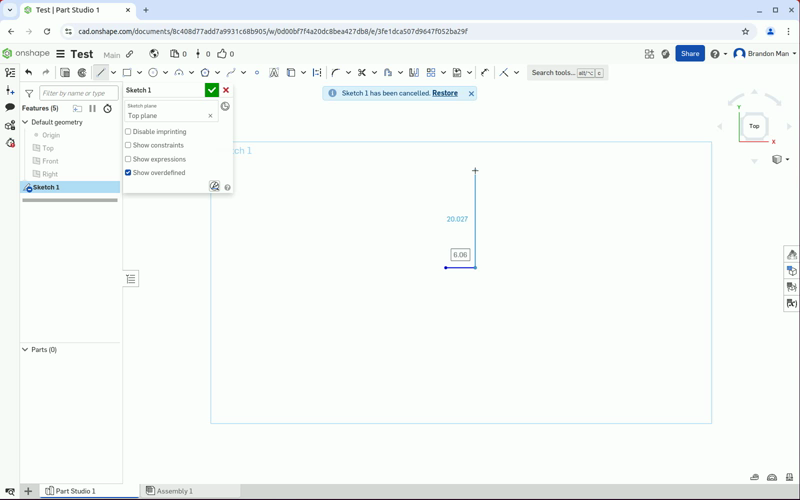
key_up(shift)
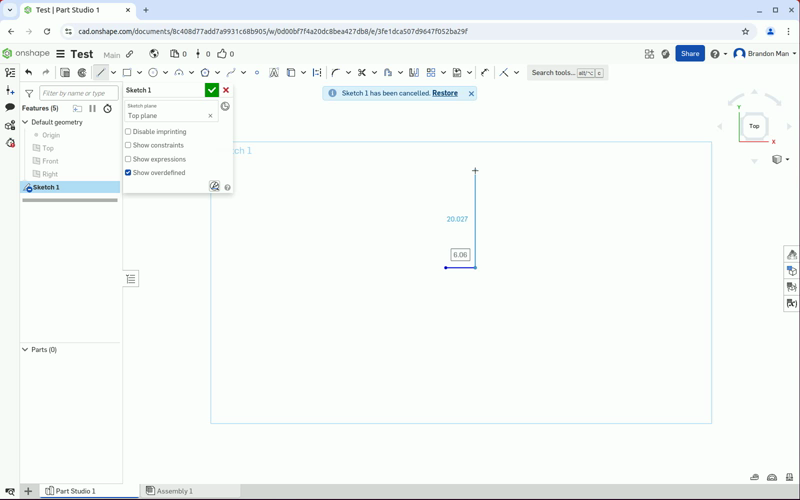
key_down(shift)
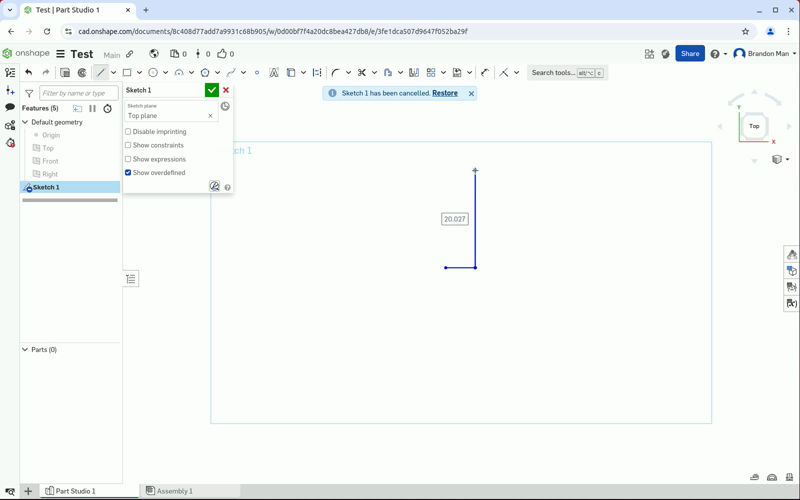
mouse_move(505, 170)
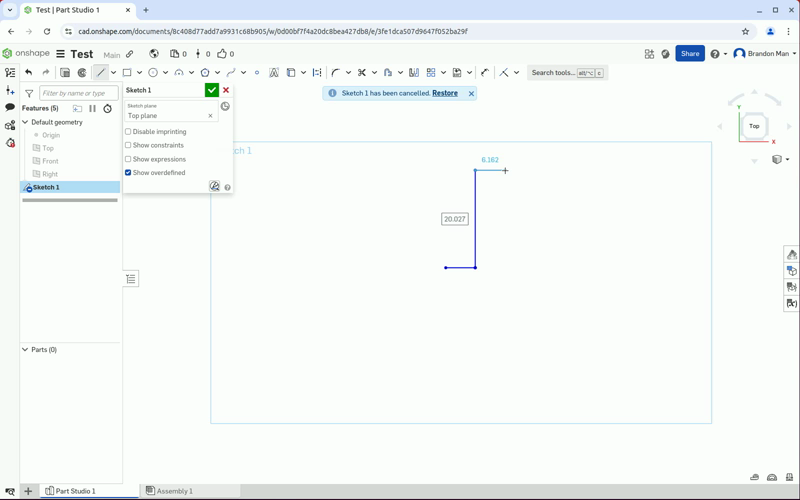
mouse_move(445, 170)
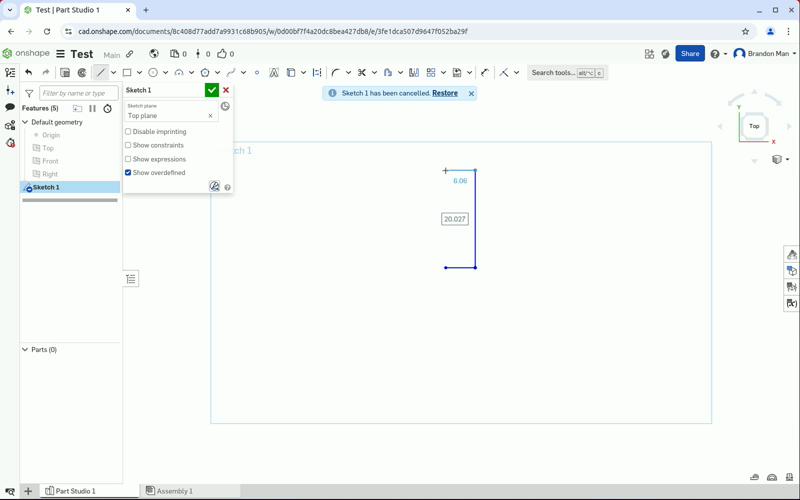
click(445, 170)
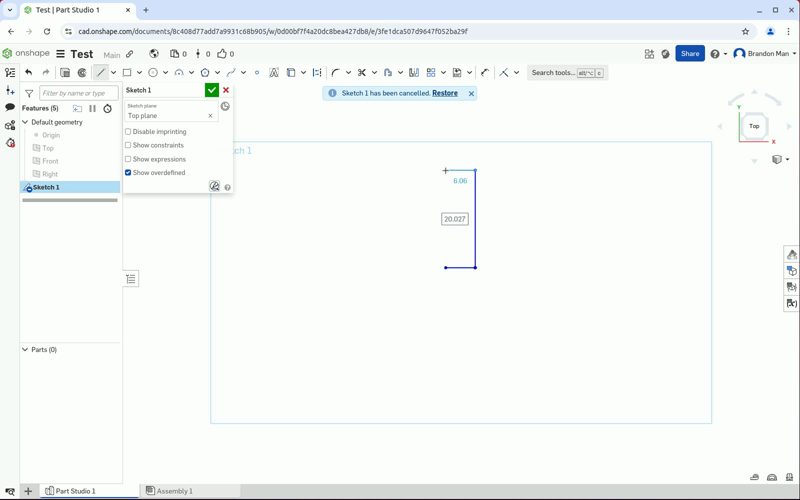
key_up(shift)
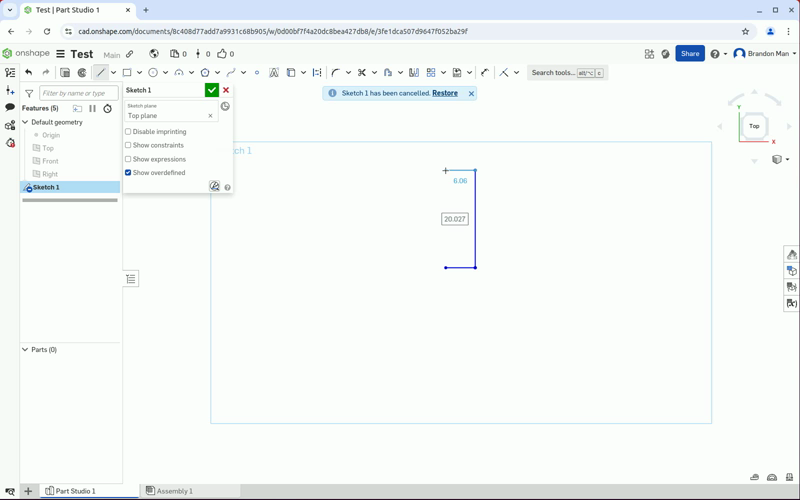
key_down(shift)
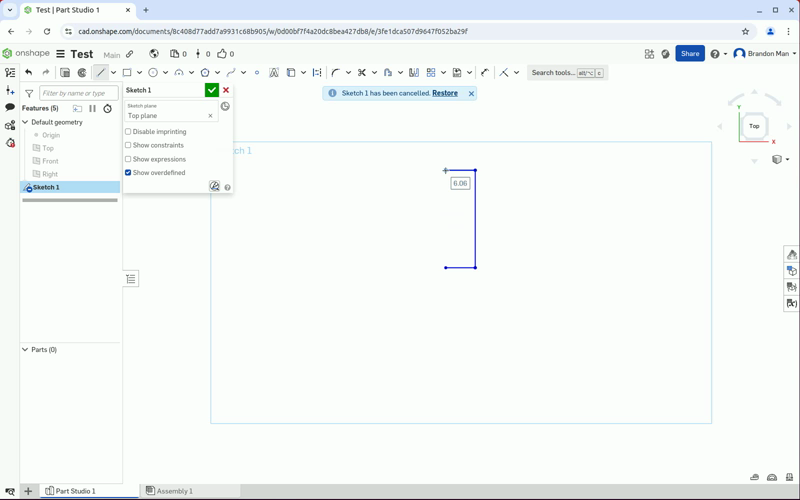
mouse_move(445, 267)
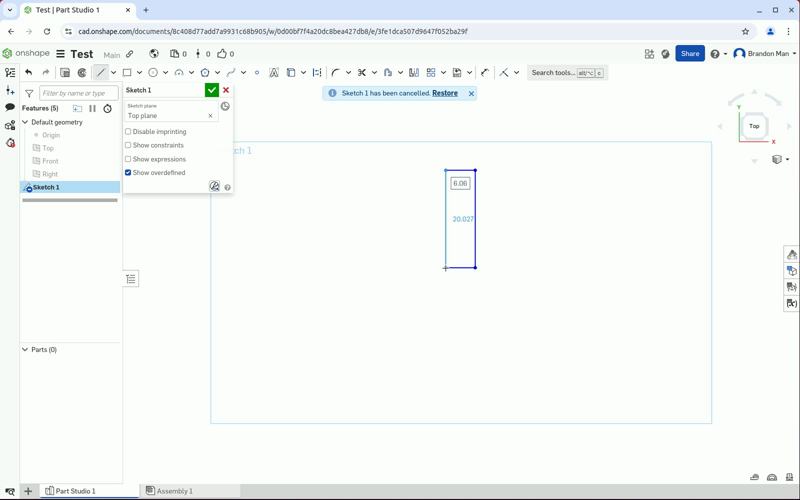
key_up(shift)
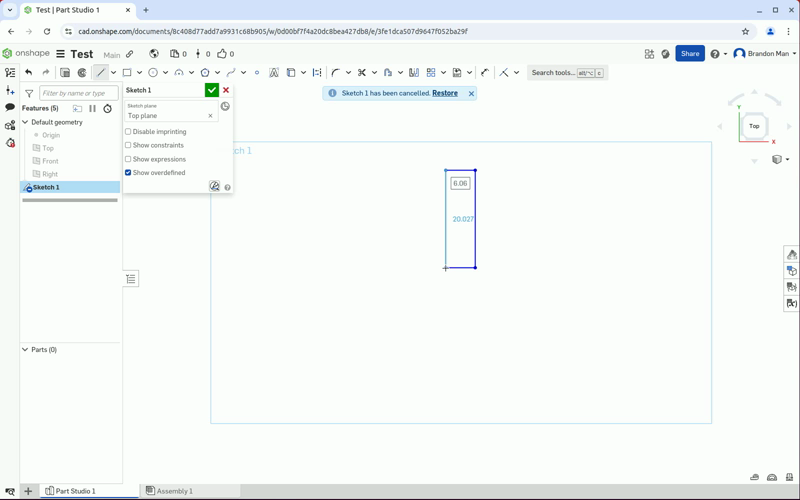
click(445, 267)
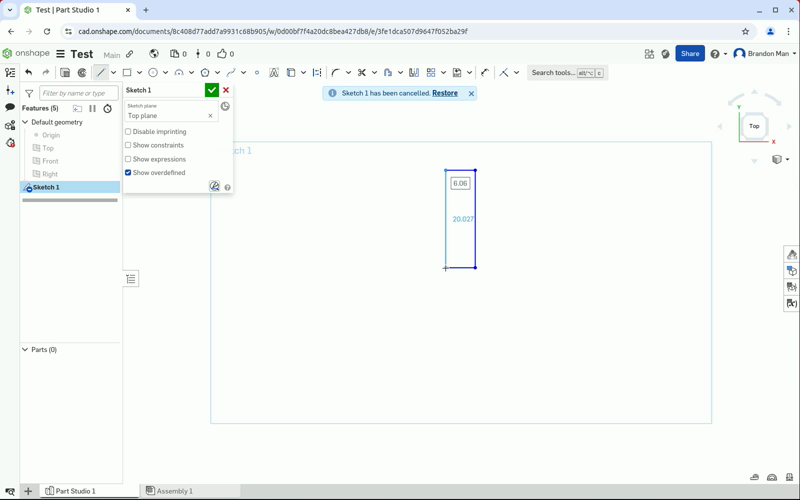
key(esc)
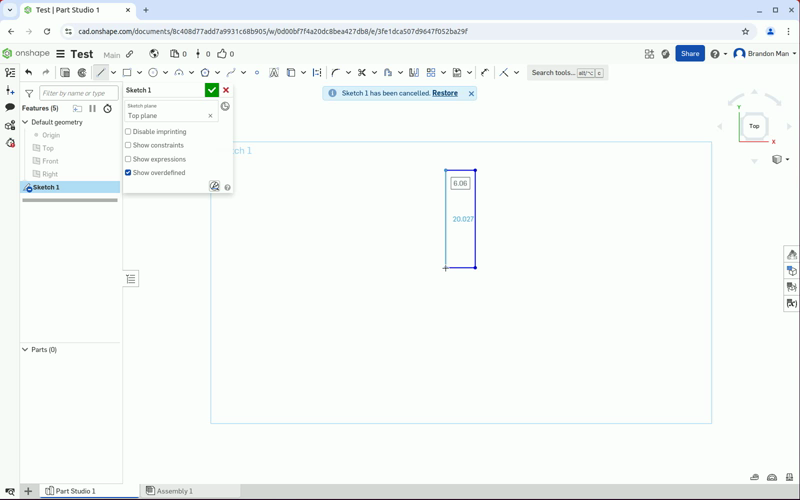
mouse_move(459, 194)
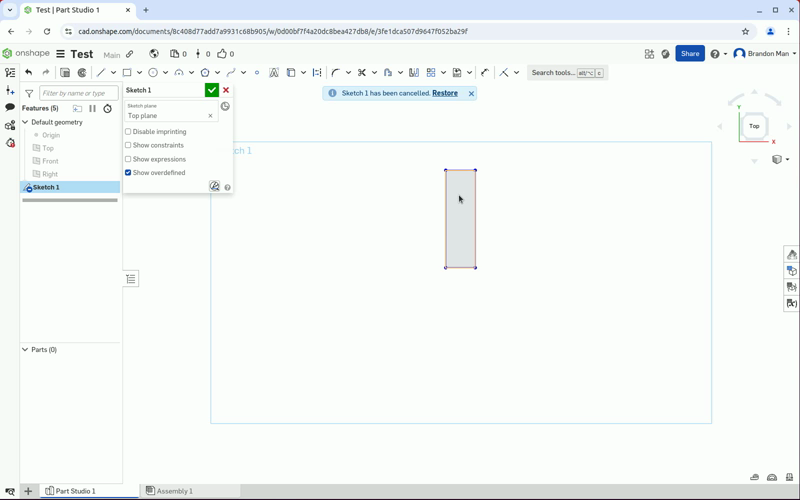
click(459, 194)
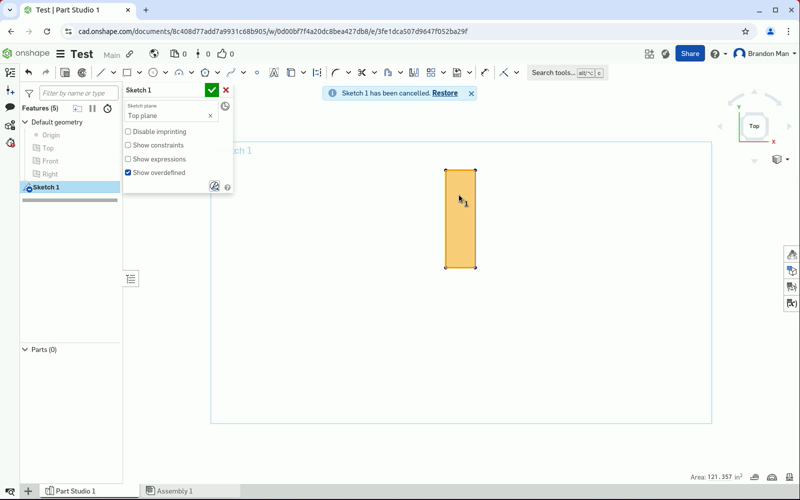
mouse_move(73, 352)
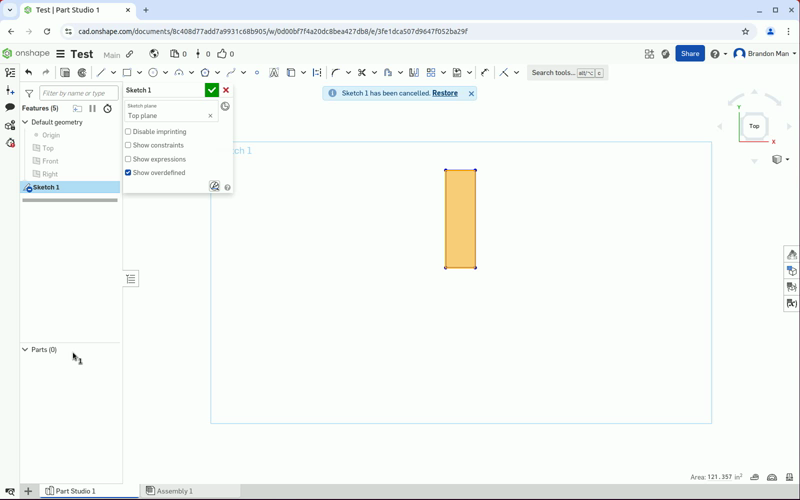
key(shift+y)
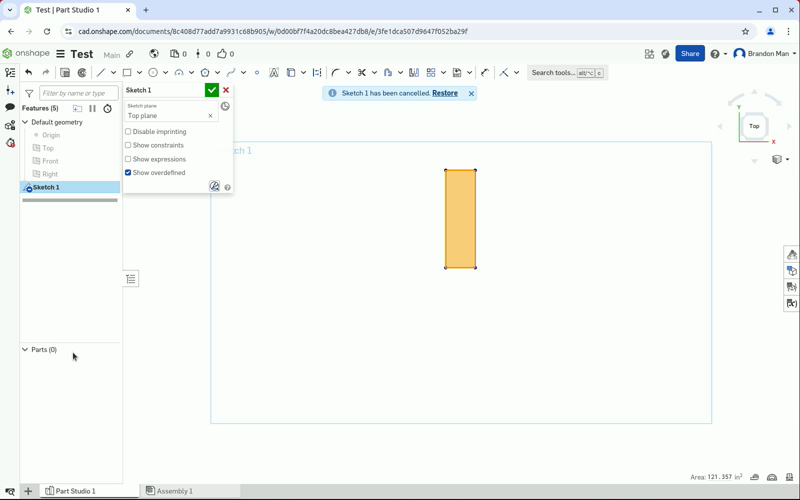
key(shift+e)
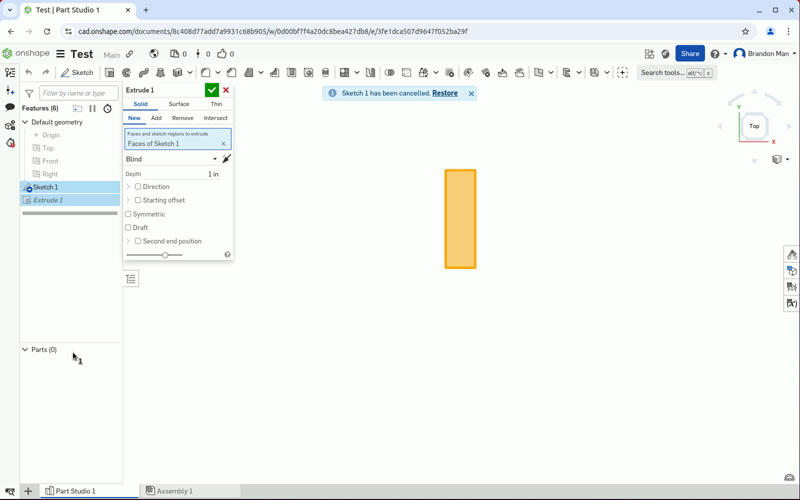
mouse_move(143, 106)
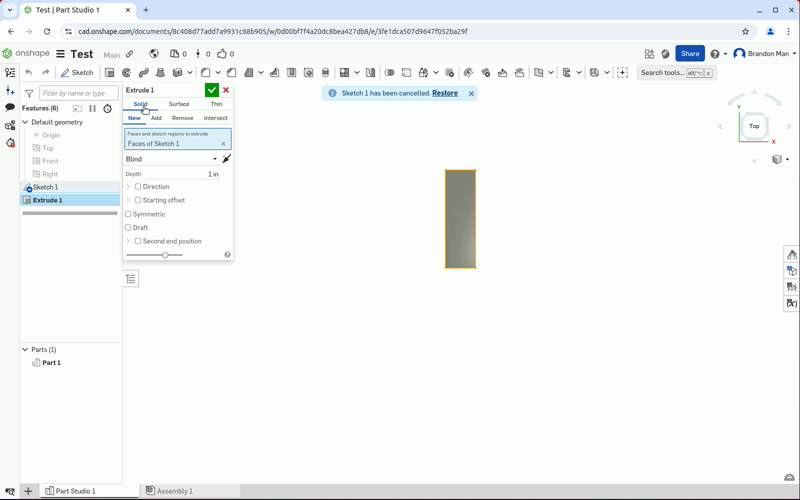
click(143, 106)
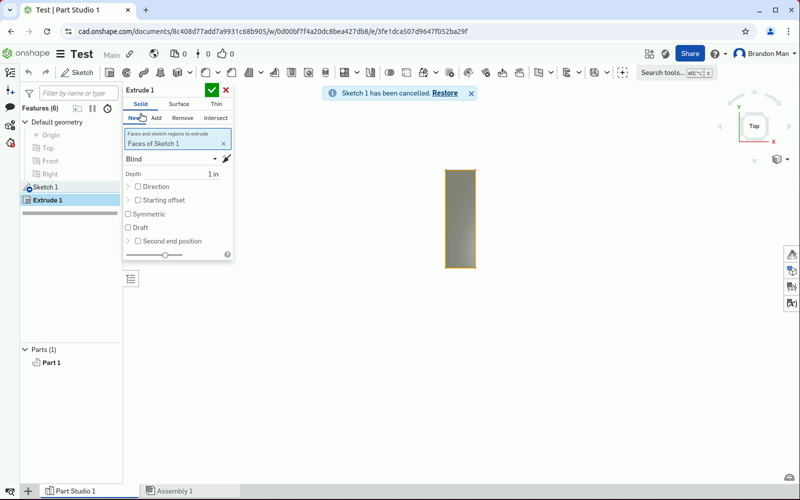
mouse_move(137, 120)
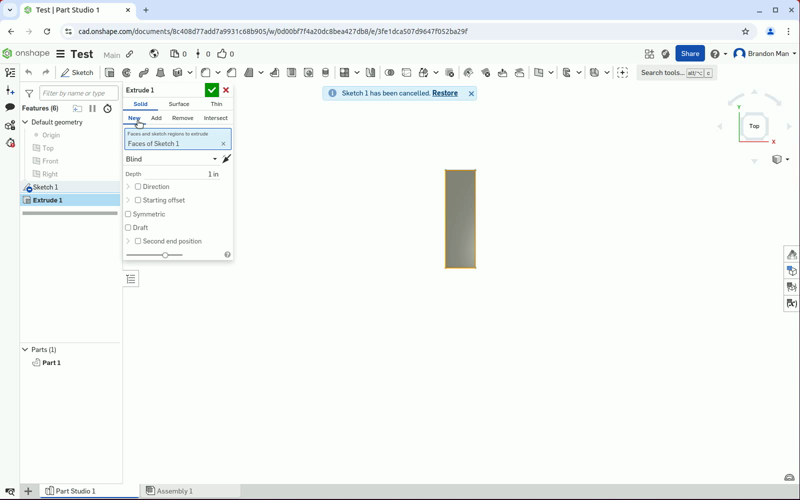
click(137, 120)
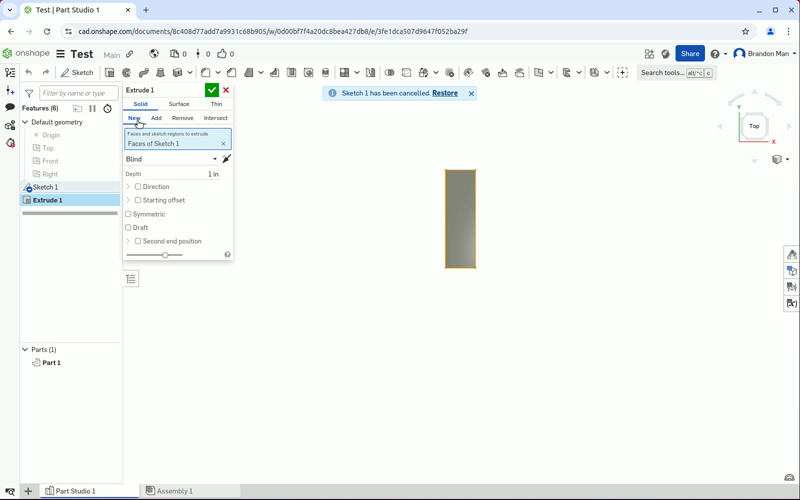
key(tab, 4)
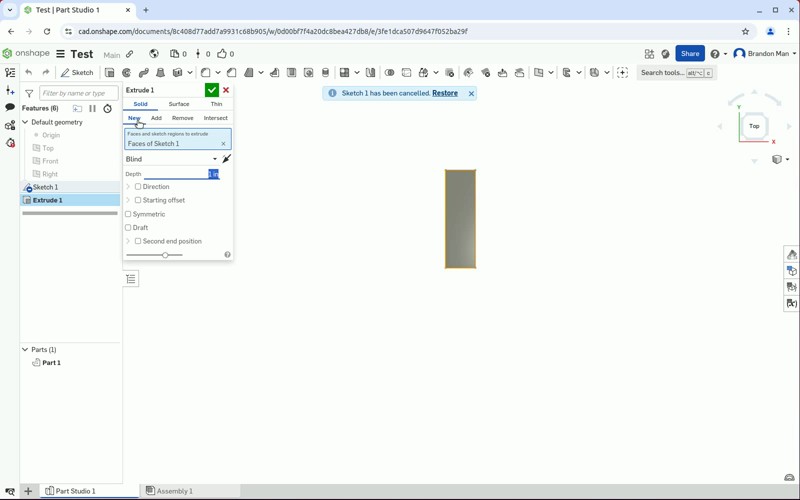
text(6.258)
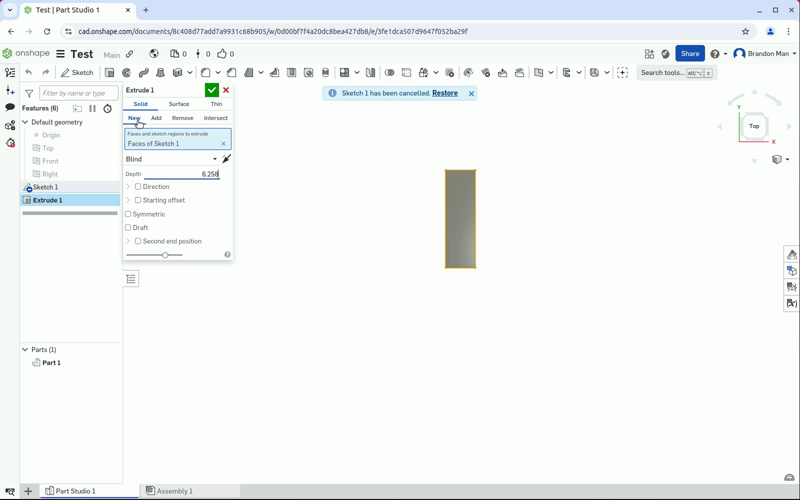
key(enter)
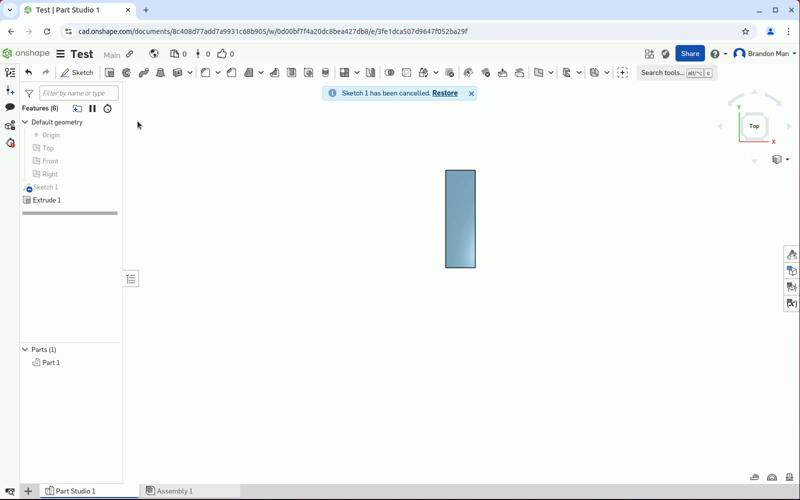
key(shift+h)
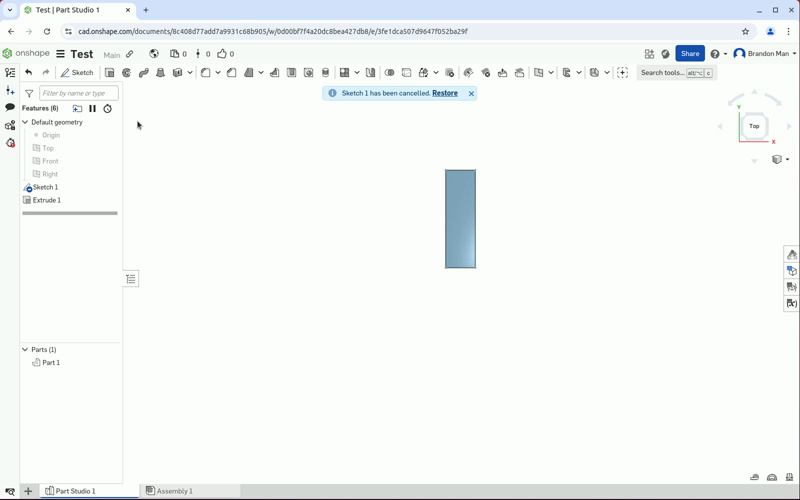
key(shift+h)
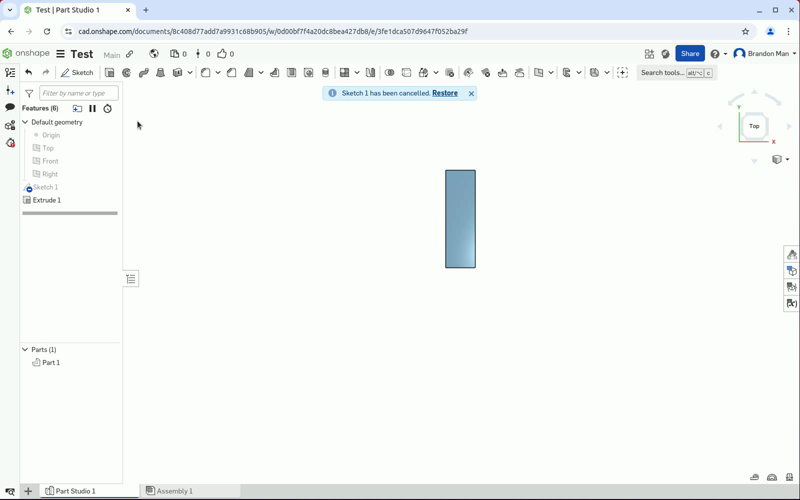
mouse_move(73, 189)
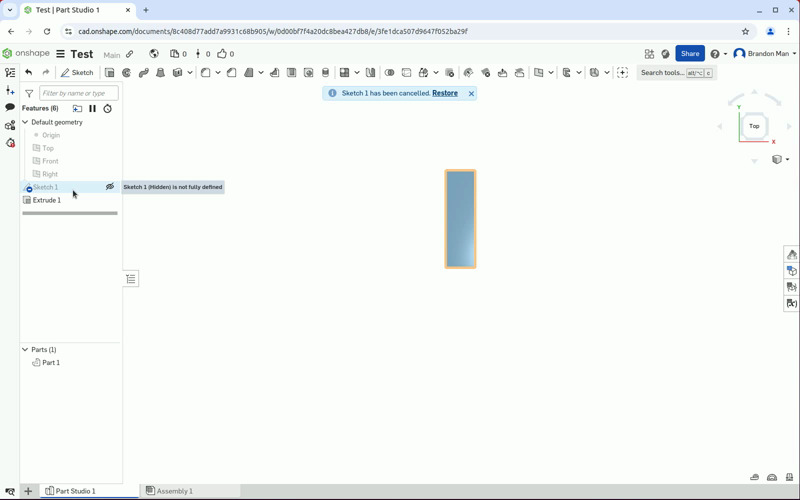
click(73, 189)
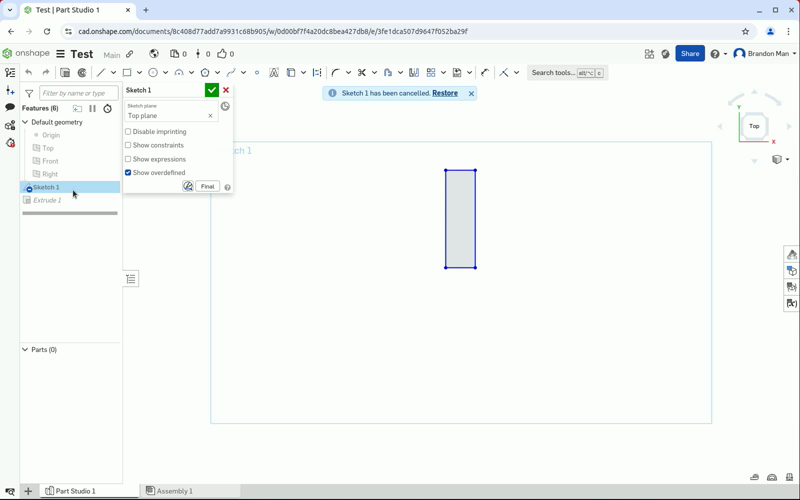
mouse_move(229, 92)
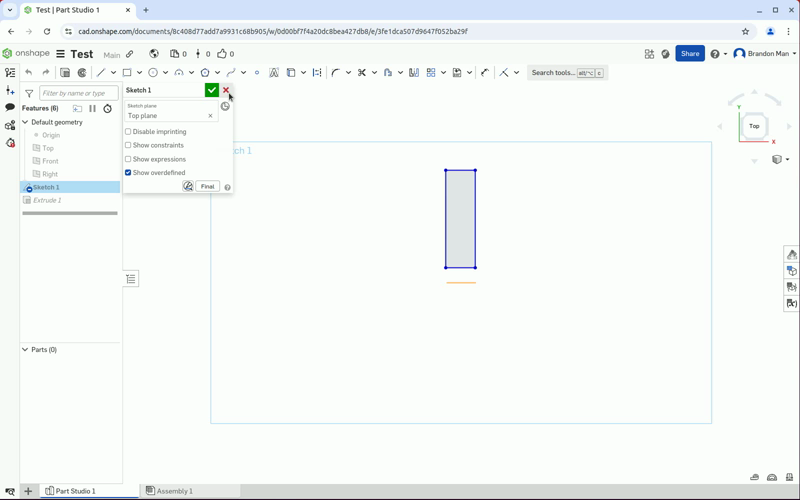
click(229, 92)
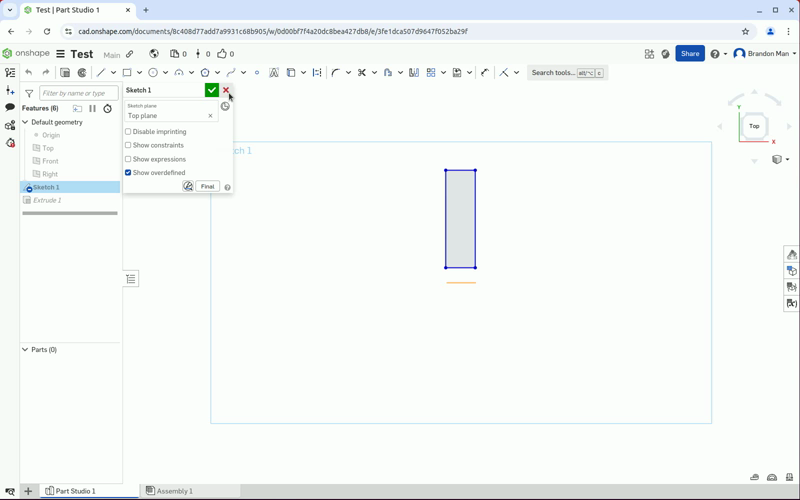
key(shift+s)
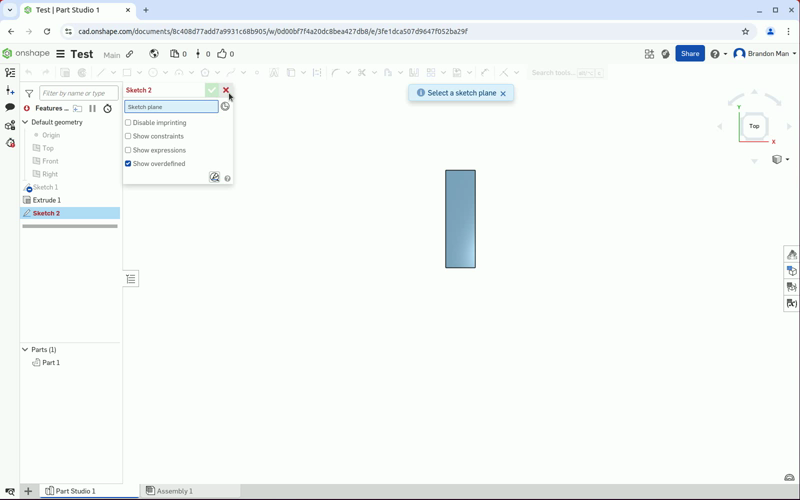
mouse_move(73, 150)
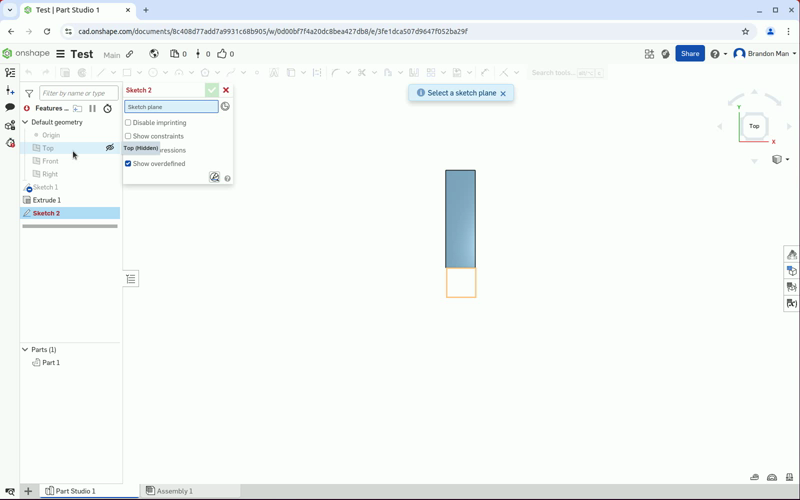
click(73, 150)
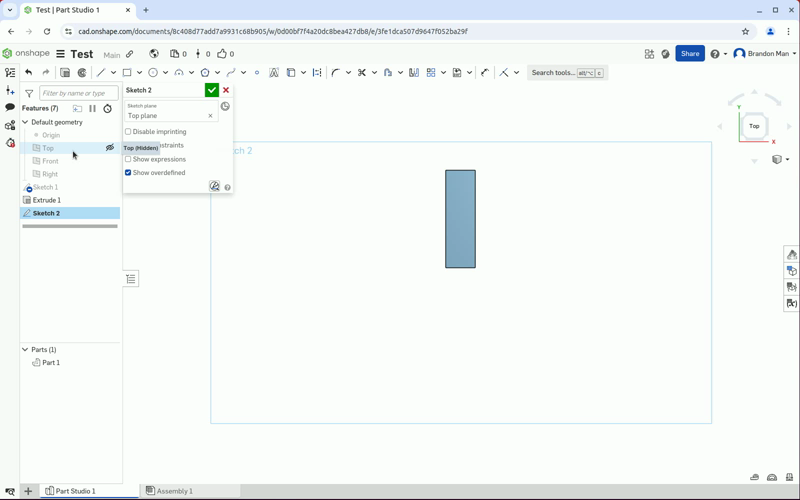
mouse_move(73, 352)
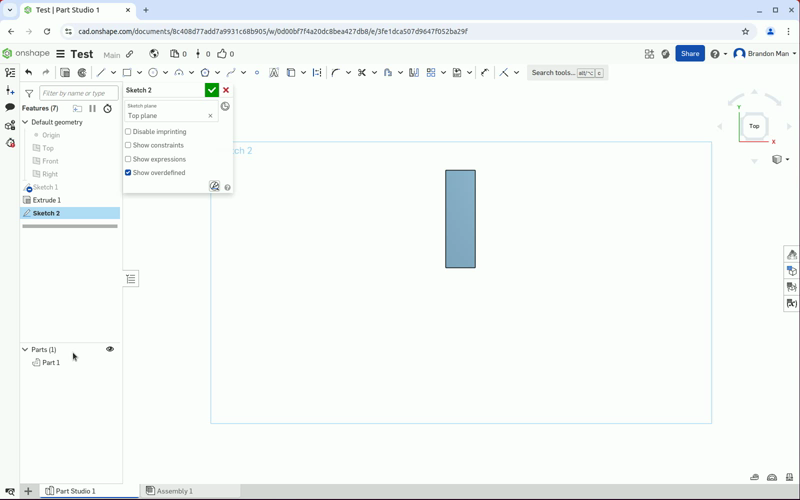
key(y)
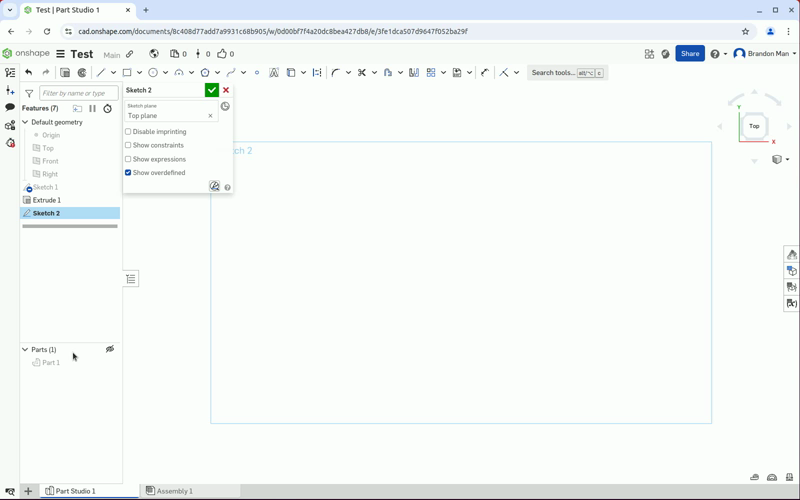
key(l)
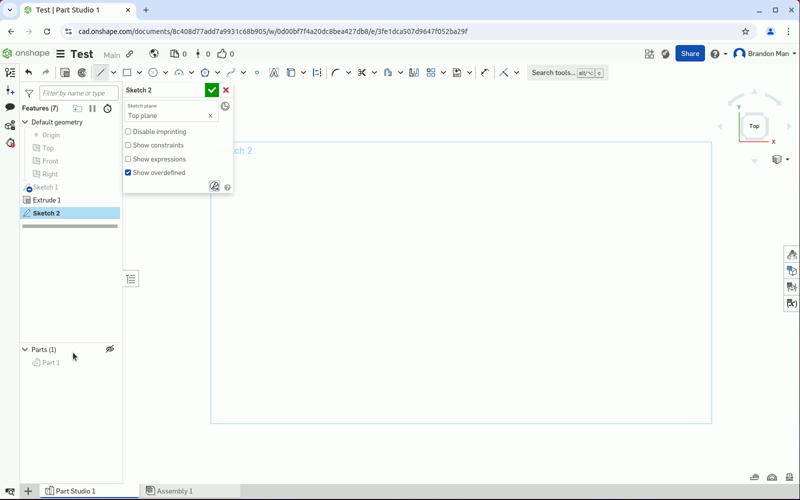
key_down(shift)
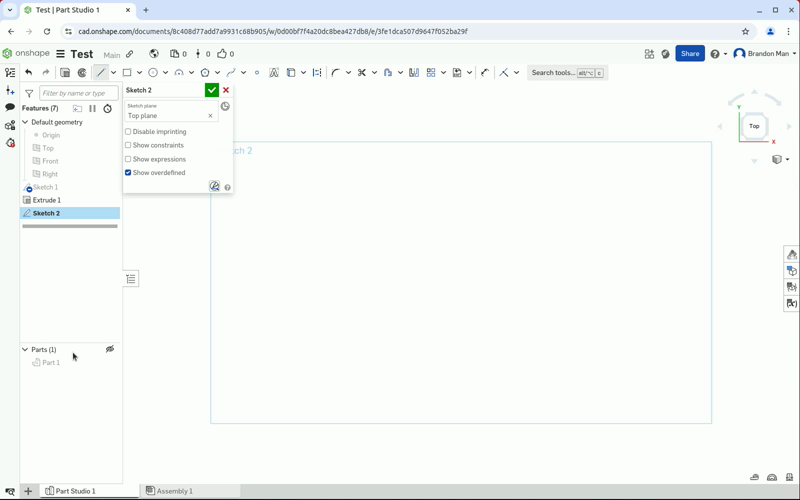
mouse_move(445, 298)
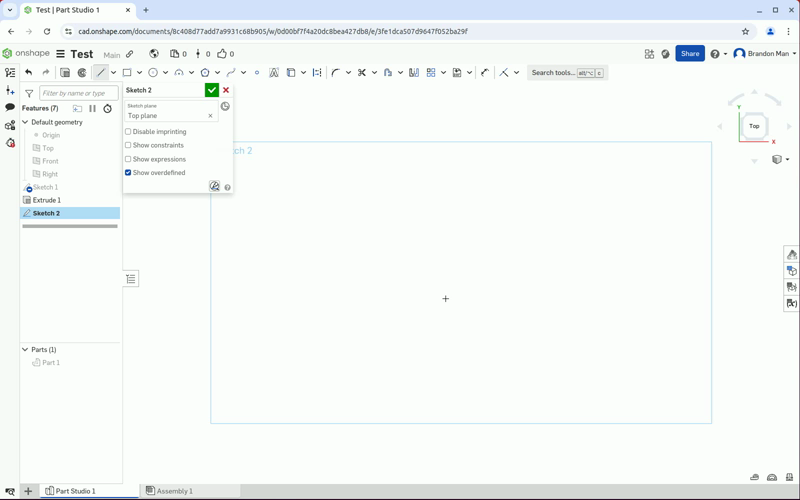
click(445, 298)
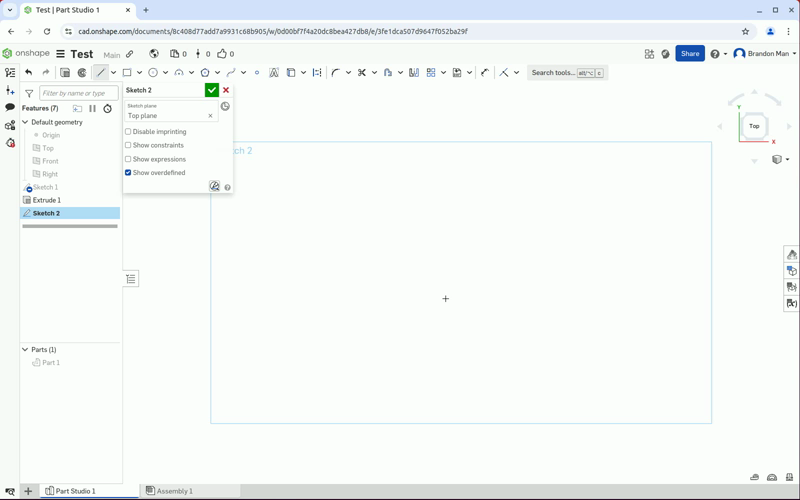
key_up(shift)
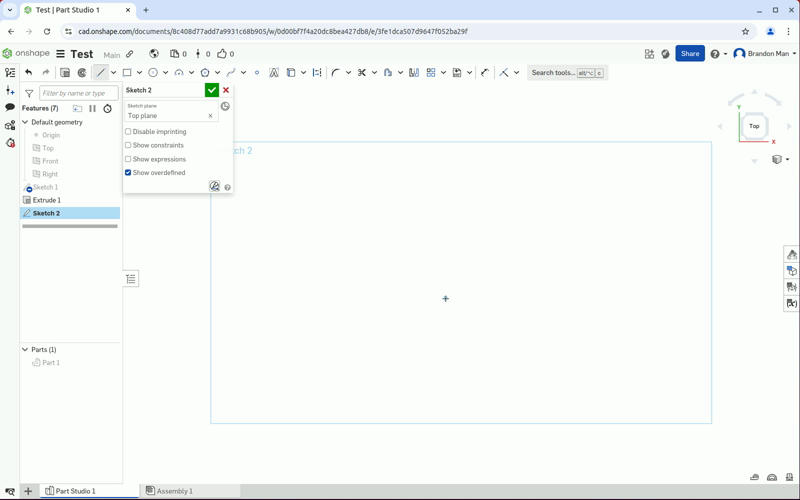
key_down(shift)
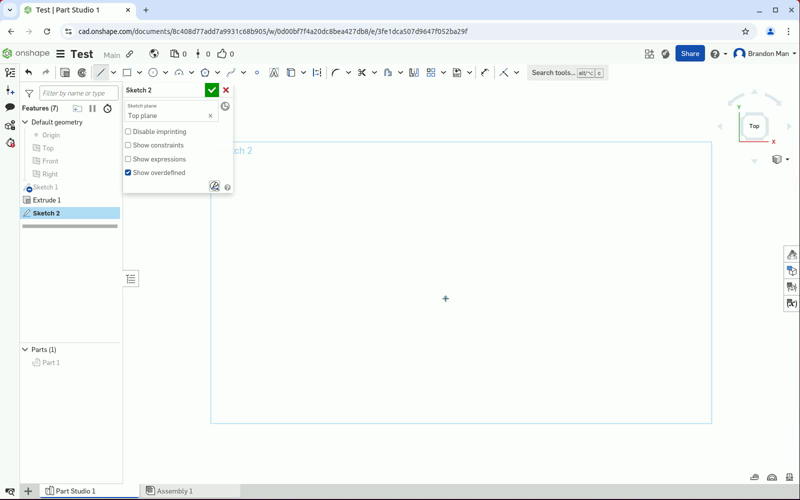
mouse_move(475, 298)
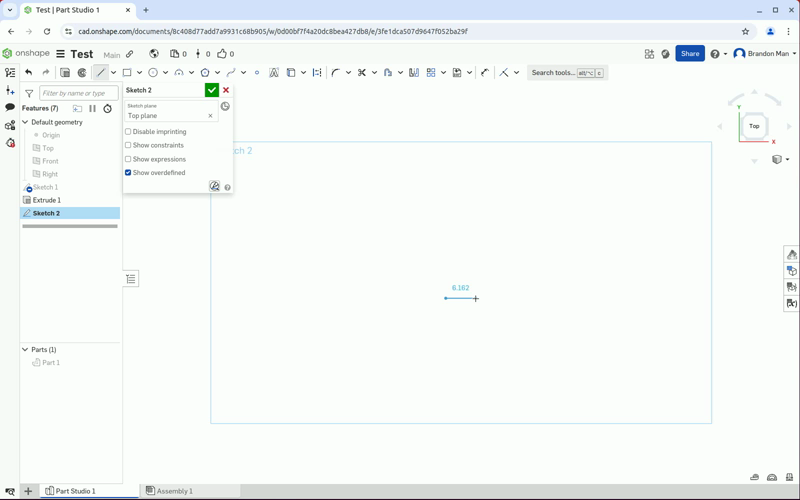
mouse_move(476, 298)
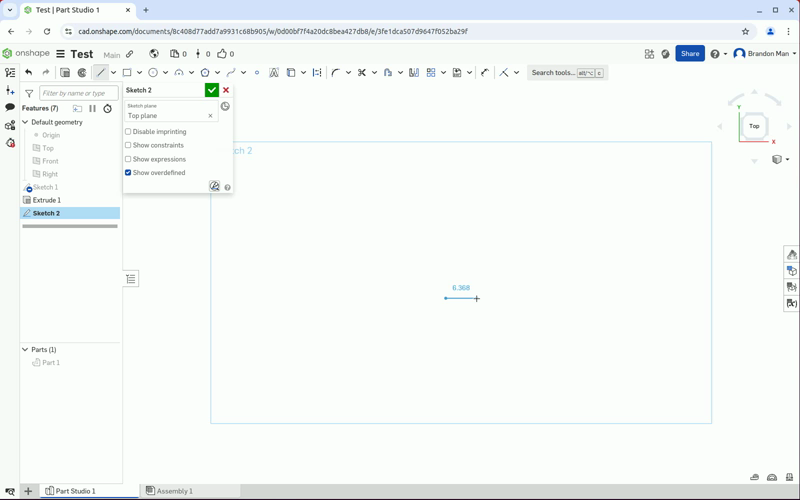
click(476, 298)
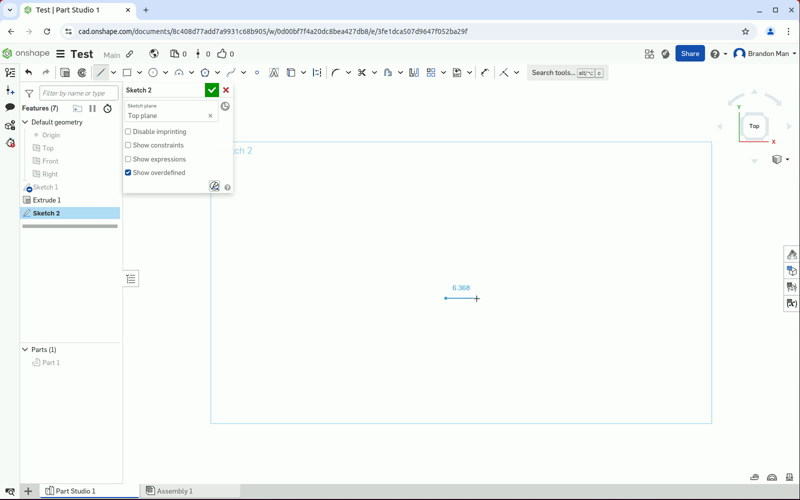
key_up(shift)
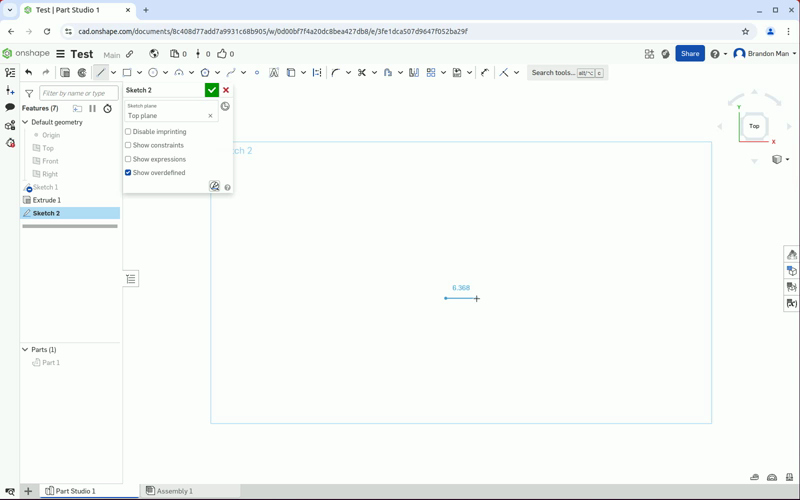
key_down(shift)
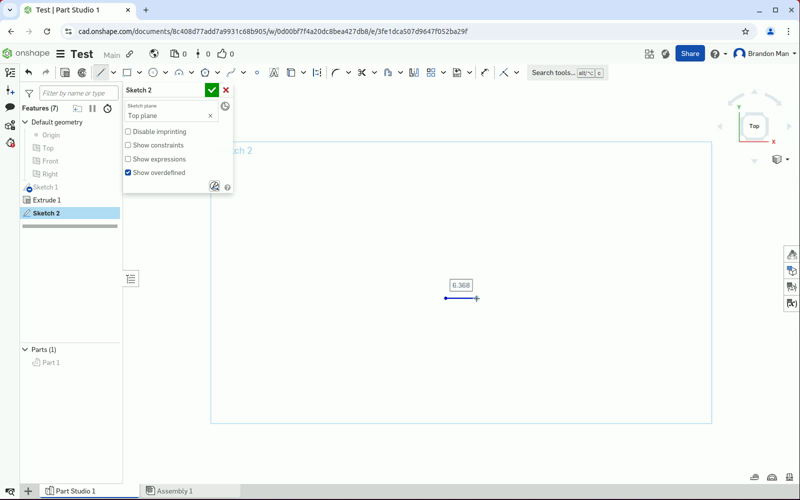
mouse_move(506, 298)
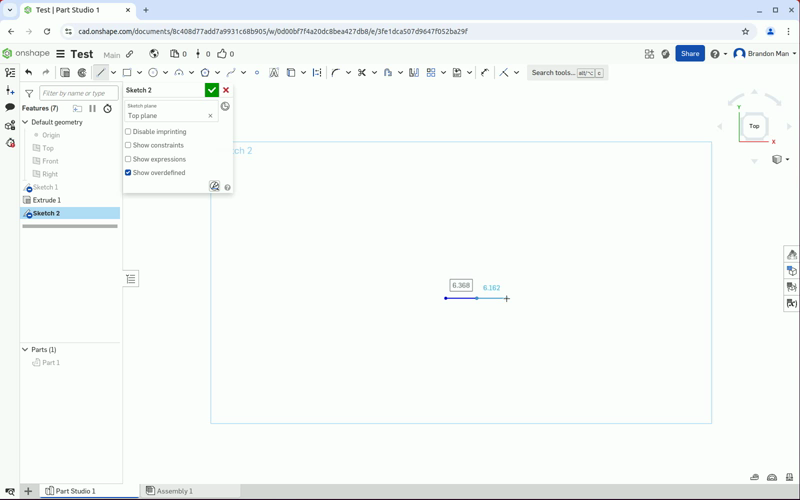
mouse_move(476, 267)
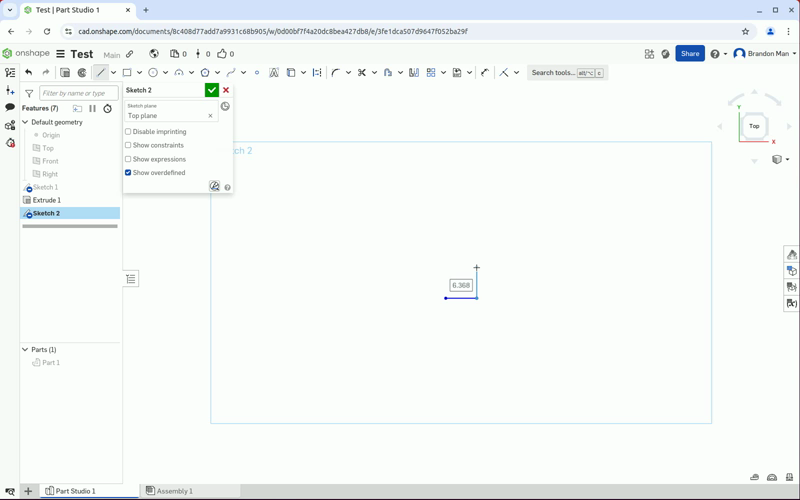
click(476, 267)
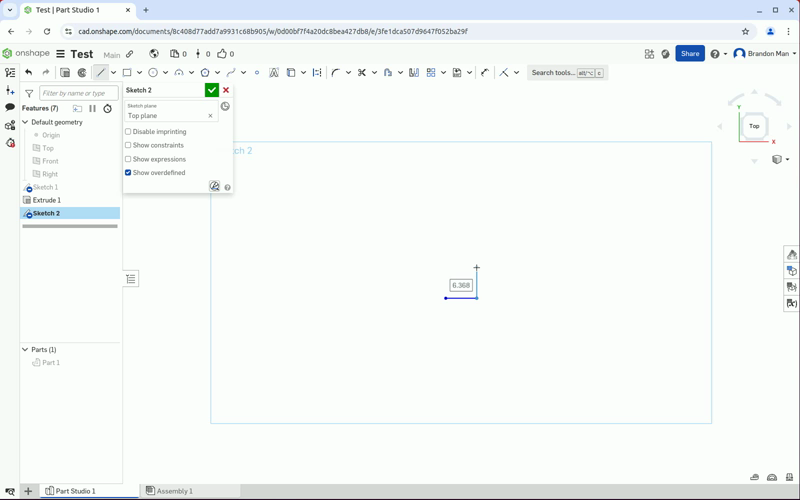
key_up(shift)
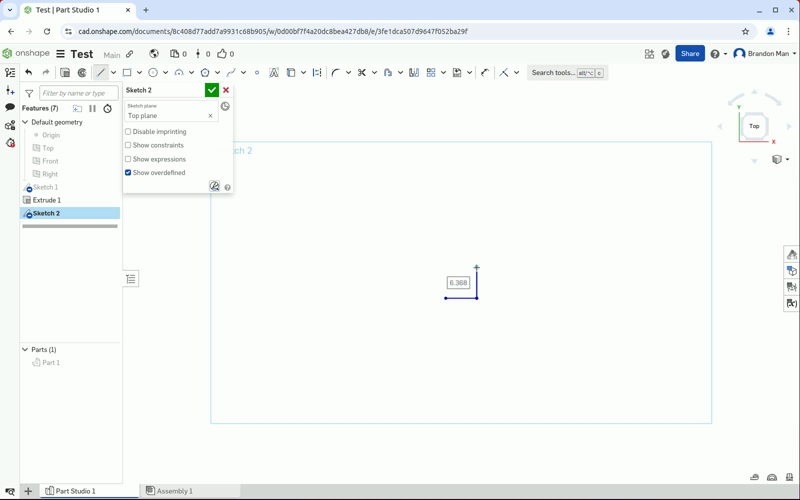
key_down(shift)
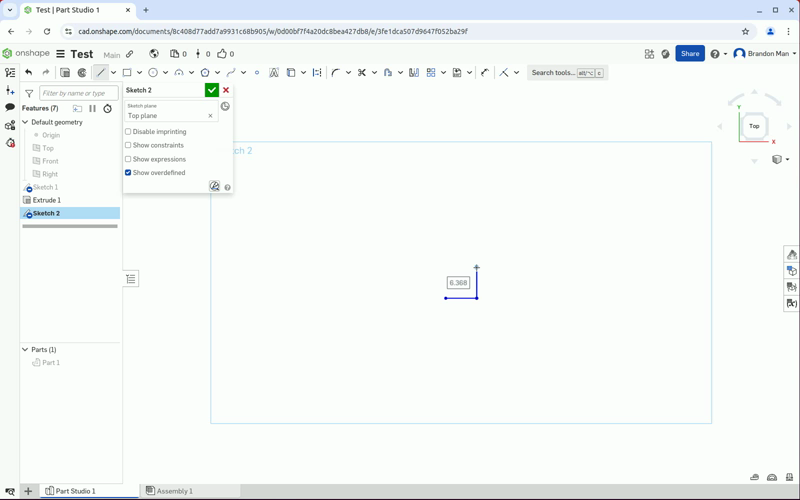
mouse_move(506, 267)
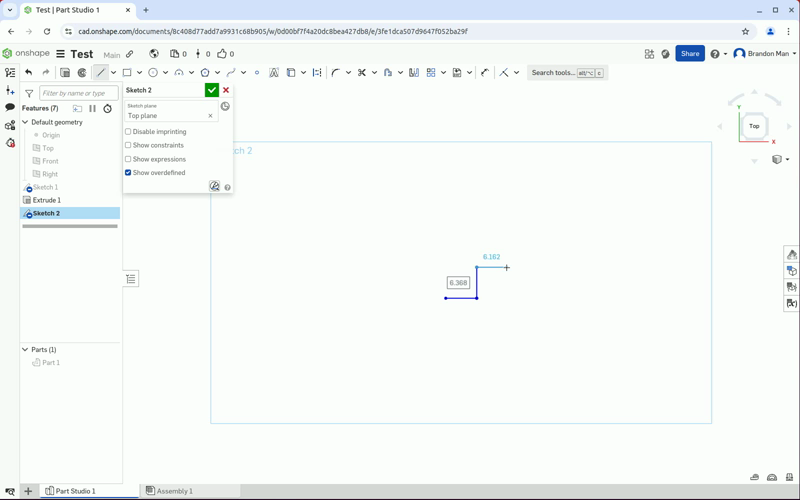
mouse_move(445, 267)
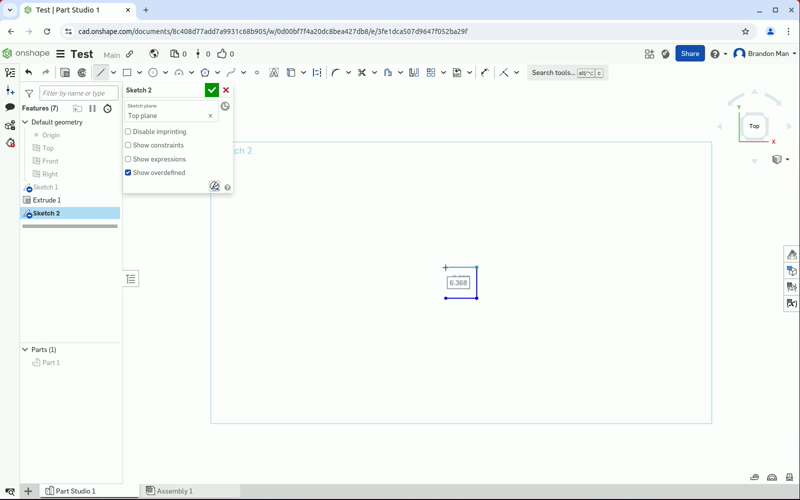
click(445, 267)
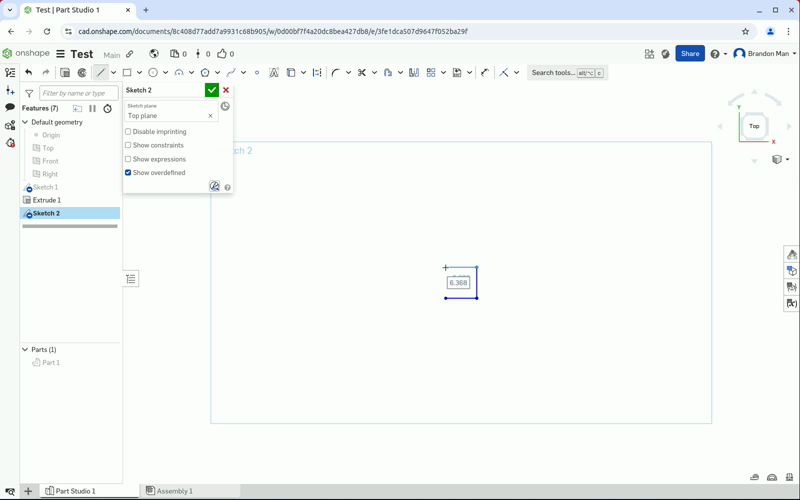
key_up(shift)
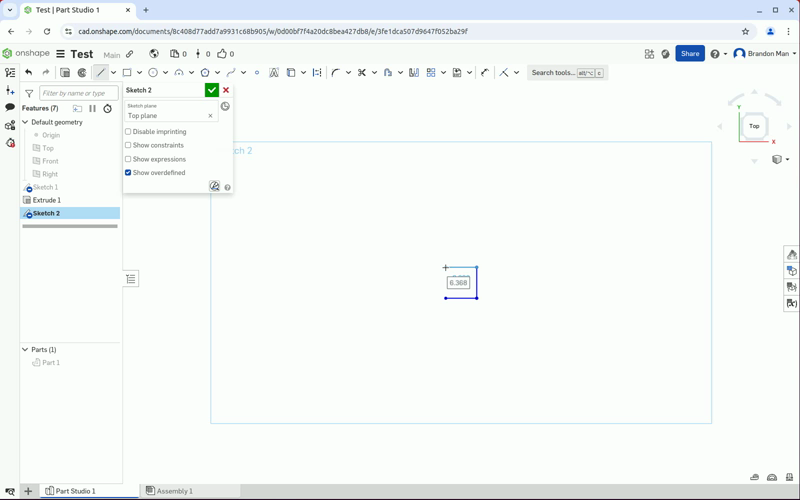
mouse_move(475, 267)
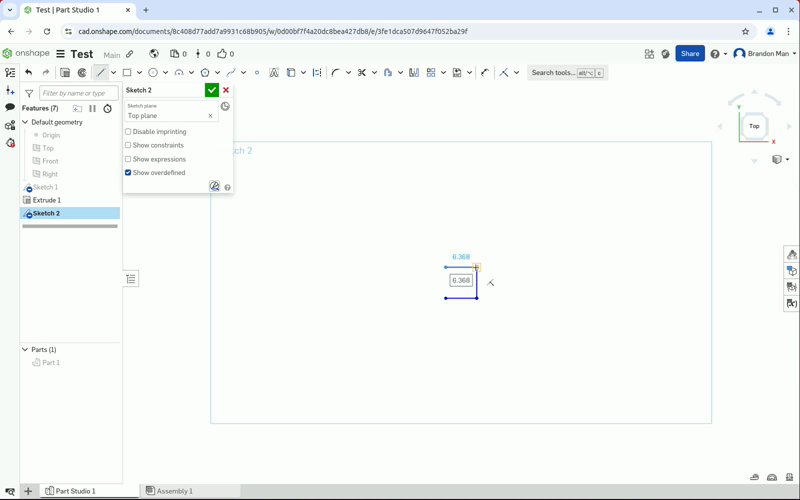
key_down(shift)
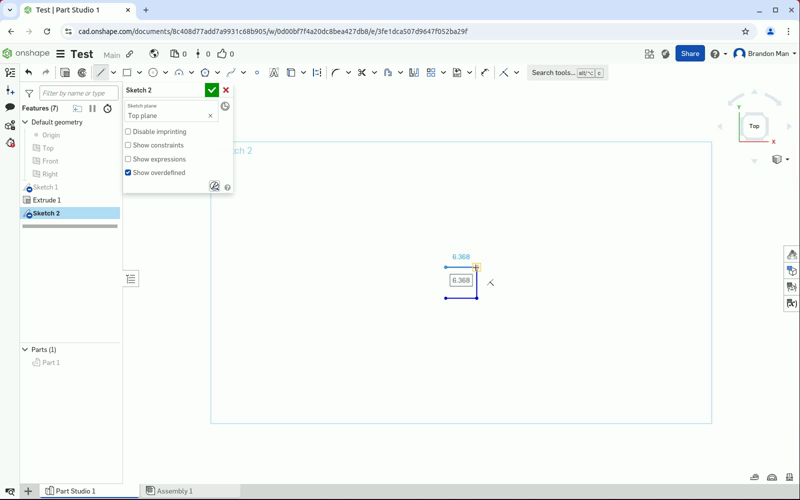
mouse_move(445, 298)
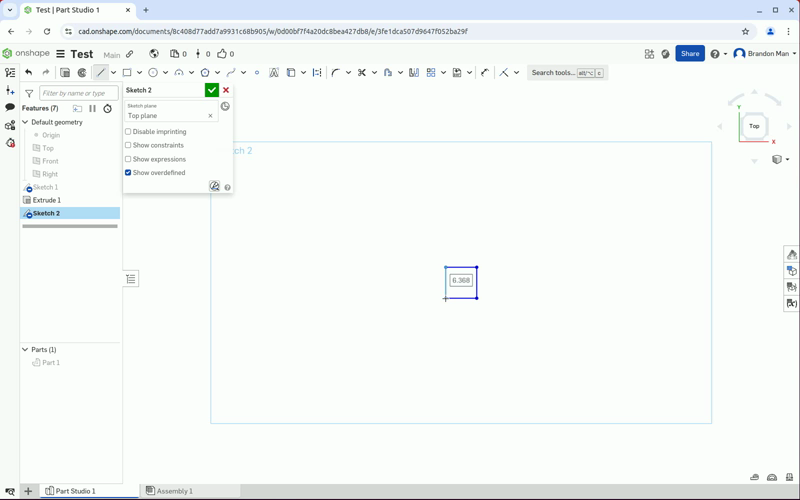
key_up(shift)
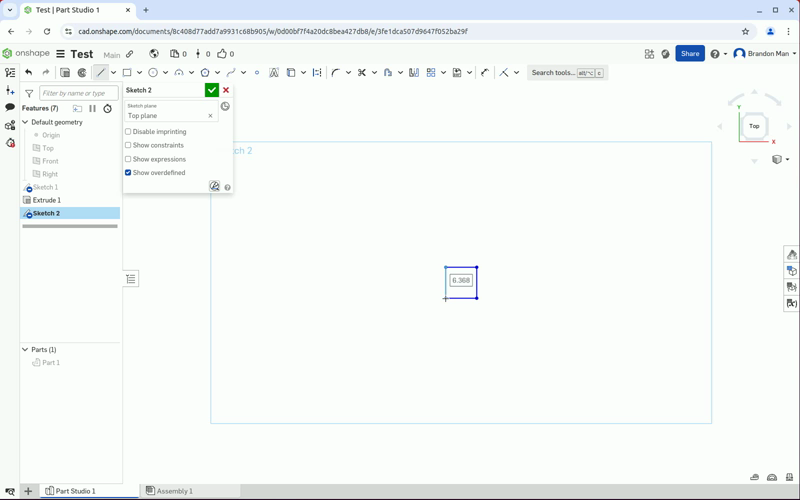
click(445, 298)
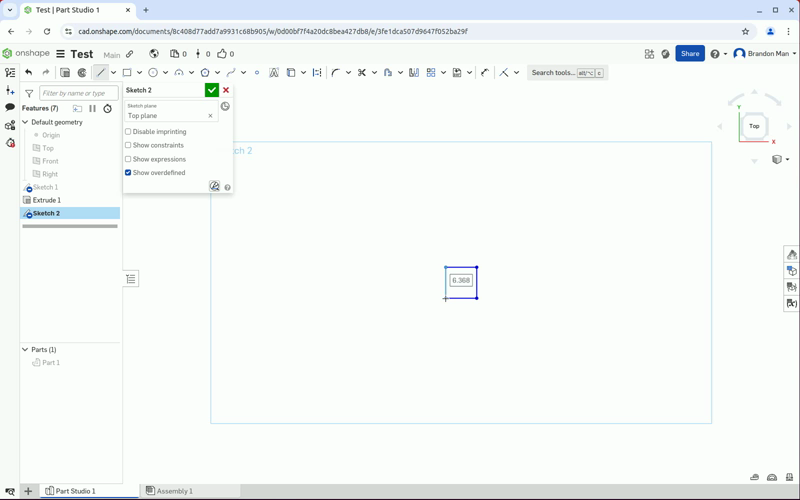
key(esc)
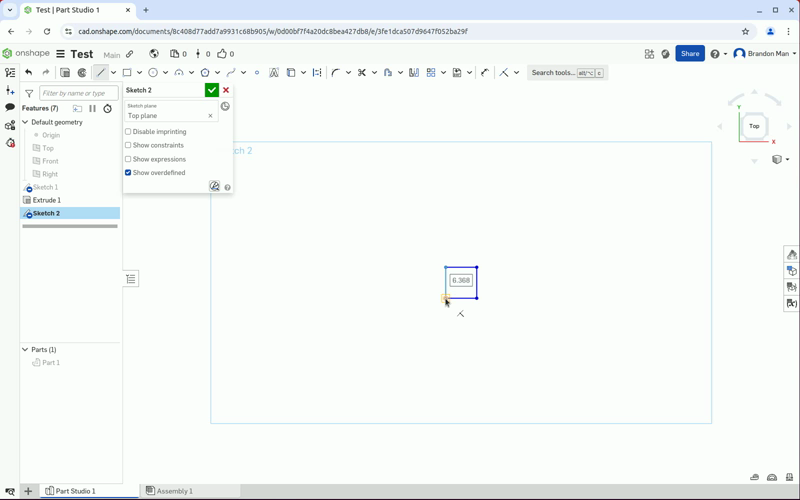
mouse_move(453, 277)
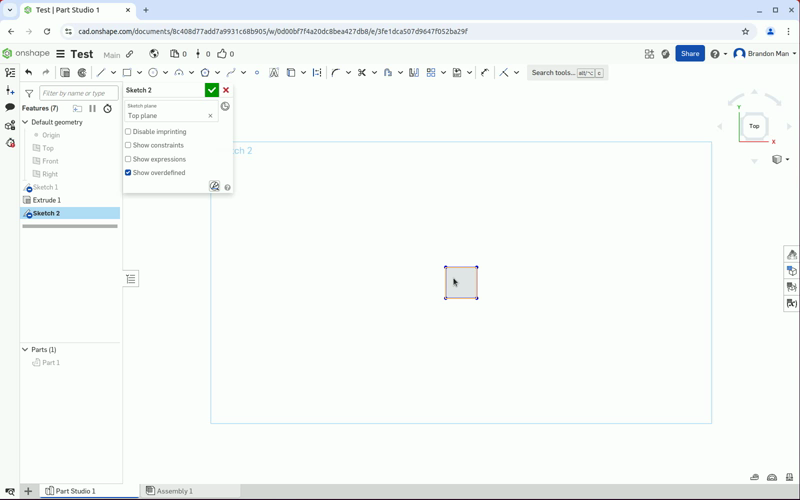
scroll(6)
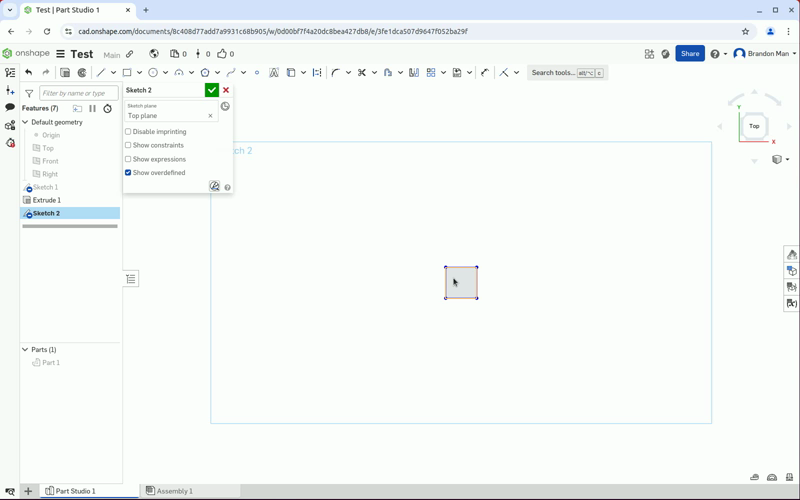
scroll(6)
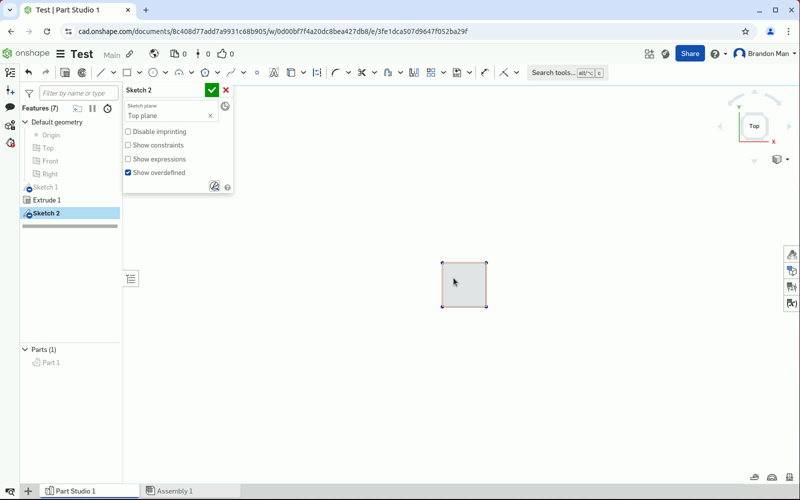
scroll(6)
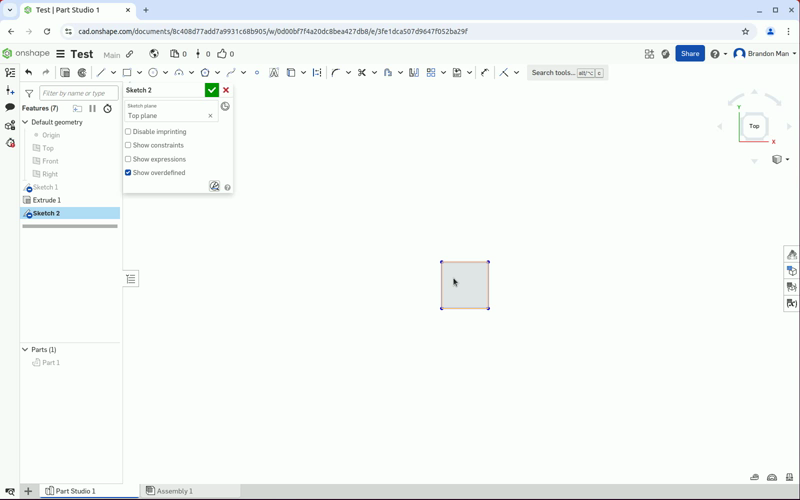
scroll(6)
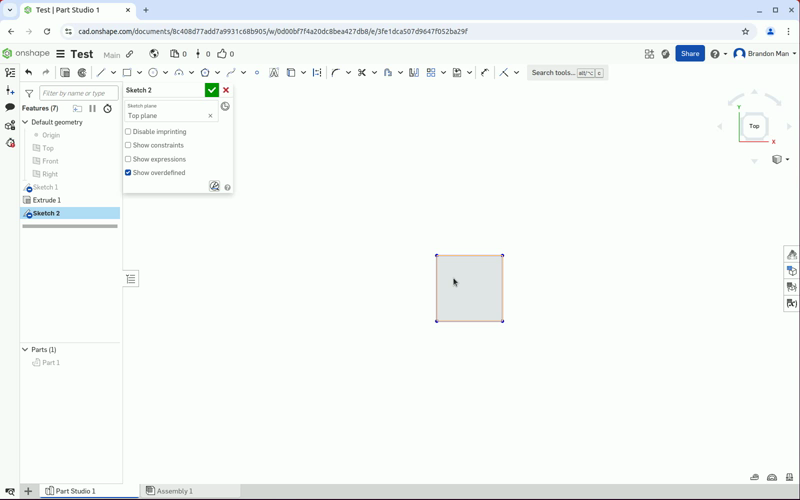
scroll(6)
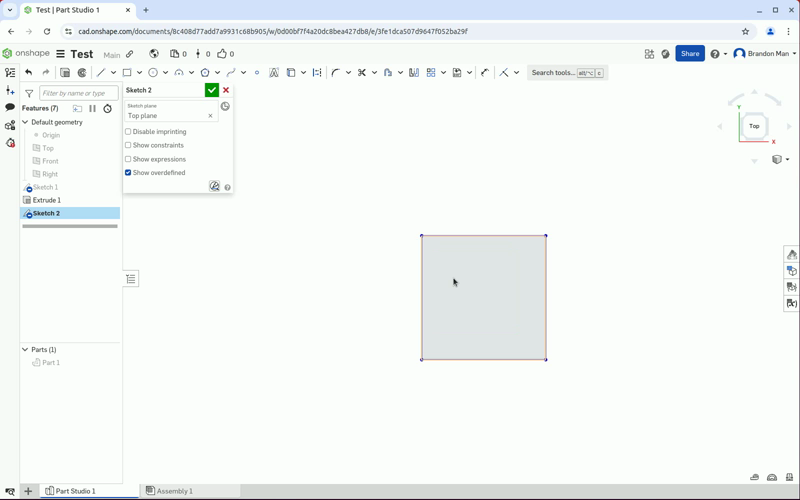
scroll(6)
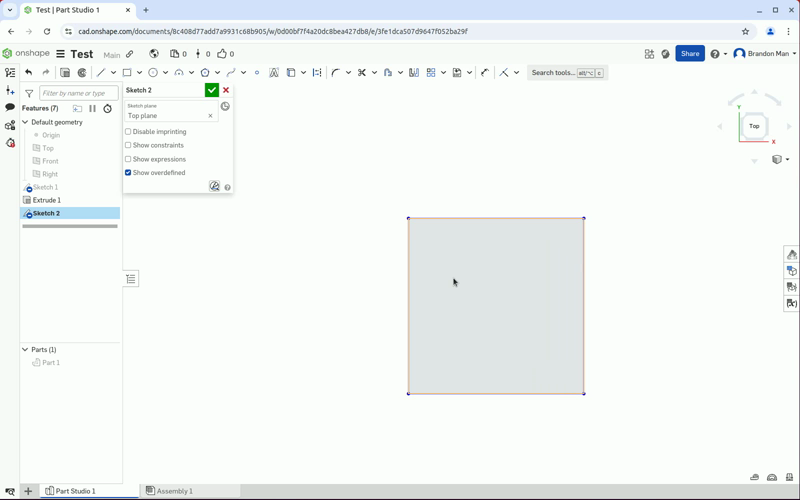
scroll(6)
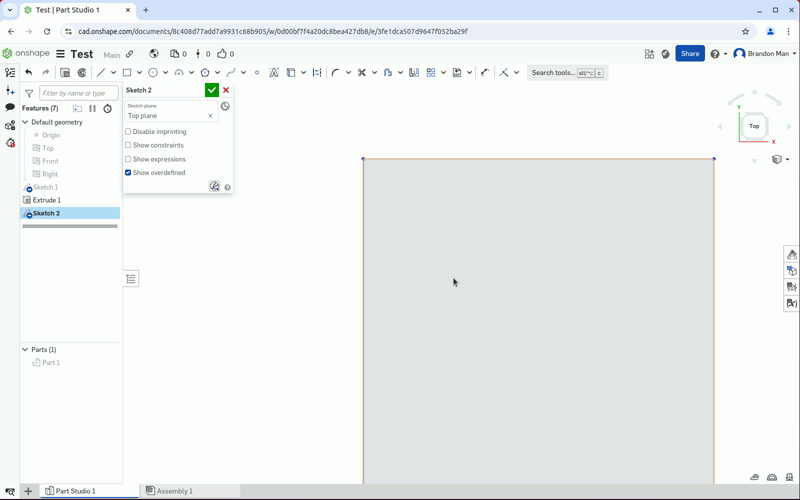
click(453, 277)
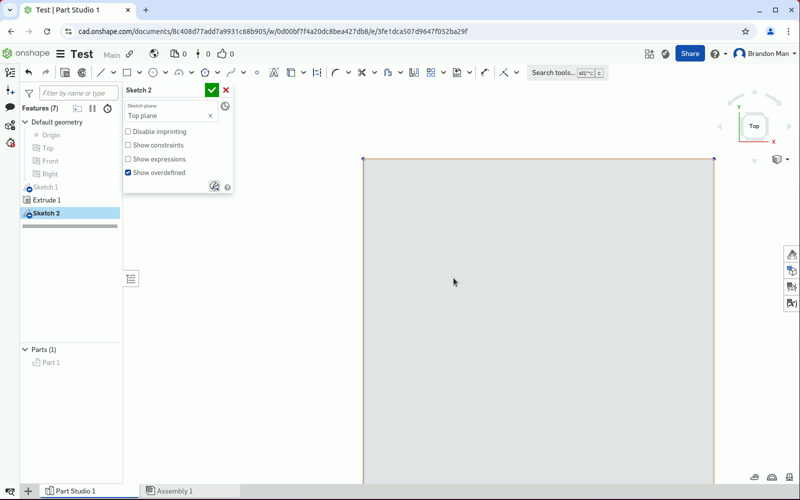
scroll(-6)
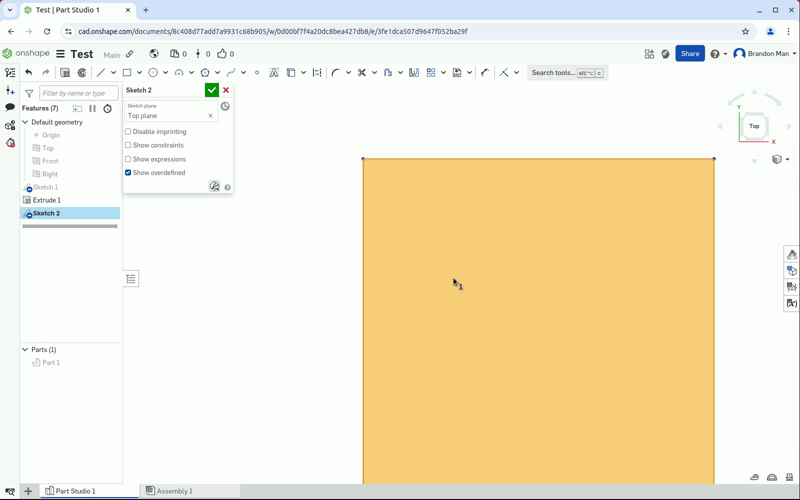
scroll(-6)
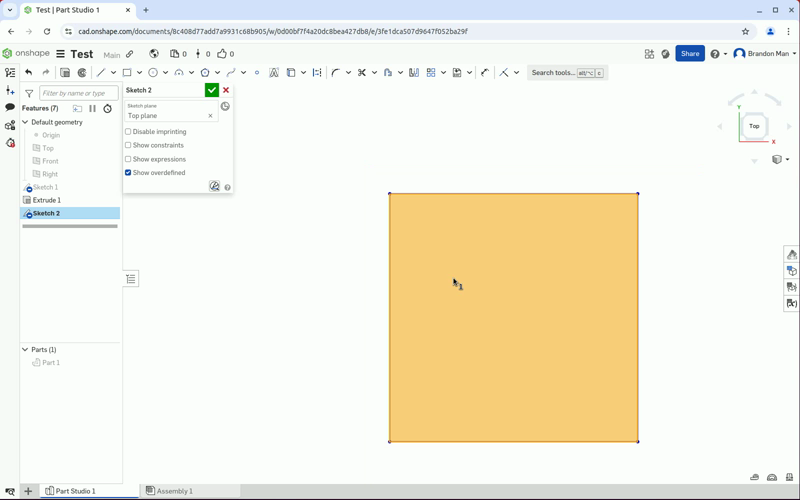
scroll(-6)
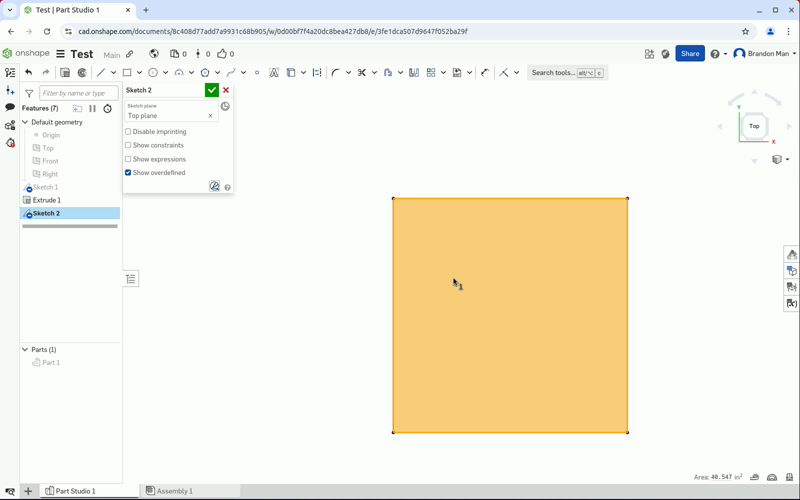
scroll(-6)
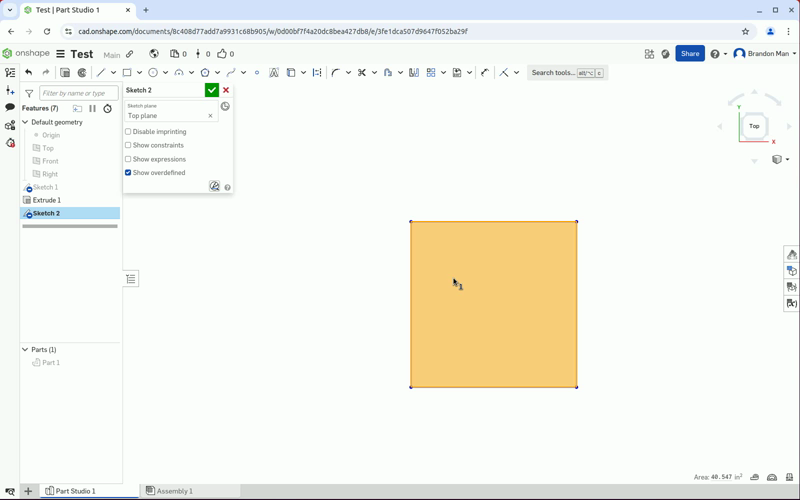
scroll(-6)
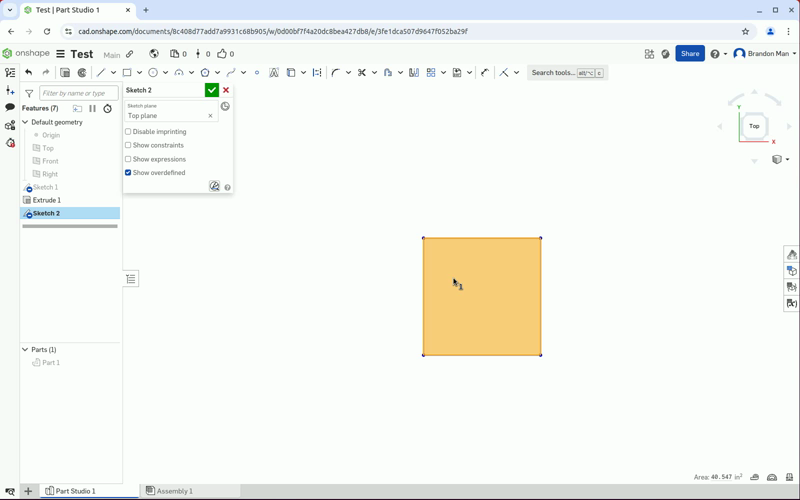
scroll(-6)
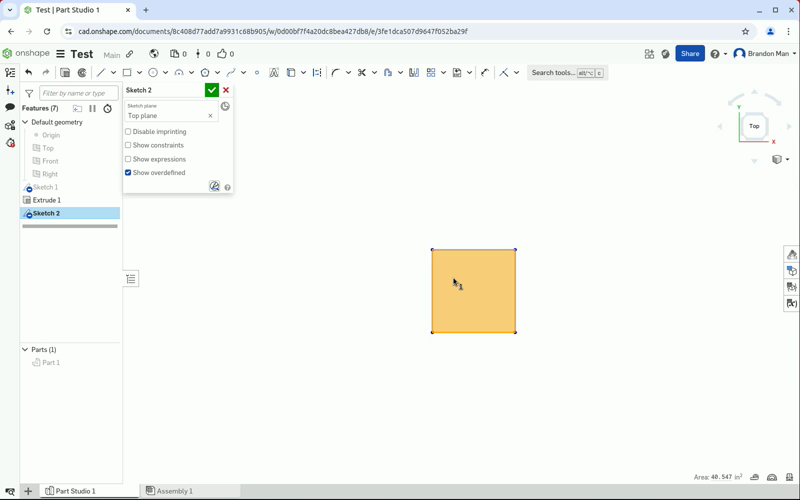
scroll(-6)
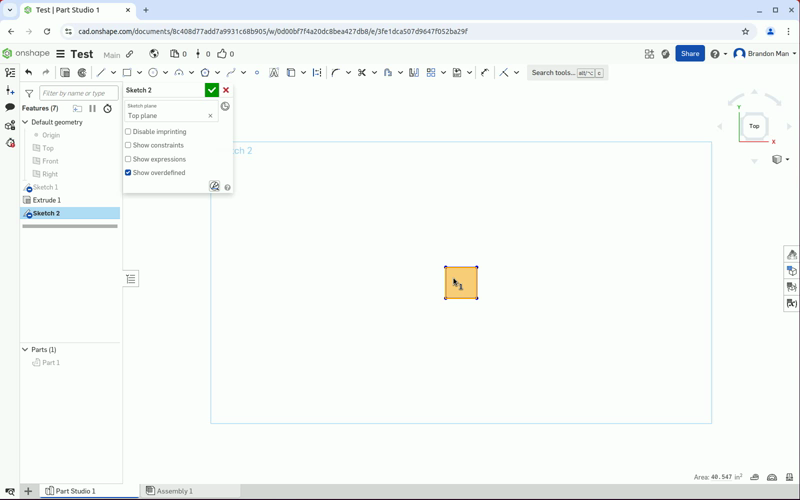
mouse_move(73, 352)
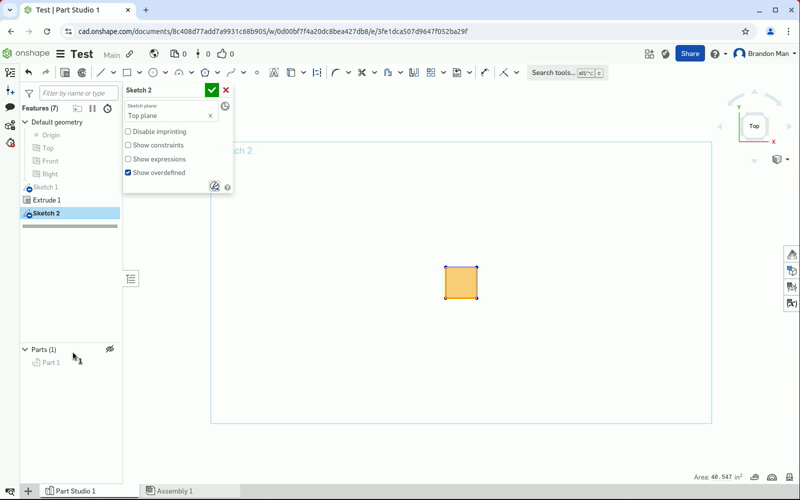
key(shift+y)
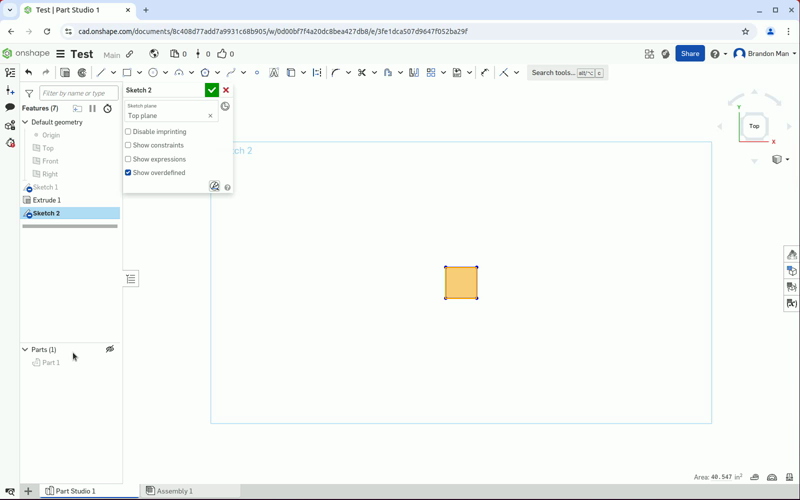
key(shift+e)
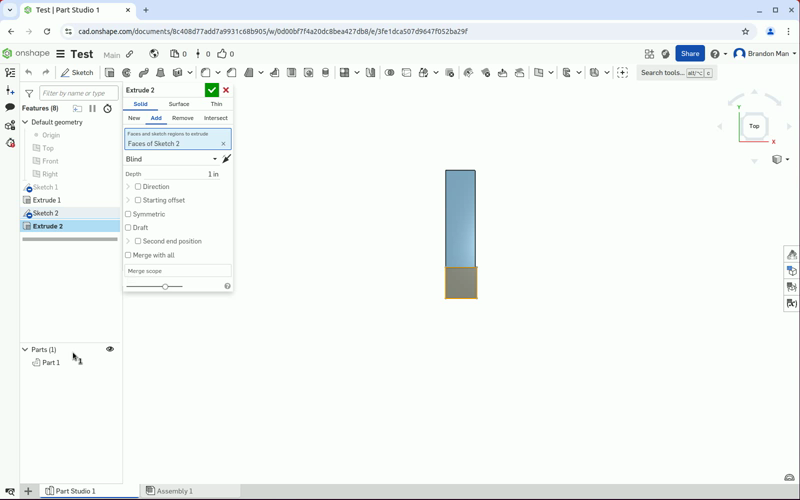
mouse_move(143, 106)
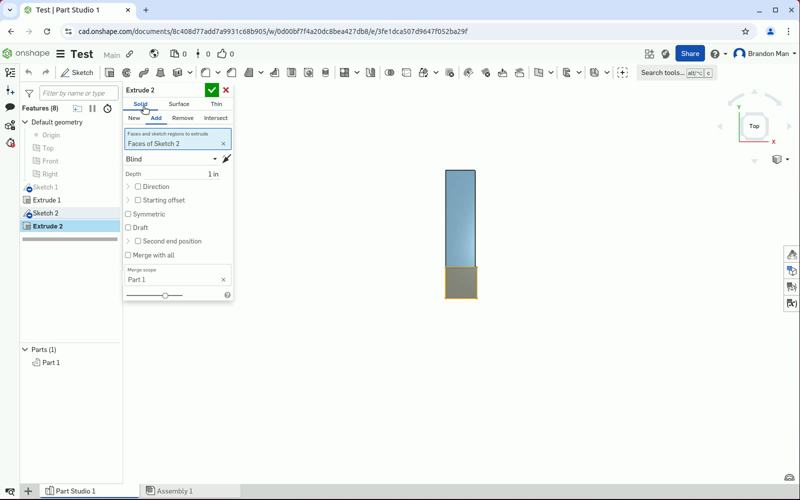
click(143, 106)
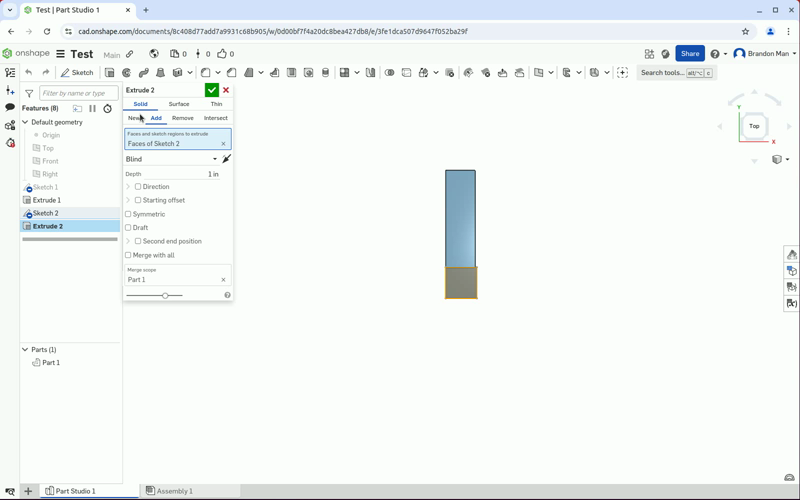
mouse_move(137, 120)
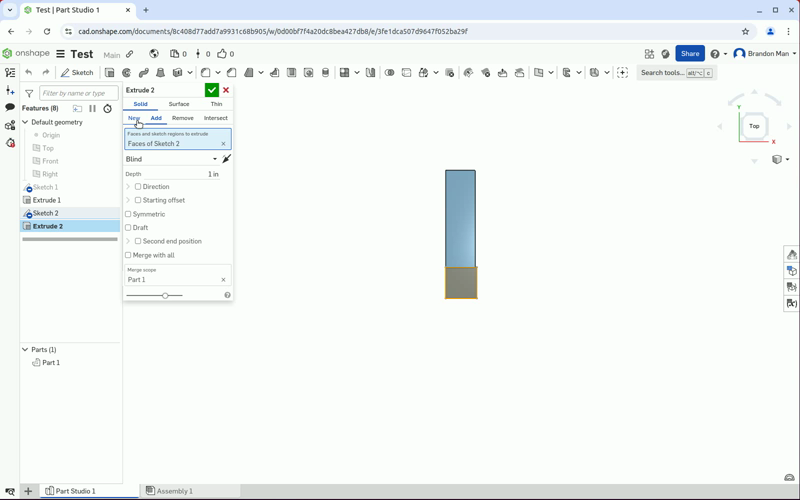
click(137, 120)
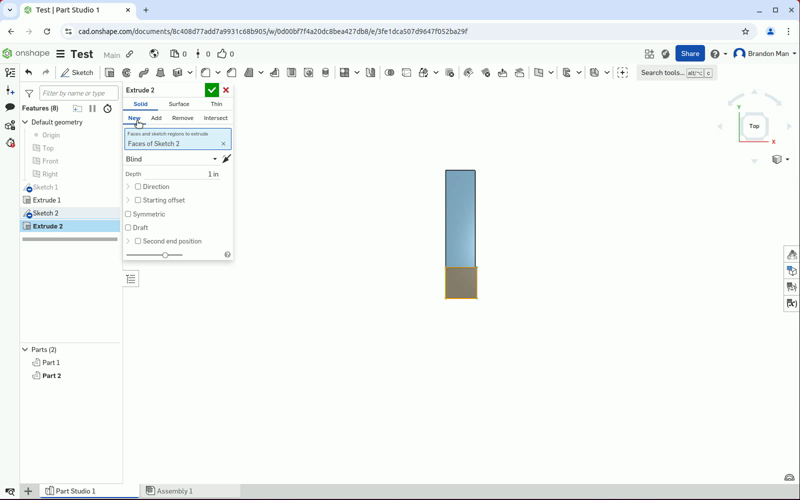
key(tab, 4)
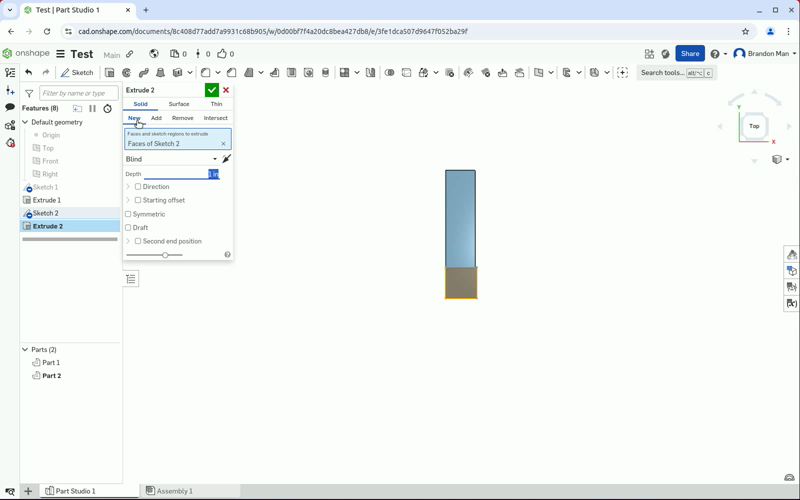
text(6.258)
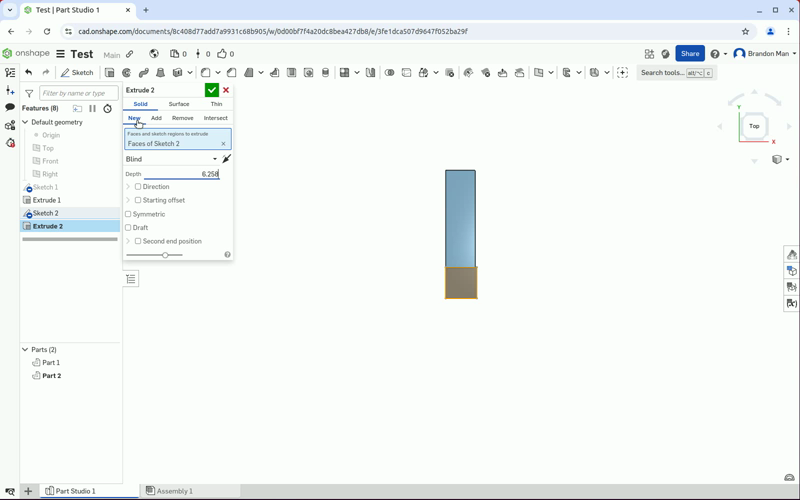
key(enter)
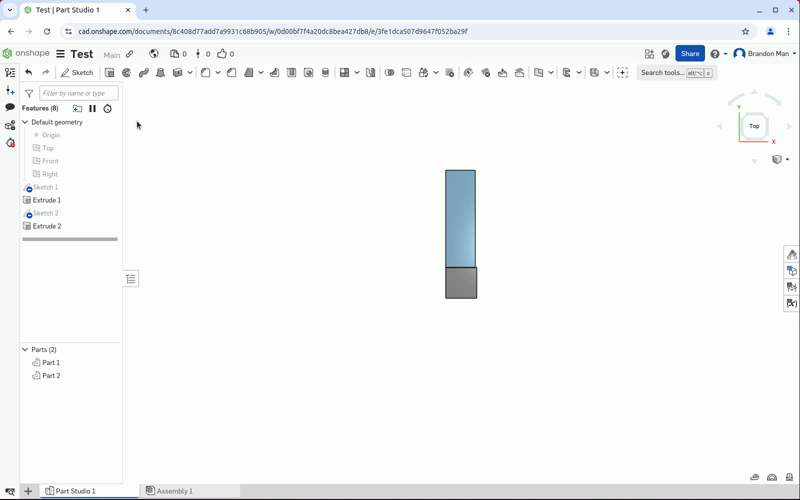
key(shift+h)
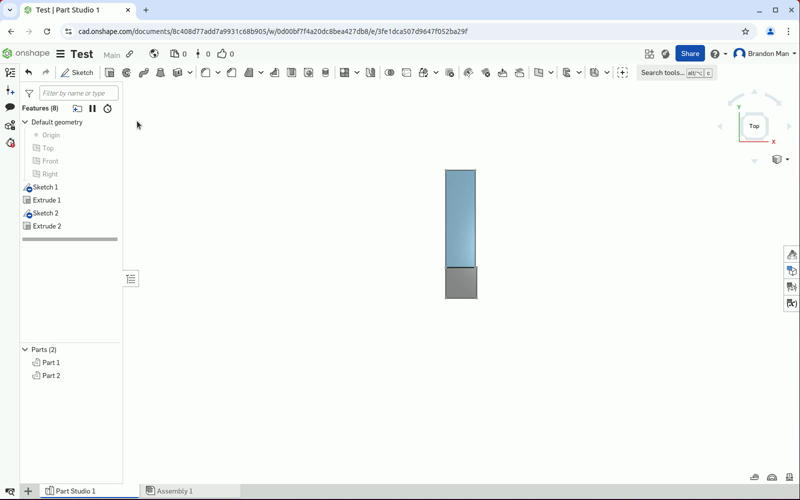
key(shift+h)
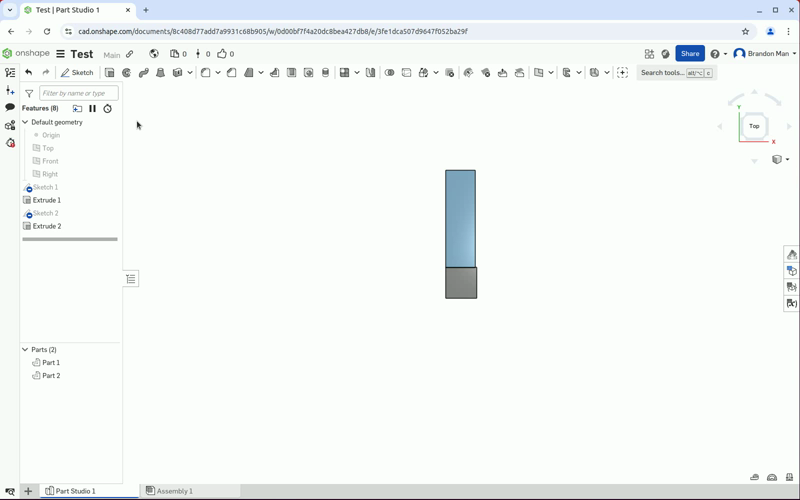
mouse_move(73, 189)
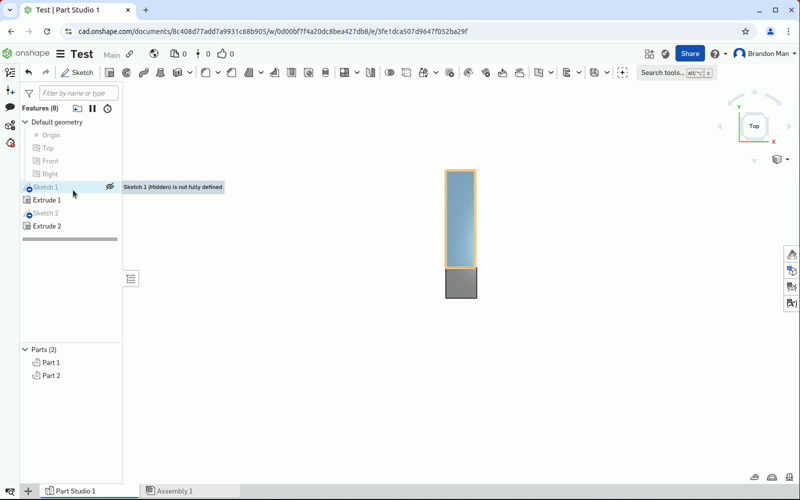
click(73, 189)
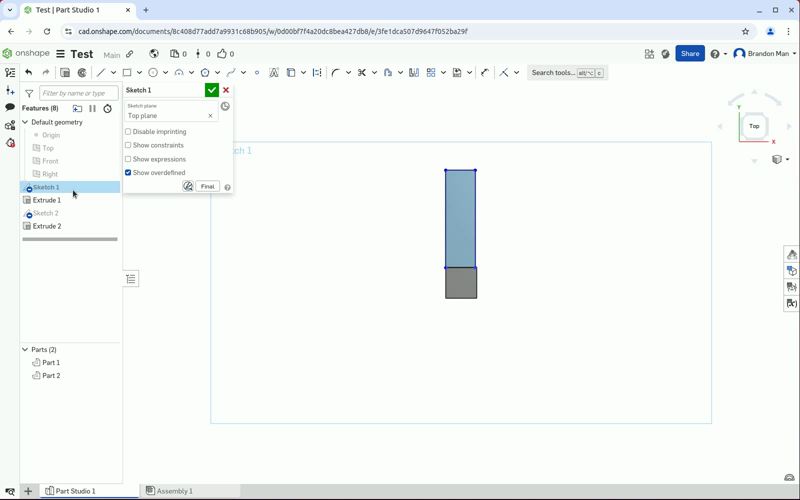
mouse_move(229, 92)
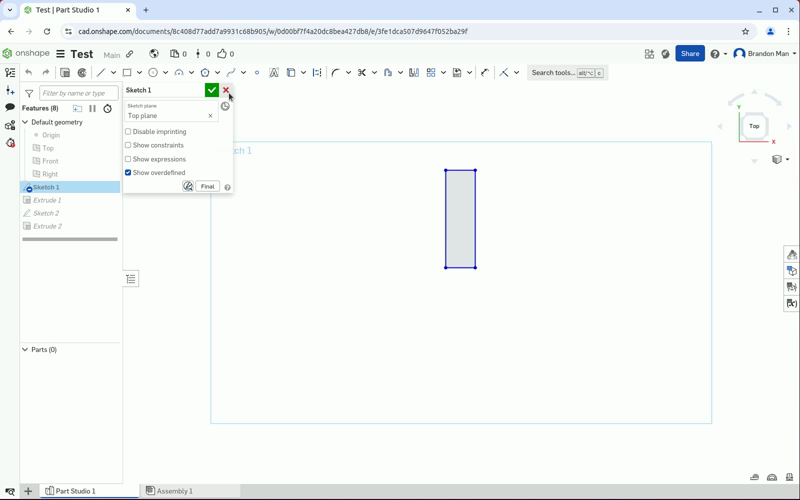
click(229, 92)
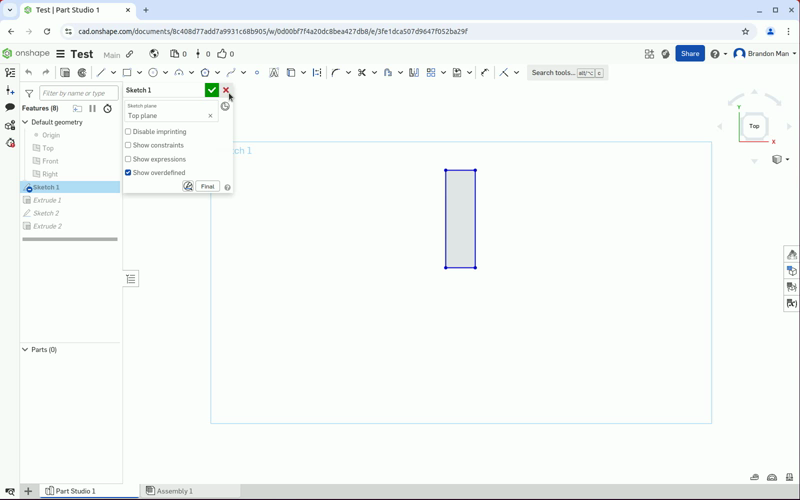
key(shift+s)
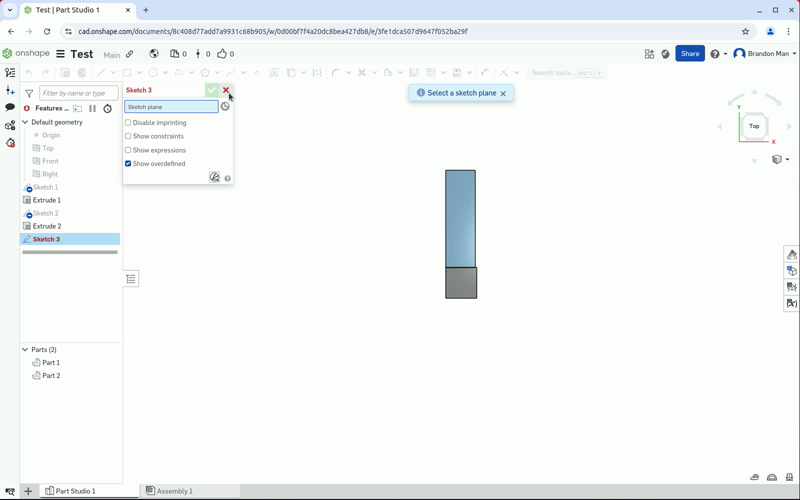
mouse_move(73, 150)
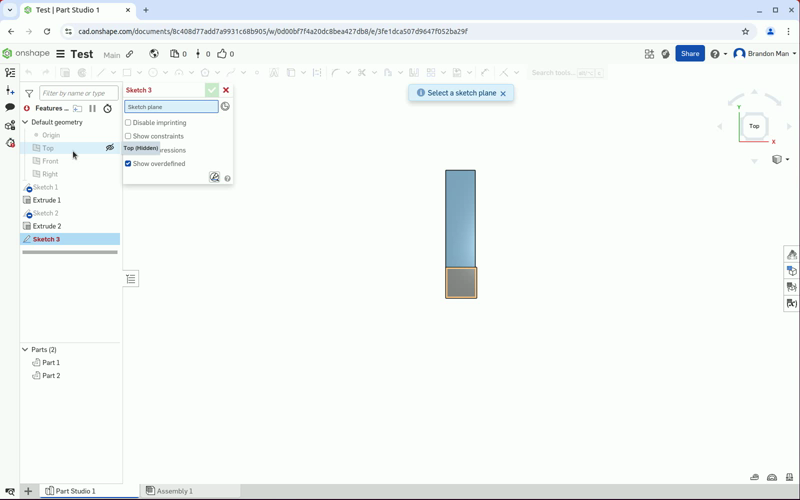
click(73, 150)
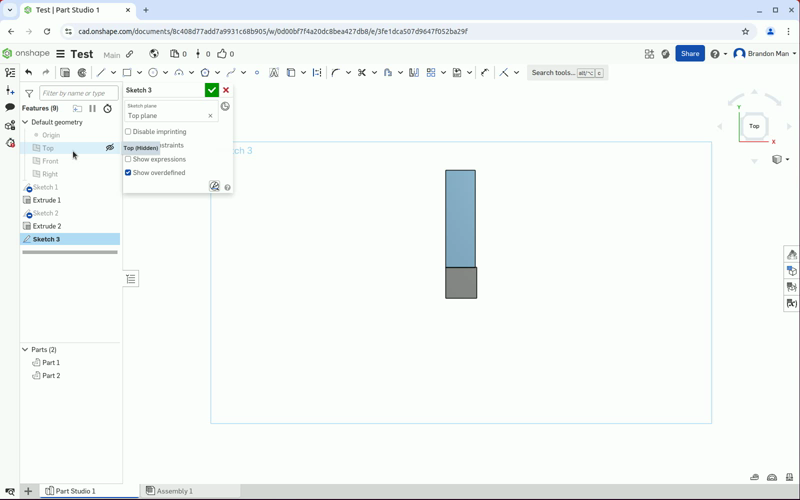
mouse_move(73, 352)
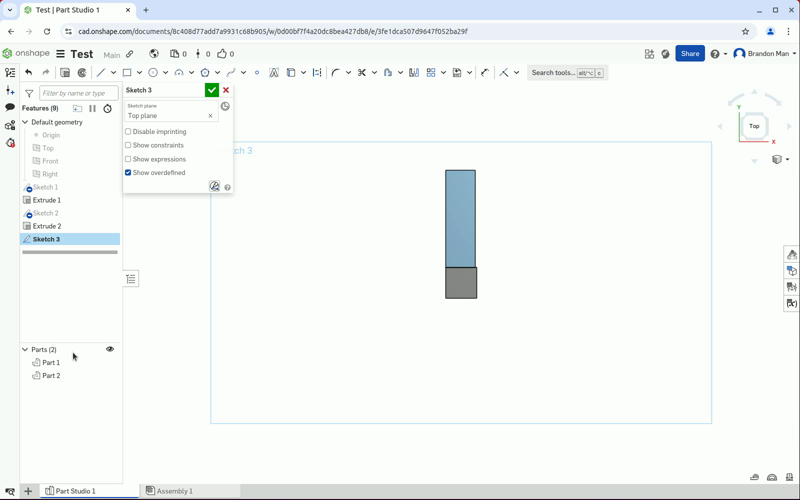
key(y)
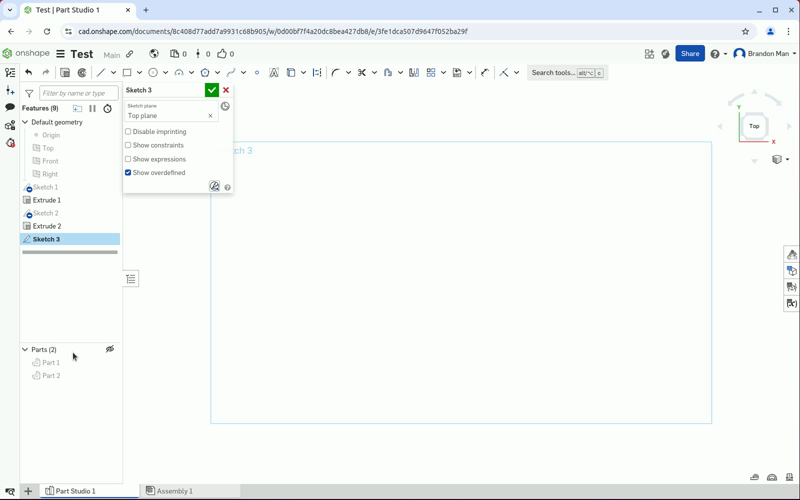
key(l)
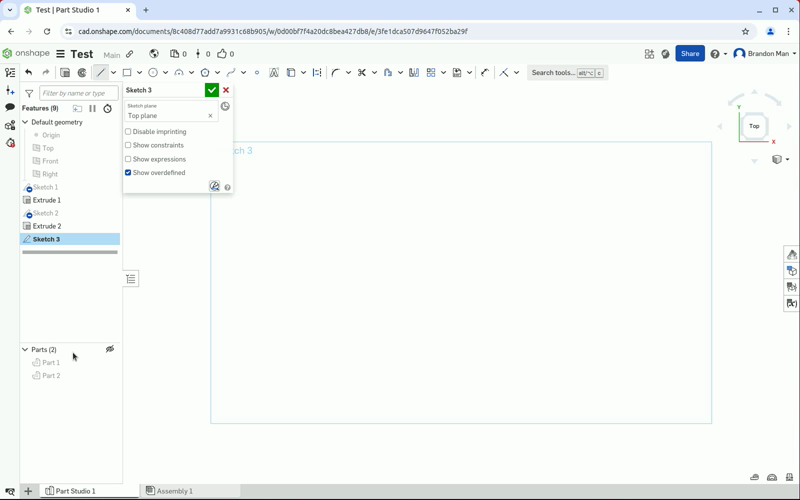
key_down(shift)
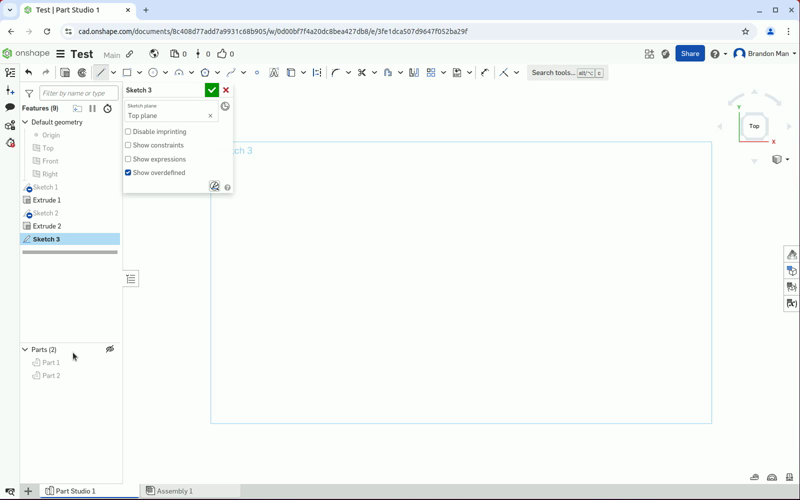
mouse_move(445, 395)
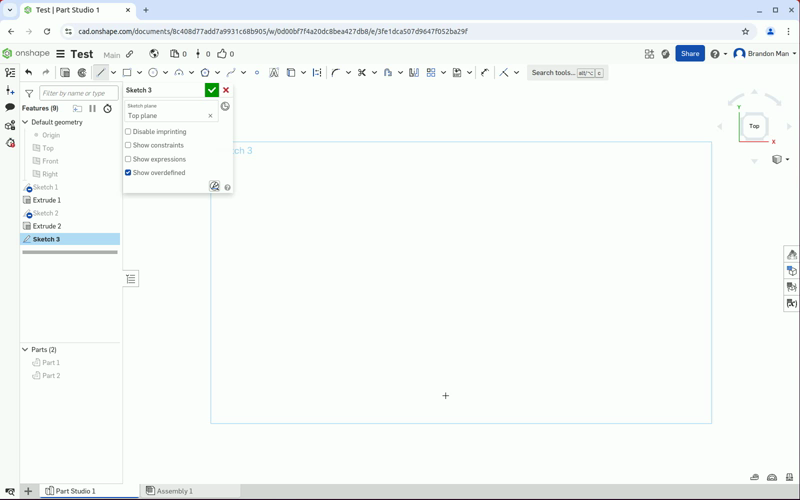
click(445, 395)
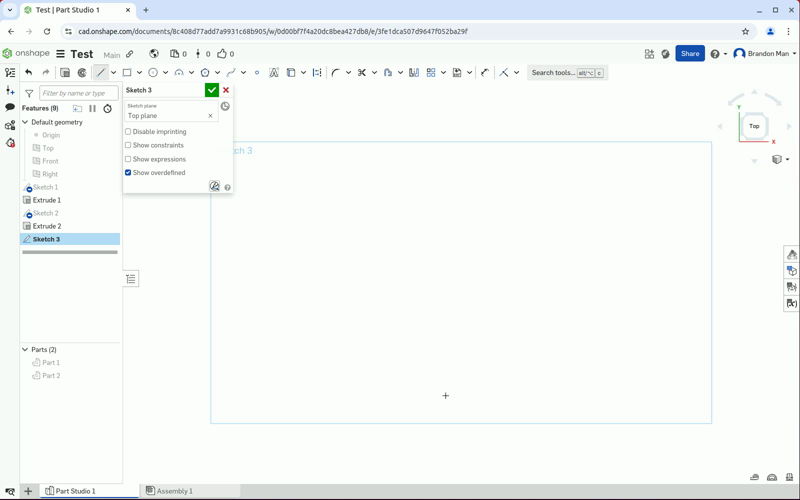
key_up(shift)
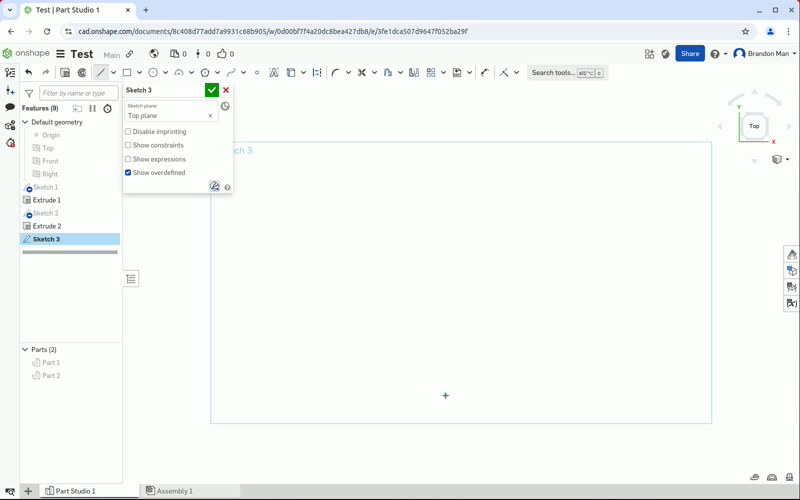
key_down(shift)
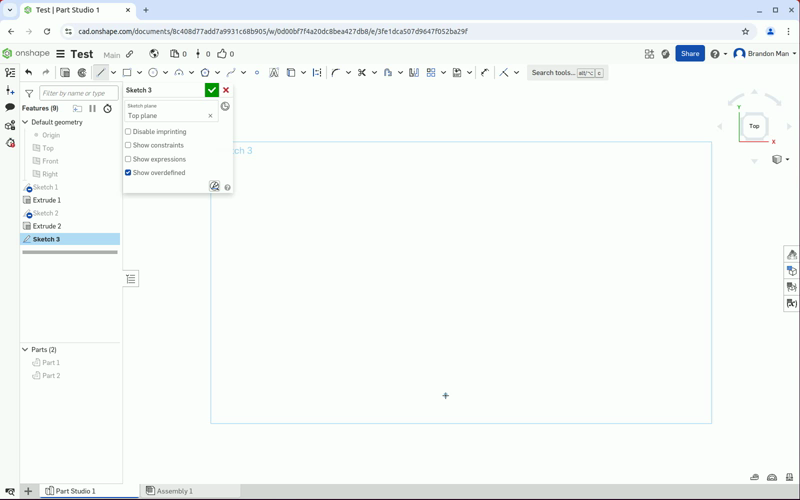
mouse_move(475, 395)
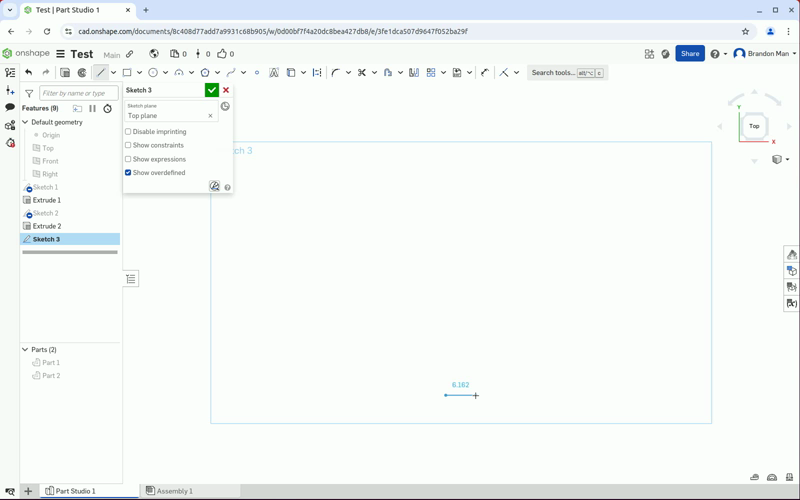
mouse_move(475, 395)
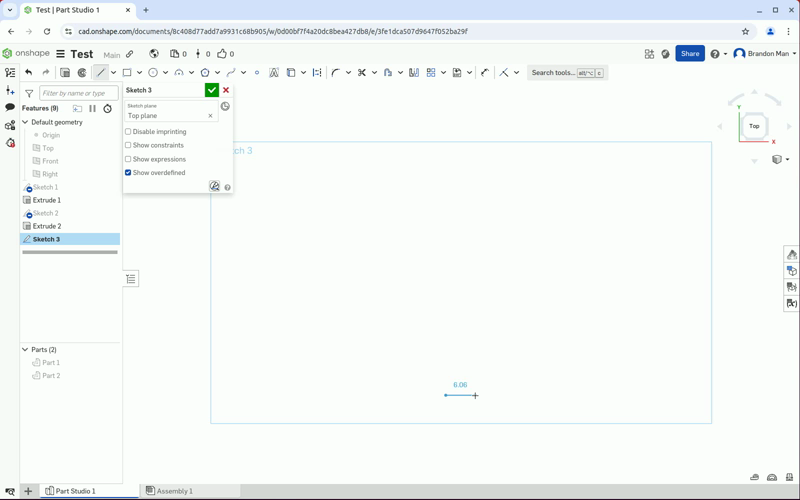
click(475, 395)
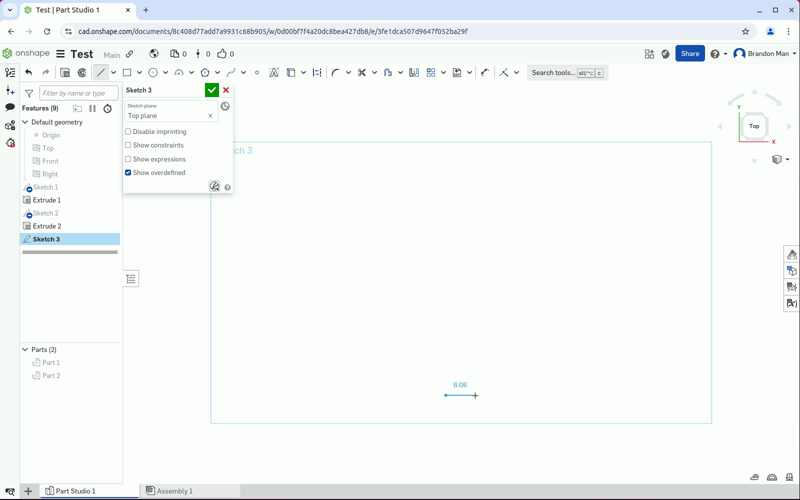
key_up(shift)
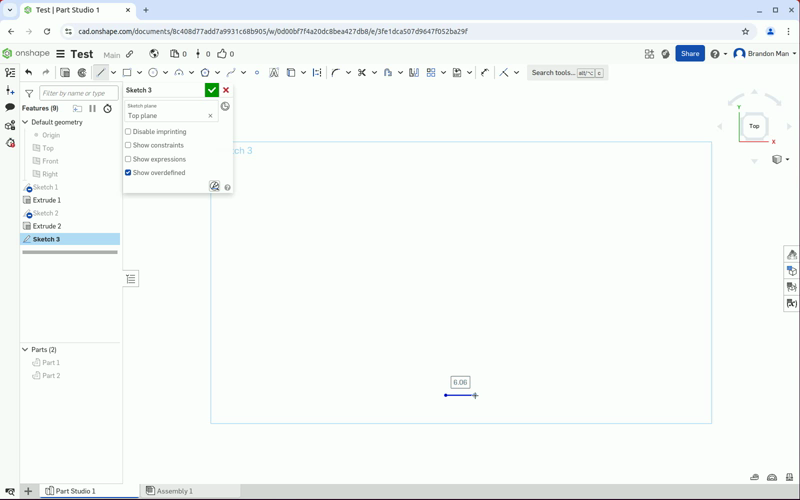
key_down(shift)
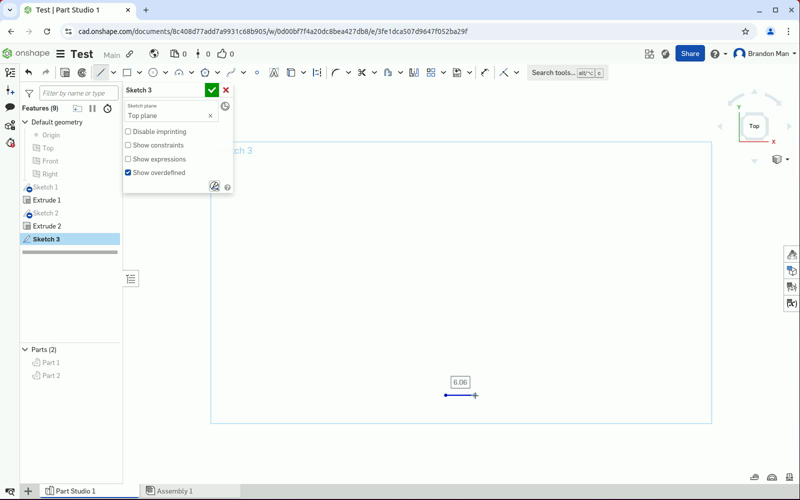
mouse_move(475, 297)
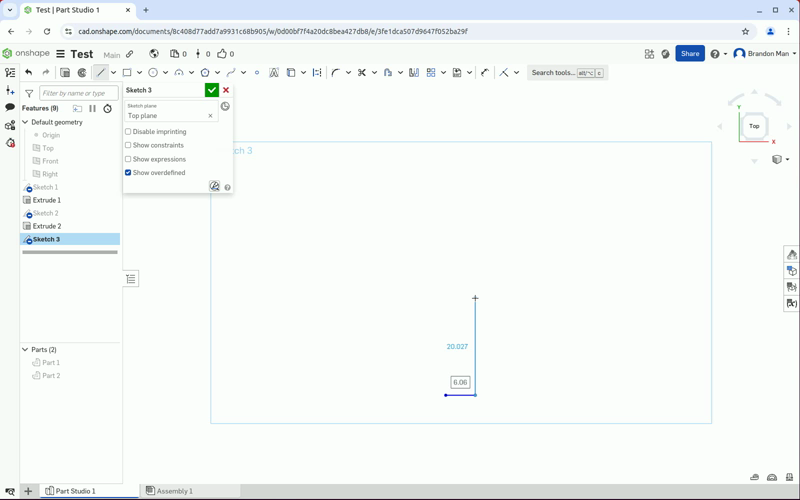
click(475, 297)
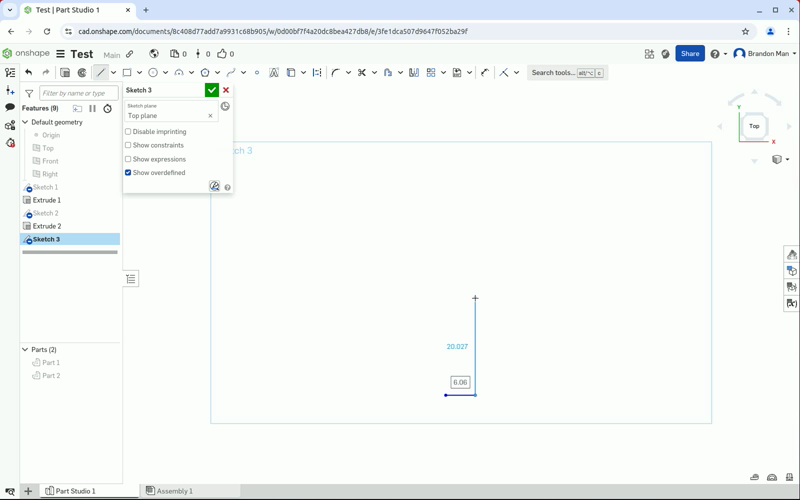
key_up(shift)
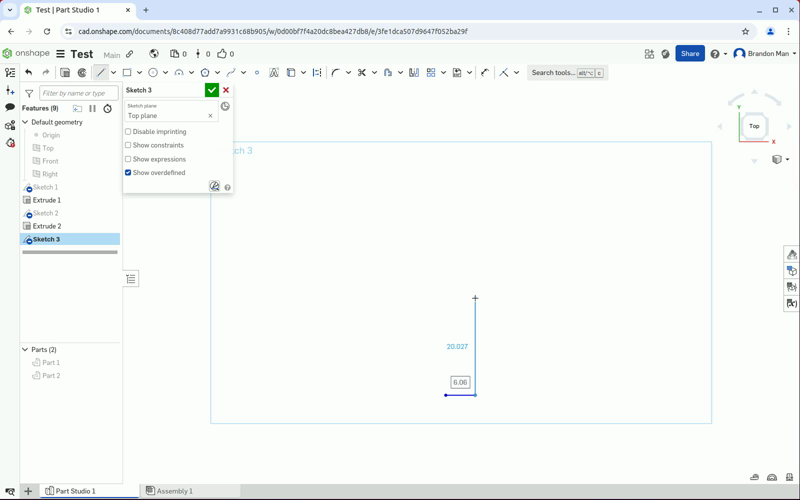
key_down(shift)
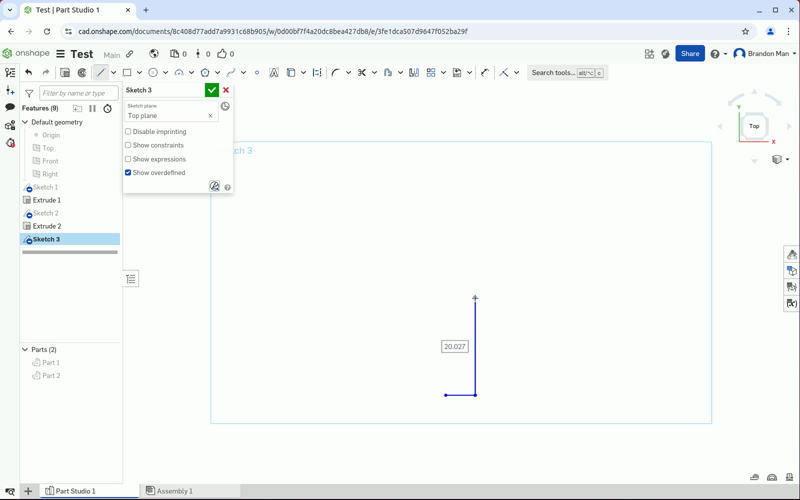
mouse_move(505, 297)
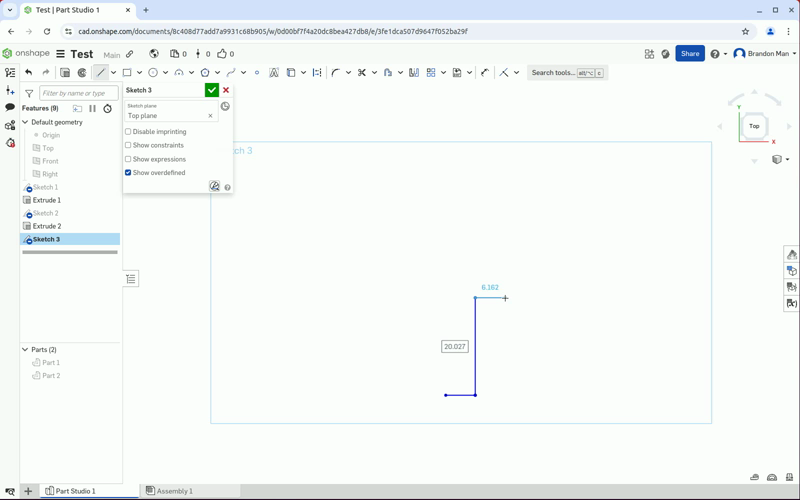
mouse_move(445, 297)
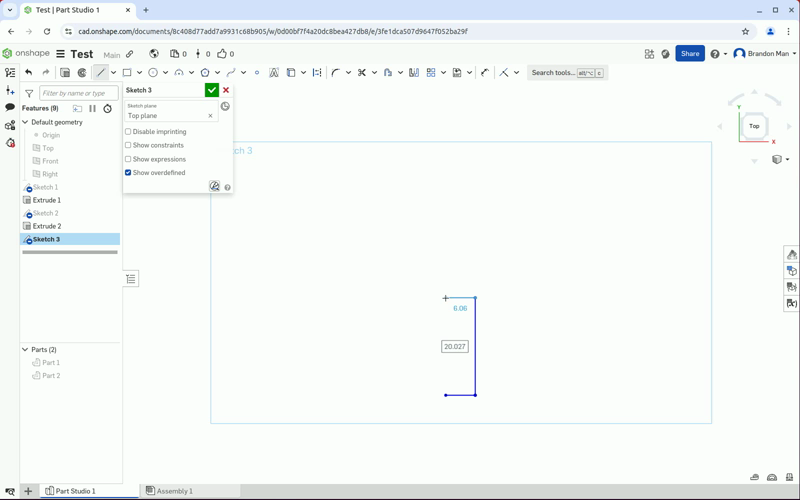
click(445, 297)
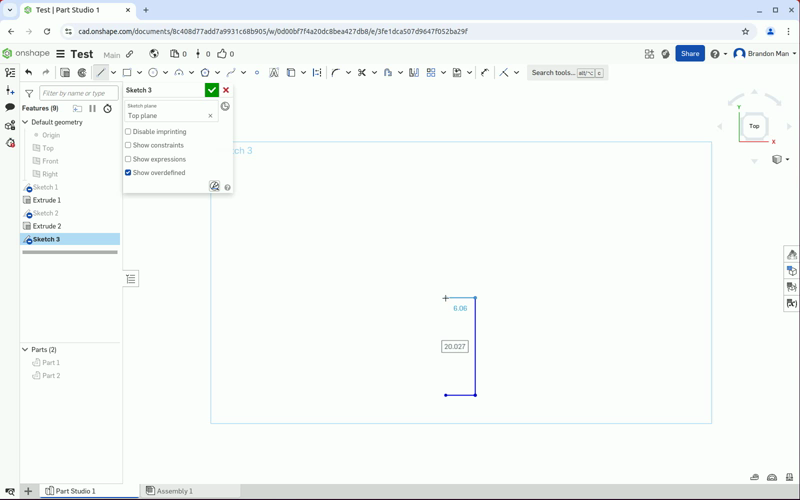
key_up(shift)
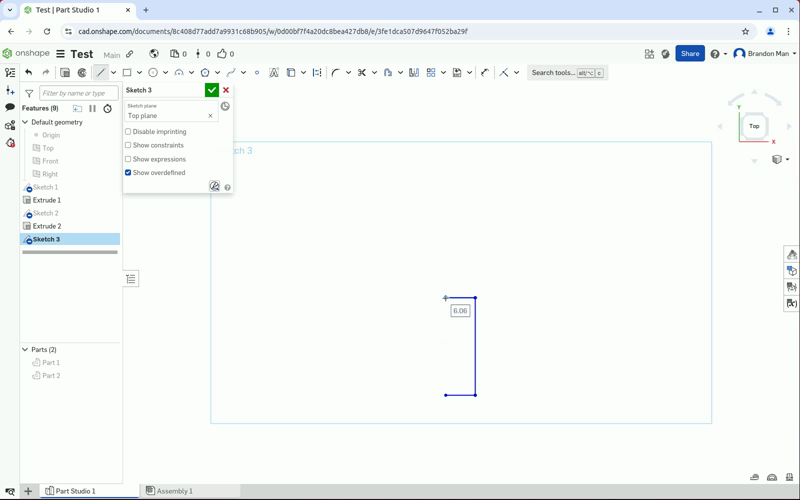
key_down(shift)
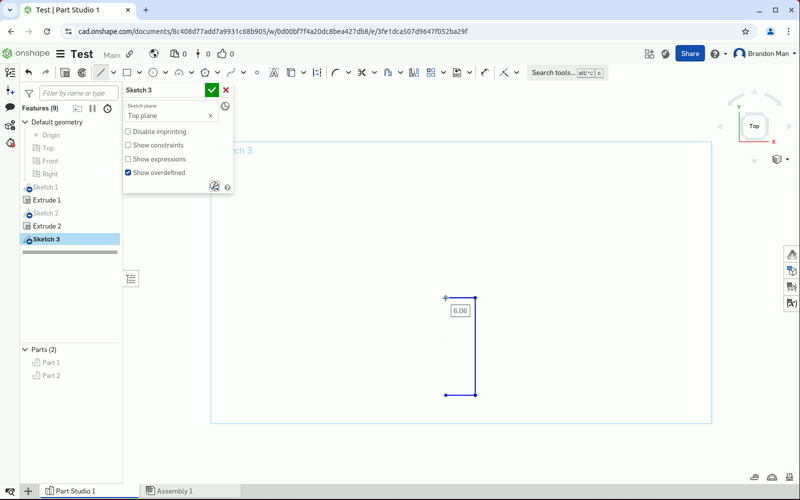
mouse_move(445, 395)
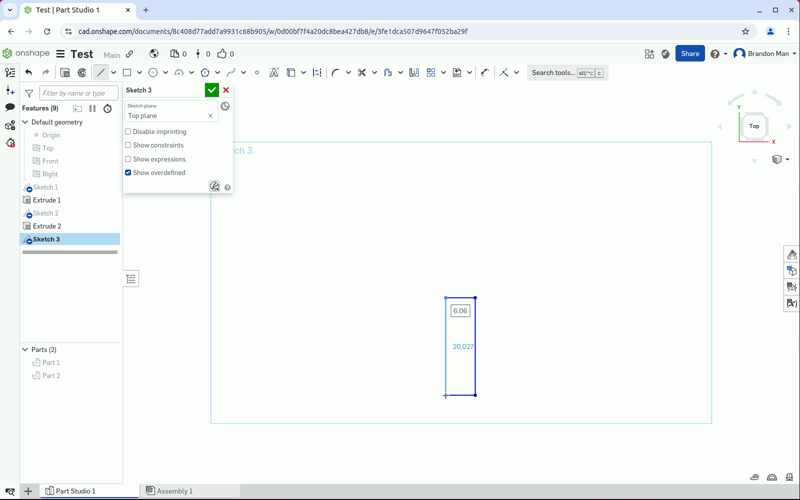
key_up(shift)
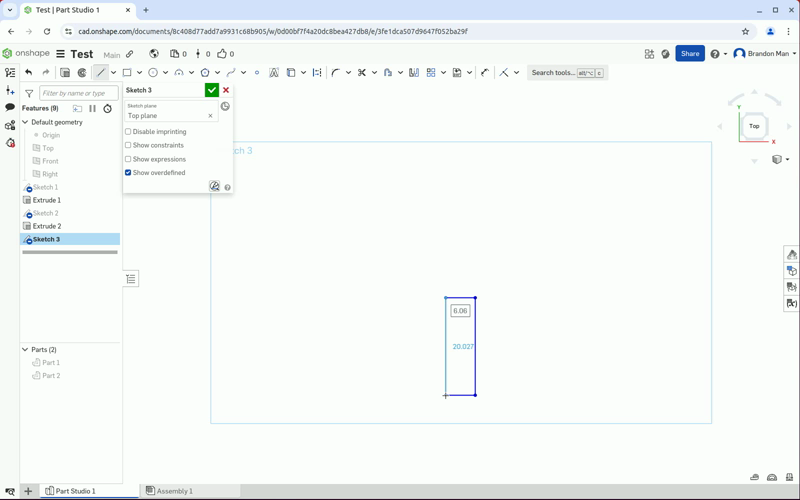
click(445, 395)
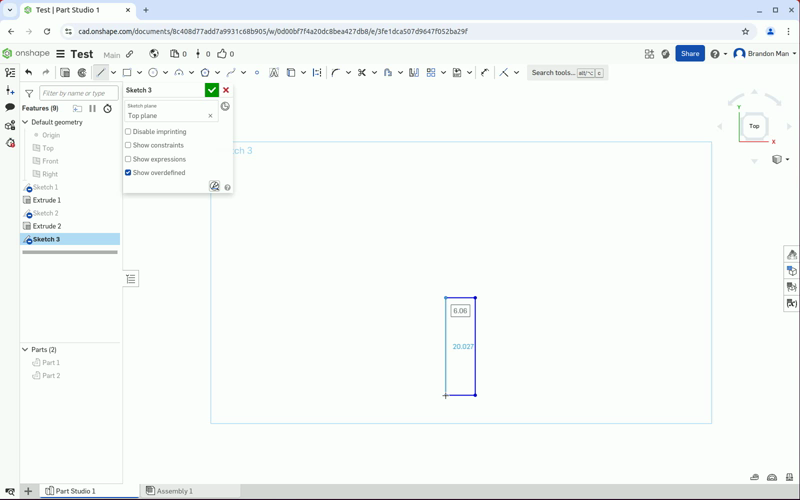
key(esc)
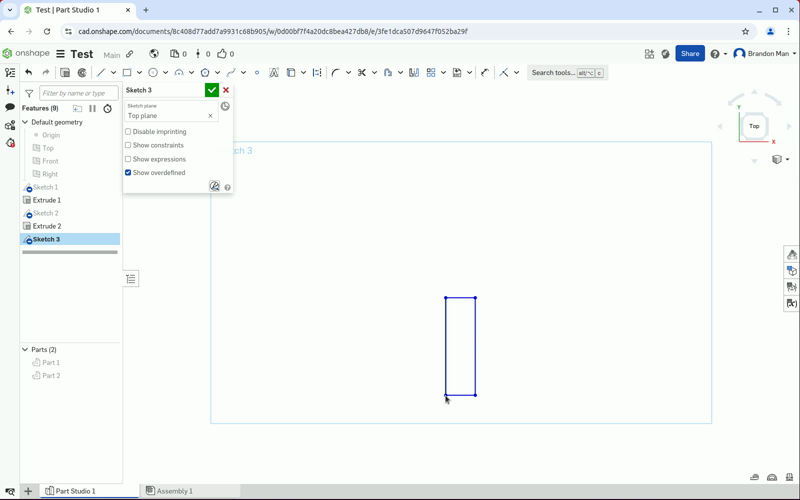
mouse_move(448, 349)
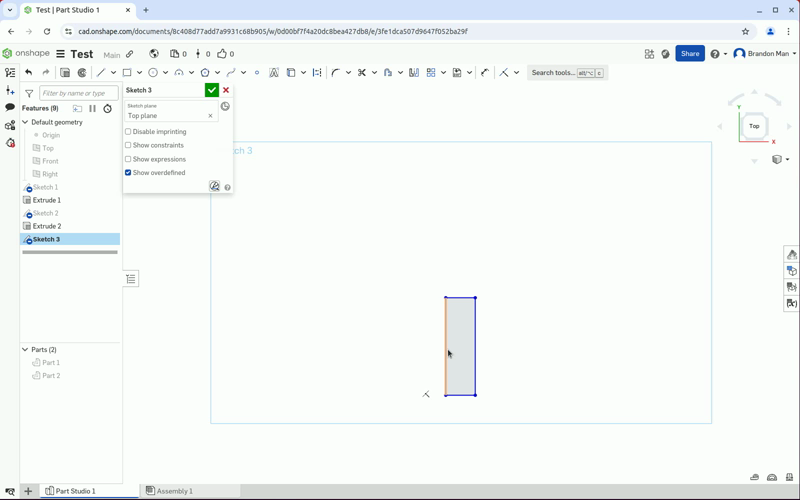
click(448, 349)
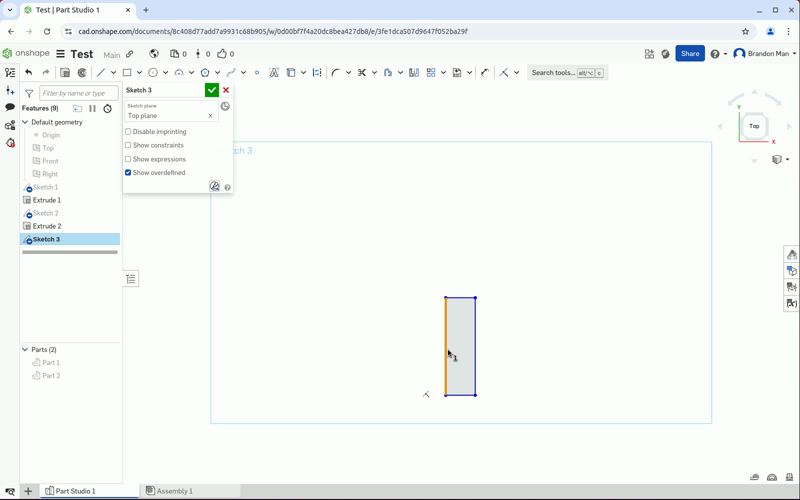
mouse_move(73, 352)
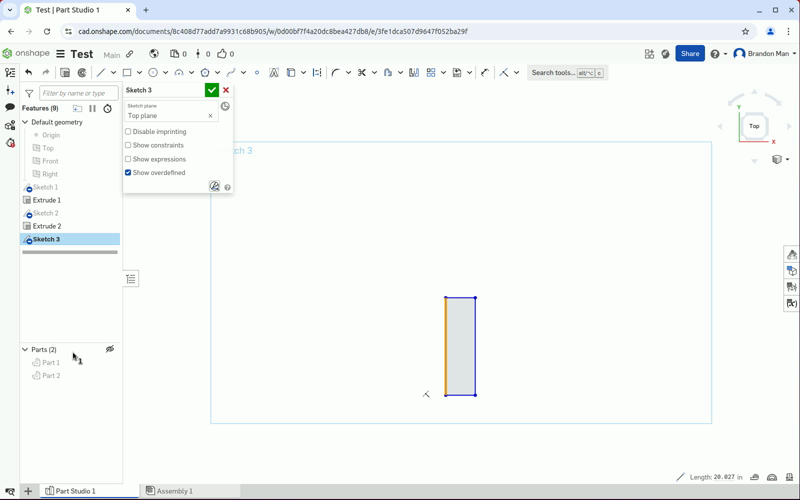
key(shift+y)
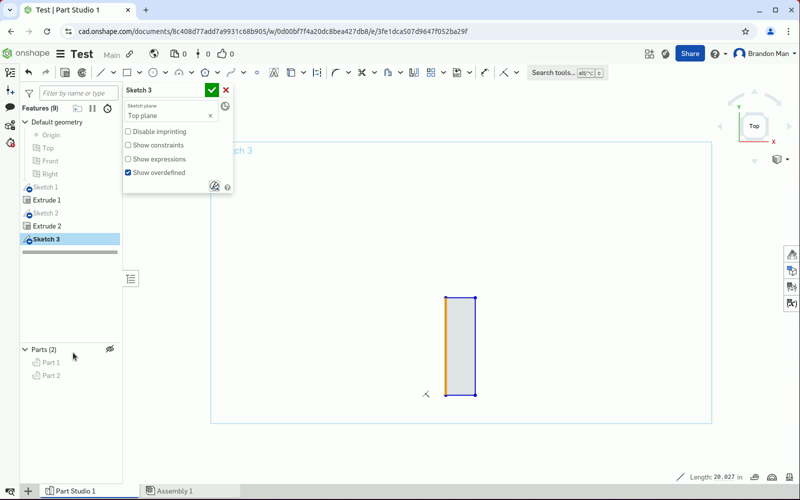
key(shift+e)
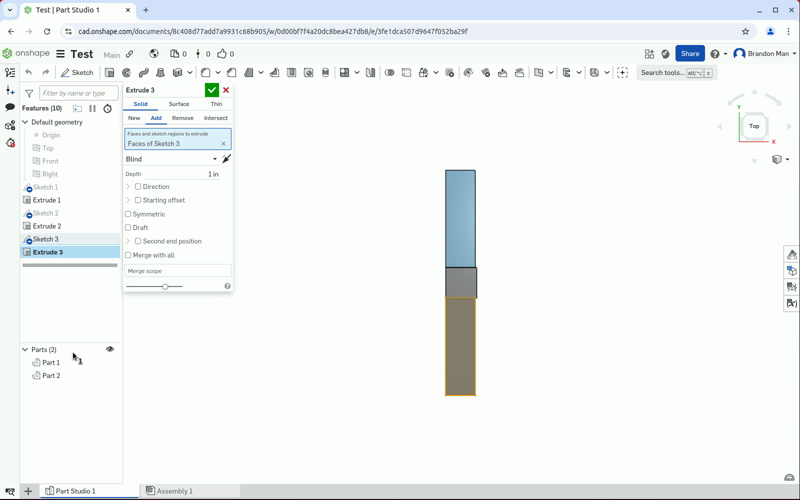
mouse_move(143, 106)
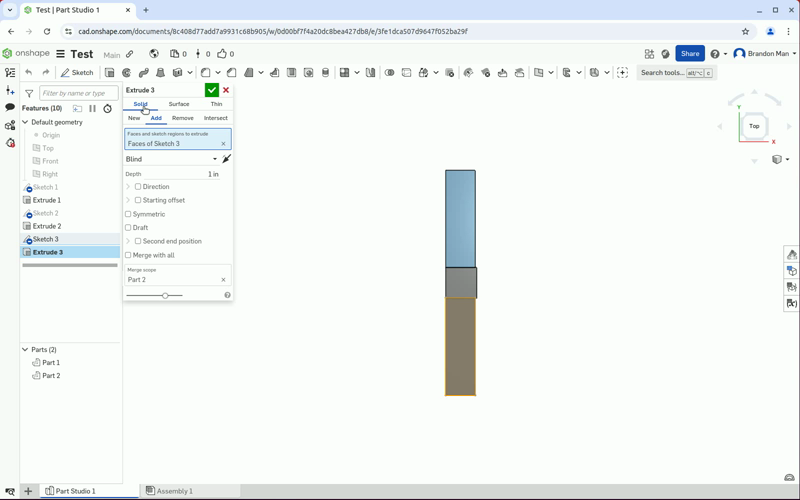
click(143, 106)
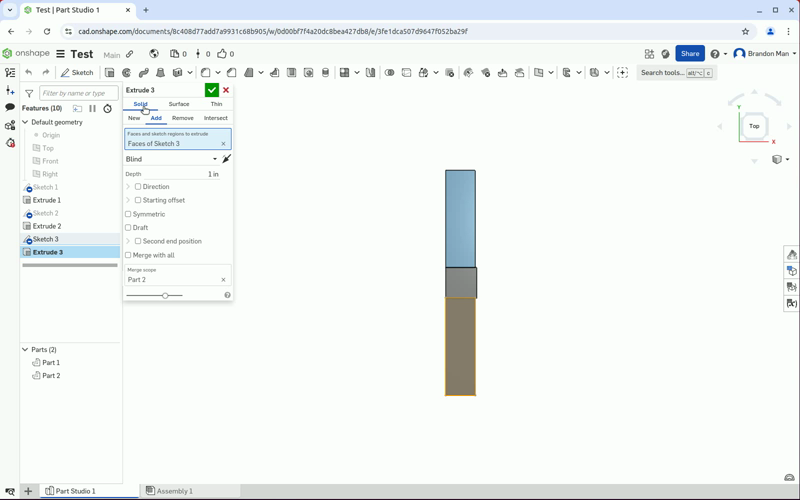
mouse_move(137, 120)
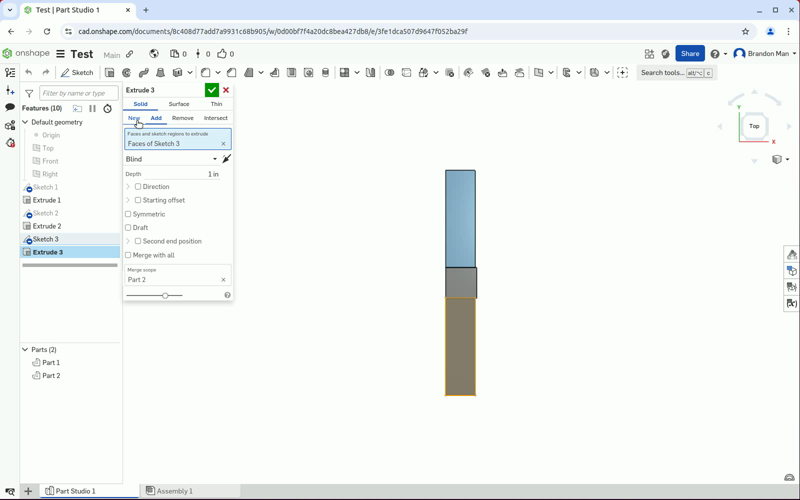
click(137, 120)
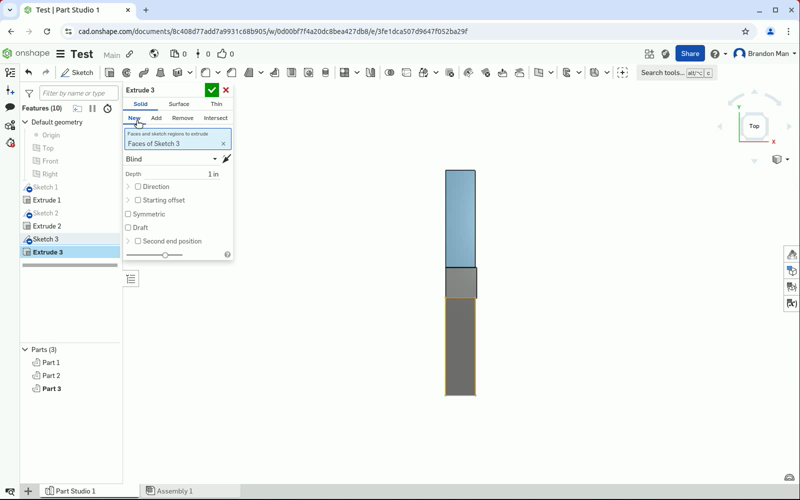
key(tab, 4)
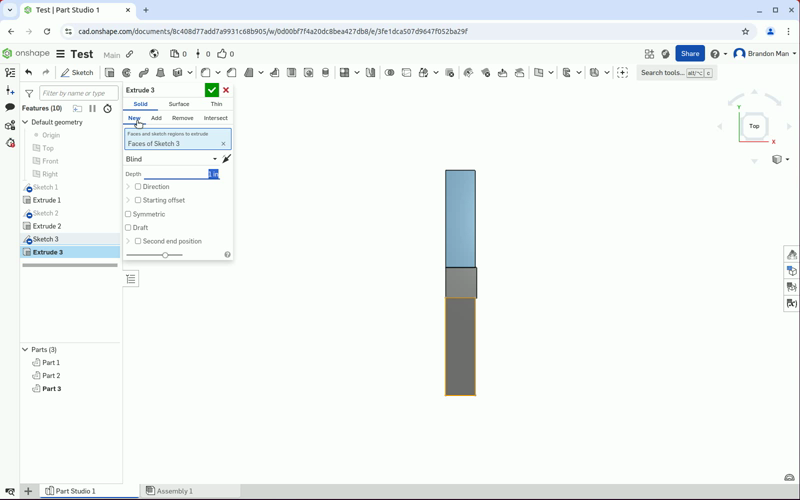
text(6.258)
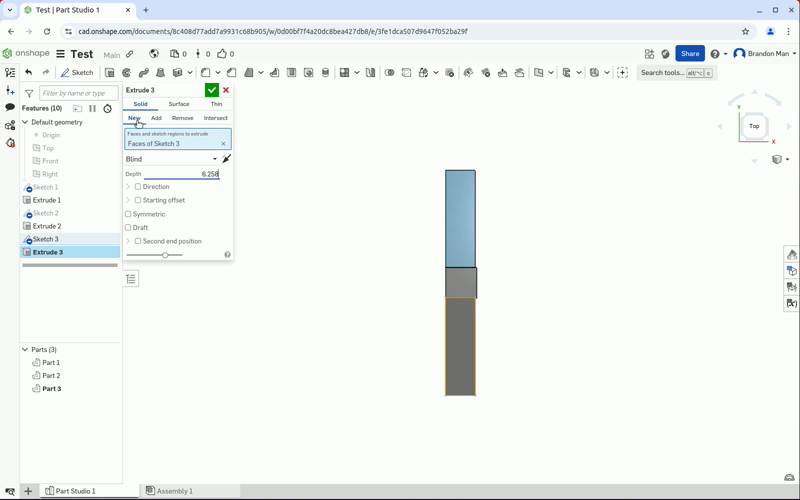
key(enter)
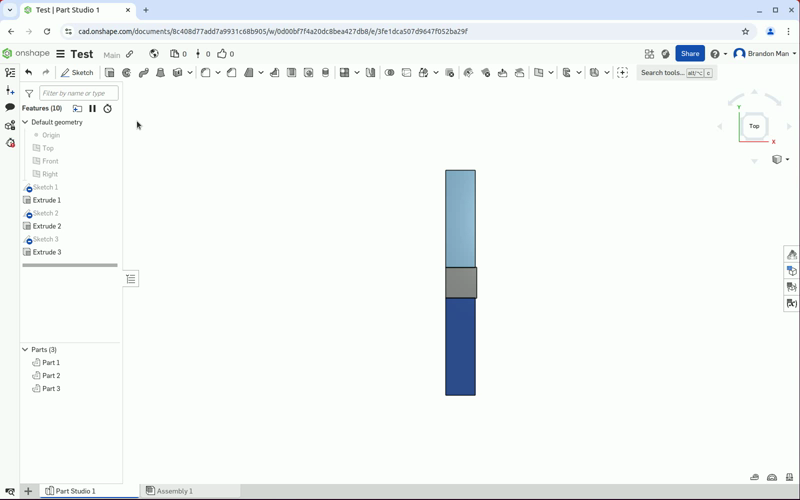
key(shift+h)
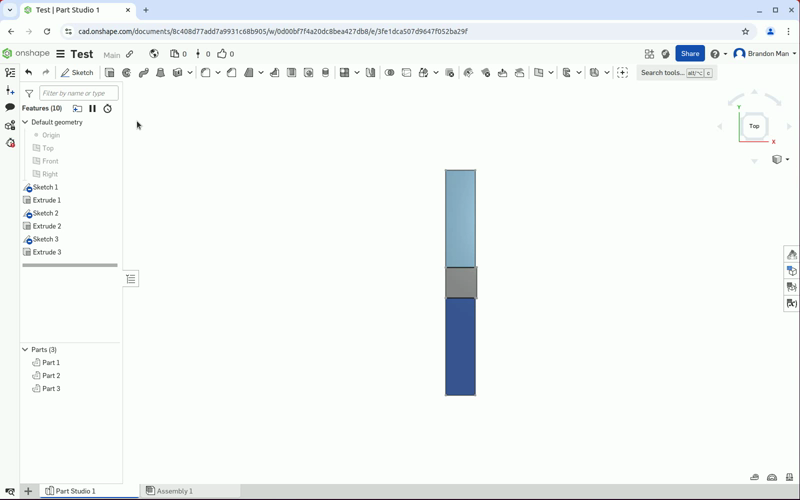
key(shift+h)
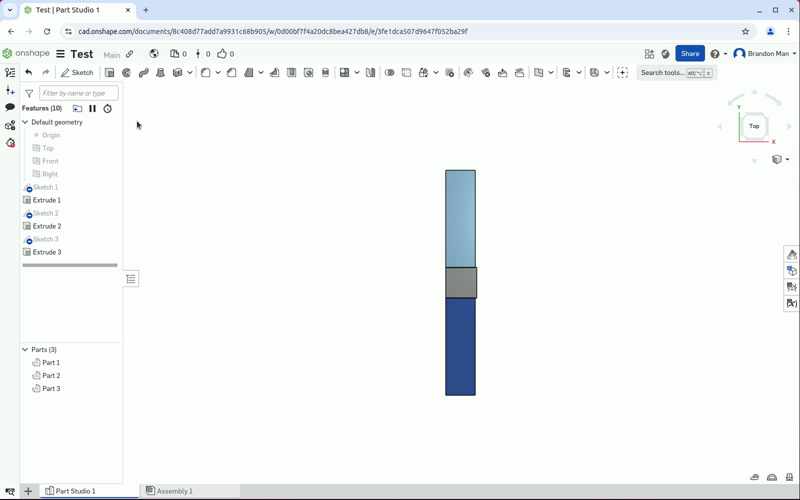
mouse_move(73, 189)
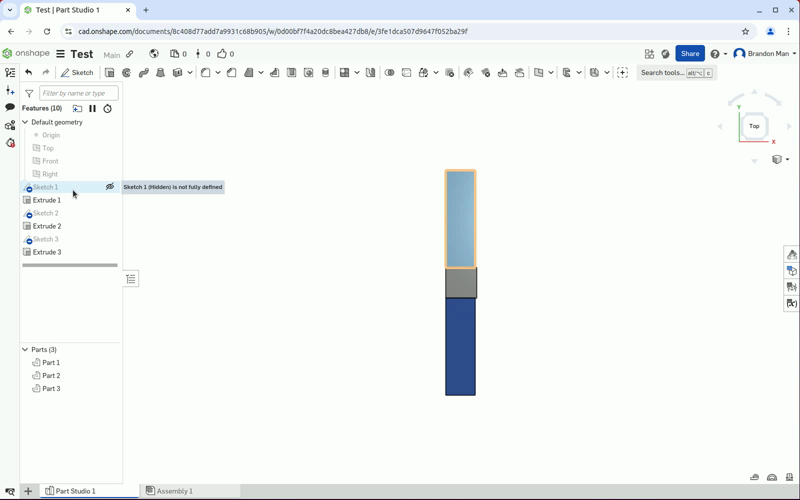
click(73, 189)
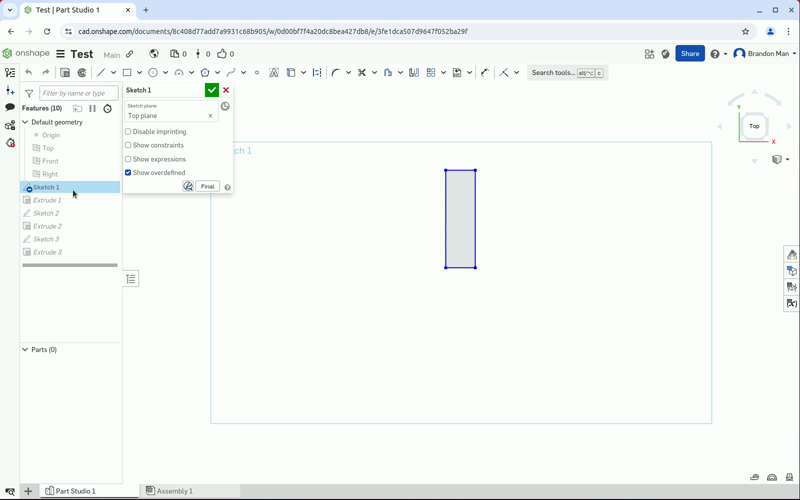
mouse_move(229, 92)
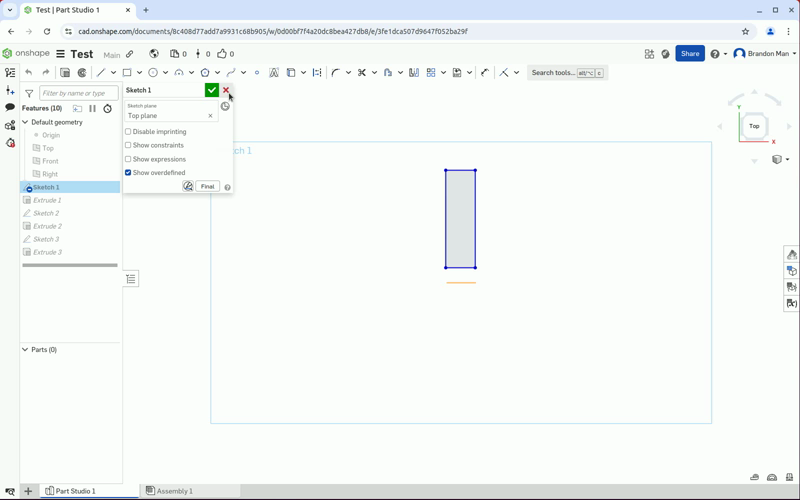
click(229, 92)
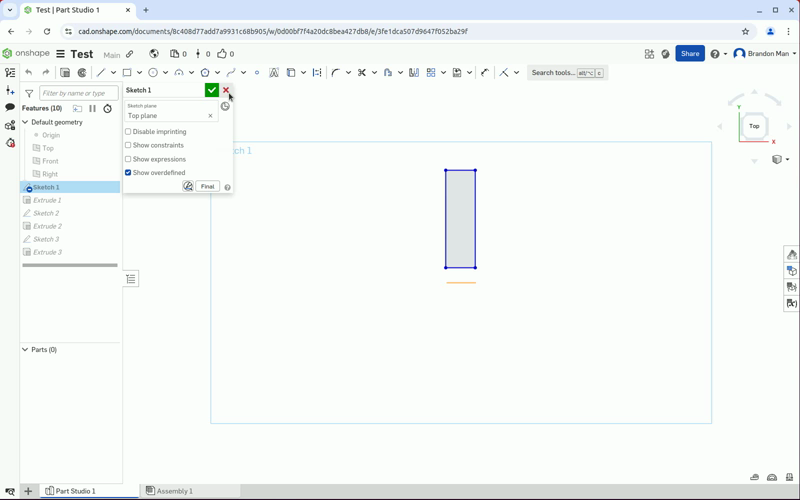
key(shift+s)
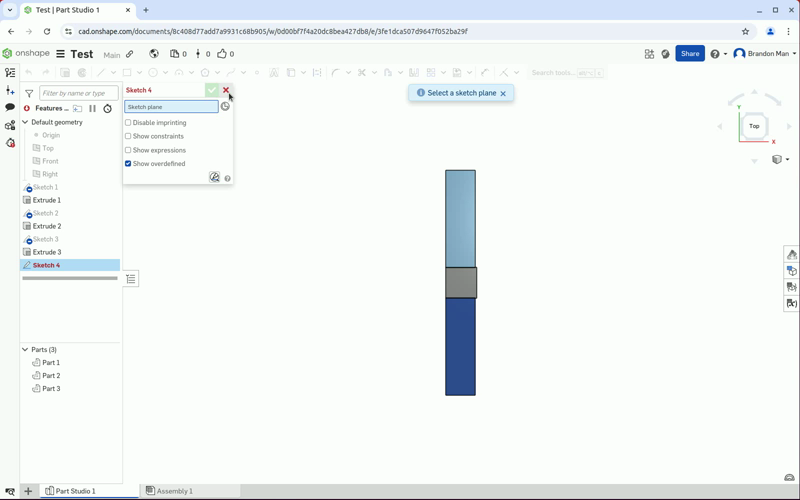
mouse_move(73, 150)
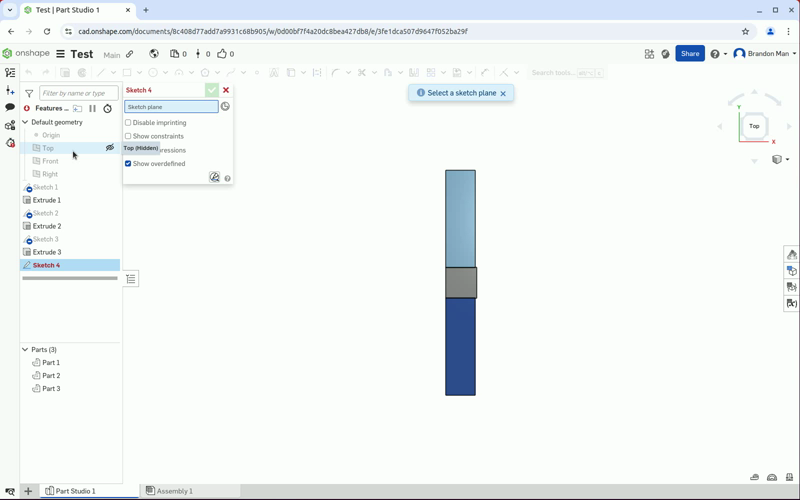
click(73, 150)
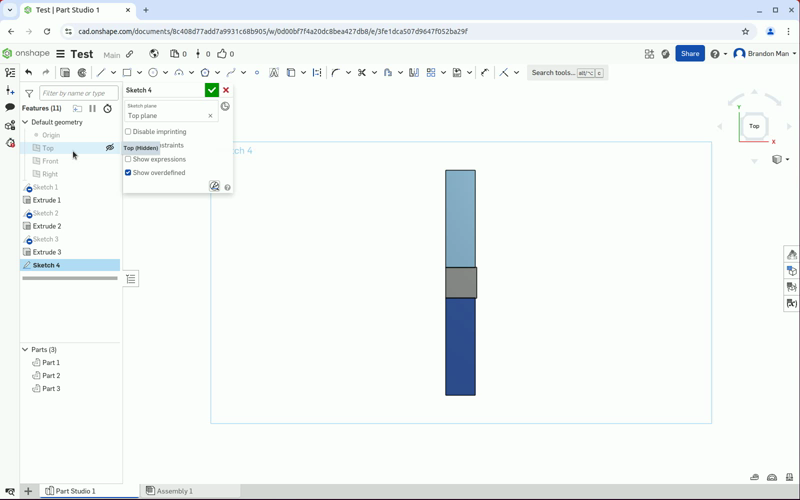
mouse_move(73, 352)
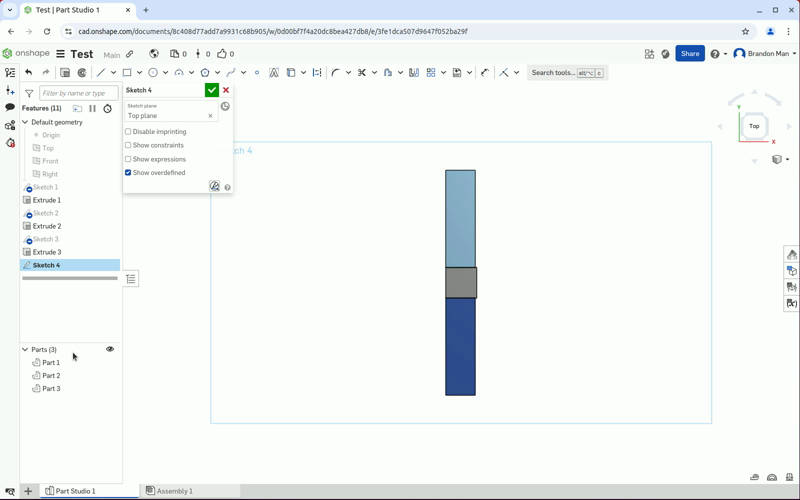
key(y)
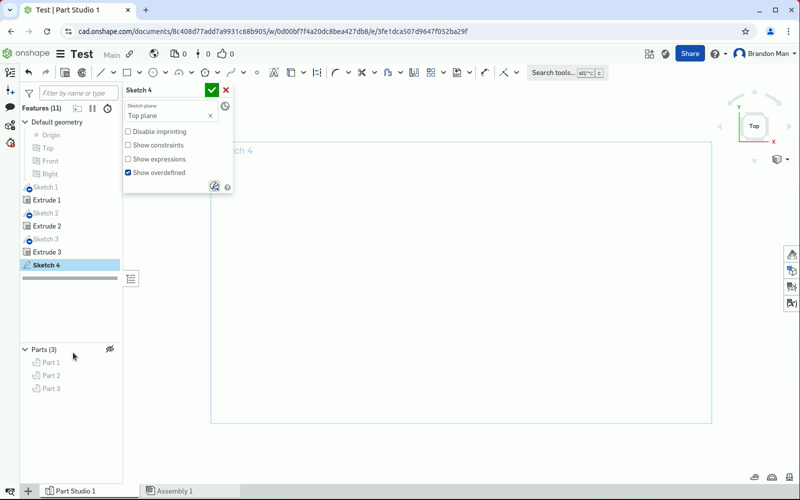
key(l)
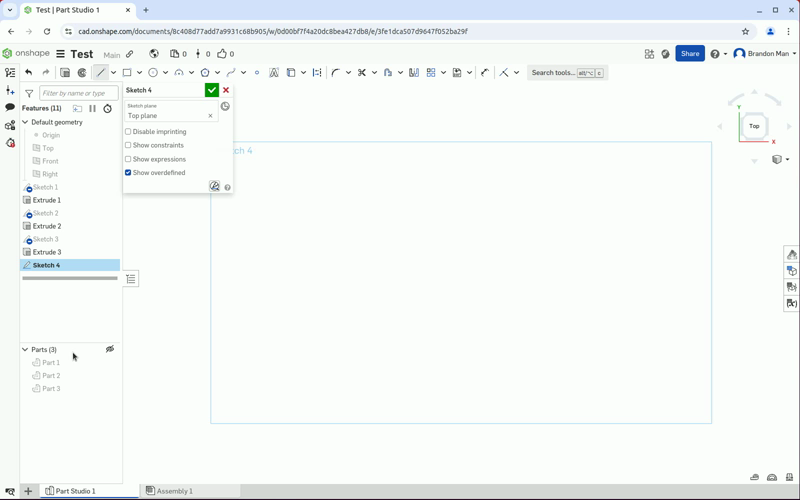
key_down(shift)
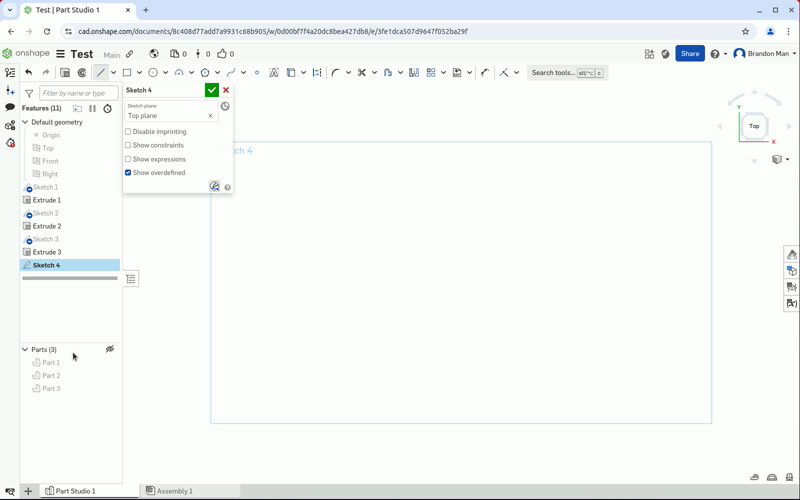
mouse_move(445, 267)
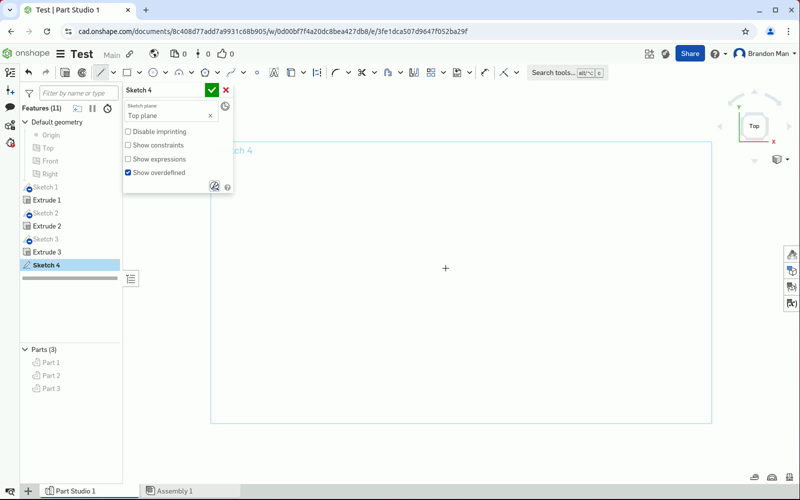
click(445, 267)
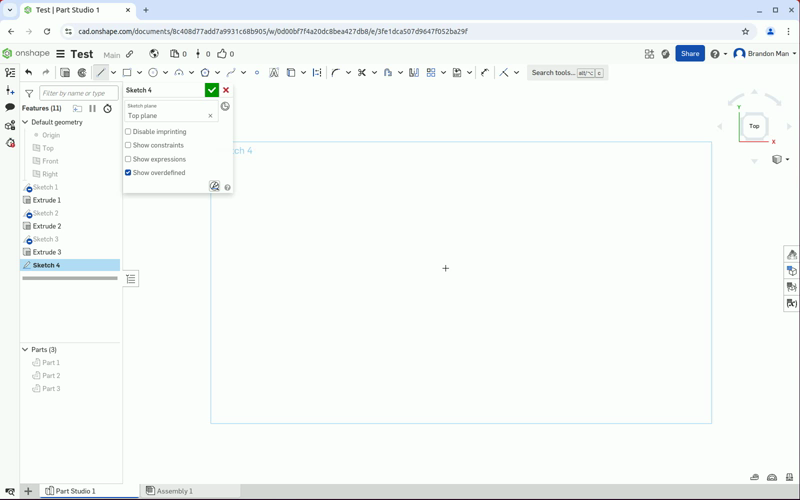
key_up(shift)
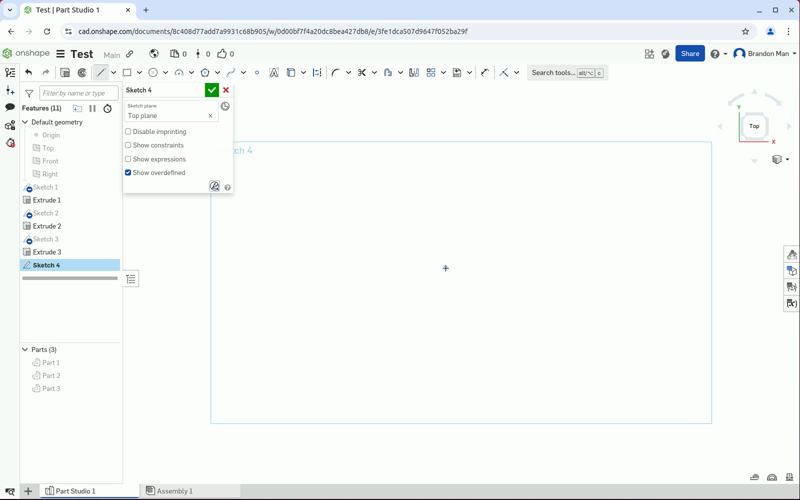
key_down(shift)
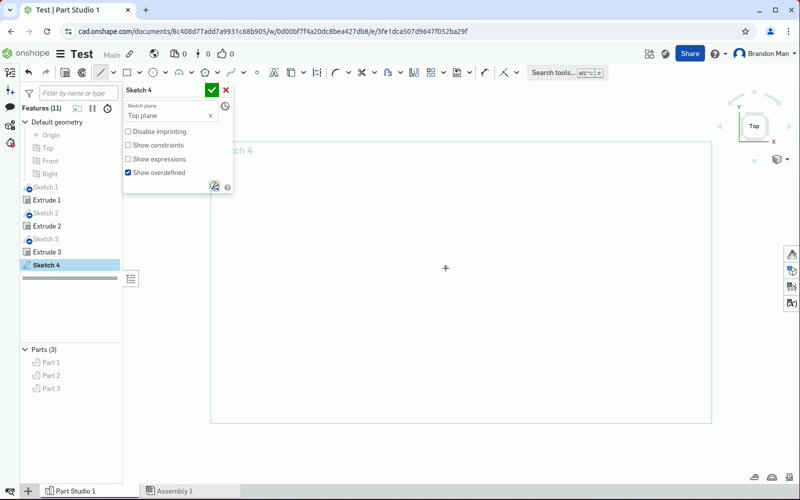
mouse_move(475, 267)
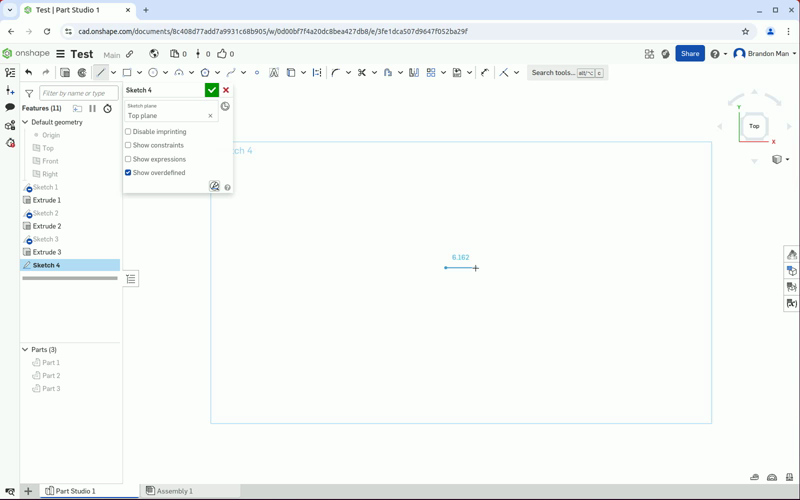
mouse_move(475, 267)
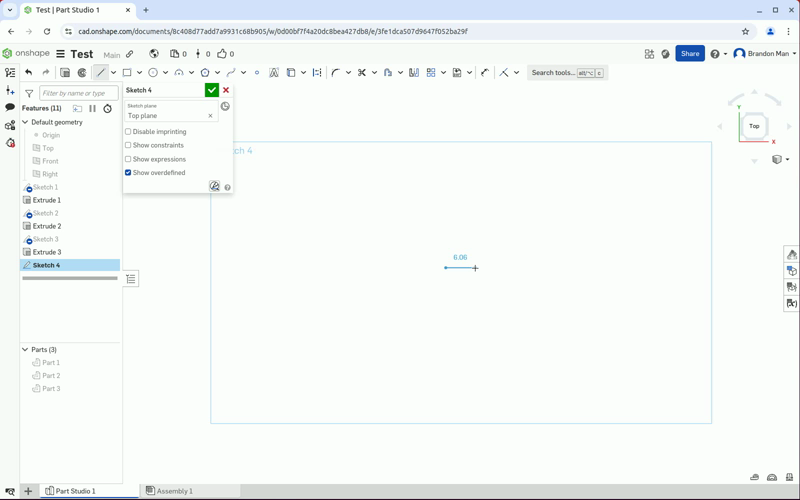
click(475, 267)
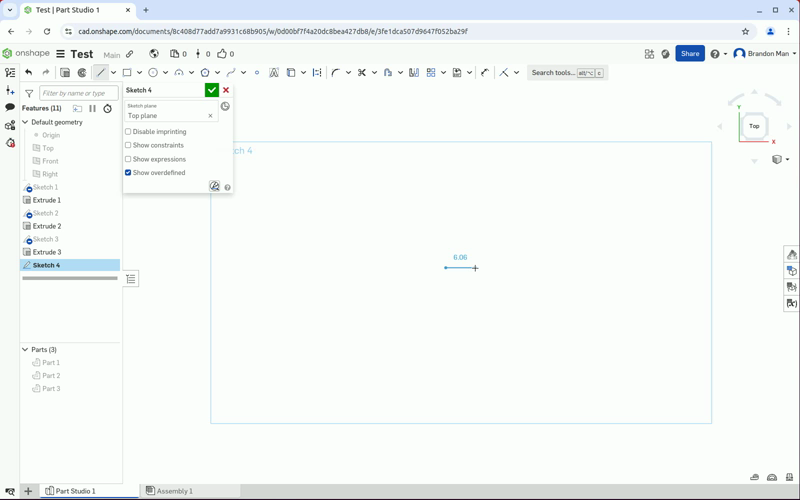
key_up(shift)
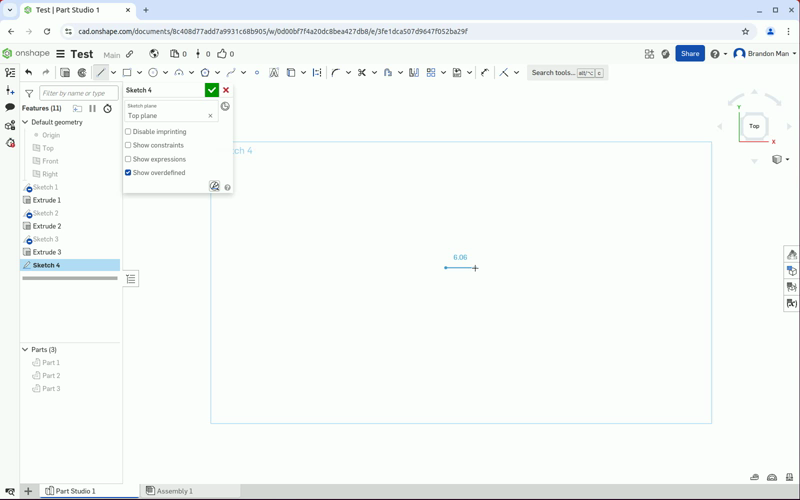
key_down(shift)
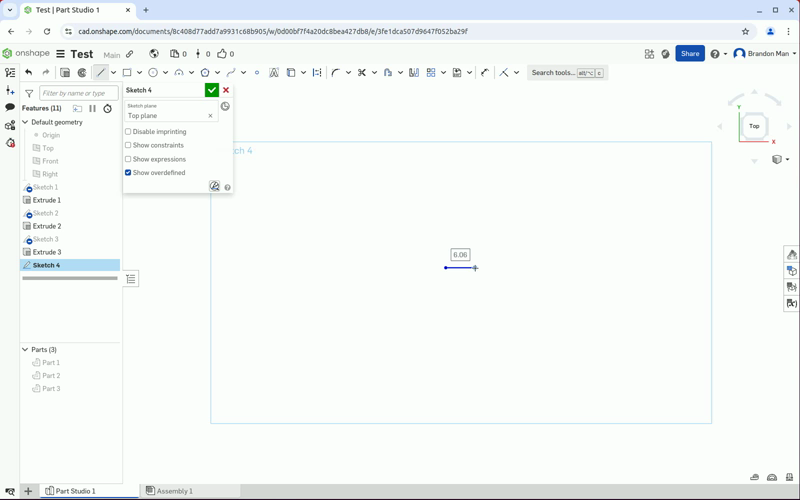
mouse_move(475, 170)
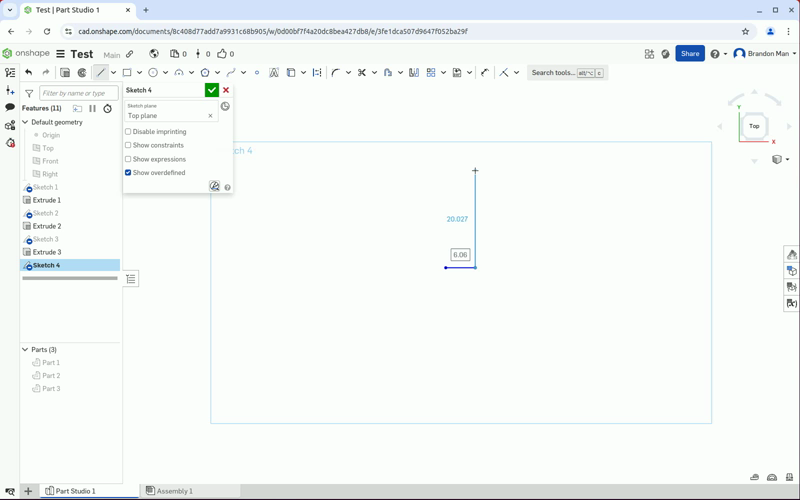
click(475, 170)
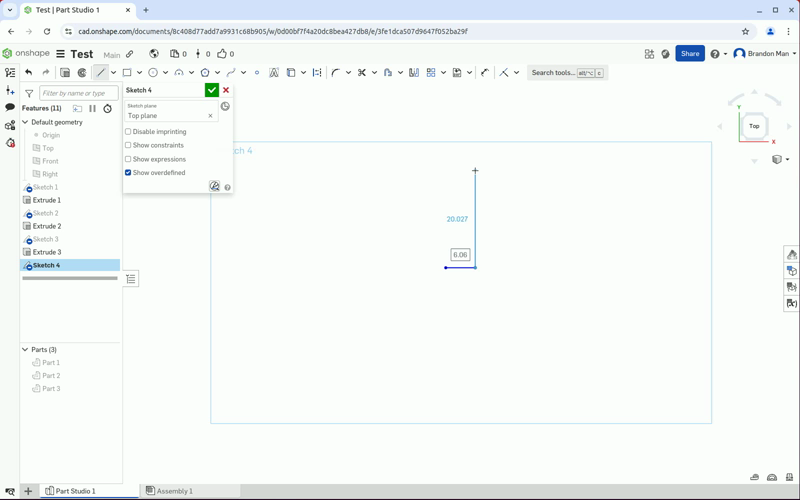
key_up(shift)
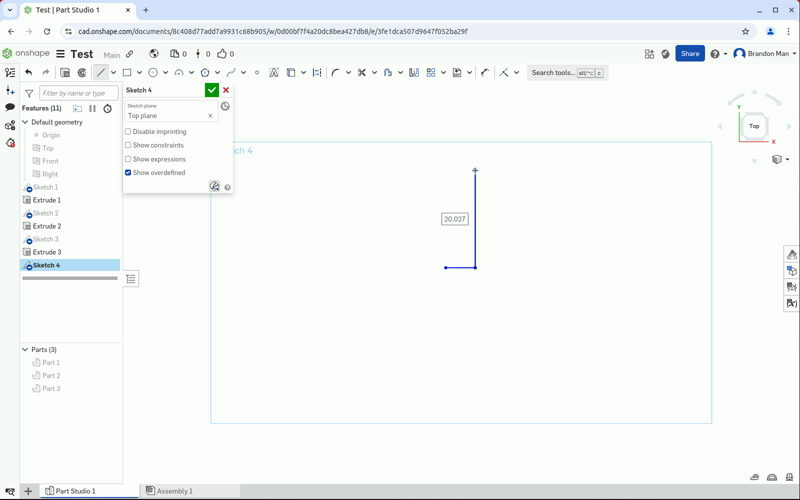
key_down(shift)
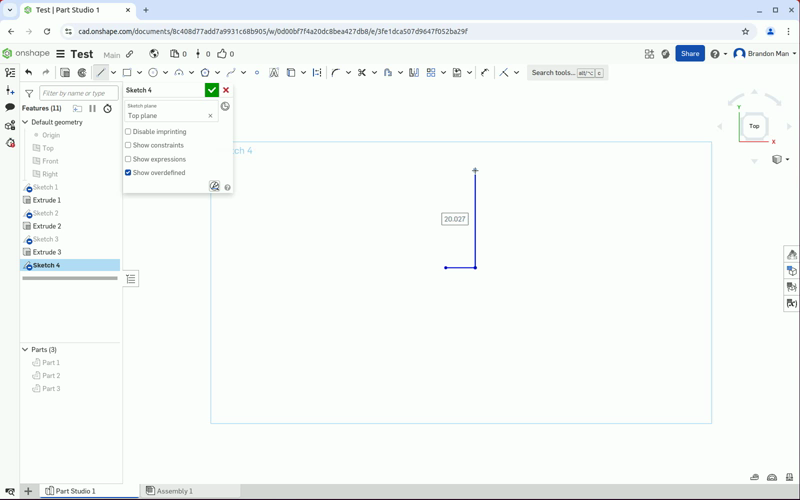
mouse_move(505, 170)
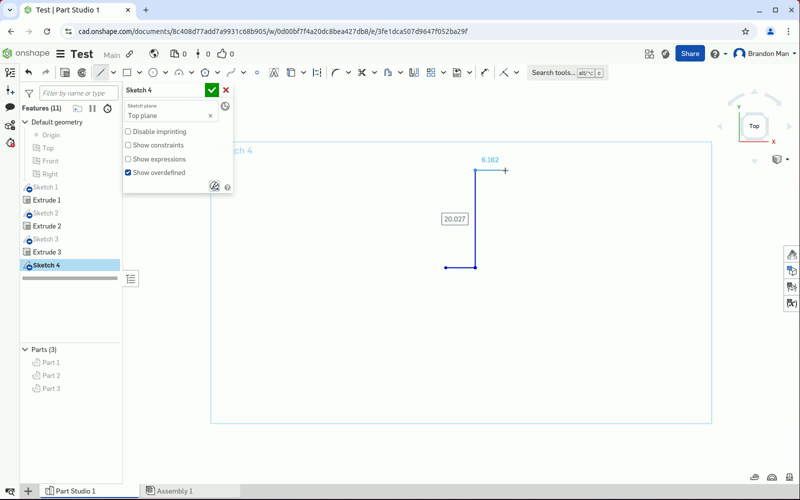
mouse_move(445, 170)
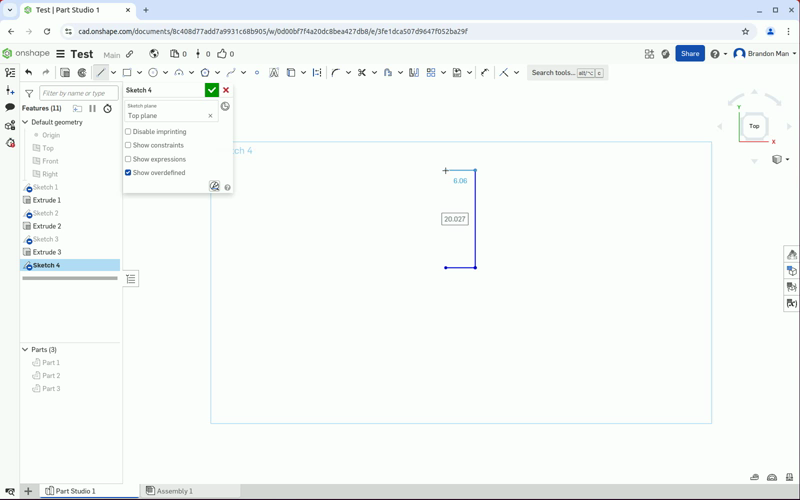
click(445, 170)
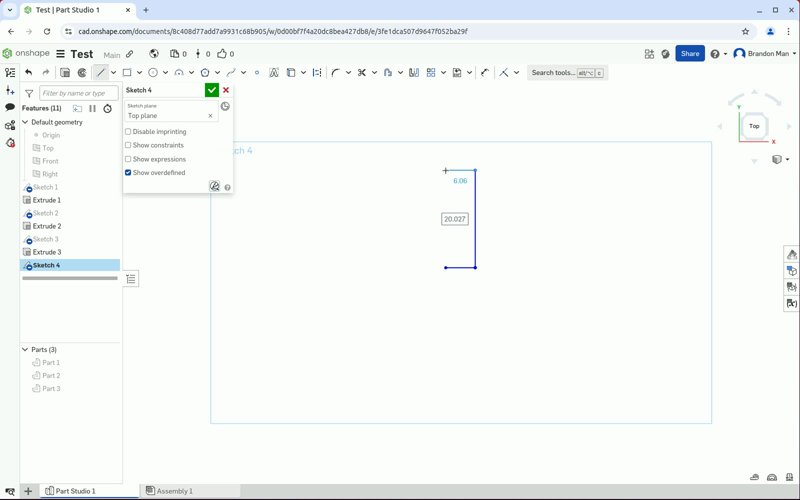
key_up(shift)
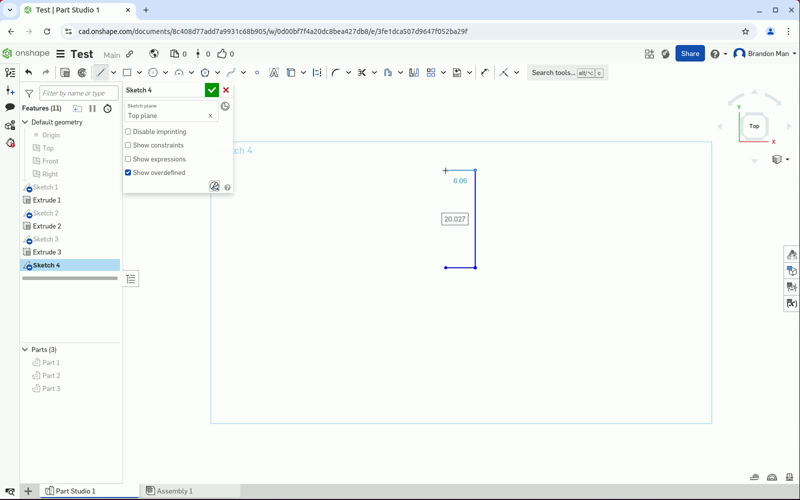
key_down(shift)
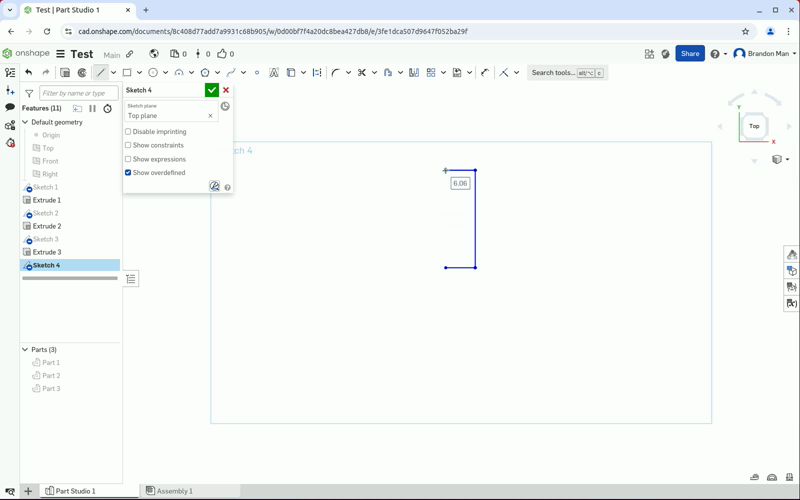
mouse_move(445, 267)
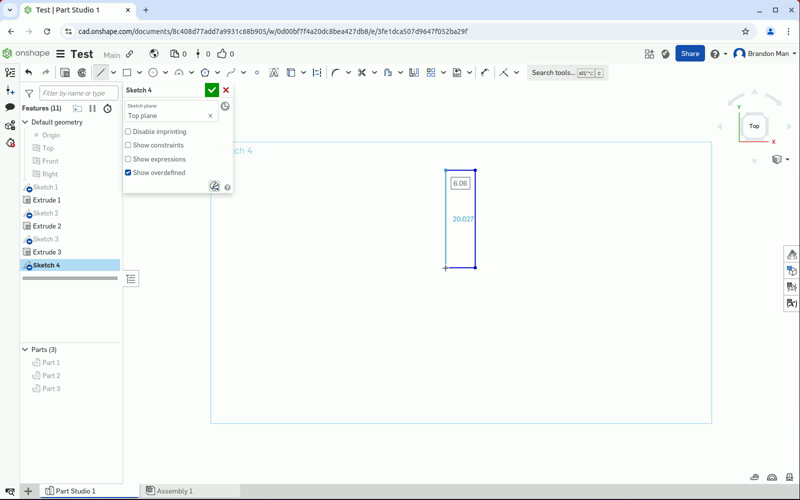
key_up(shift)
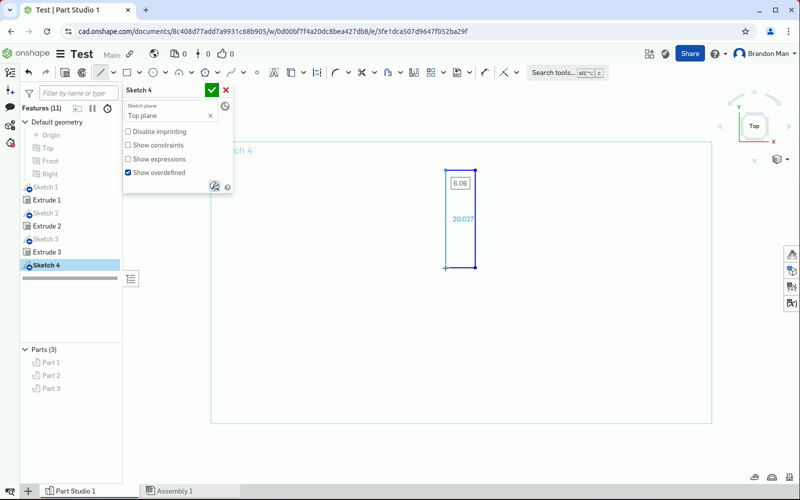
click(445, 267)
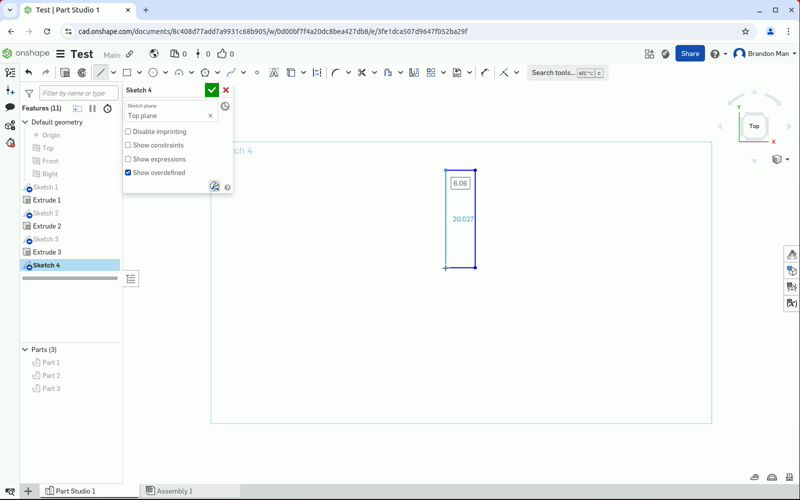
key(esc)
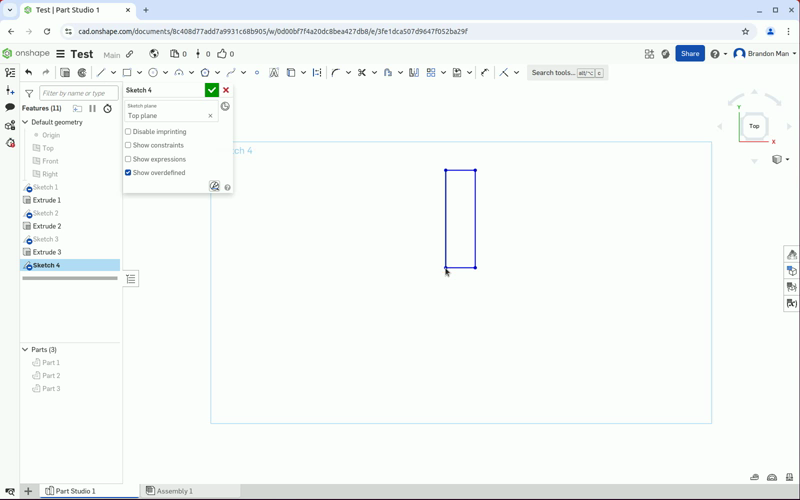
mouse_move(450, 173)
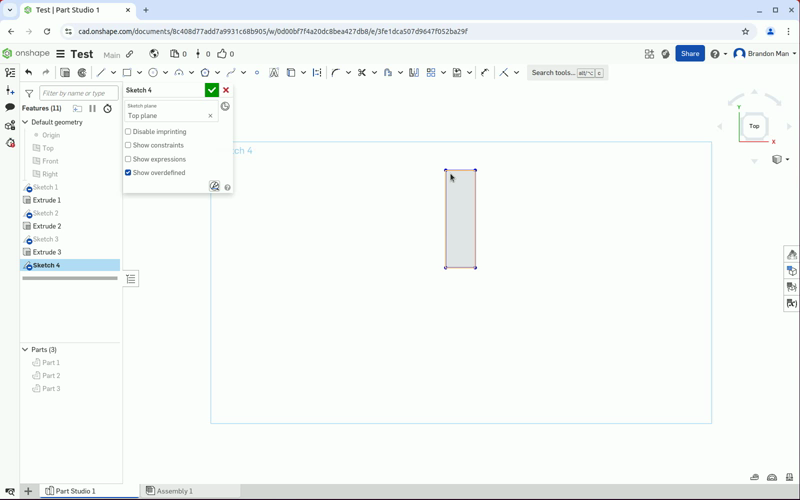
click(450, 173)
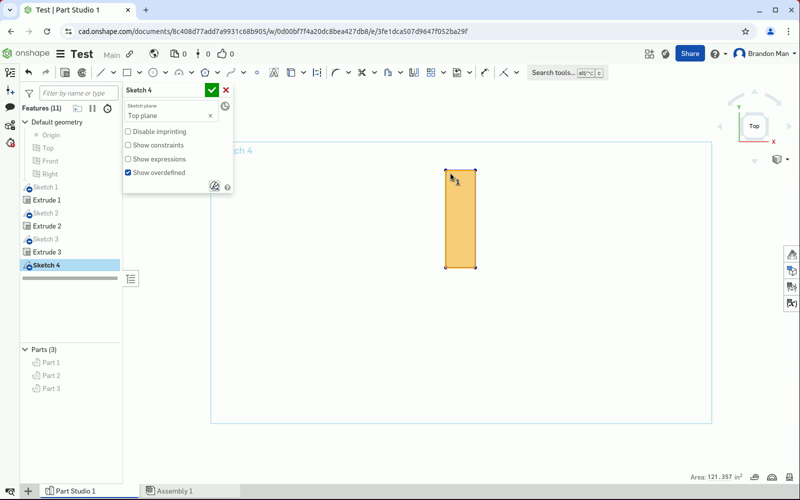
mouse_move(73, 352)
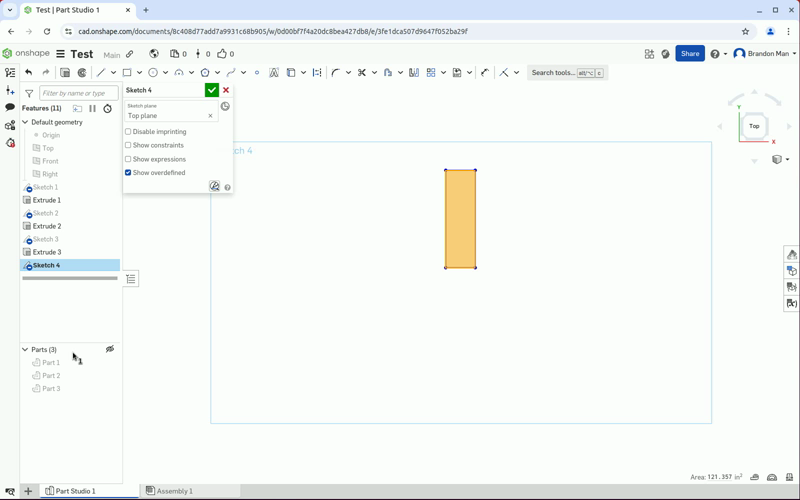
key(shift+y)
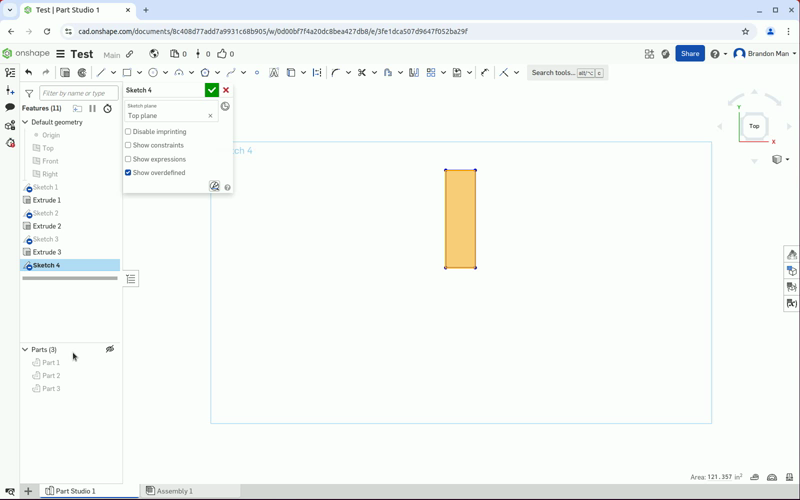
key(shift+e)
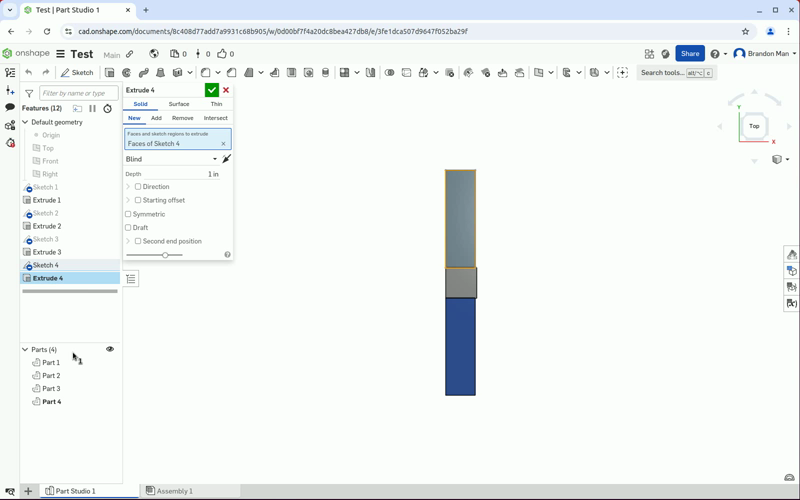
mouse_move(143, 106)
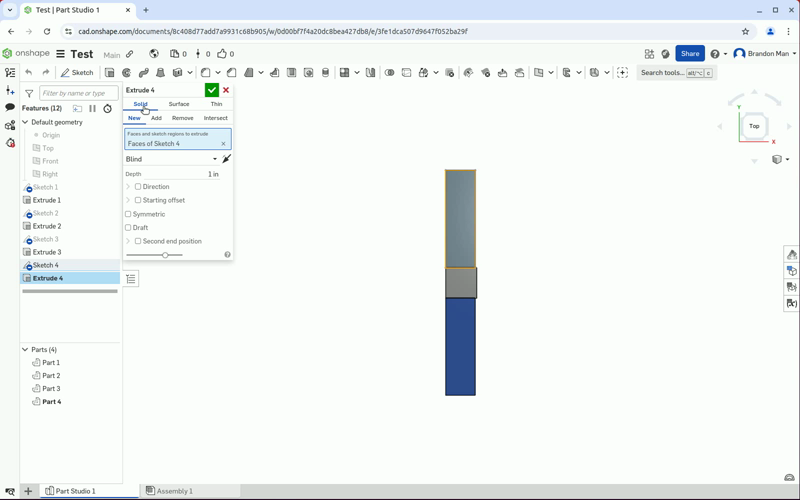
click(143, 106)
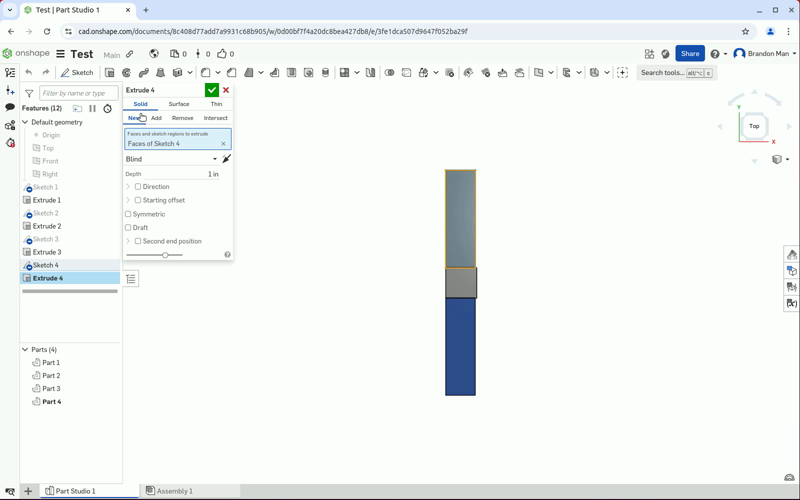
mouse_move(137, 120)
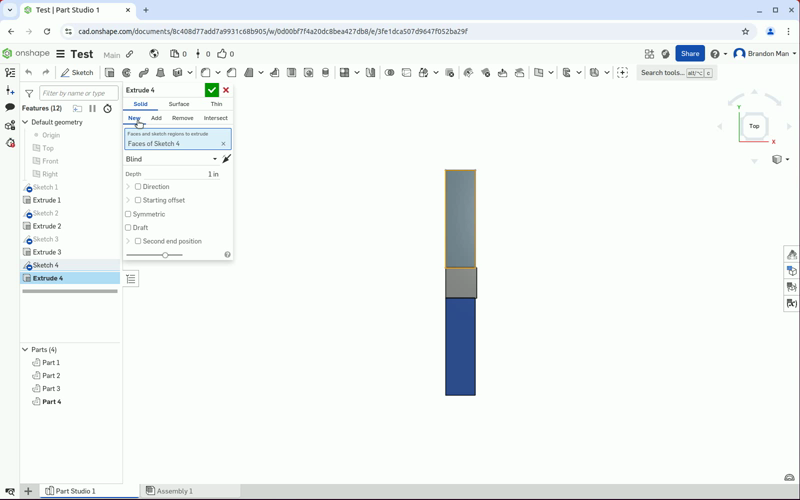
click(137, 120)
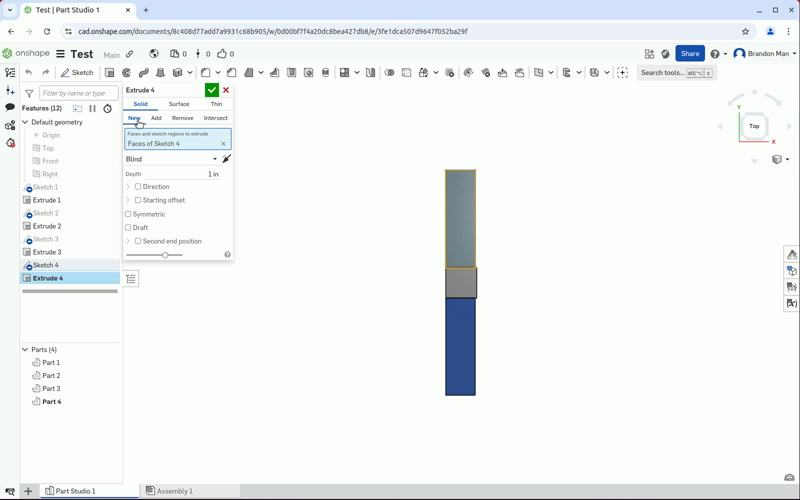
key(tab, 4)
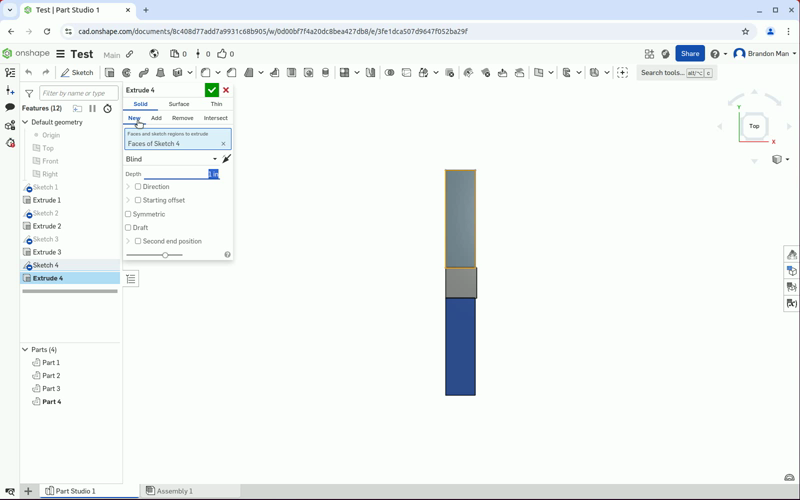
text(6.258)
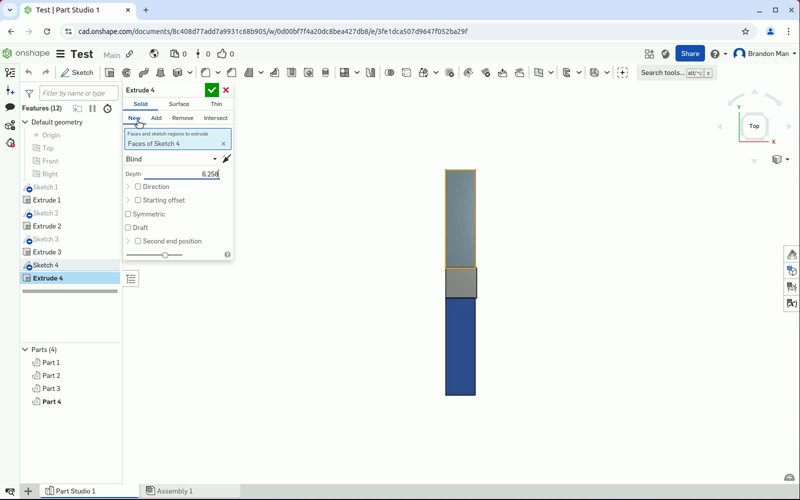
key(tab, 3)
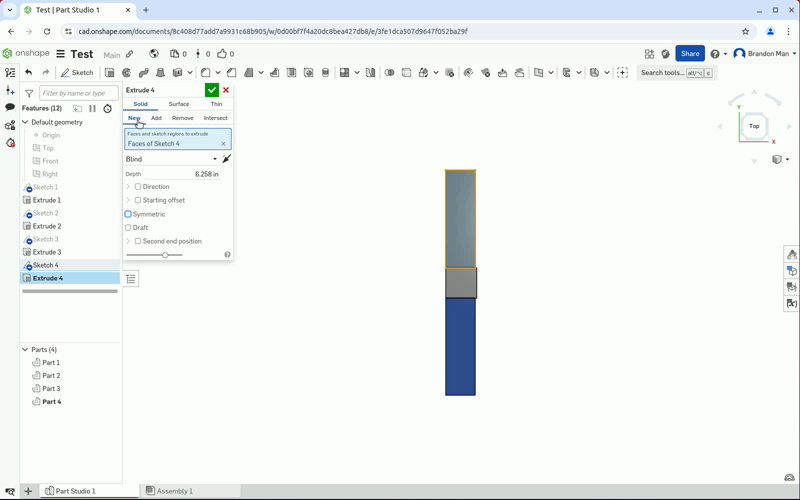
key(space)
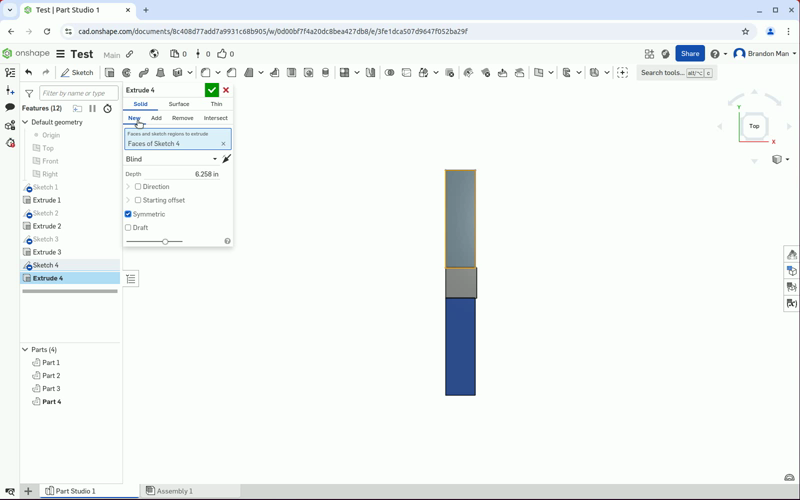
key(enter)
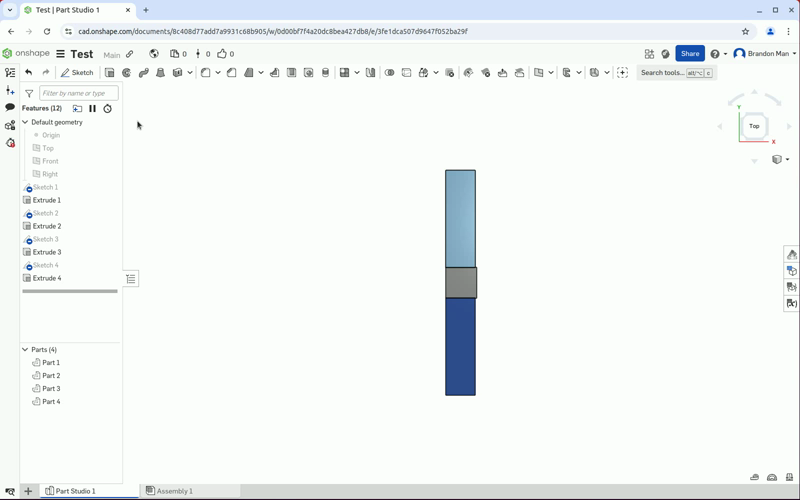
key(shift+h)
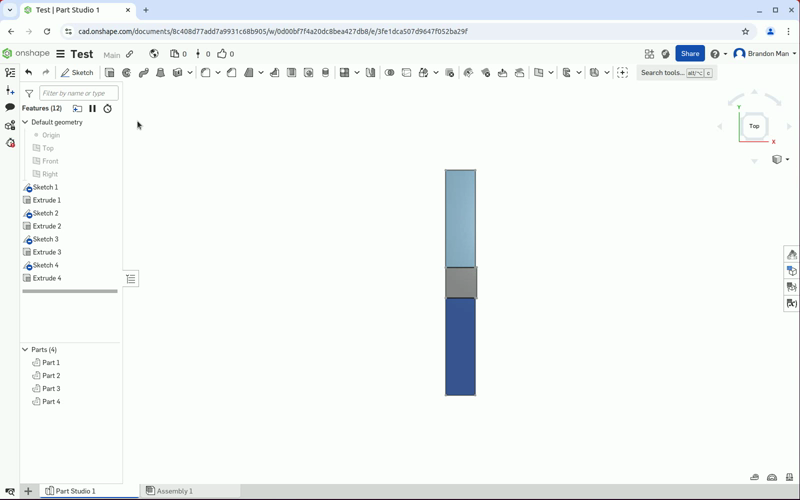
key(shift+h)
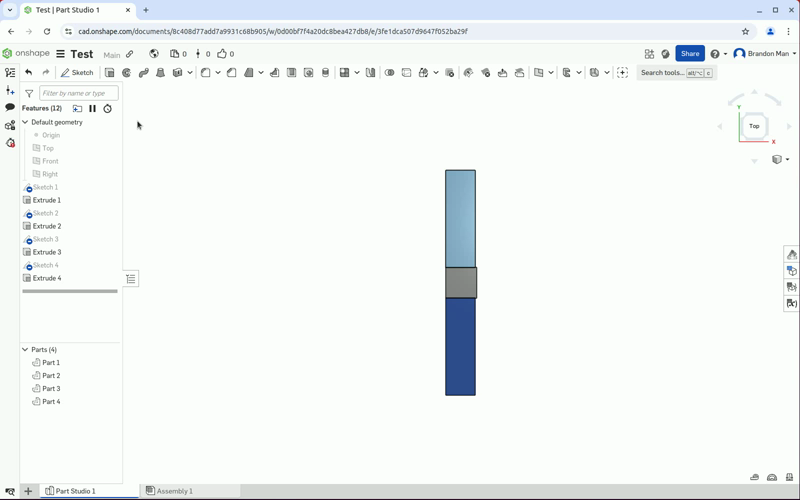
mouse_move(73, 189)
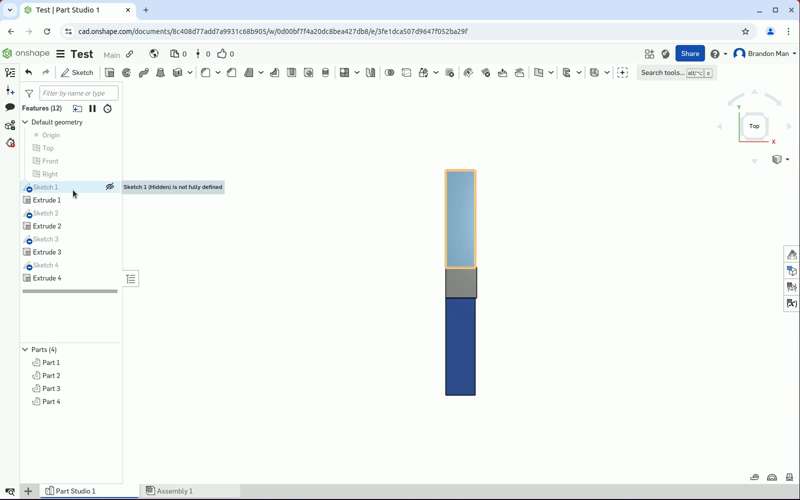
click(73, 189)
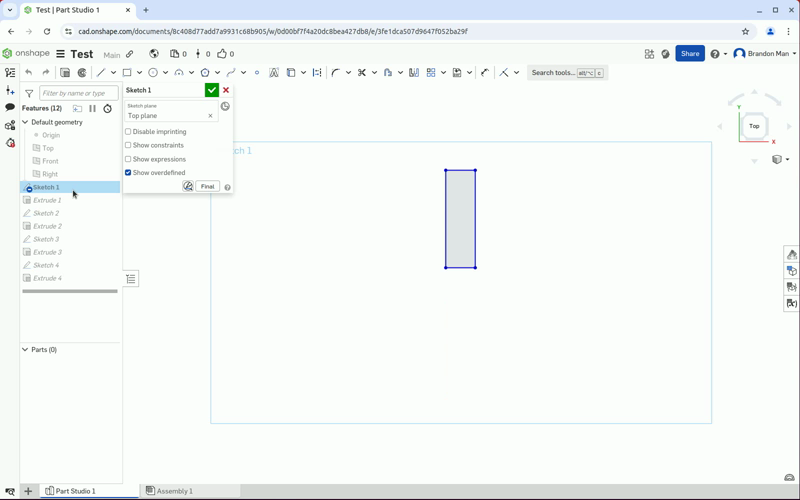
mouse_move(229, 92)
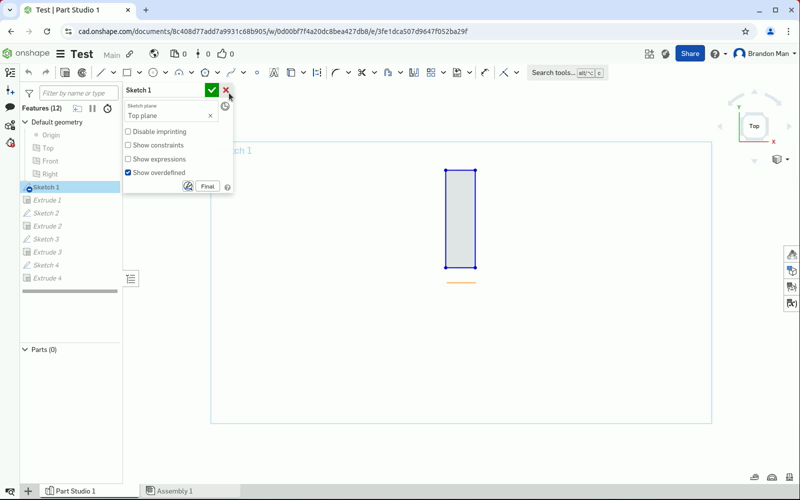
click(229, 92)
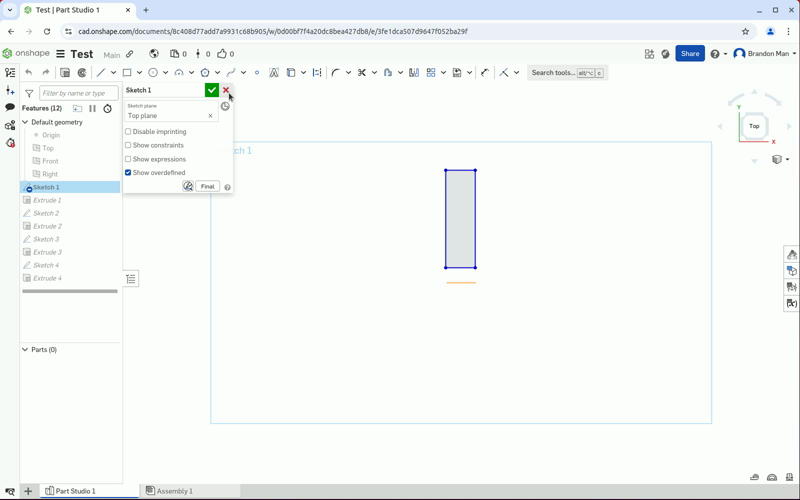
key(shift+s)
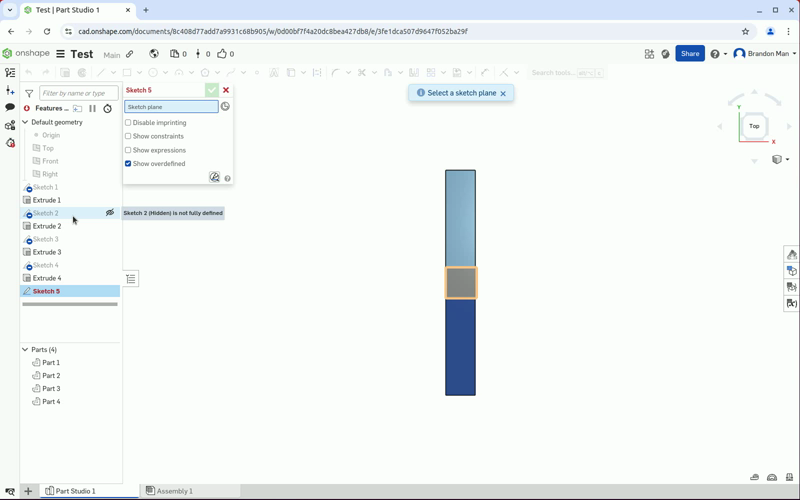
scroll(3)
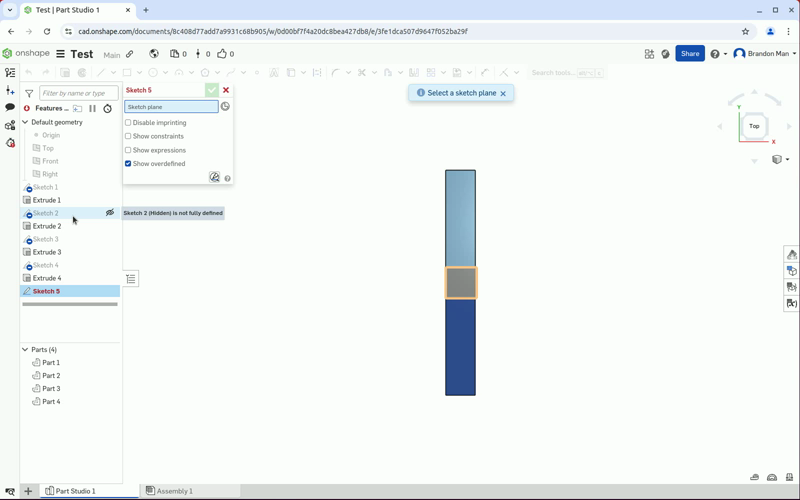
mouse_move(73, 150)
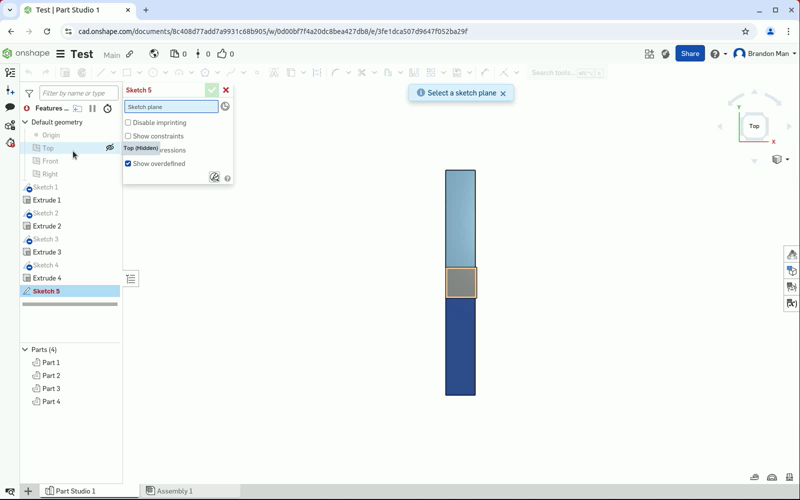
click(73, 150)
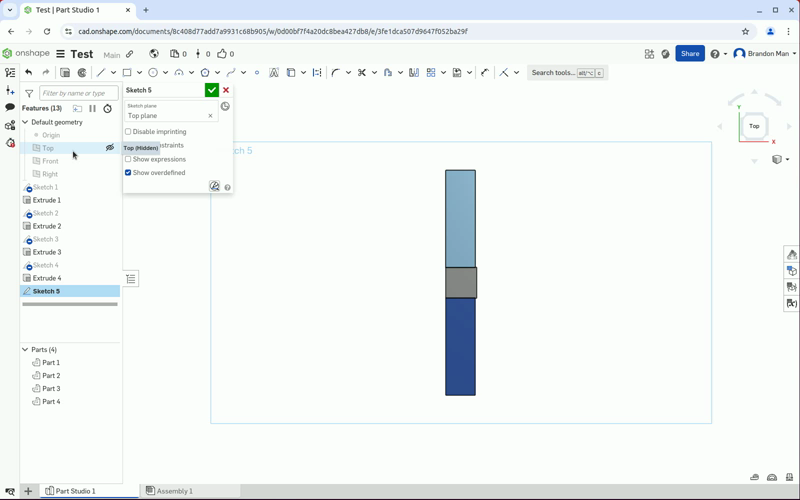
mouse_move(73, 352)
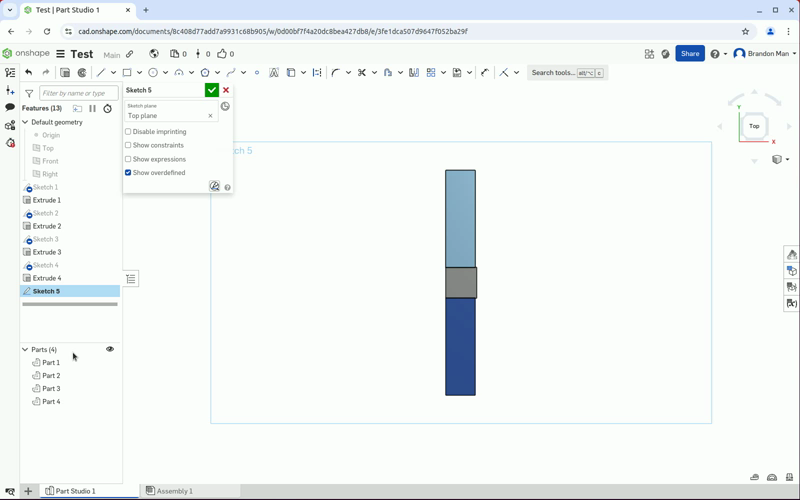
key(y)
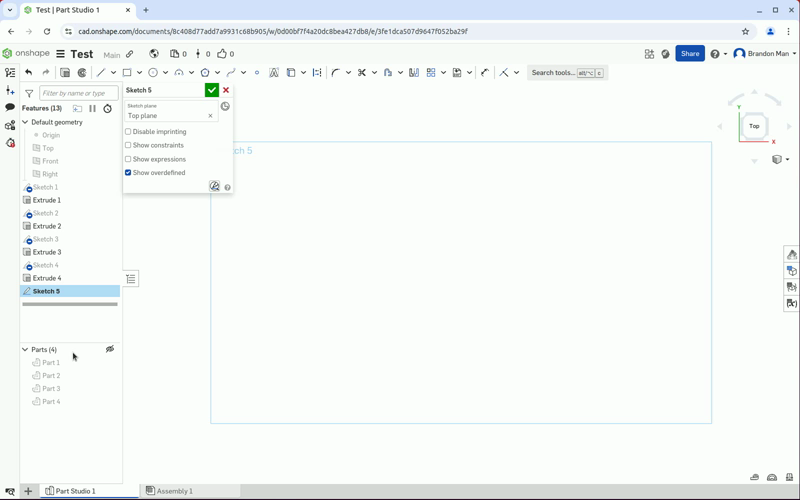
key(l)
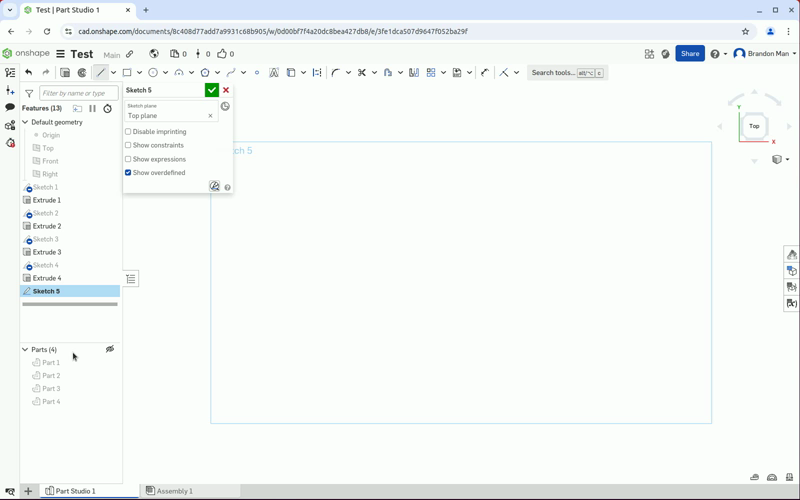
key_down(shift)
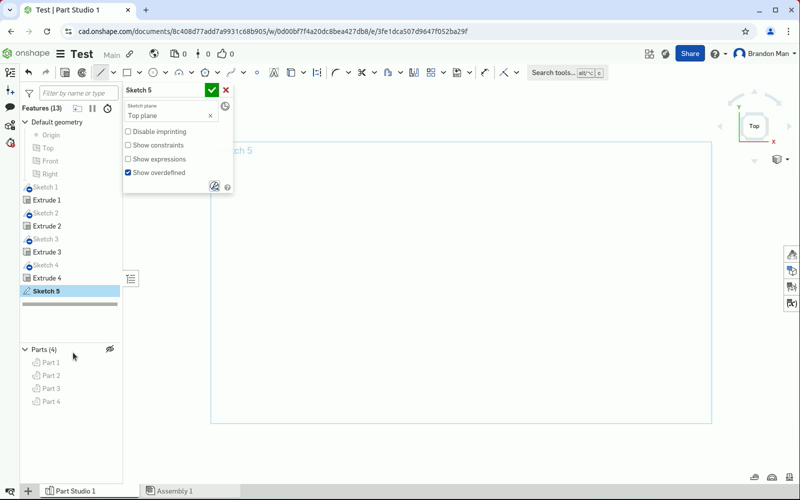
mouse_move(445, 395)
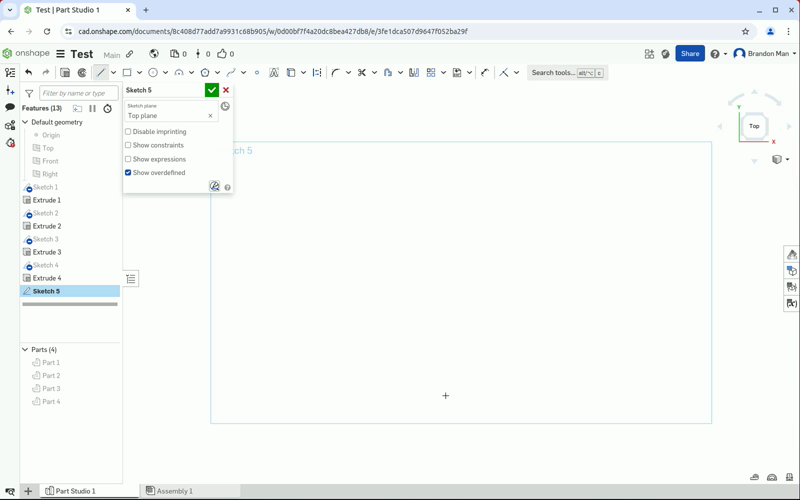
click(445, 395)
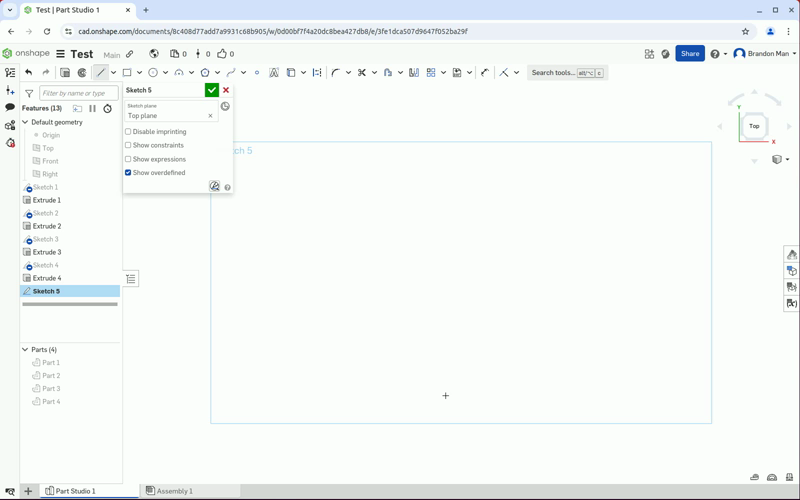
key_up(shift)
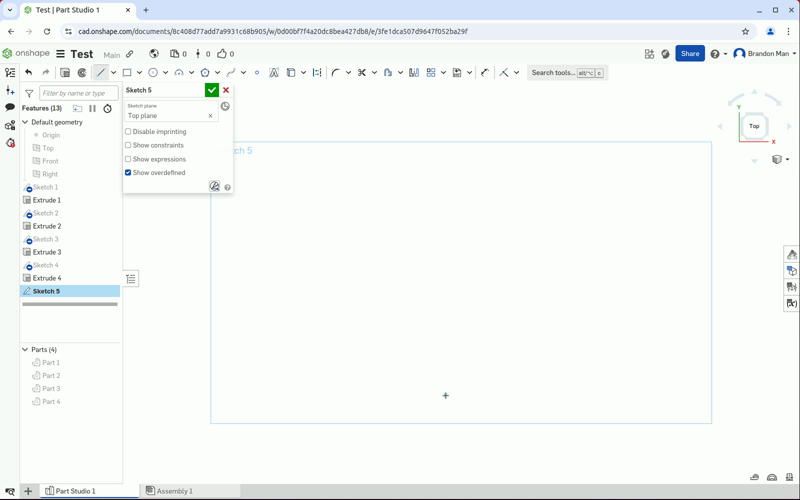
key_down(shift)
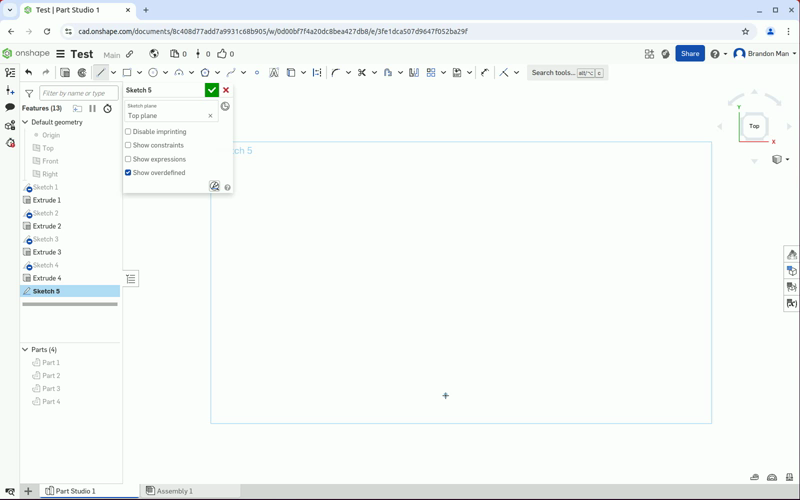
mouse_move(475, 395)
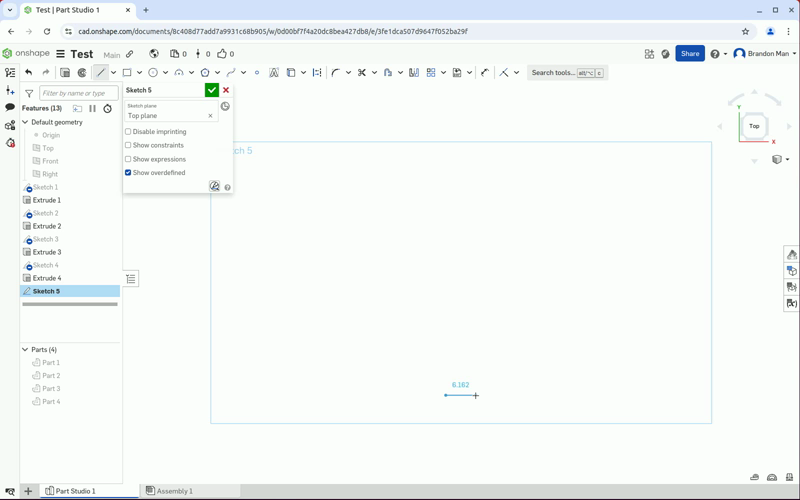
mouse_move(475, 395)
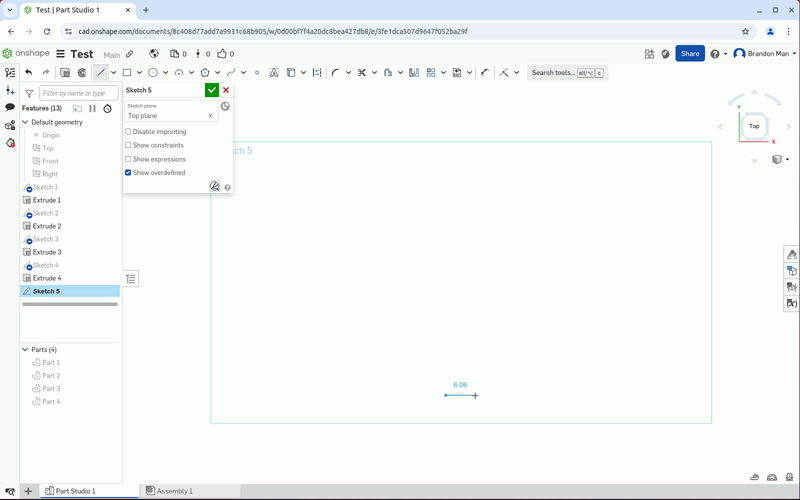
click(475, 395)
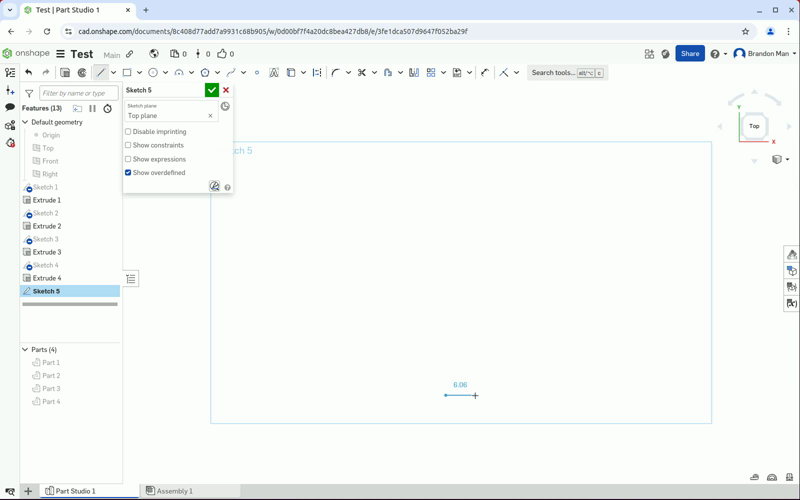
key_up(shift)
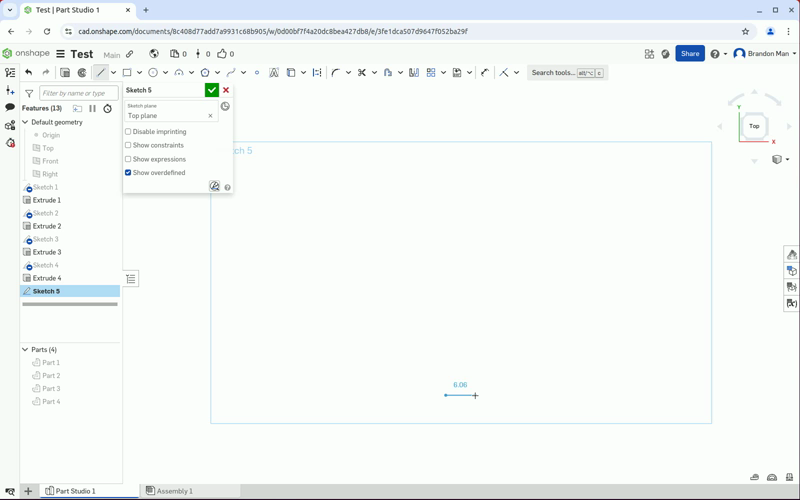
key_down(shift)
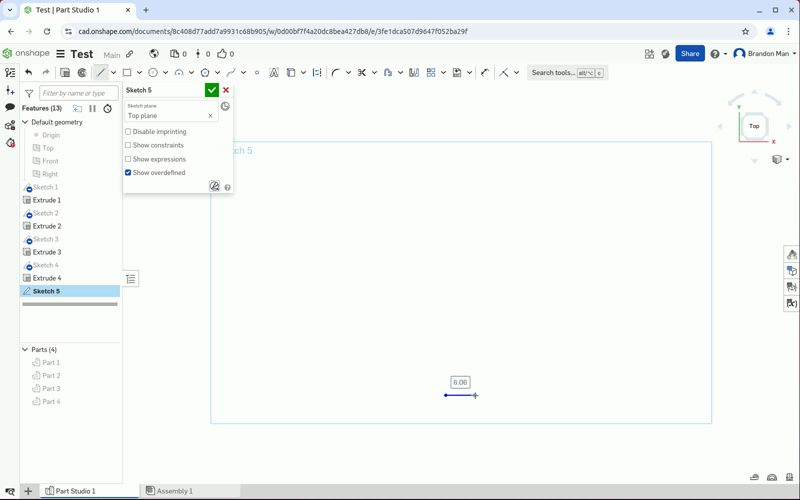
mouse_move(475, 297)
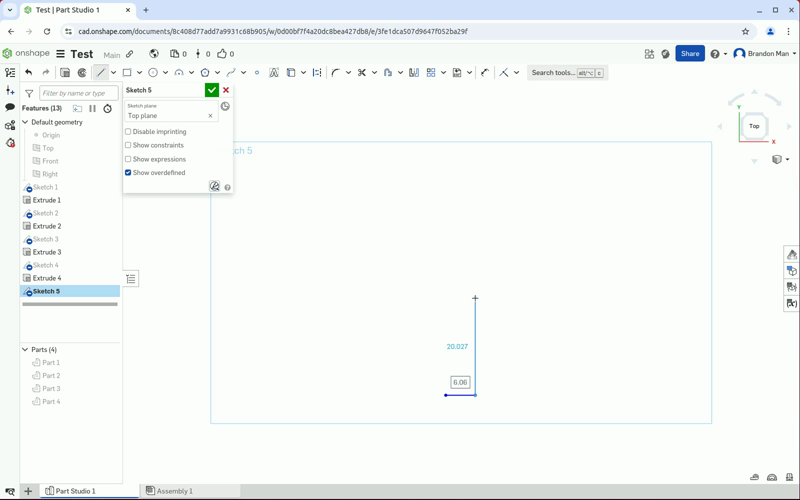
click(475, 297)
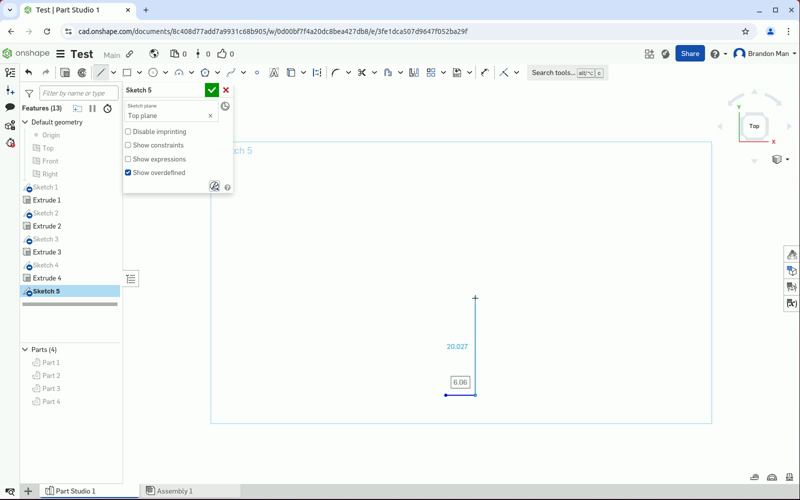
key_up(shift)
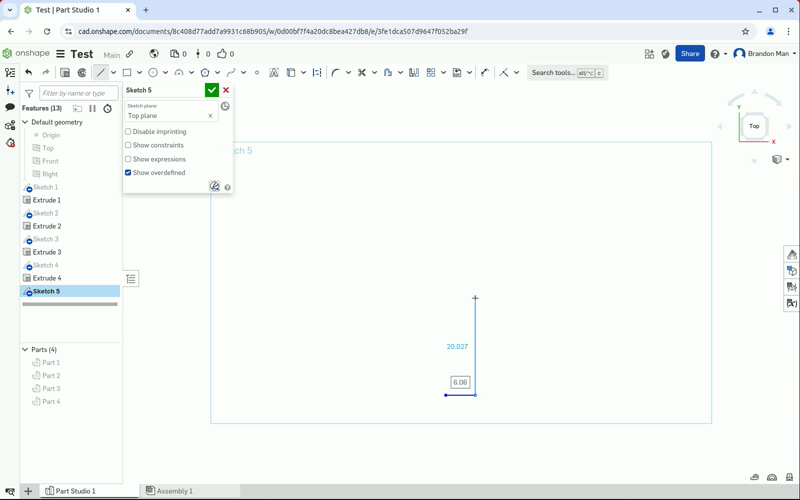
key_down(shift)
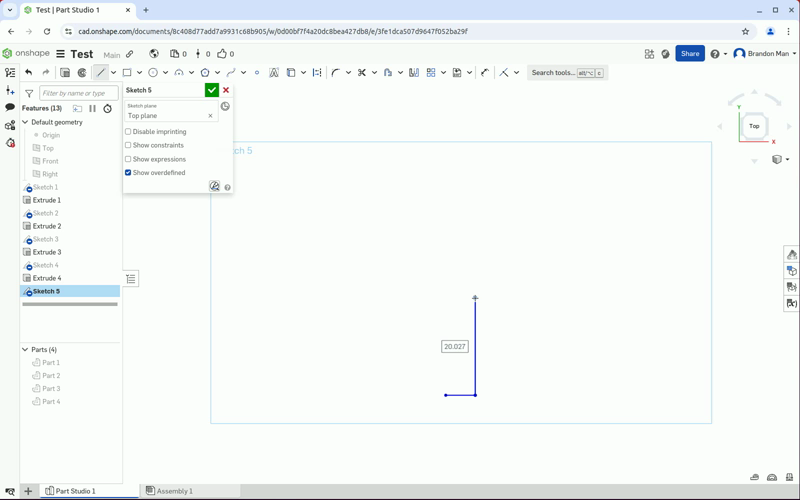
mouse_move(505, 297)
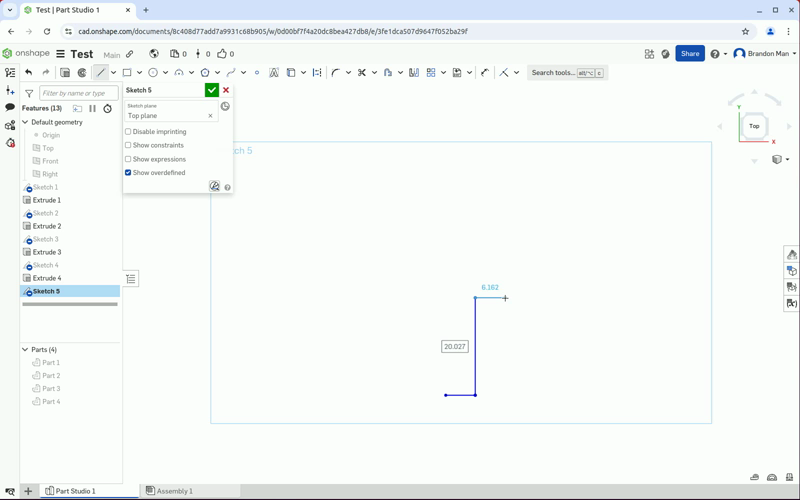
mouse_move(445, 297)
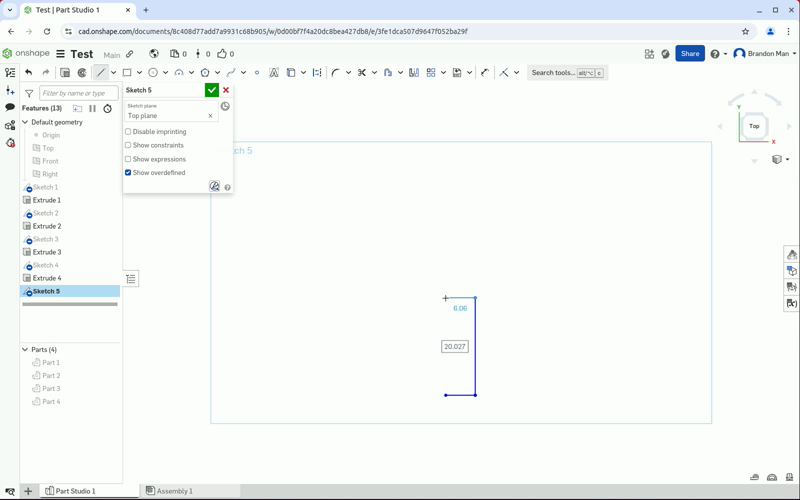
click(445, 297)
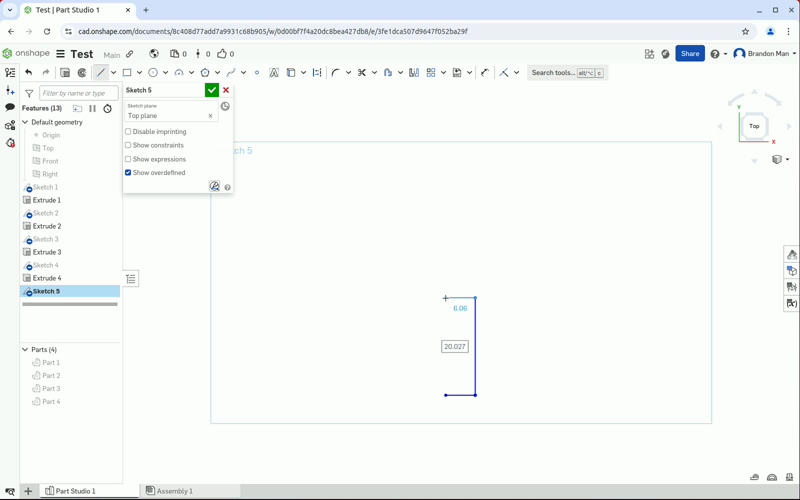
key_up(shift)
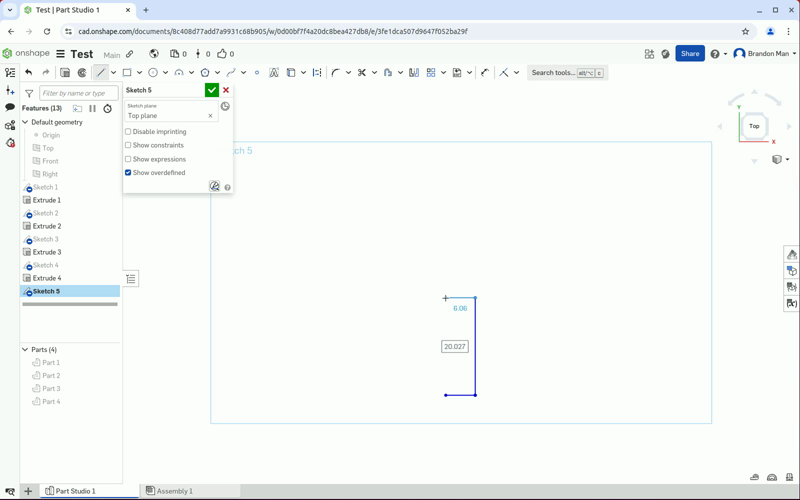
key_down(shift)
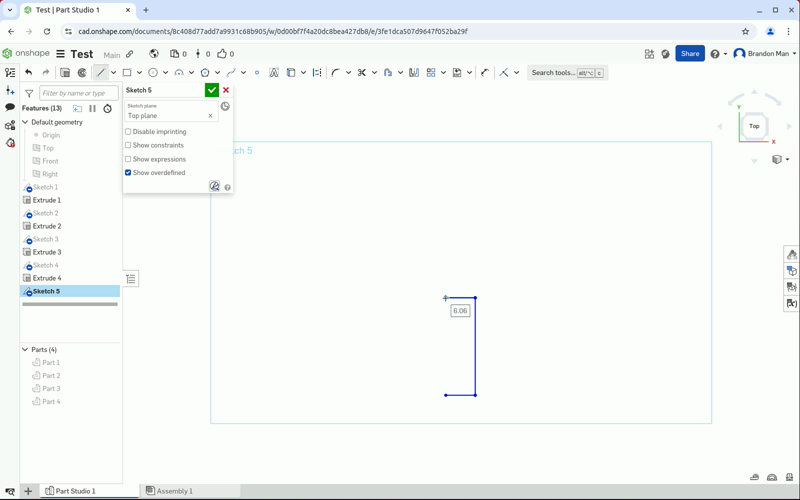
mouse_move(445, 395)
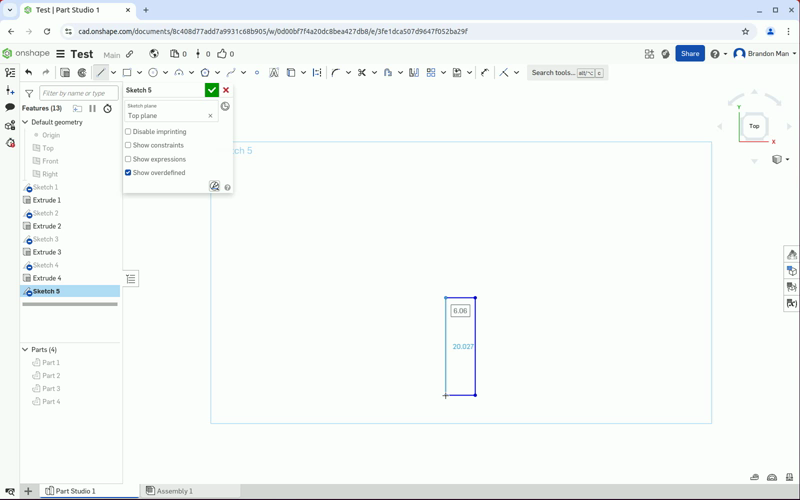
key_up(shift)
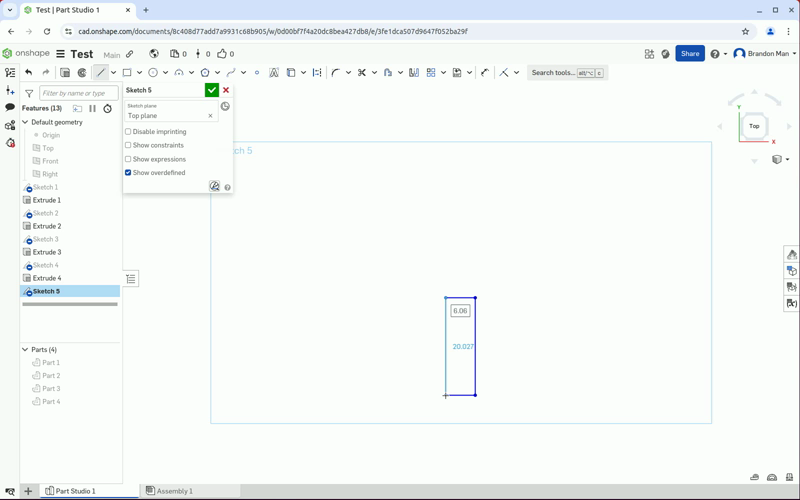
click(445, 395)
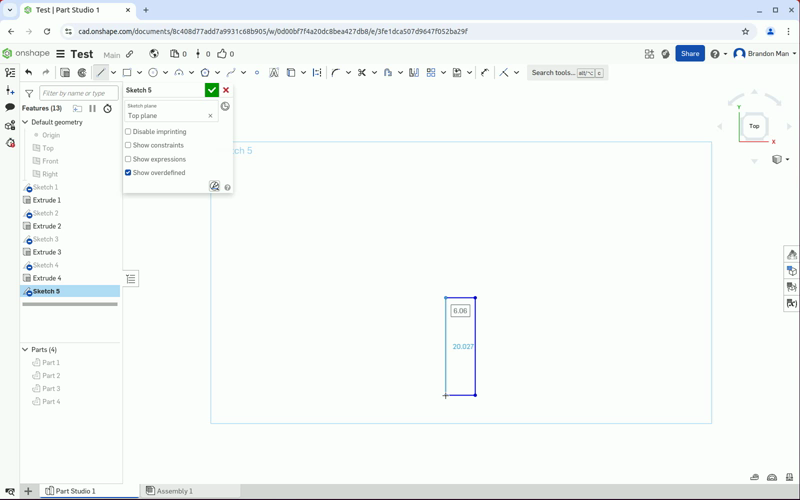
key(esc)
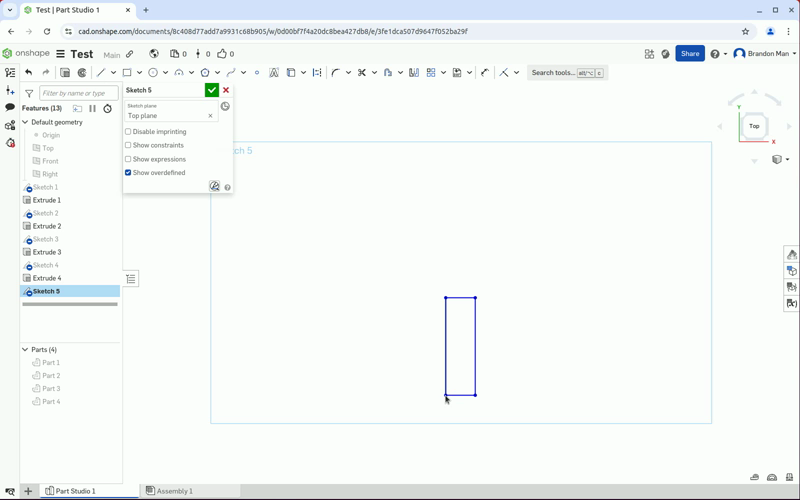
mouse_move(467, 387)
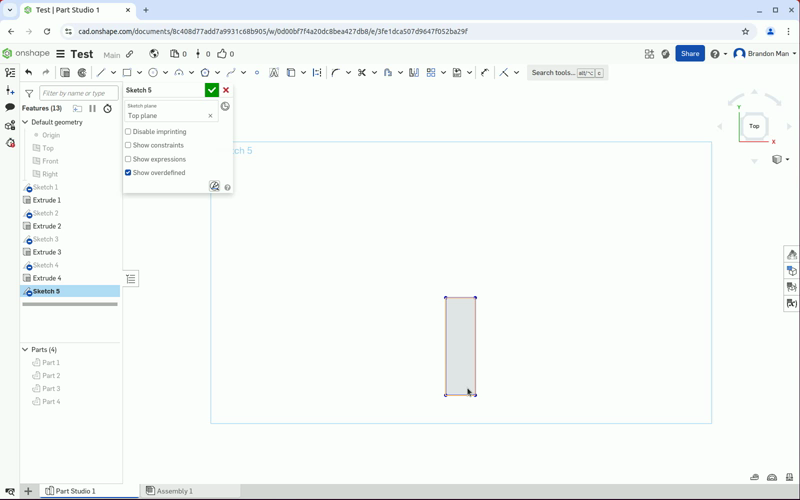
click(467, 387)
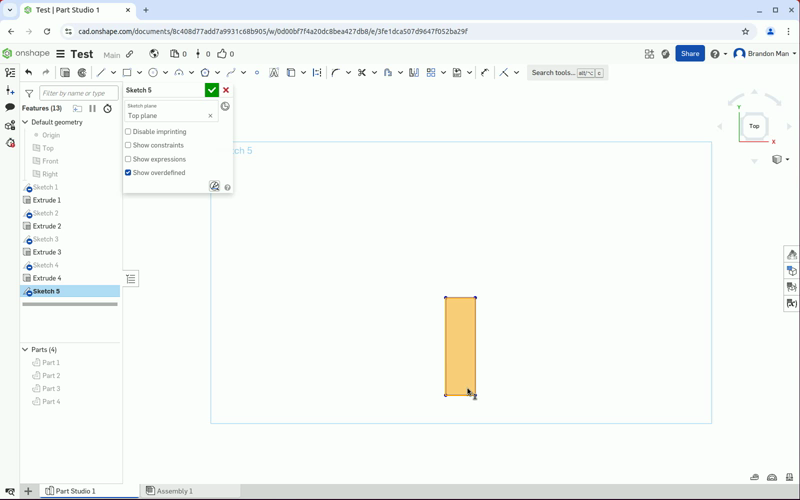
mouse_move(73, 352)
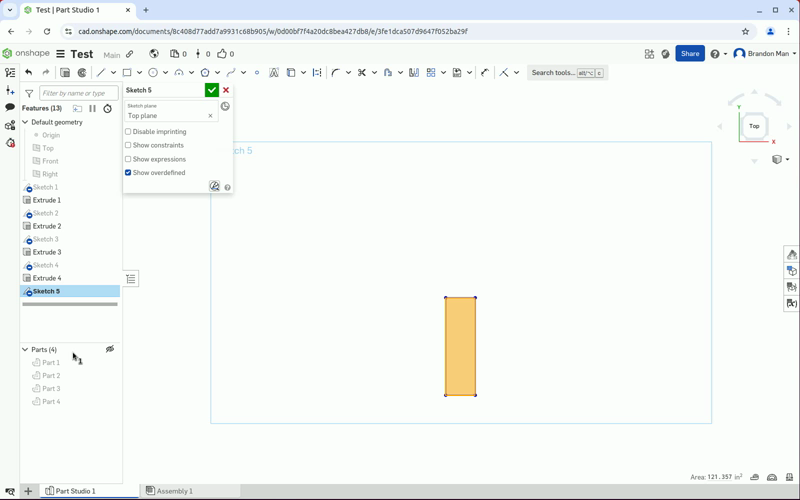
key(shift+y)
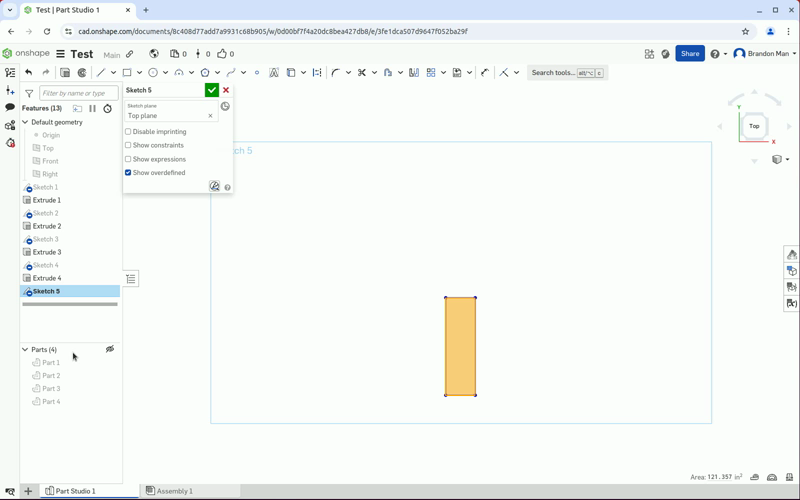
key(shift+e)
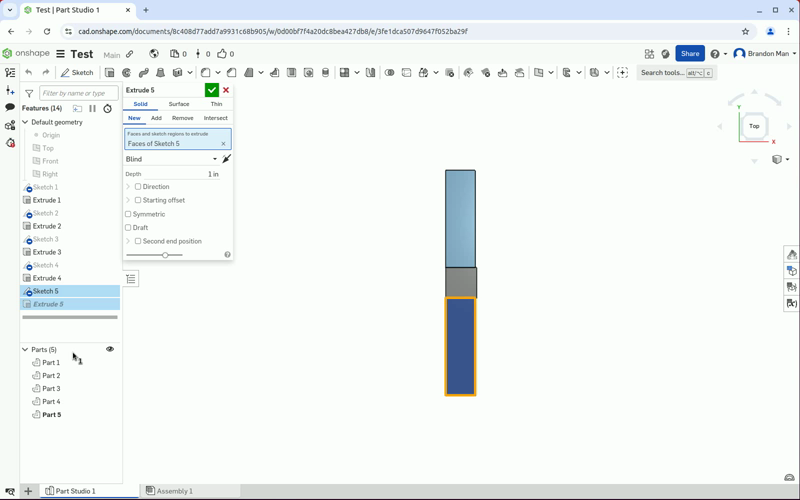
mouse_move(143, 106)
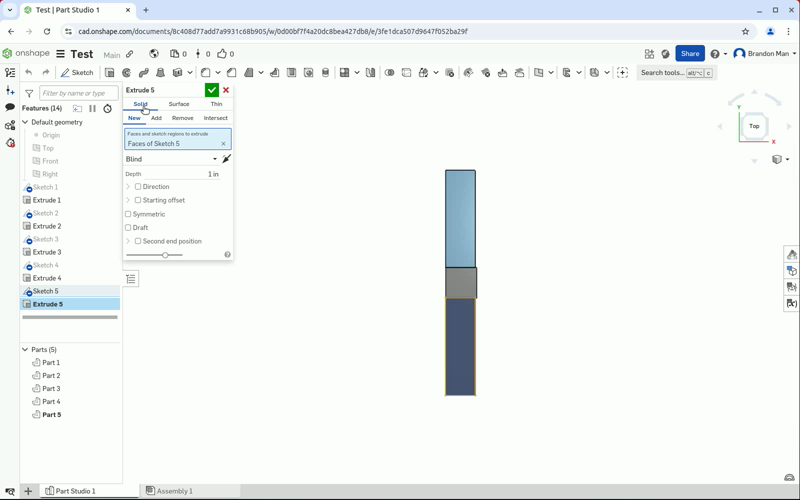
click(143, 106)
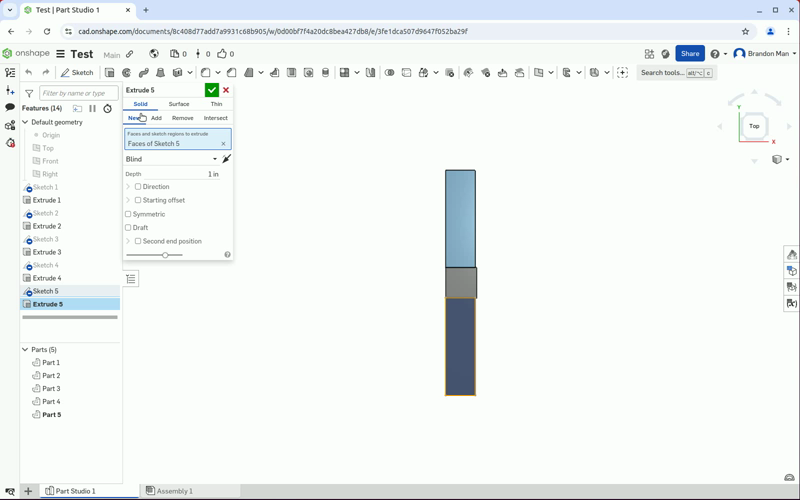
mouse_move(137, 120)
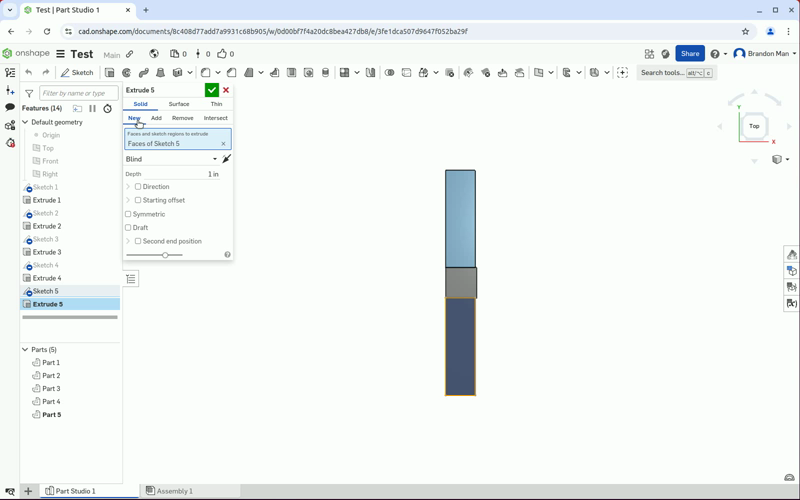
click(137, 120)
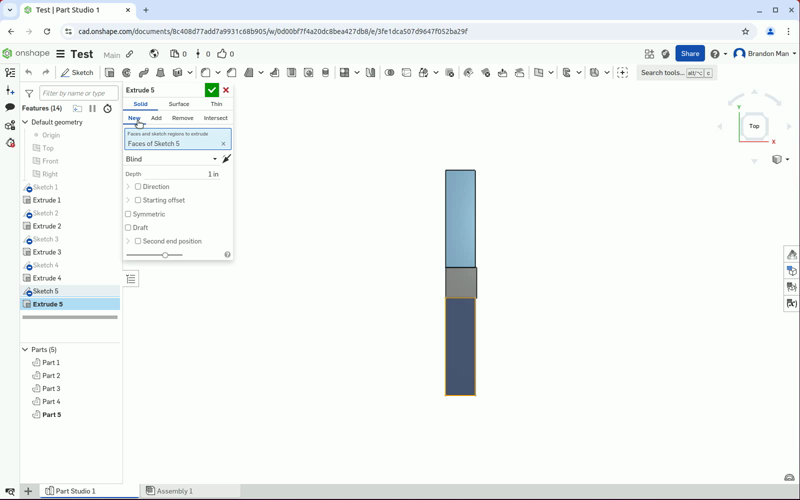
key(tab, 4)
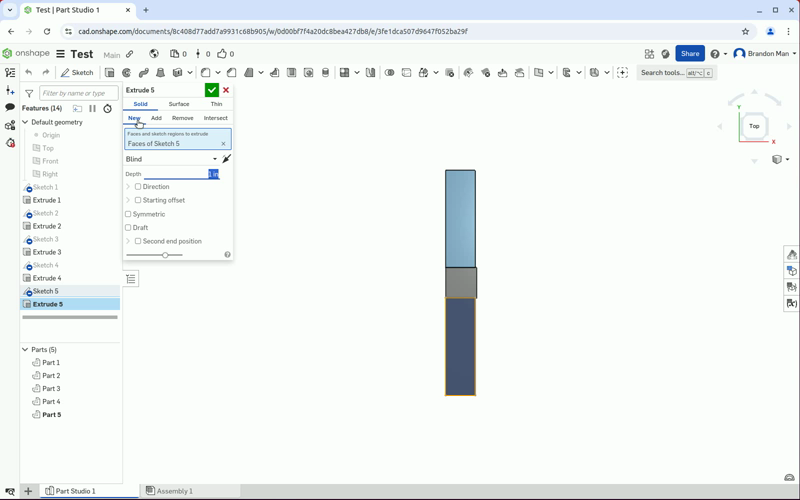
text(6.258)
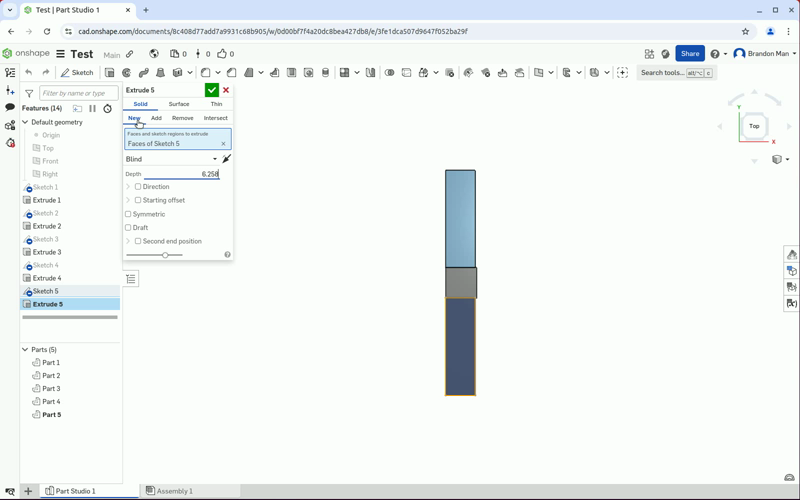
key(tab, 3)
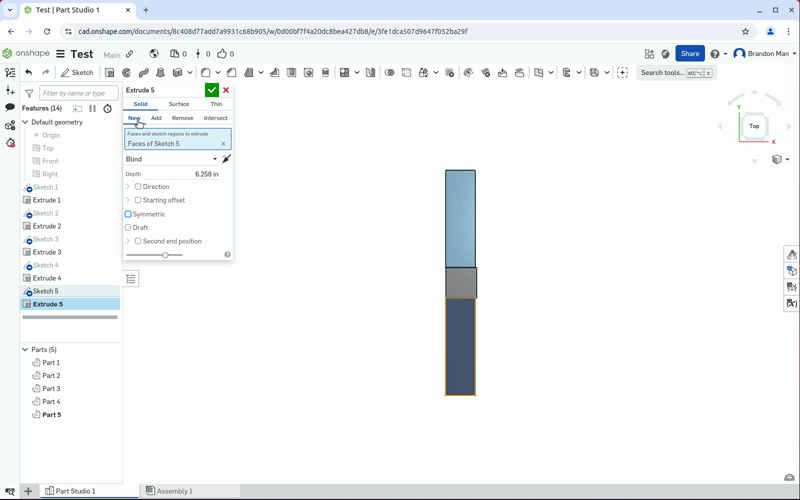
key(space)
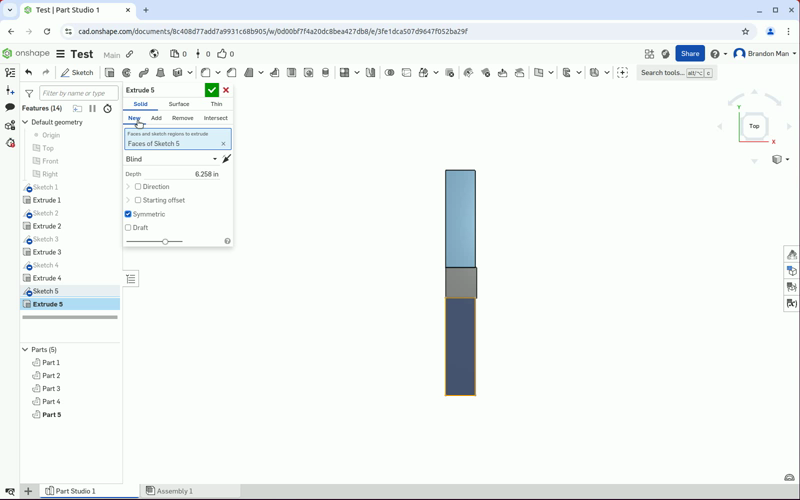
key(enter)
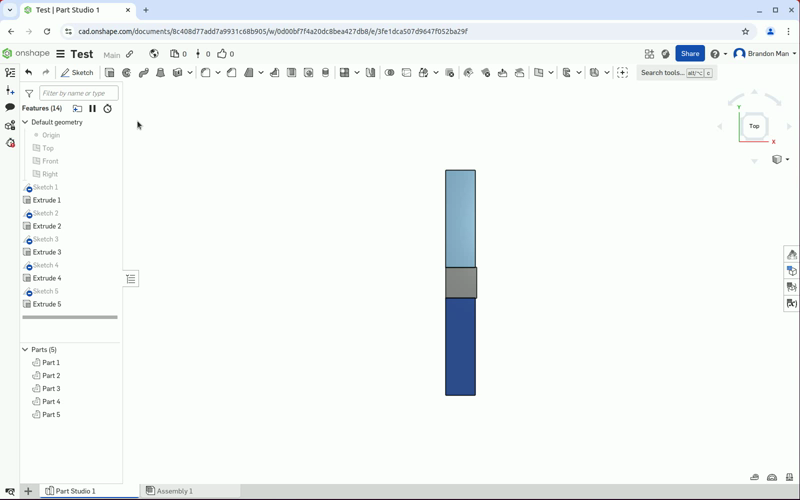
key(shift+h)
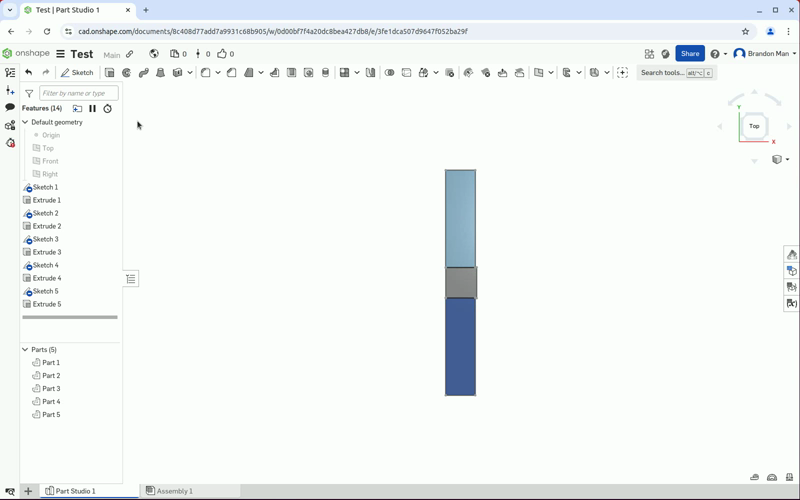
key(shift+h)
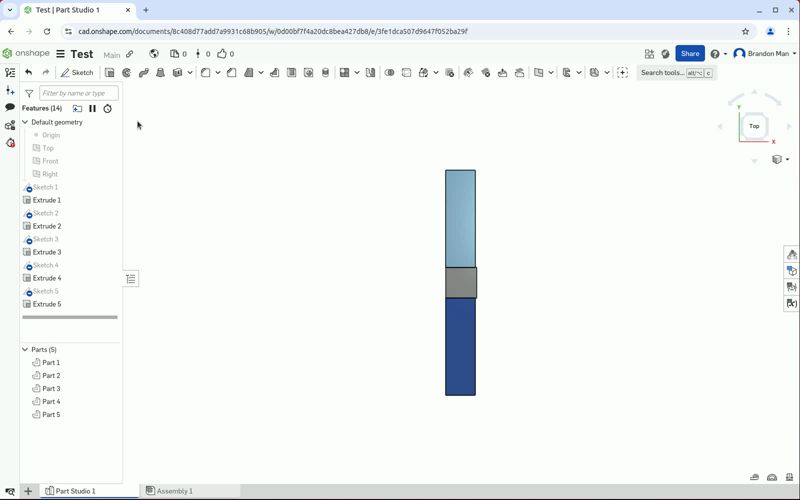
mouse_move(73, 189)
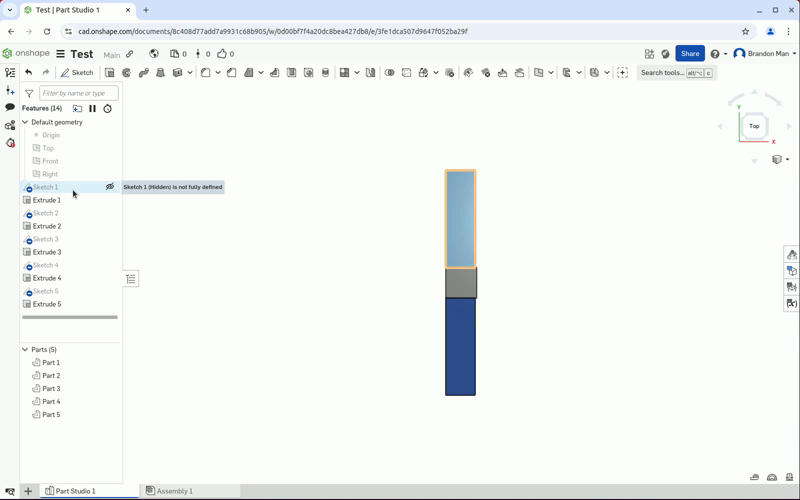
click(73, 189)
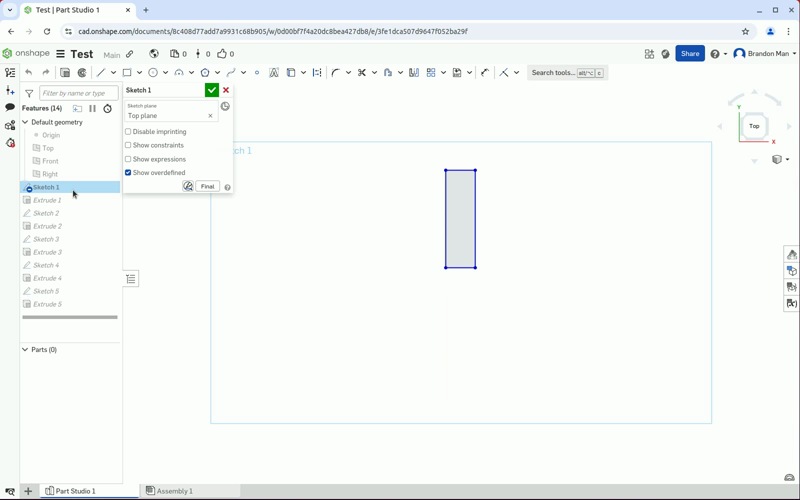
mouse_move(229, 92)
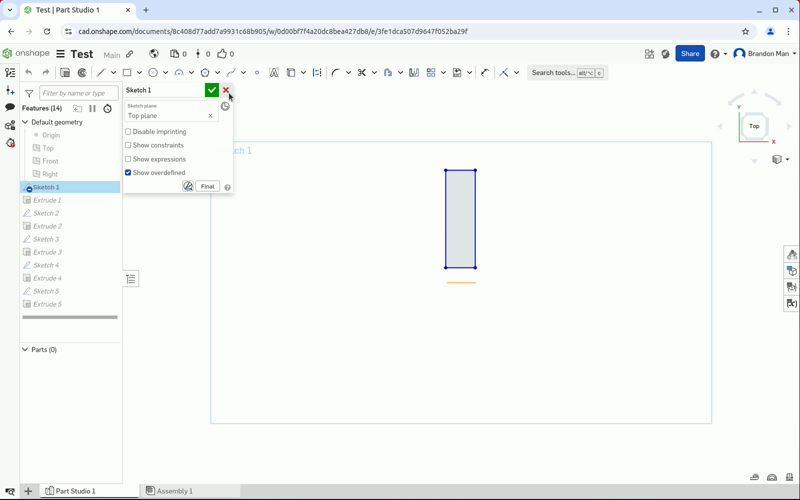
click(229, 92)
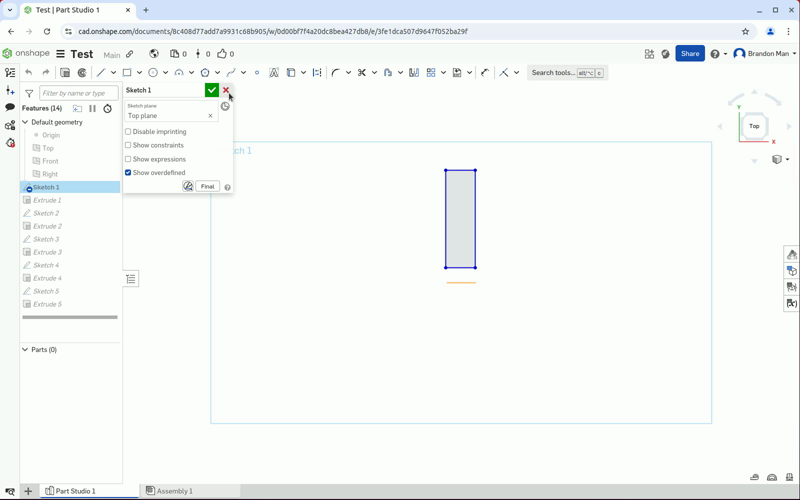
key(shift+s)
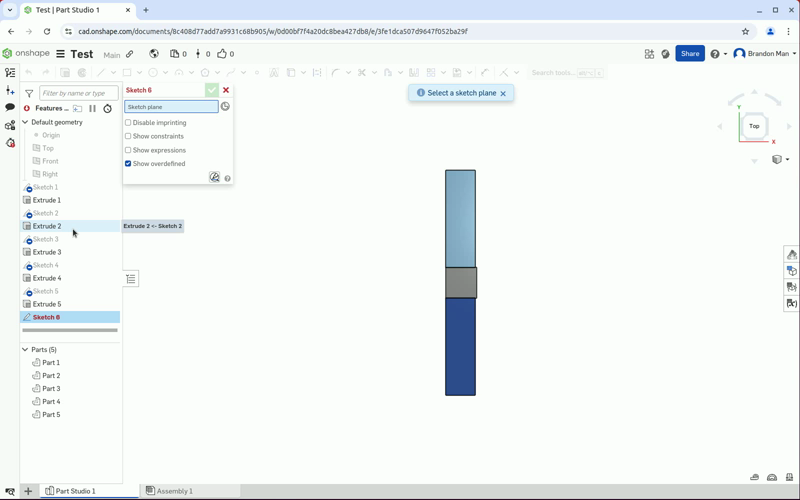
scroll(3)
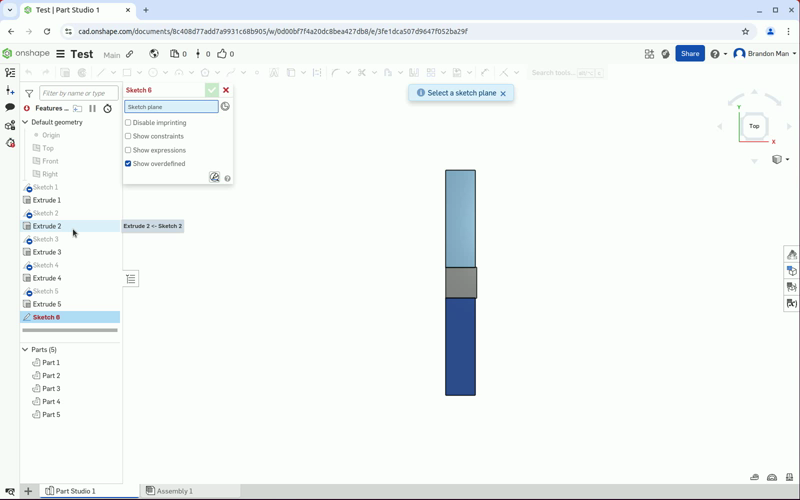
mouse_move(73, 150)
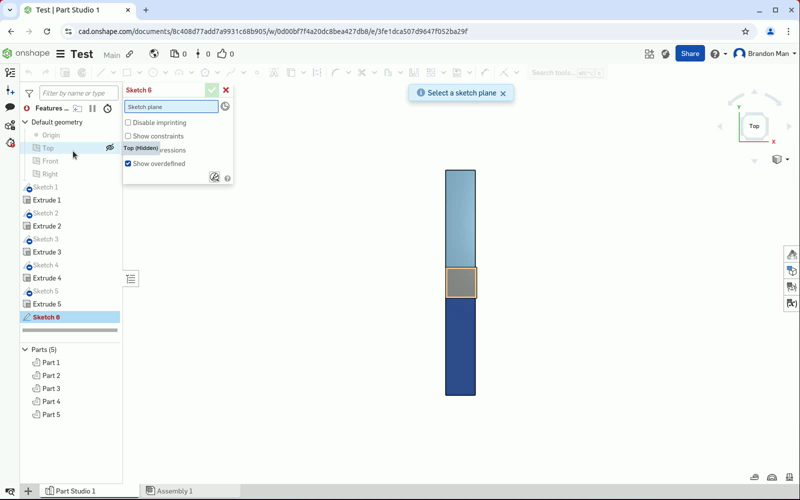
click(73, 150)
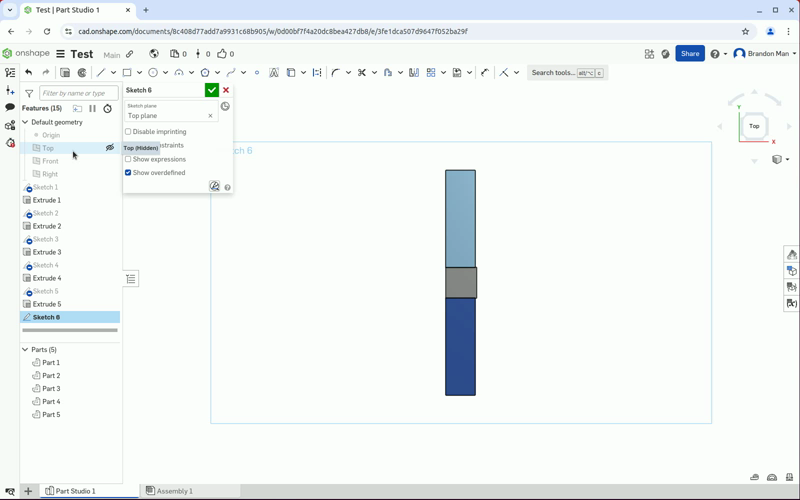
mouse_move(73, 352)
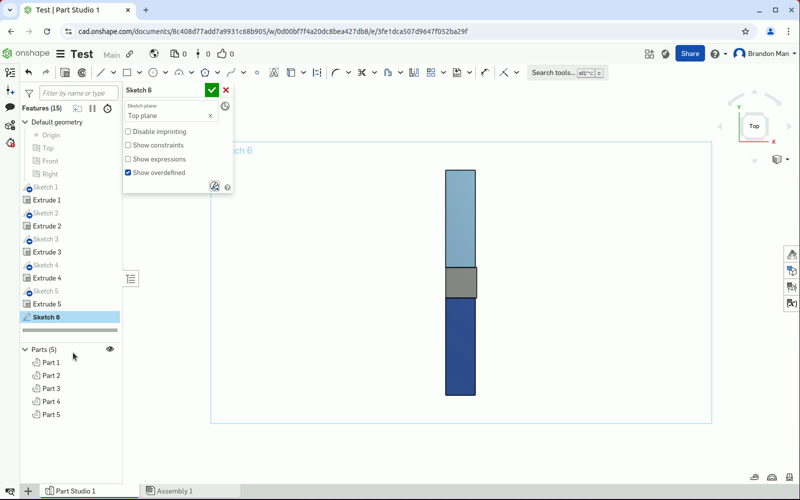
key(y)
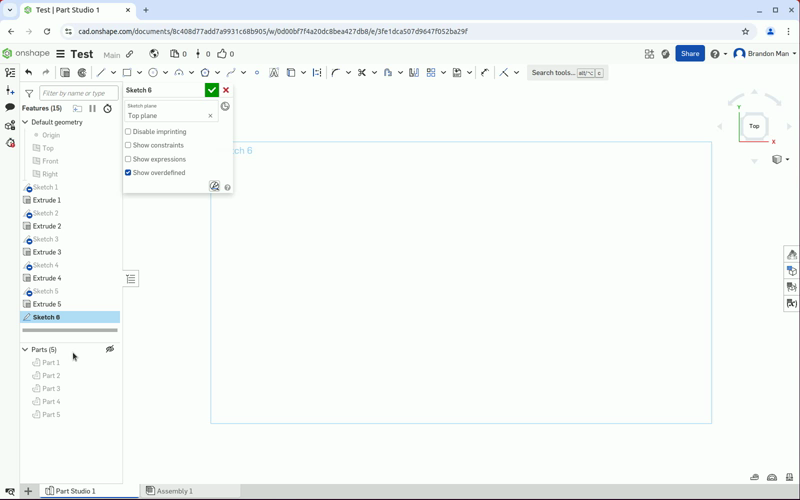
key(l)
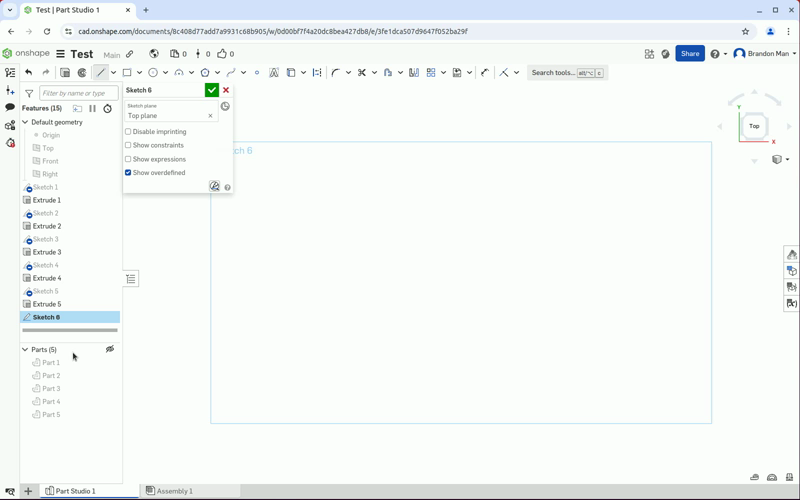
key_down(shift)
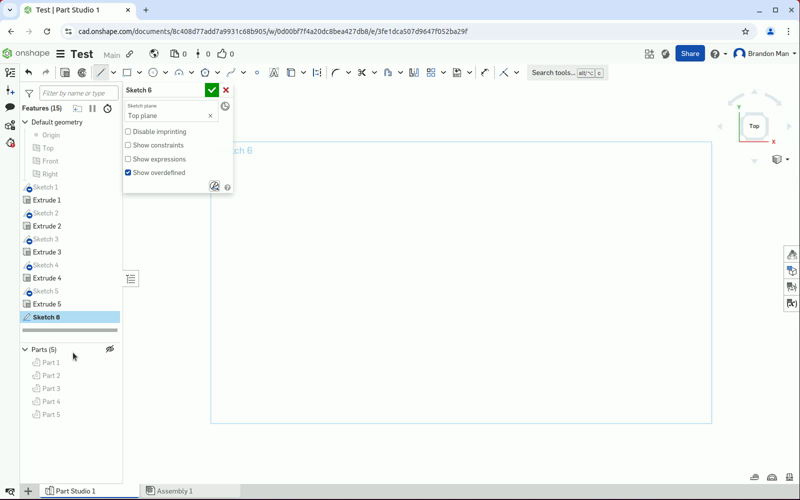
mouse_move(348, 298)
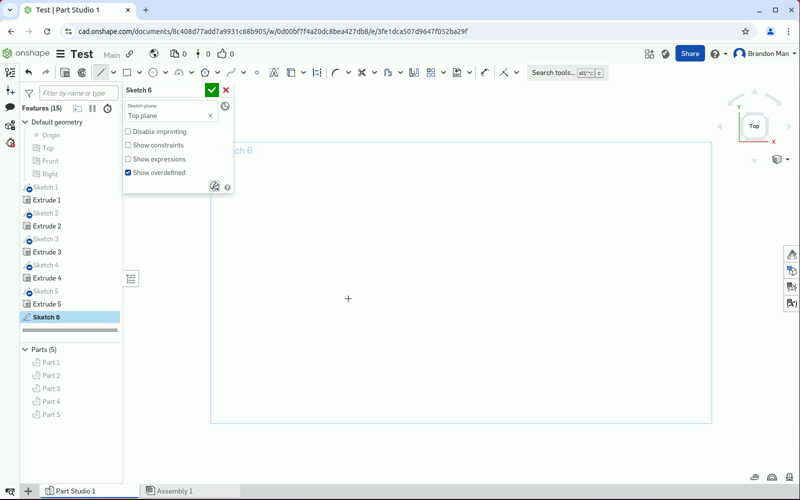
click(348, 298)
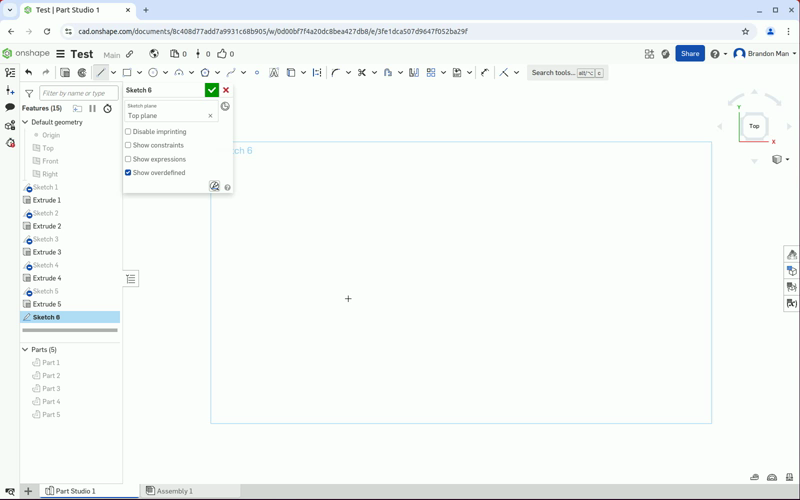
key_up(shift)
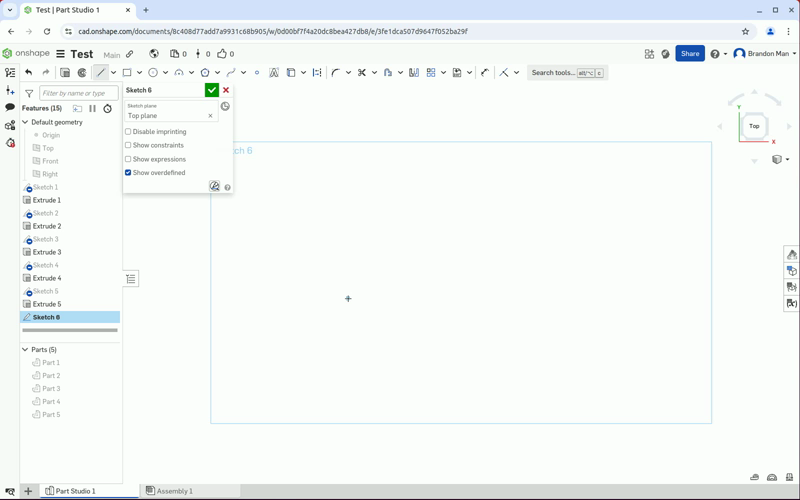
key_down(shift)
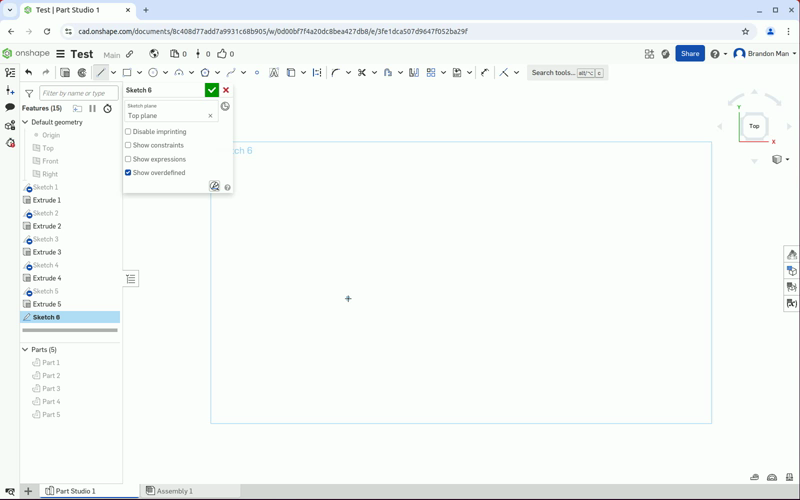
mouse_move(445, 298)
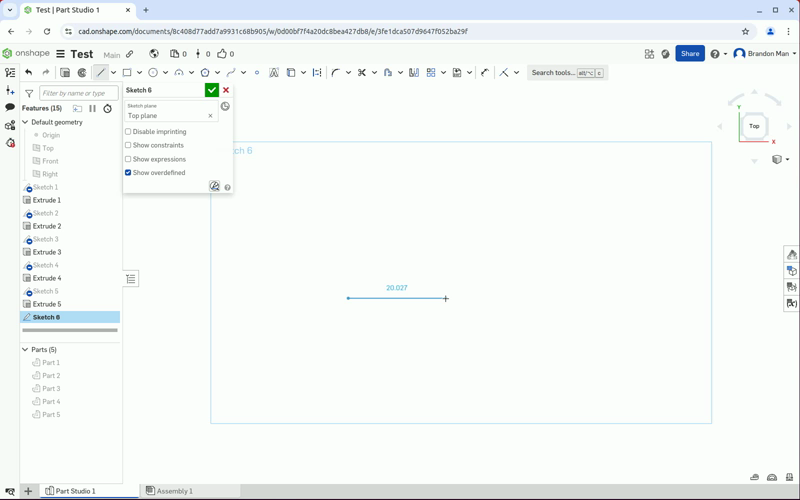
click(445, 298)
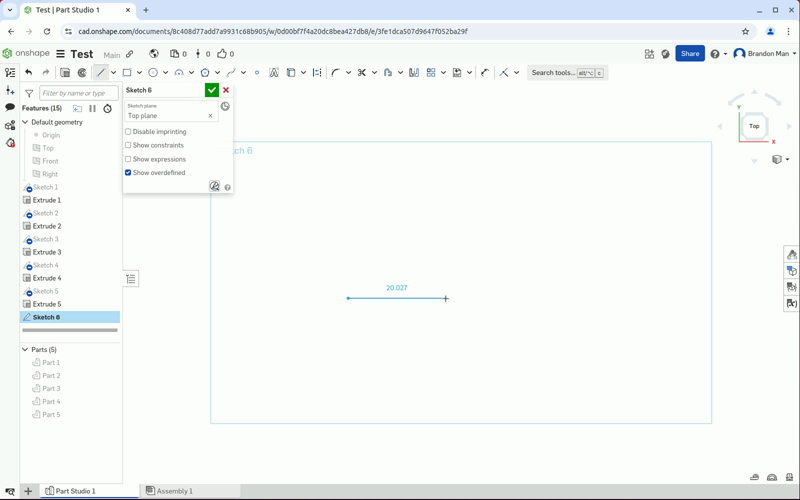
key_up(shift)
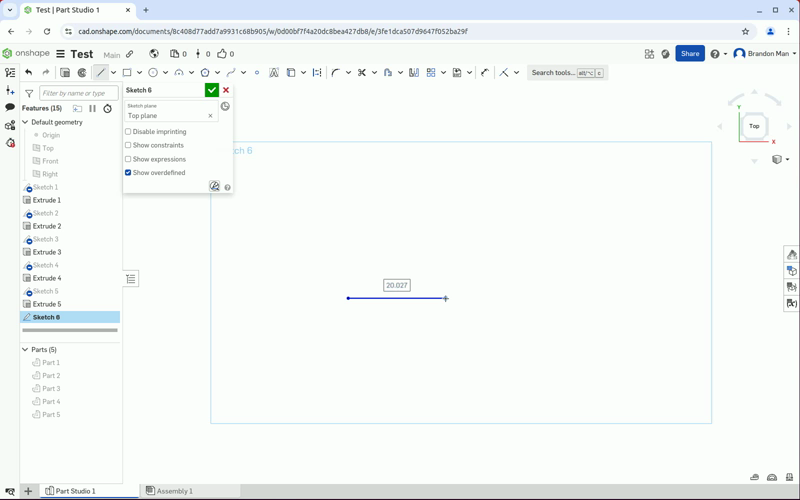
key_down(shift)
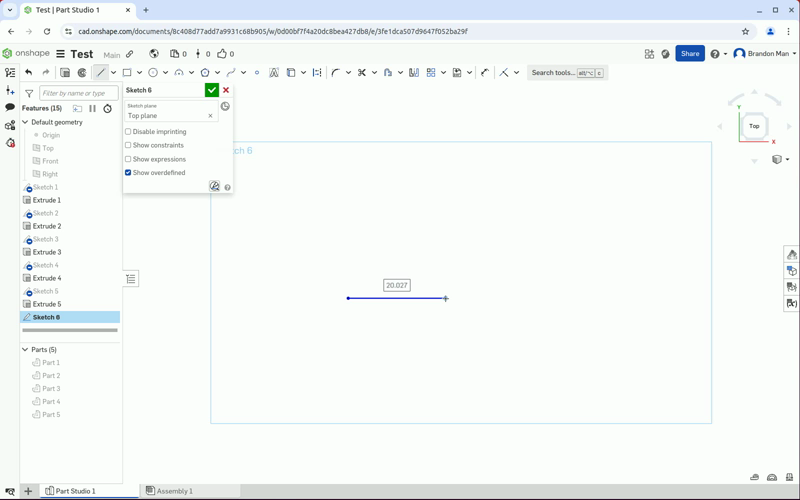
mouse_move(475, 298)
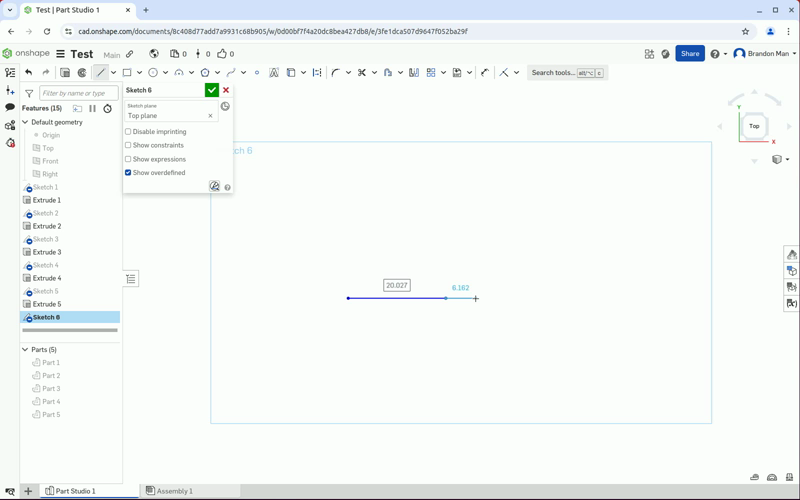
mouse_move(445, 268)
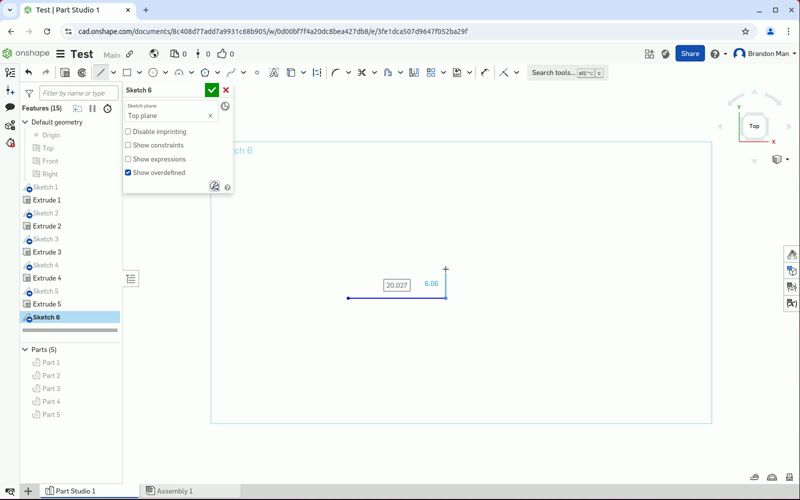
click(445, 268)
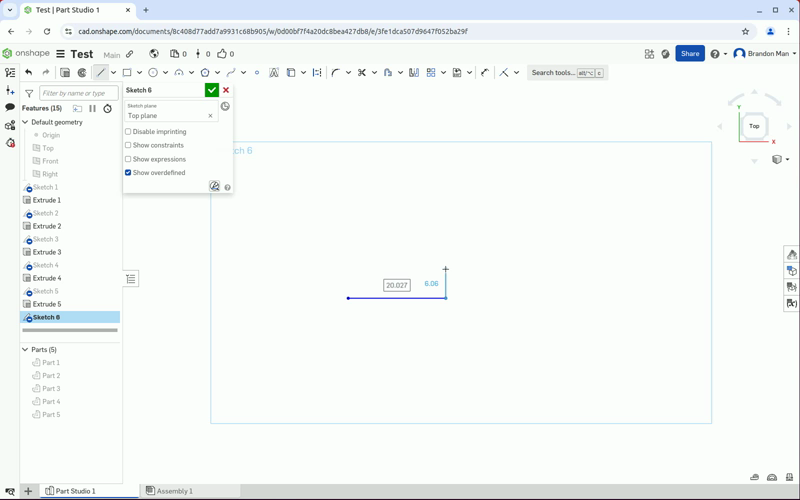
key_up(shift)
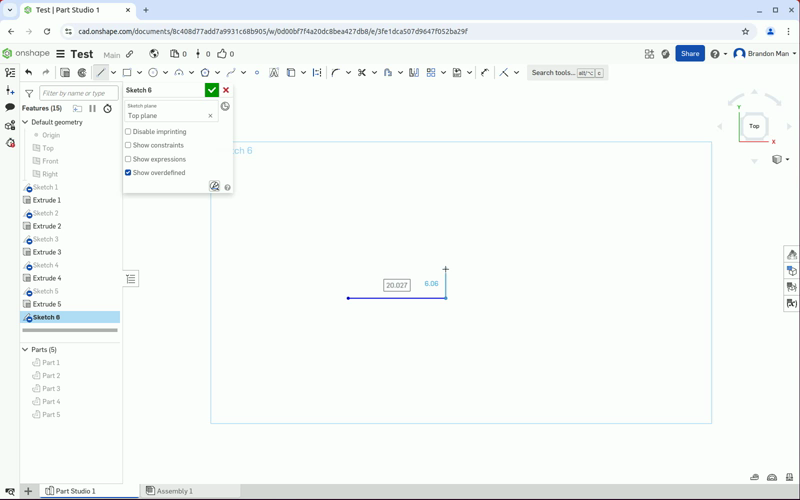
key_down(shift)
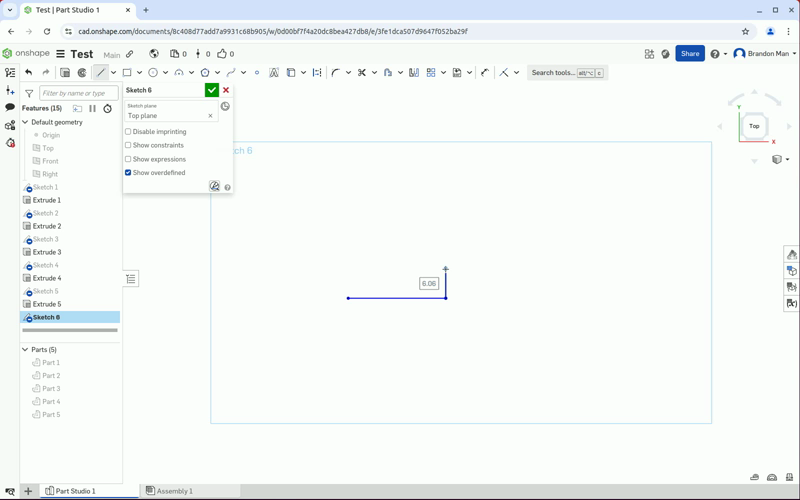
mouse_move(348, 268)
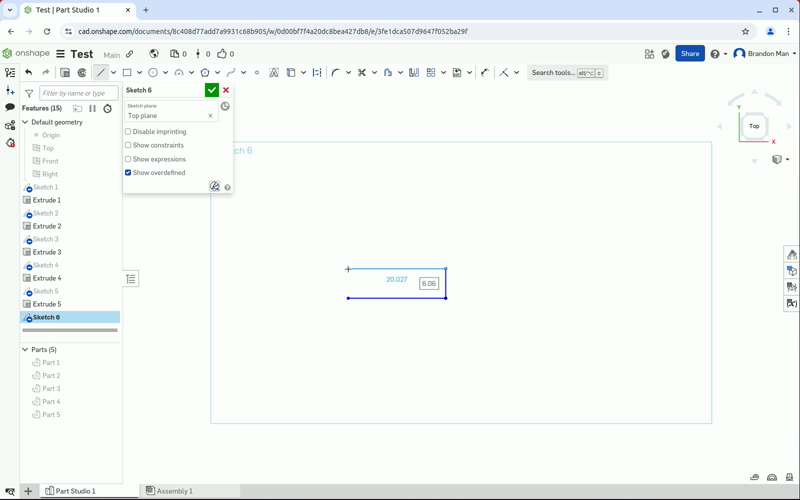
click(348, 268)
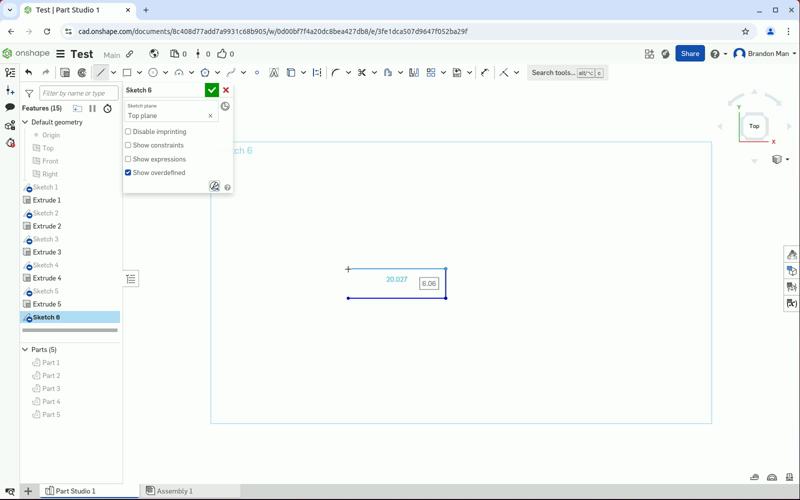
key_up(shift)
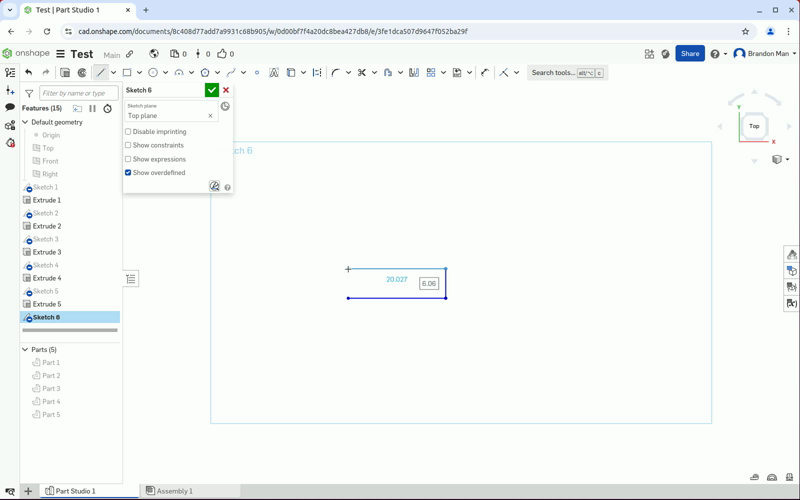
mouse_move(378, 268)
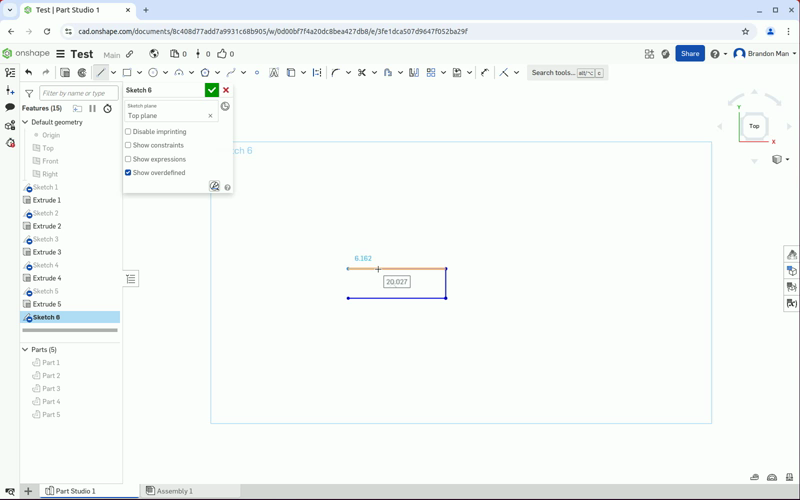
key_down(shift)
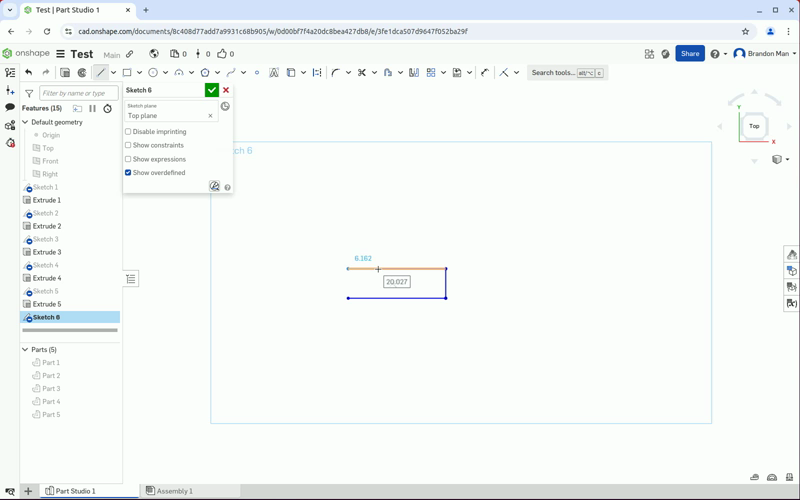
mouse_move(348, 298)
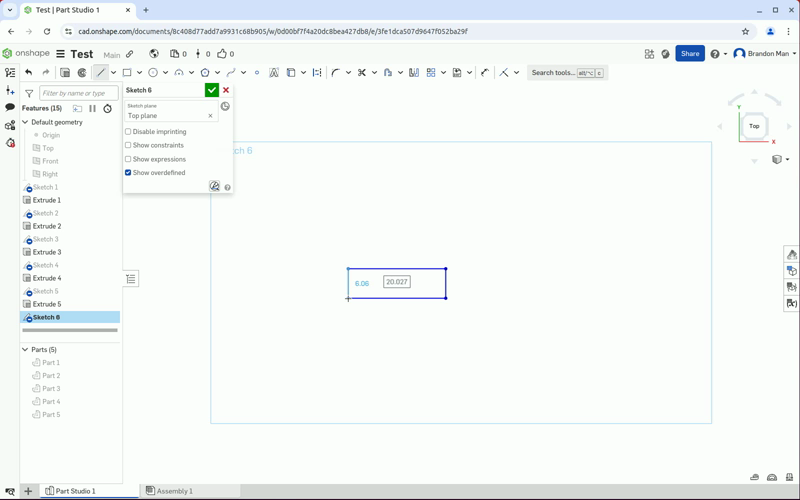
key_up(shift)
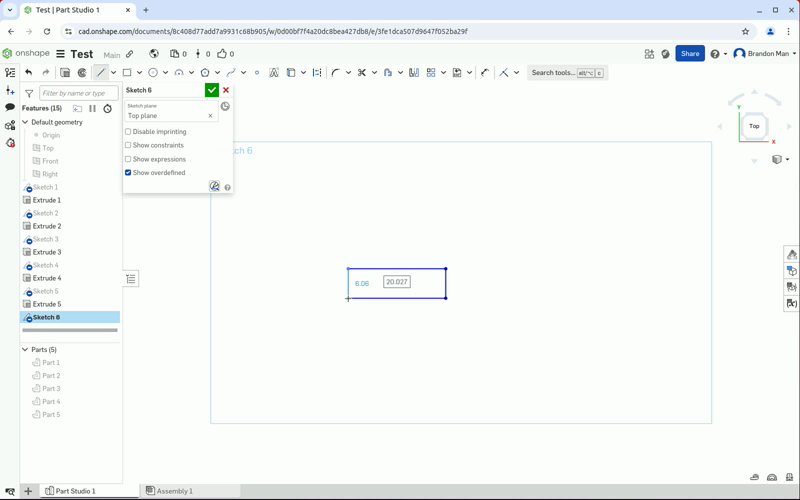
click(348, 298)
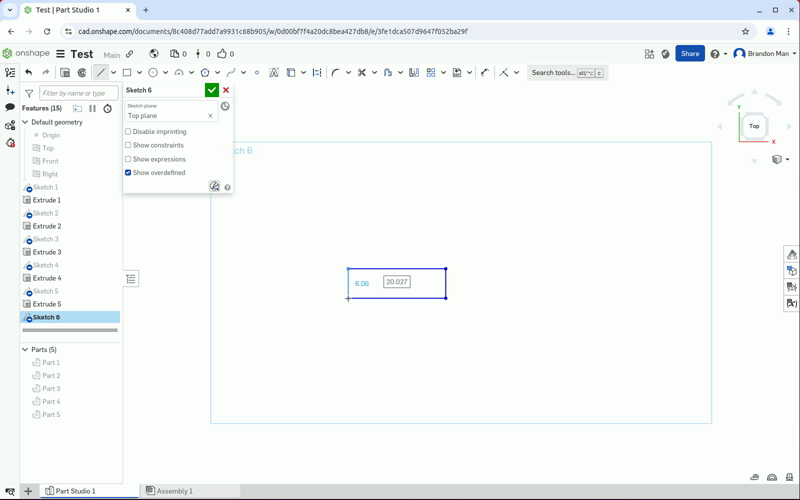
key(esc)
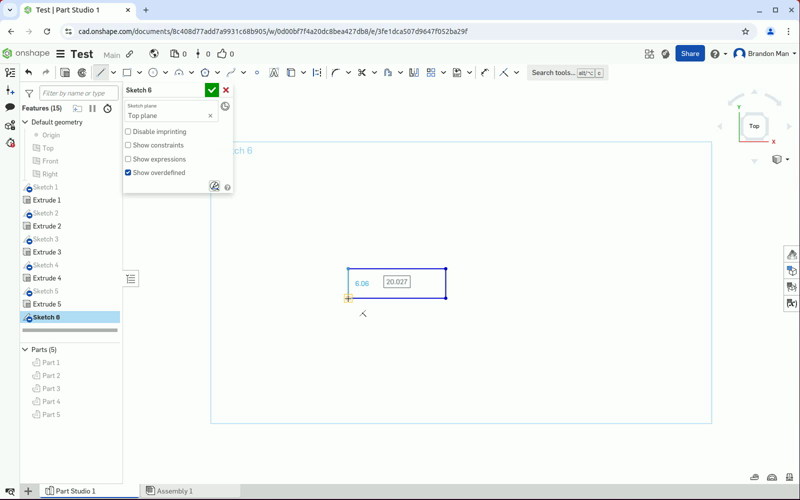
mouse_move(386, 284)
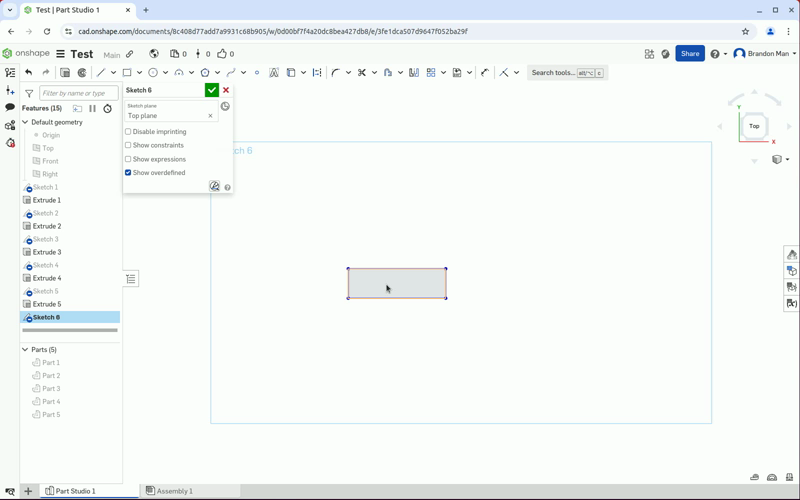
click(386, 284)
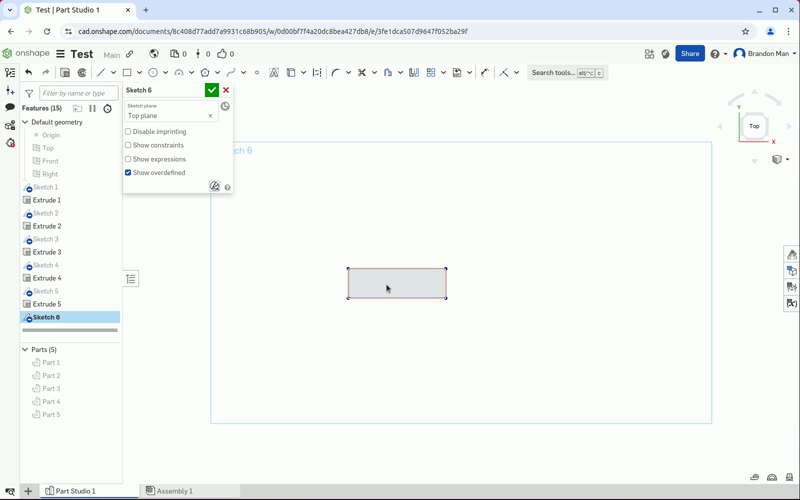
mouse_move(73, 352)
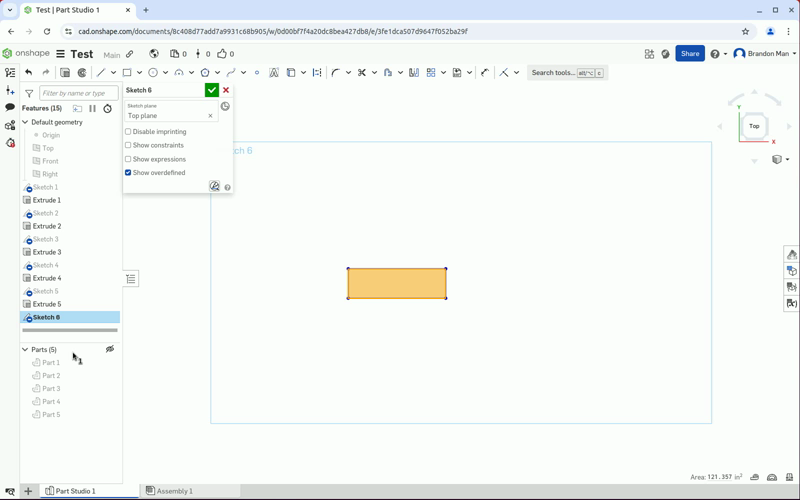
key(shift+y)
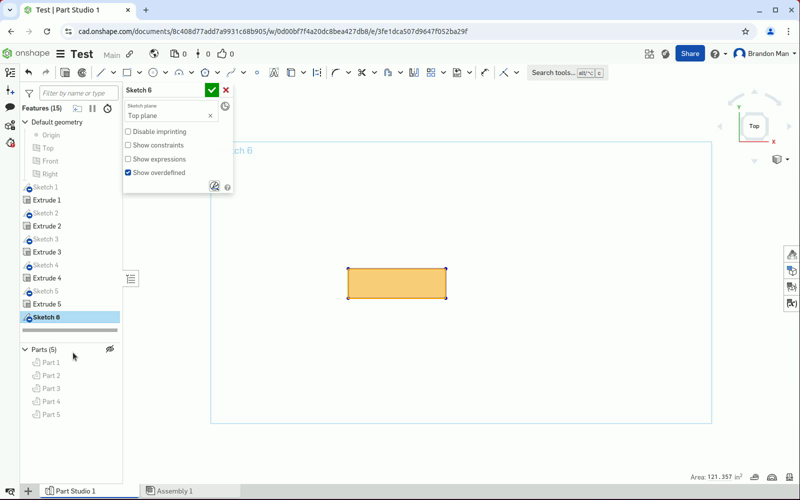
key(shift+e)
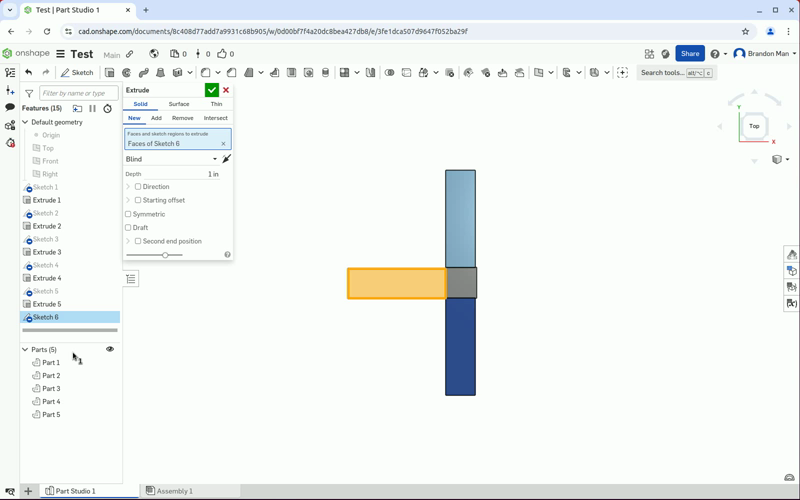
mouse_move(143, 106)
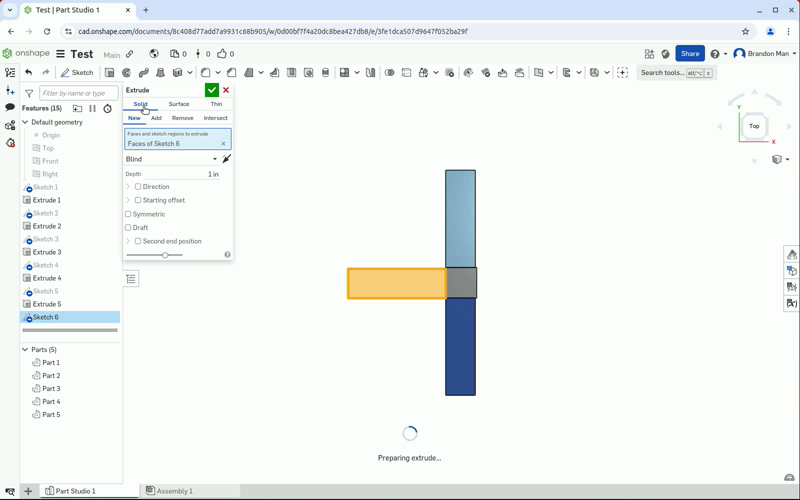
click(143, 106)
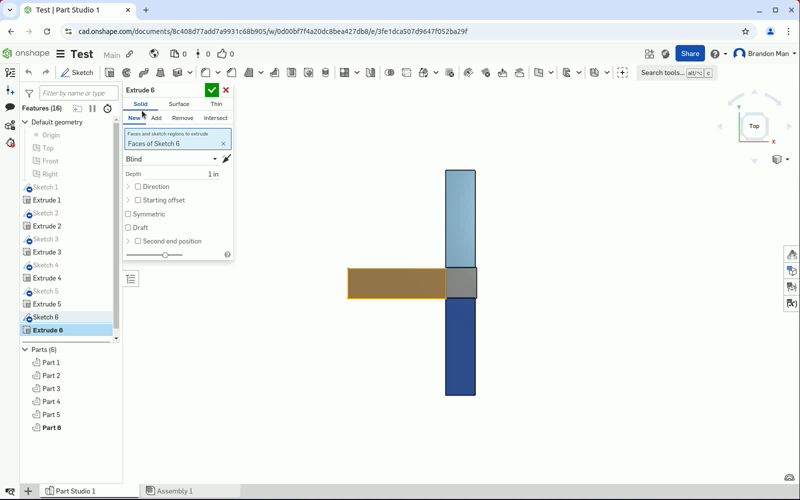
mouse_move(137, 120)
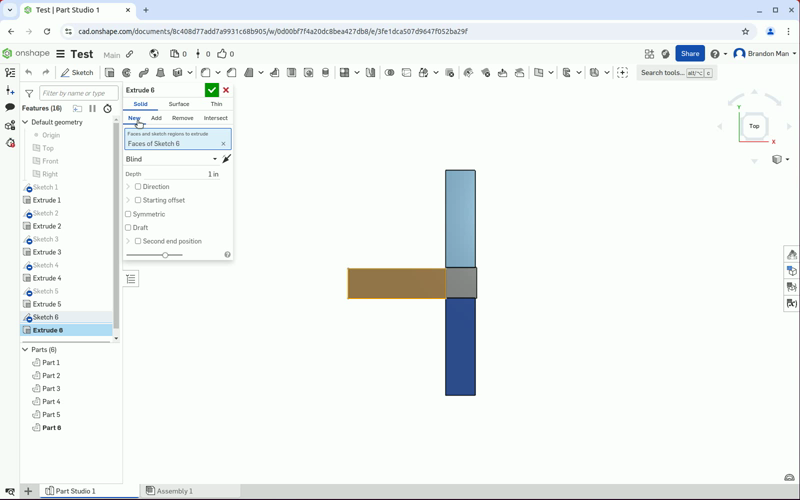
click(137, 120)
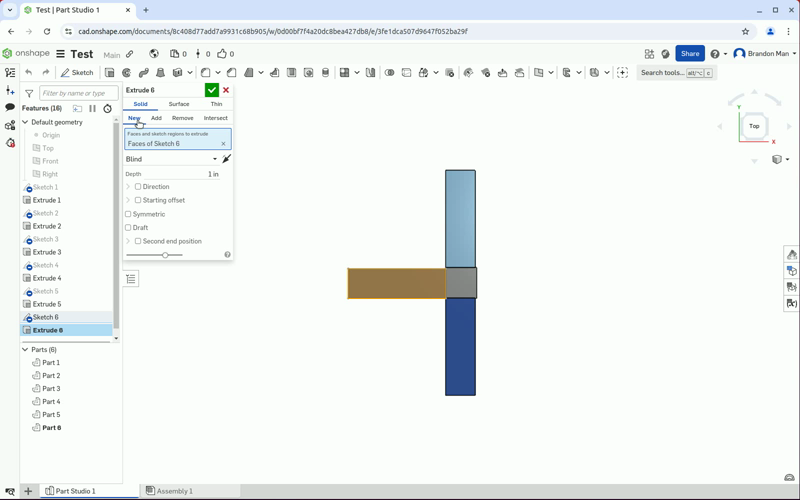
key(tab, 4)
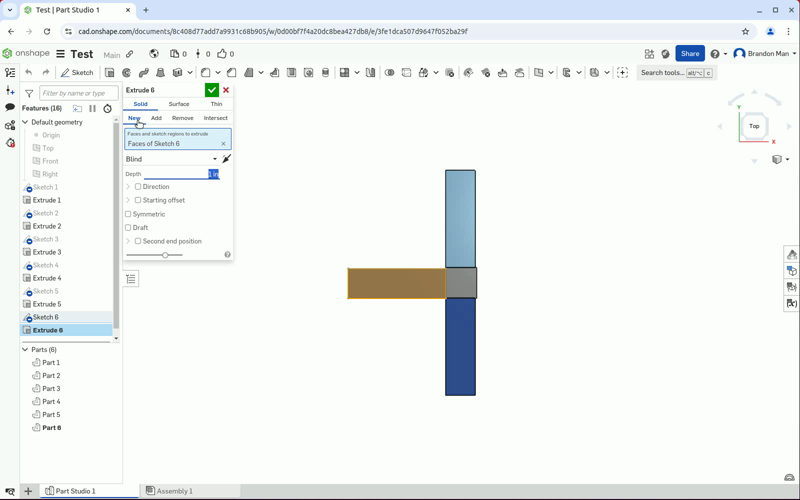
text(6.258)
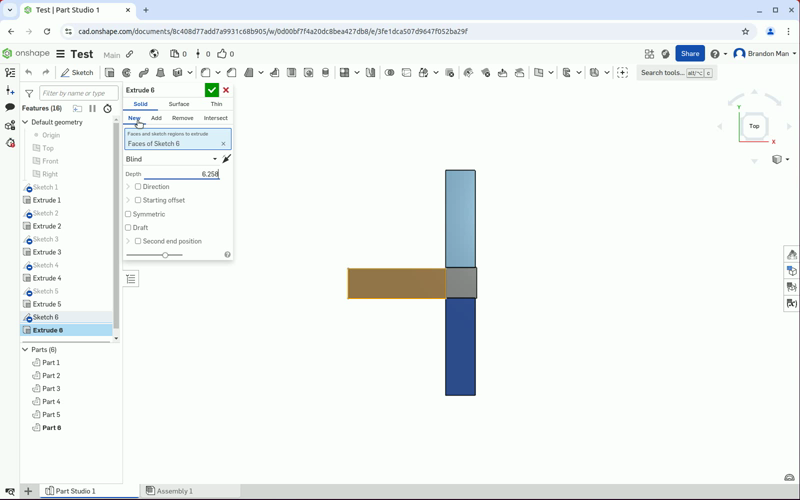
key(tab, 3)
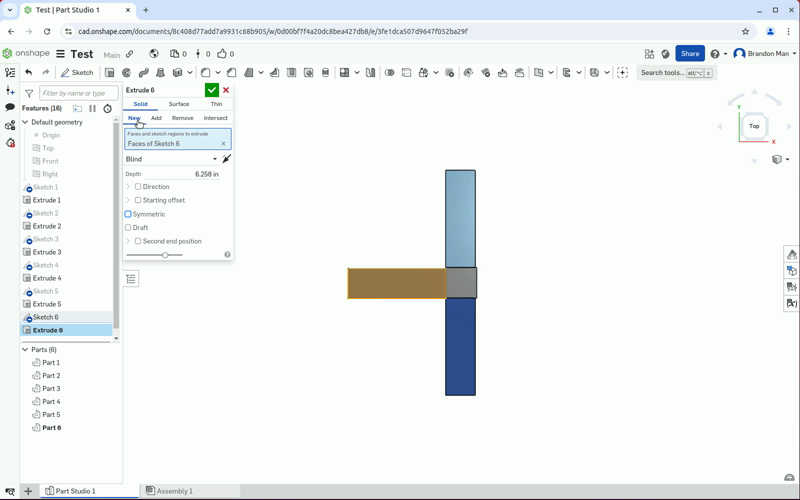
key(space)
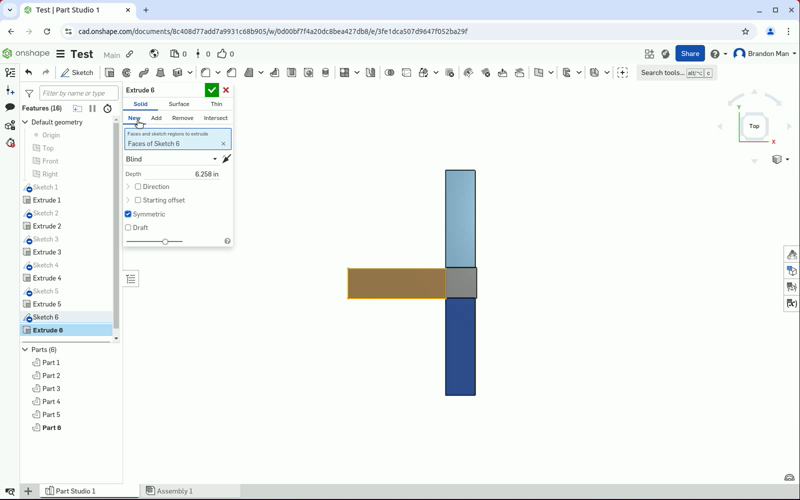
key(enter)
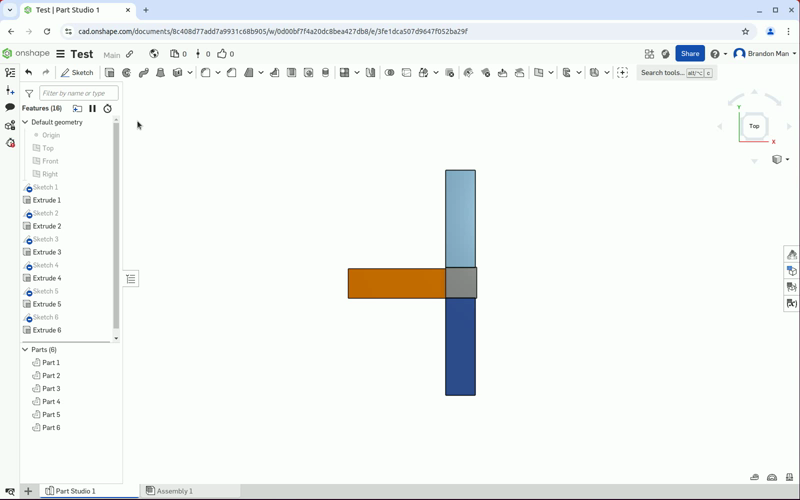
key(shift+h)
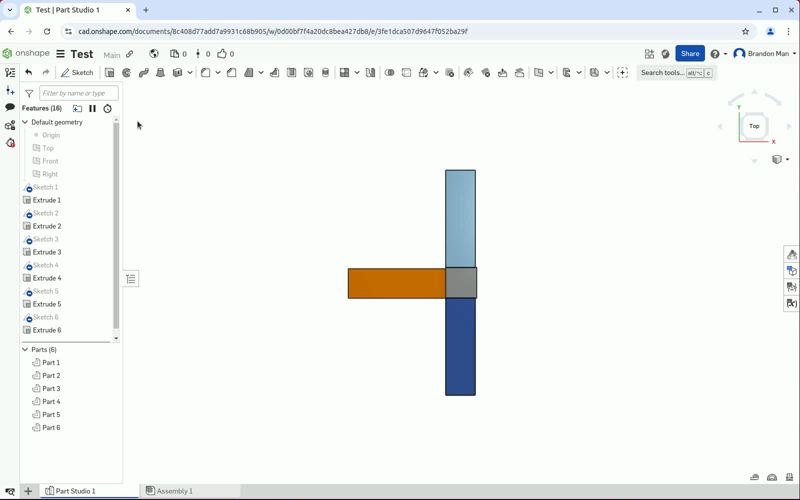
key(shift+h)
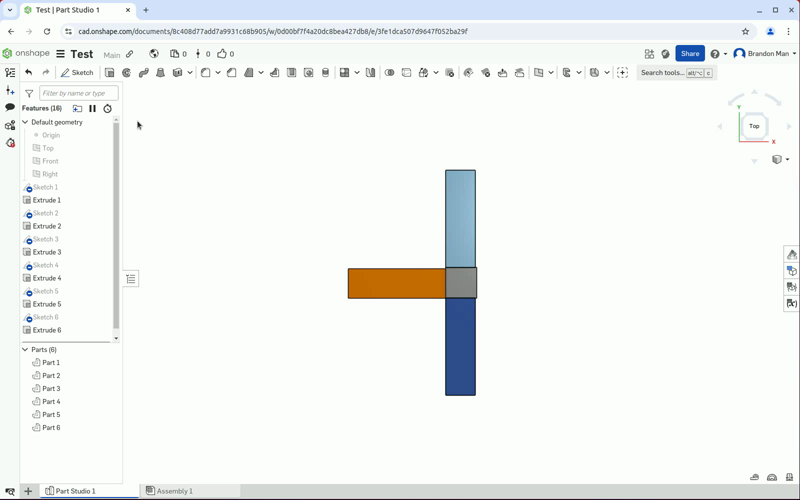
mouse_move(69, 189)
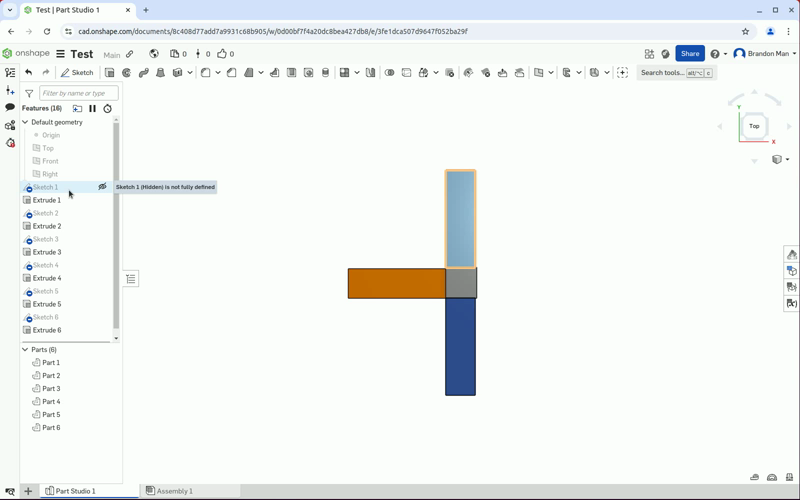
click(69, 189)
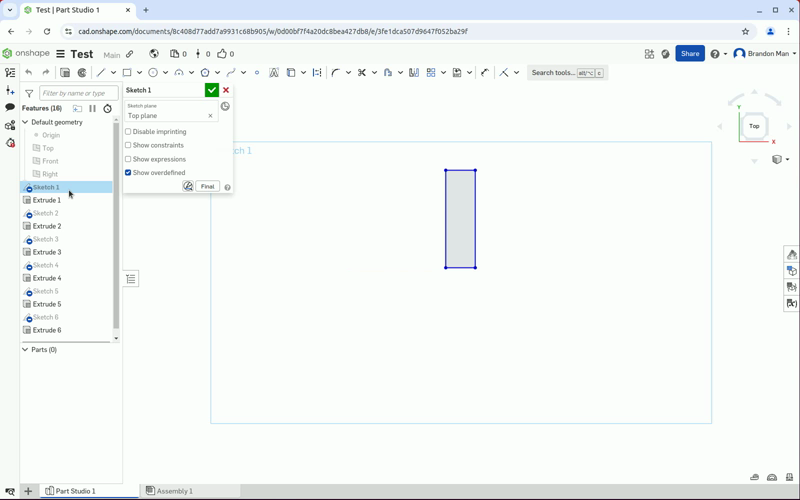
mouse_move(229, 92)
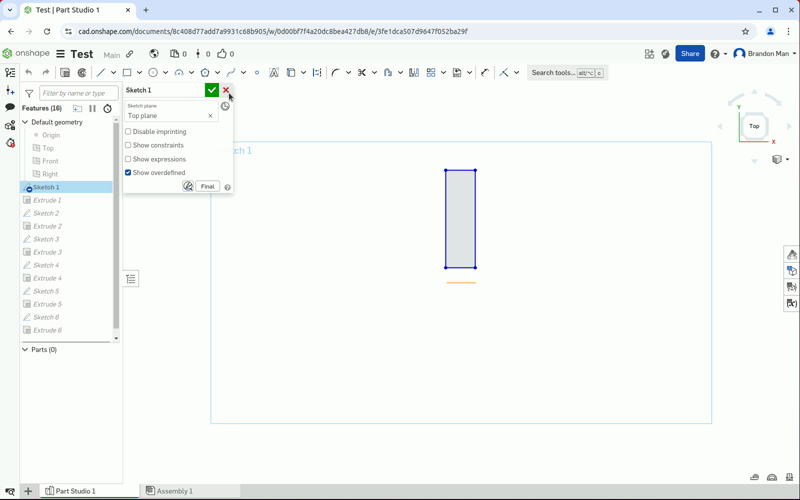
click(229, 92)
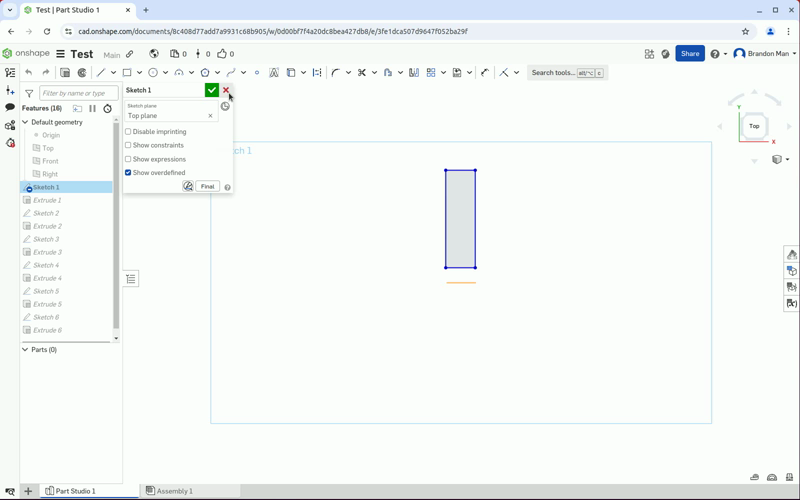
key(shift+s)
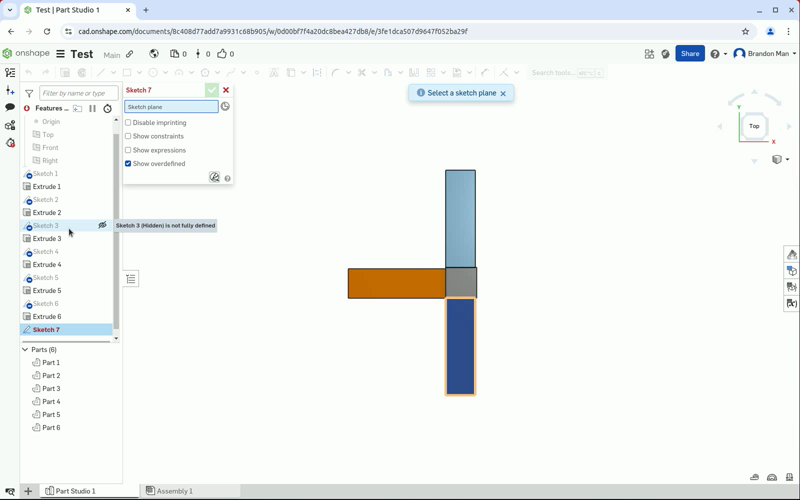
scroll(3)
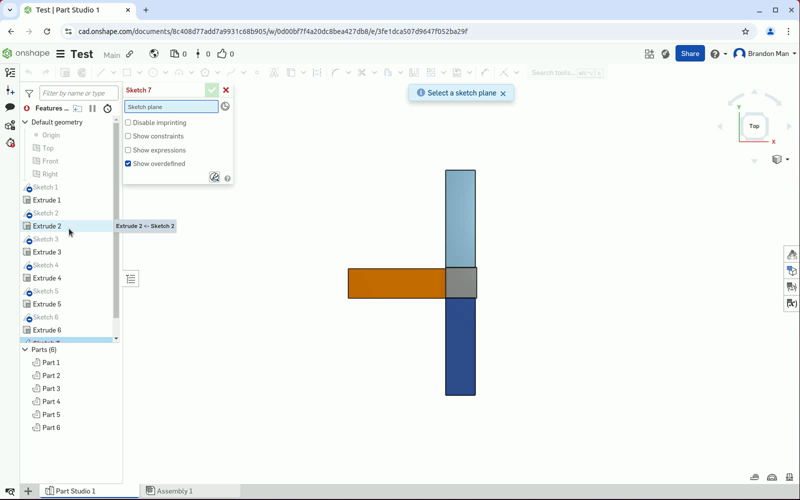
mouse_move(69, 150)
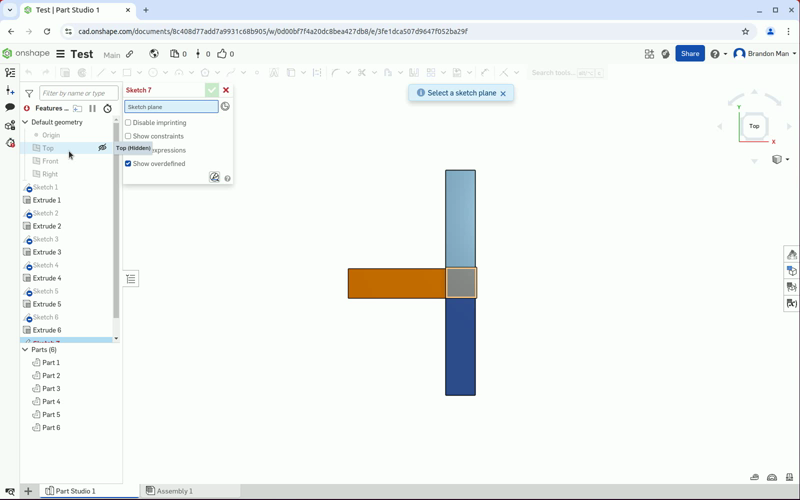
click(69, 150)
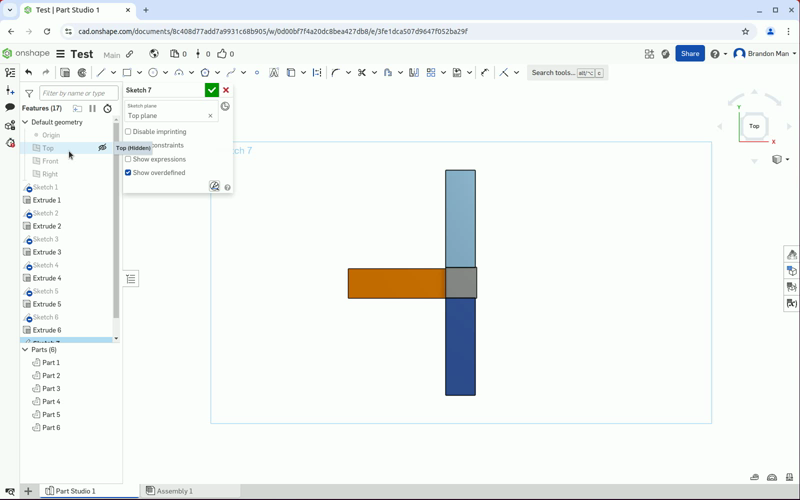
mouse_move(73, 352)
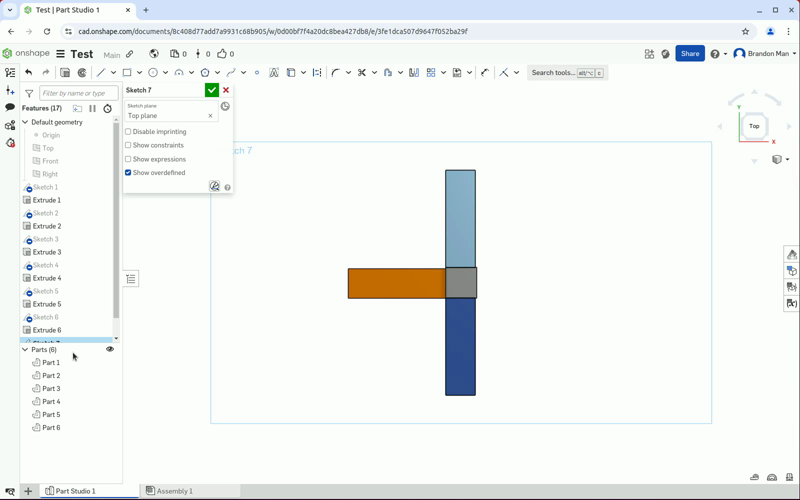
key(y)
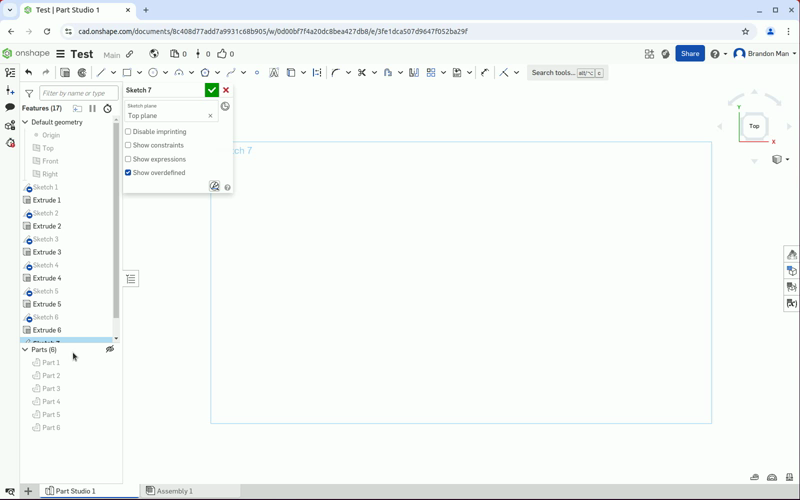
key(l)
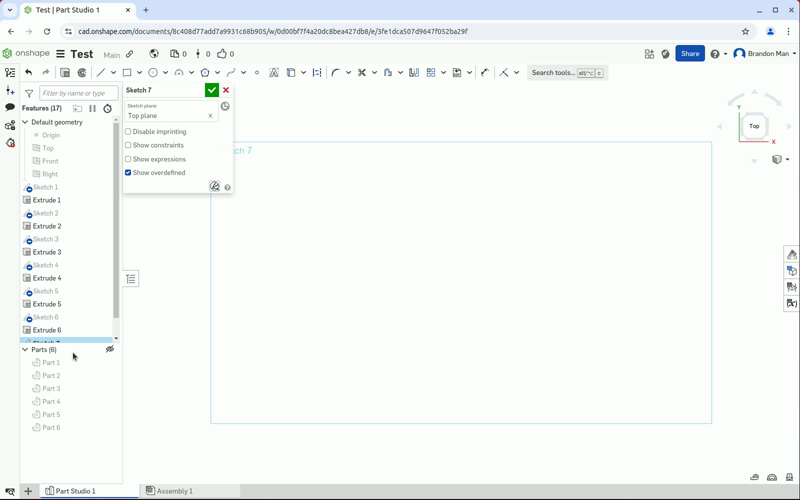
key_down(shift)
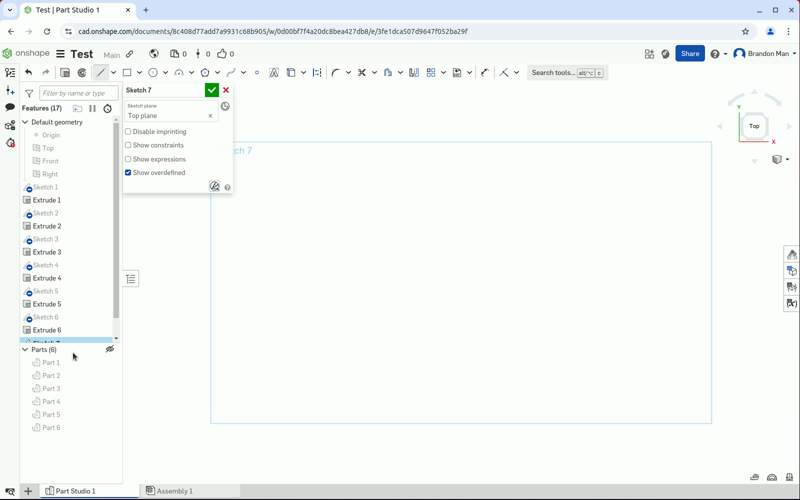
mouse_move(476, 298)
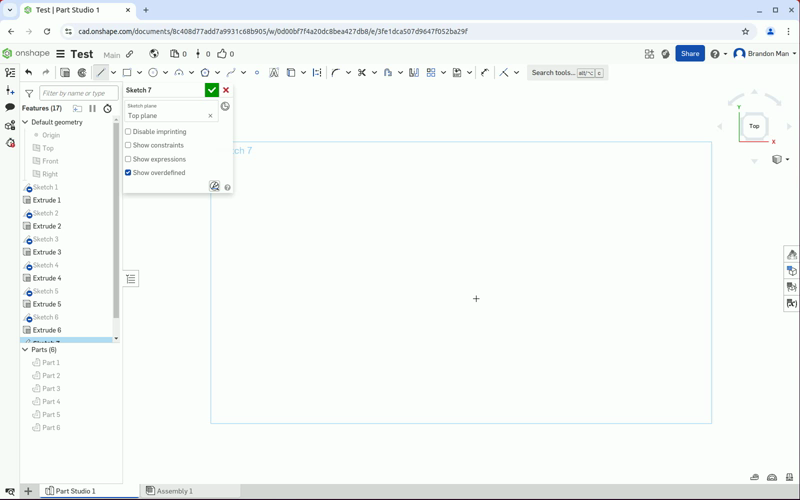
click(476, 298)
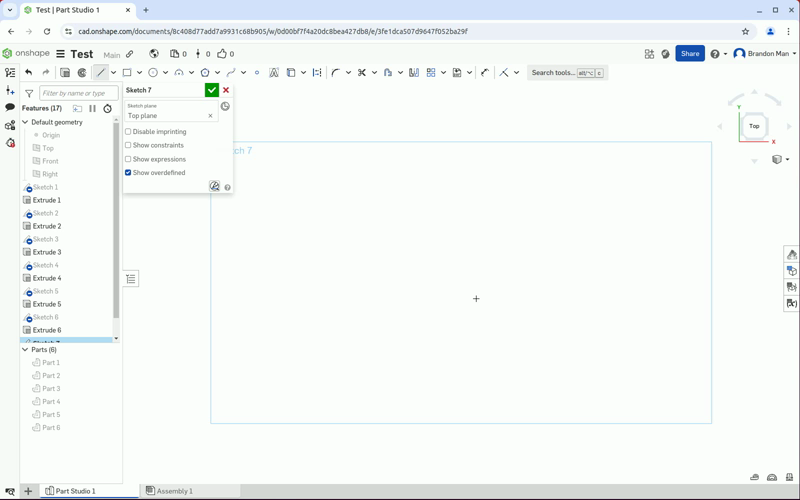
key_up(shift)
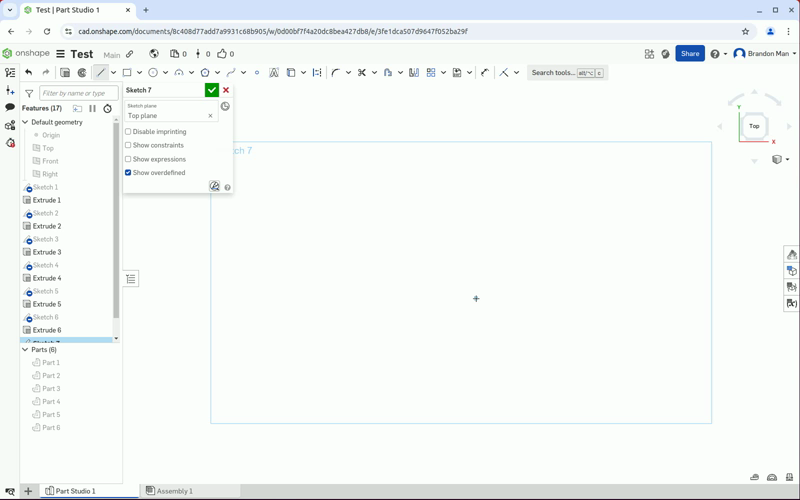
key_down(shift)
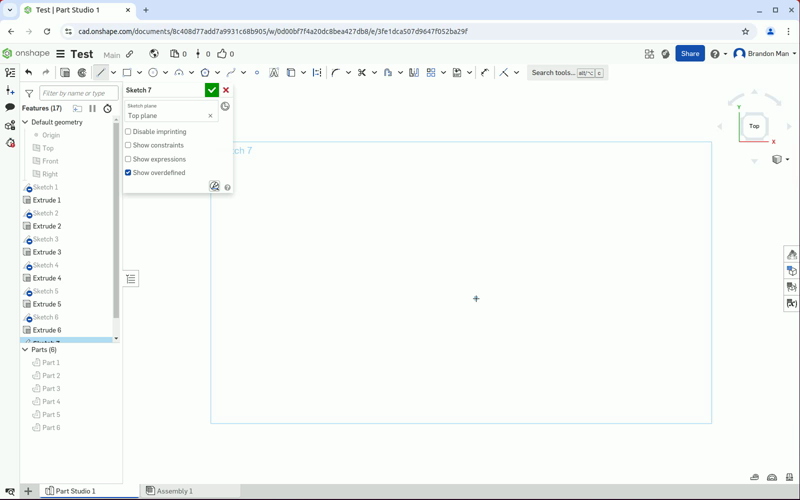
mouse_move(573, 298)
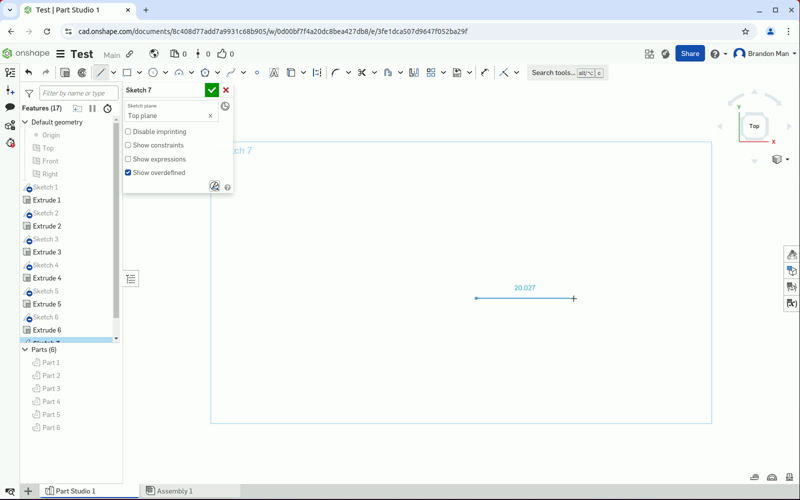
click(573, 298)
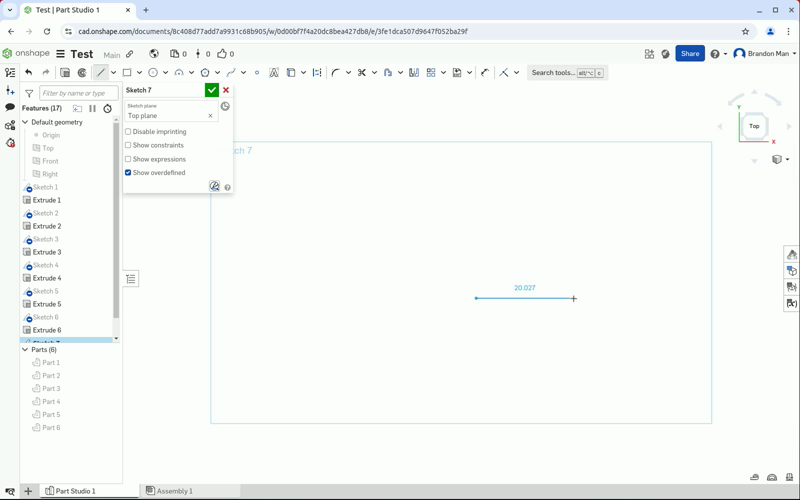
key_up(shift)
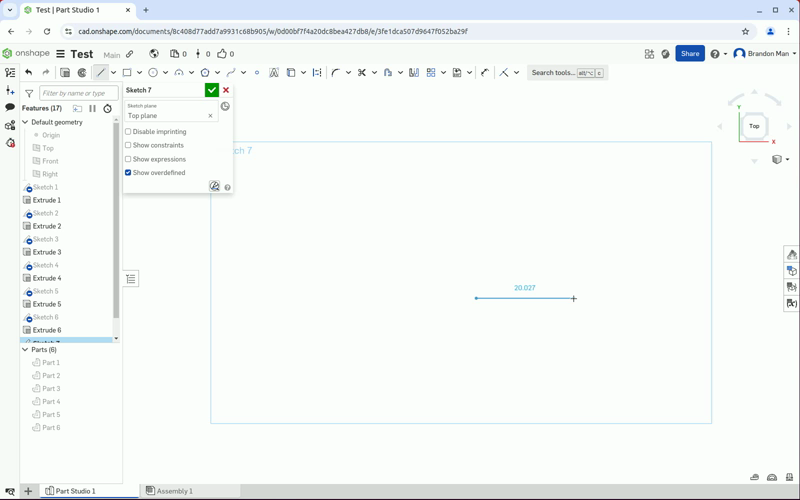
key_down(shift)
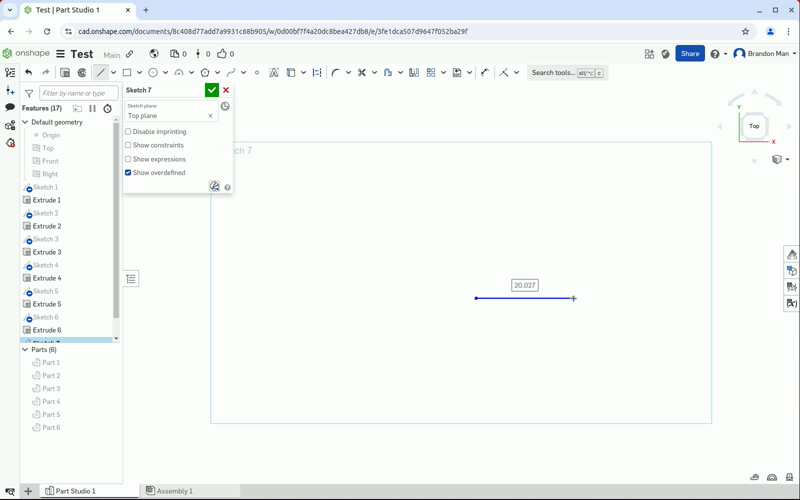
mouse_move(589, 298)
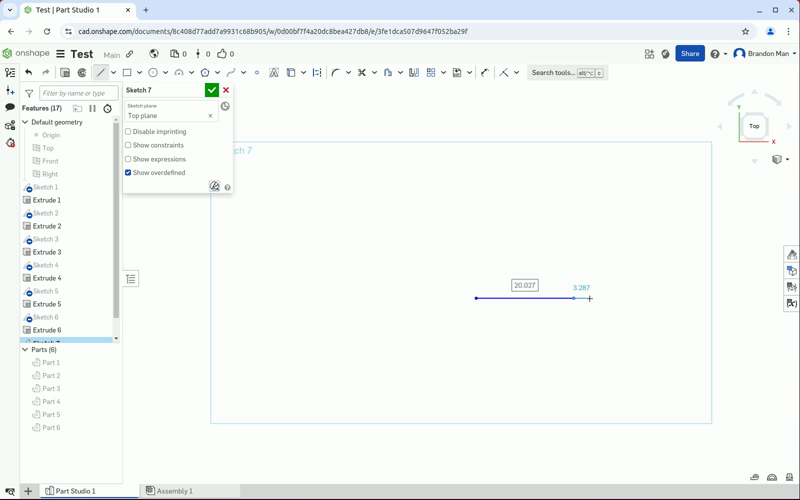
mouse_move(573, 268)
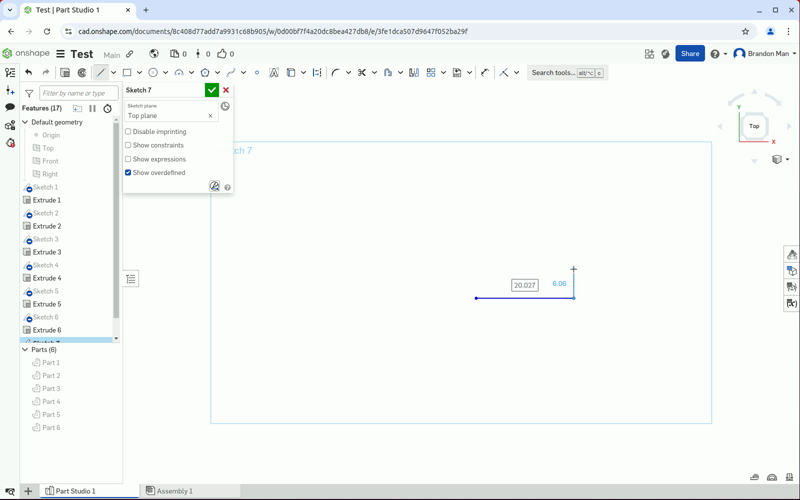
click(573, 268)
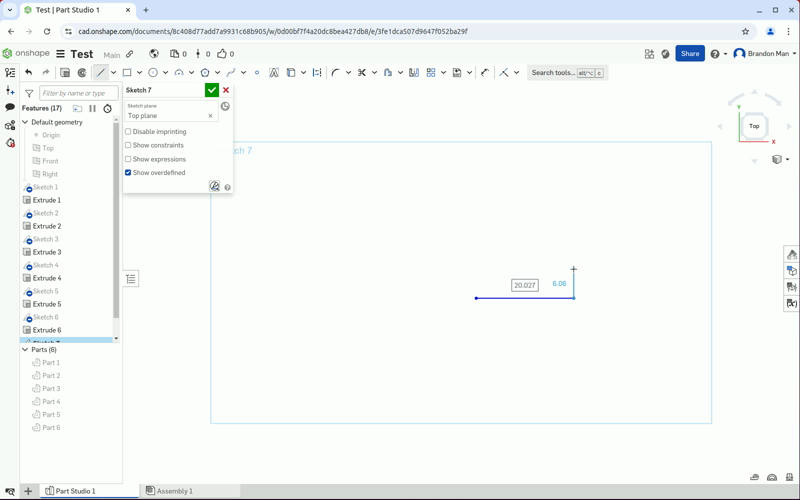
key_up(shift)
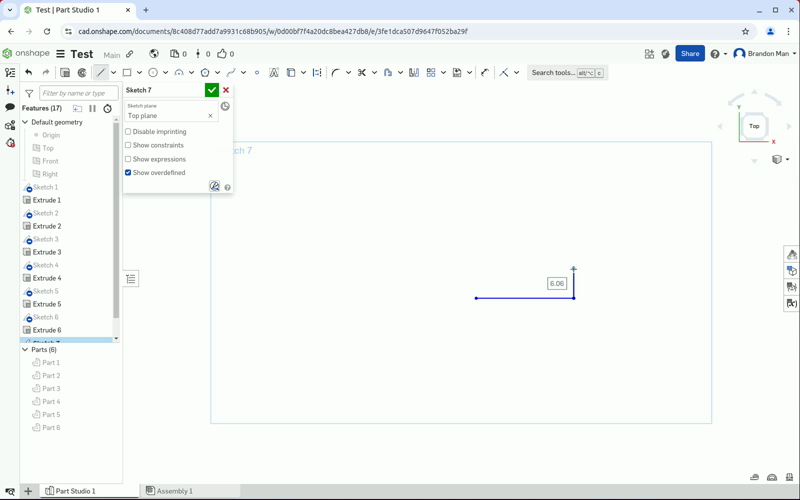
key_down(shift)
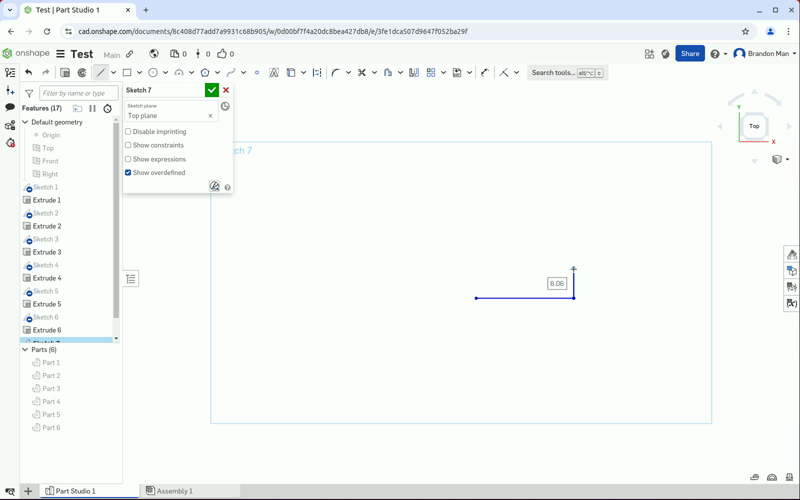
mouse_move(476, 268)
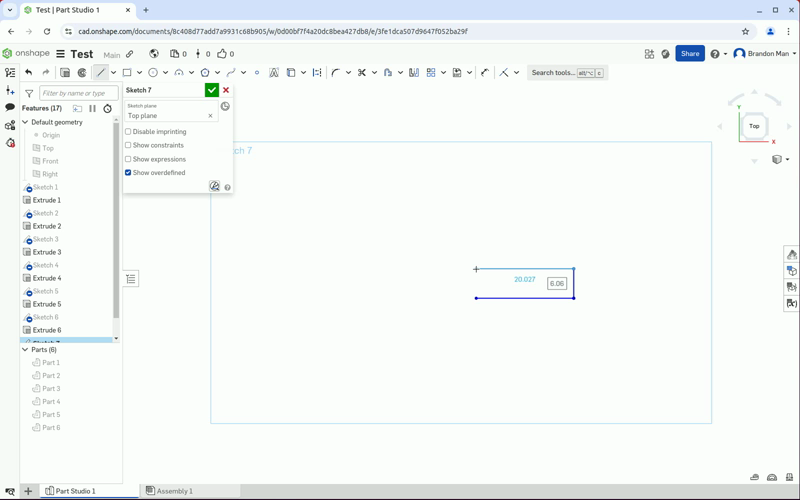
click(476, 268)
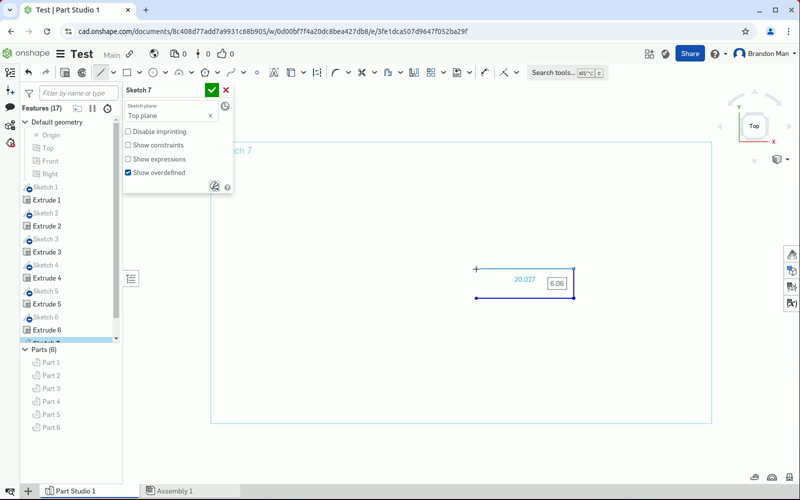
key_up(shift)
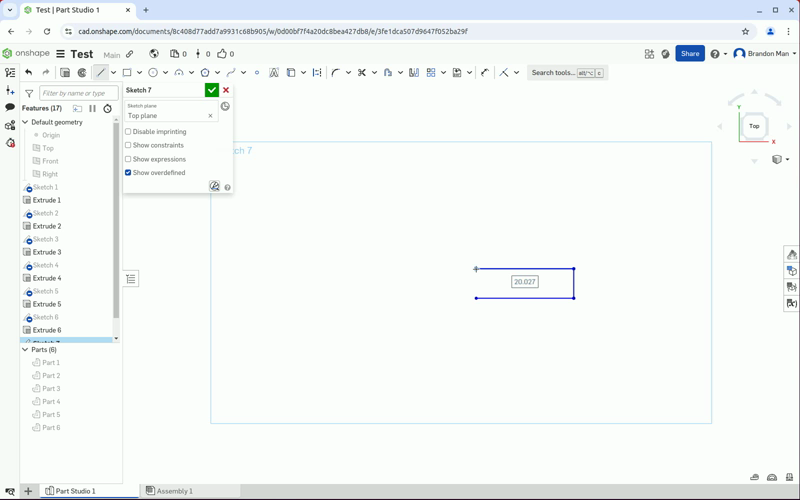
mouse_move(506, 268)
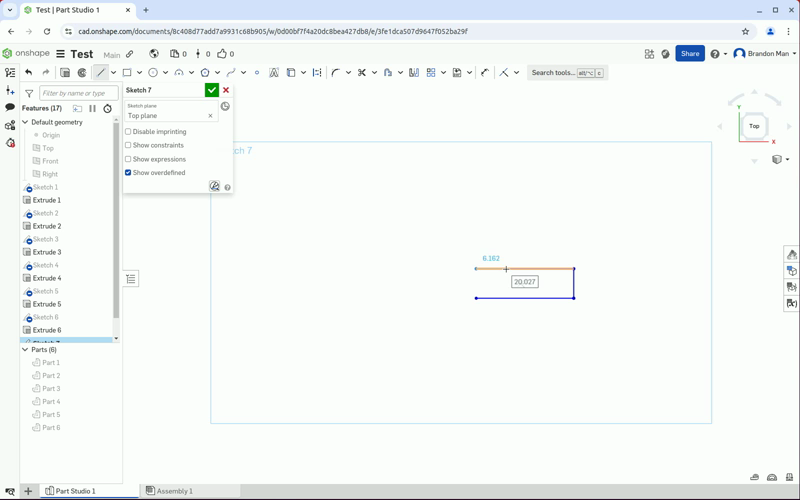
key_down(shift)
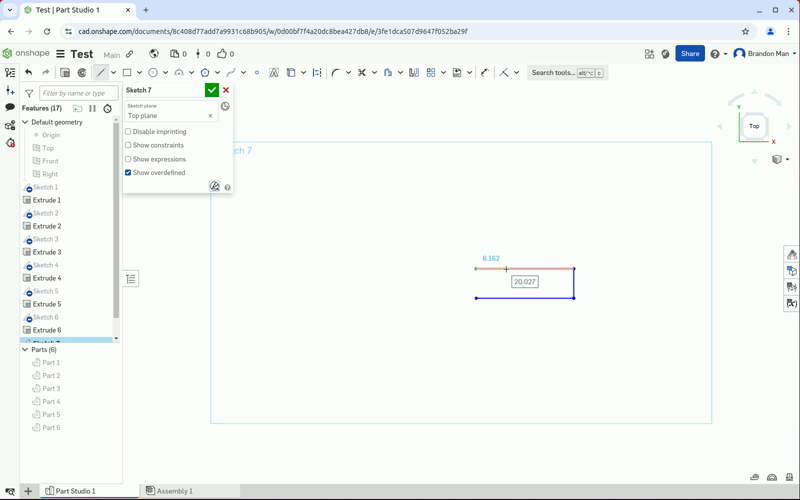
mouse_move(476, 298)
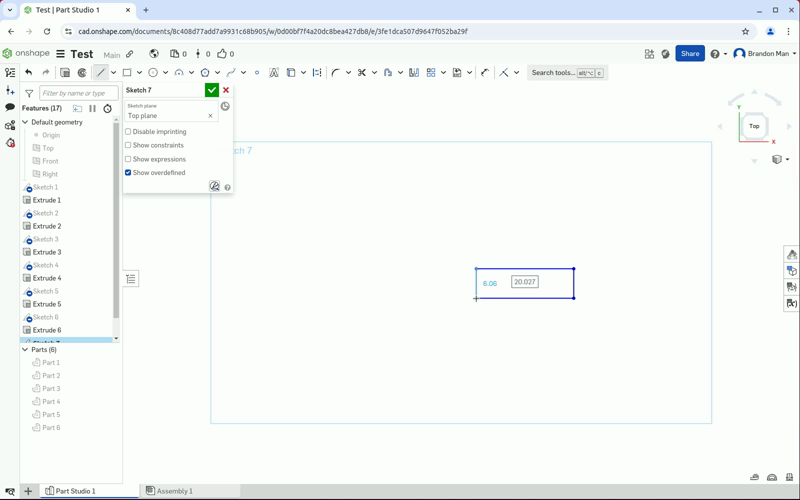
key_up(shift)
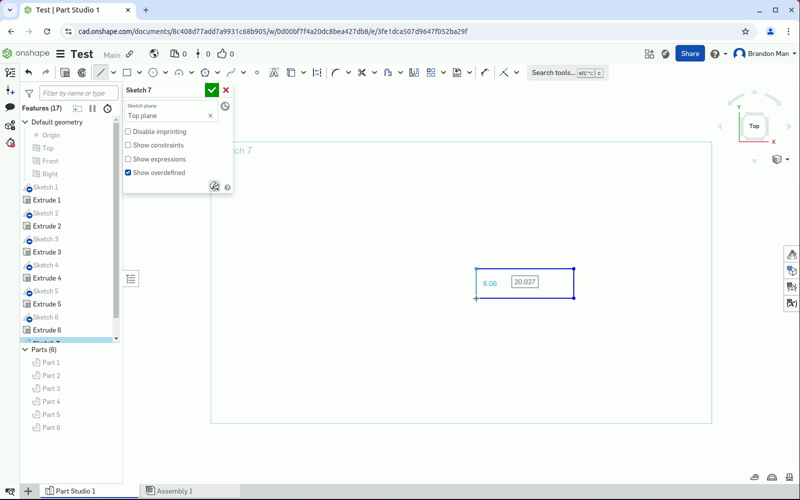
click(476, 298)
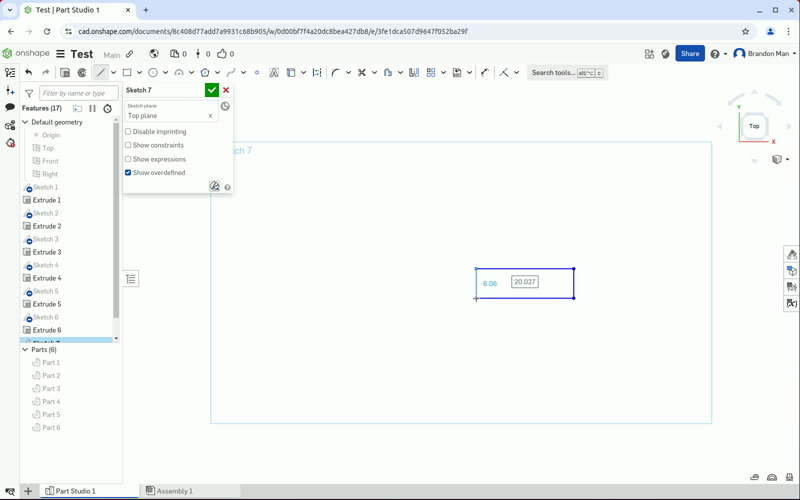
key(esc)
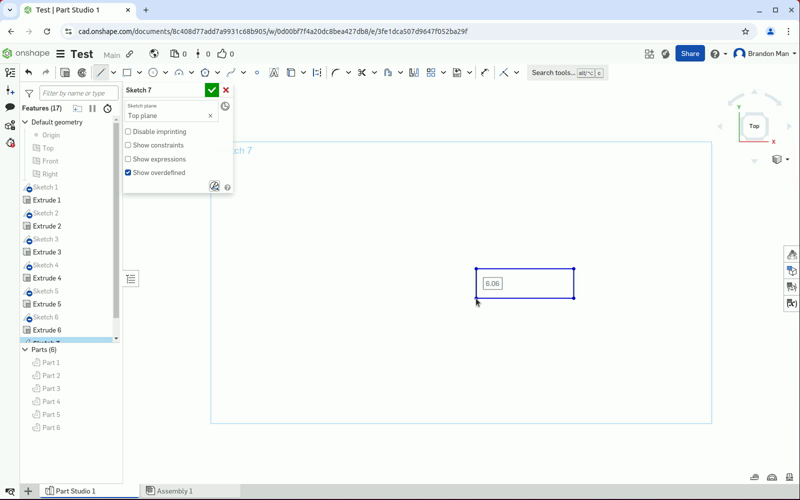
mouse_move(501, 286)
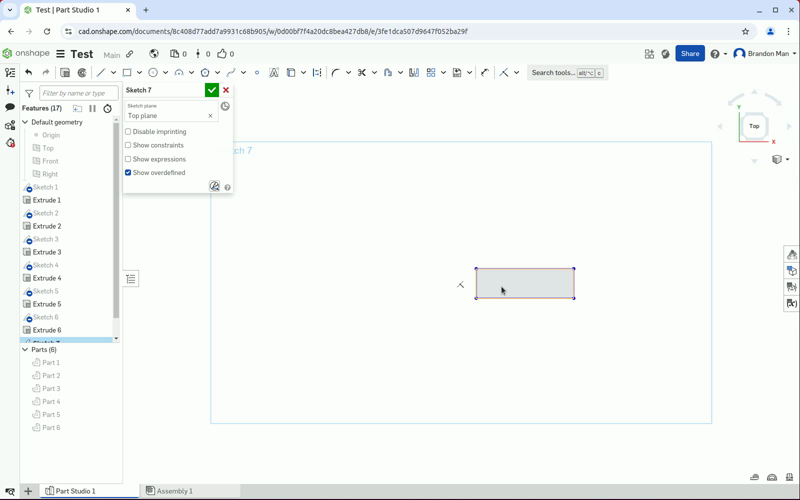
click(501, 286)
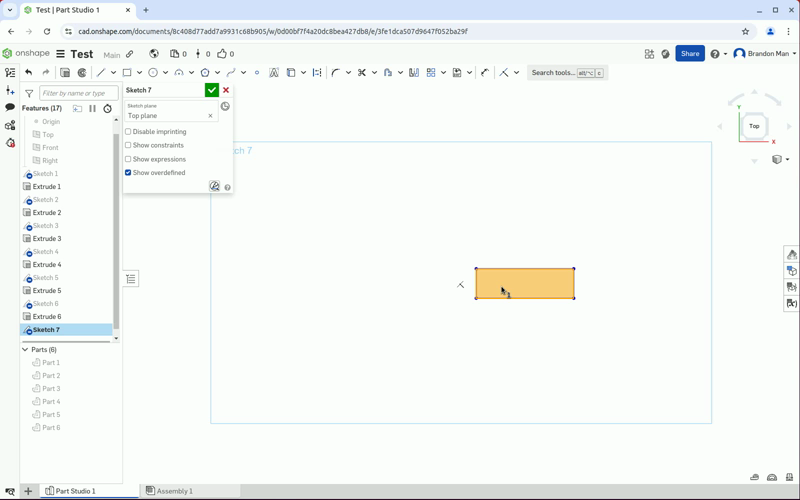
mouse_move(73, 352)
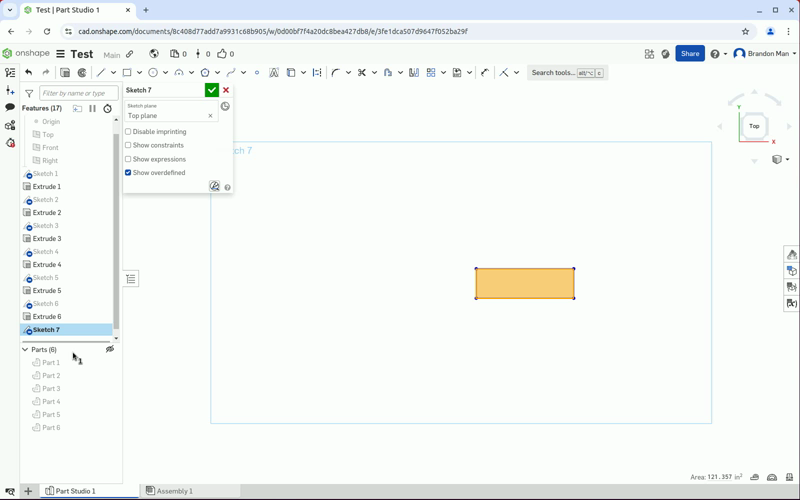
key(shift+y)
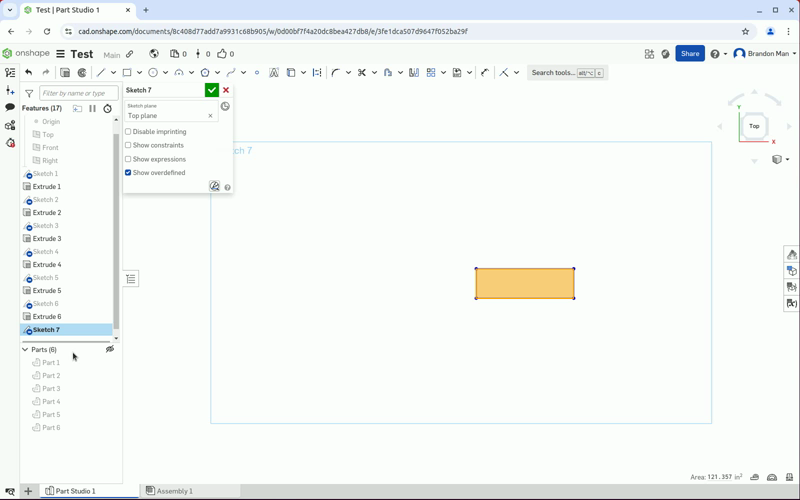
key(shift+e)
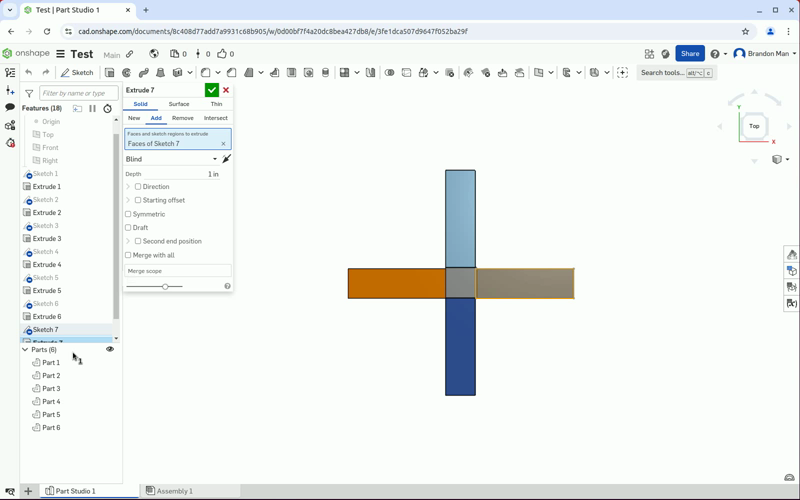
mouse_move(143, 106)
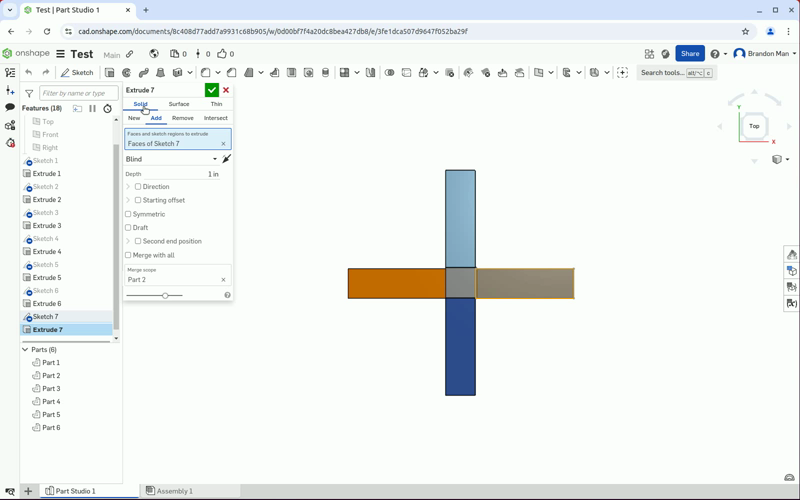
click(143, 106)
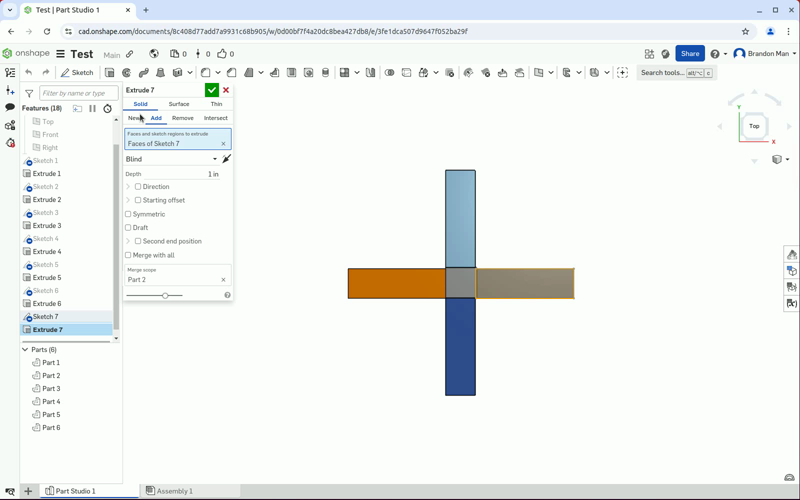
mouse_move(137, 120)
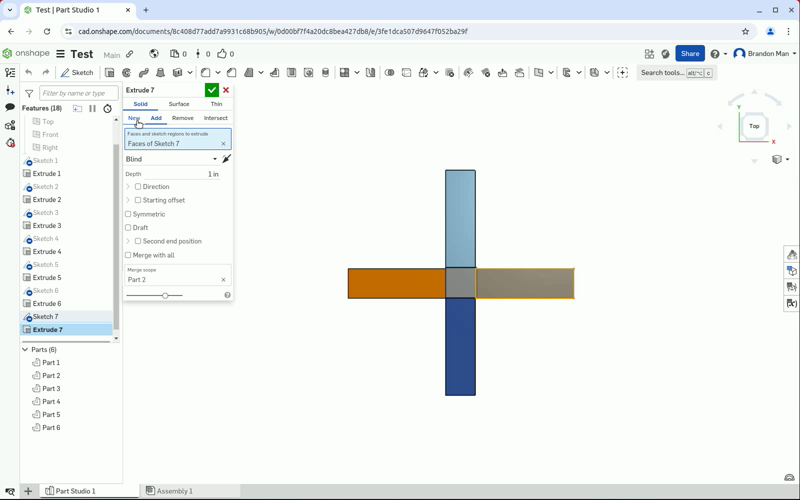
click(137, 120)
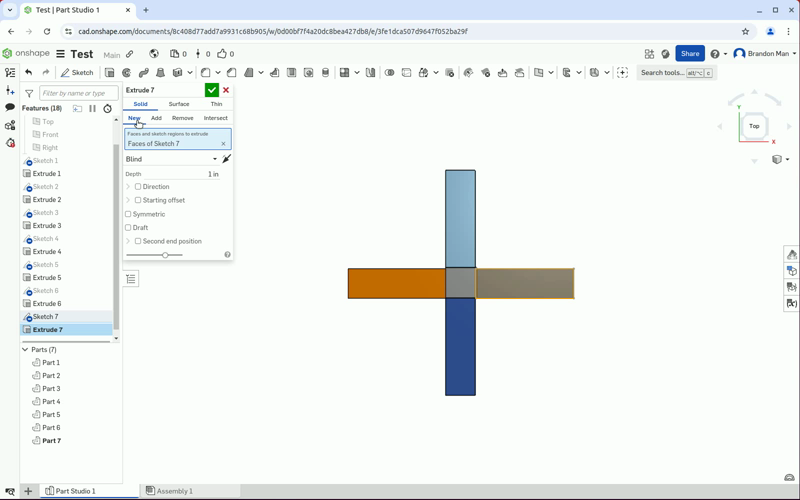
key(tab, 4)
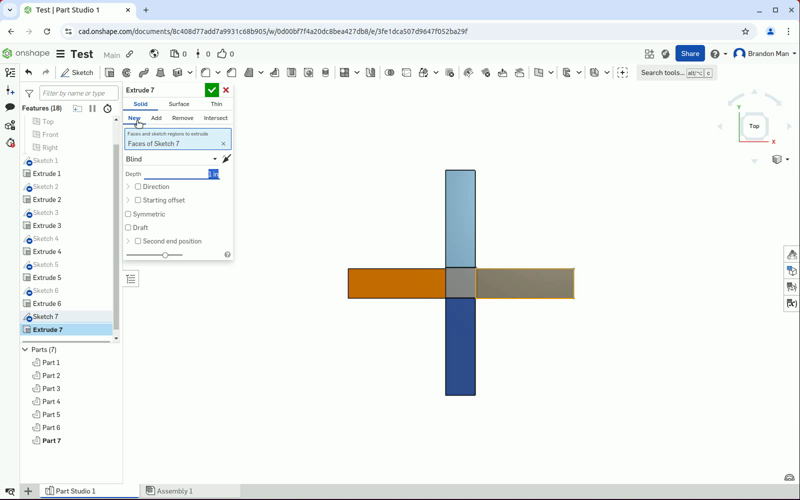
text(6.258)
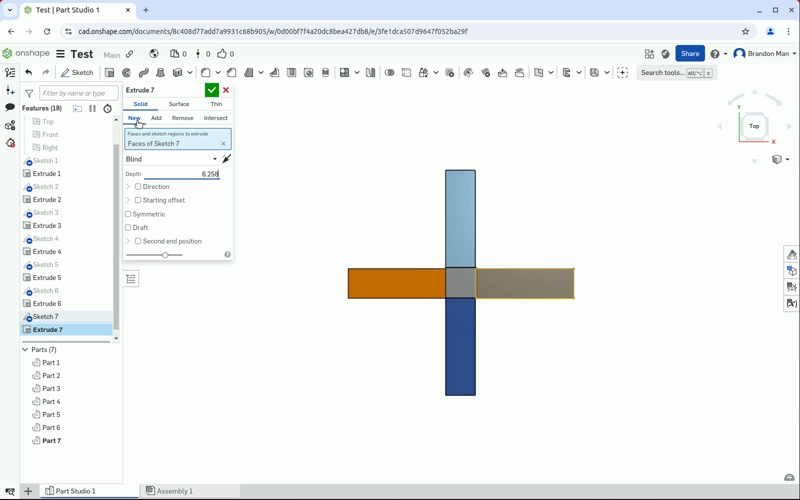
key(tab, 3)
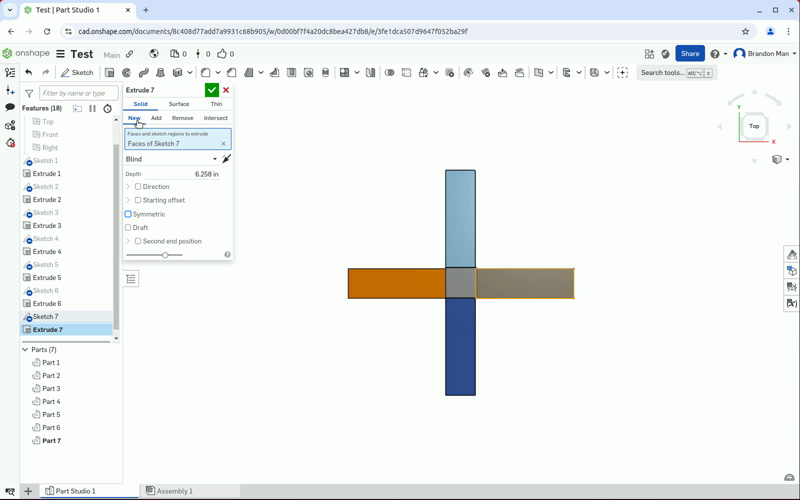
key(space)
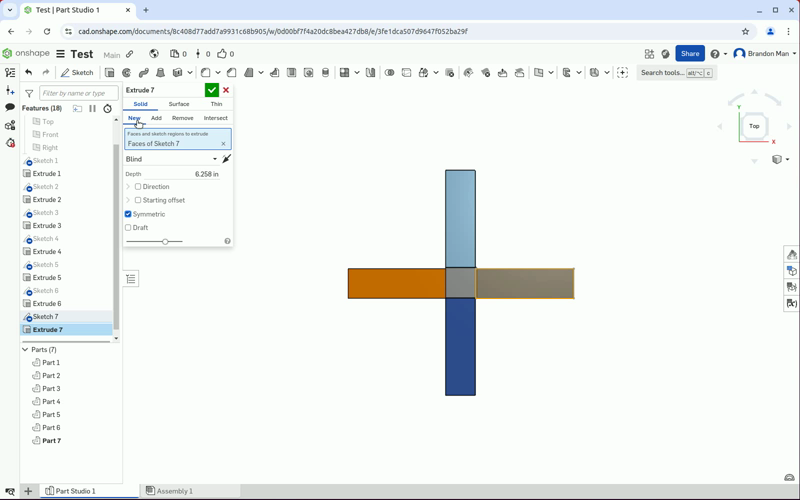
key(enter)
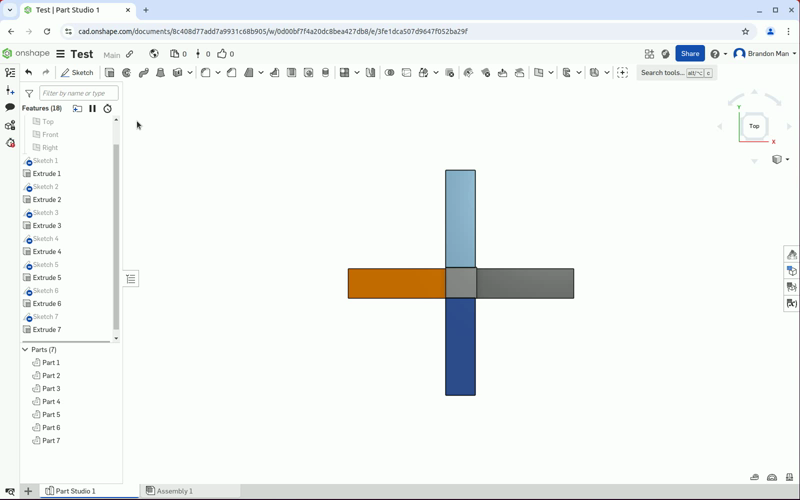
key(shift+h)
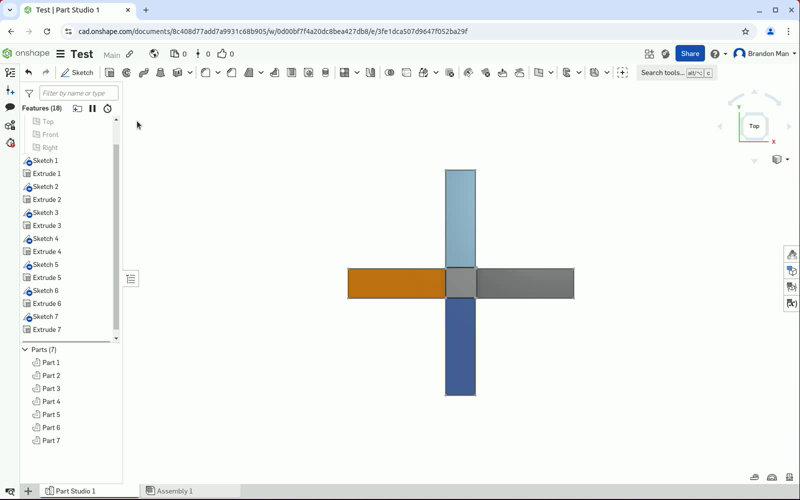
key(shift+h)
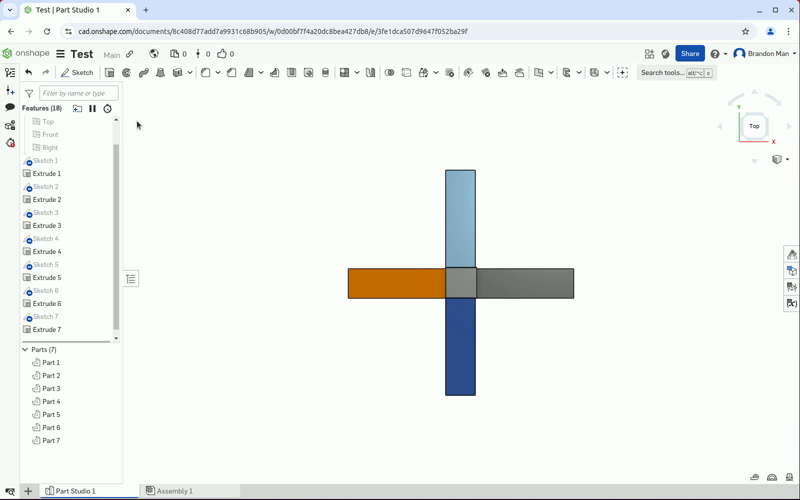
mouse_move(69, 163)
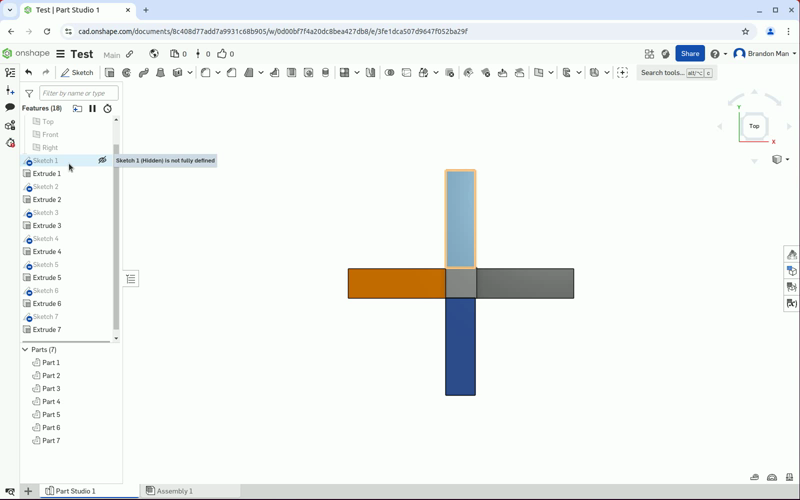
click(69, 163)
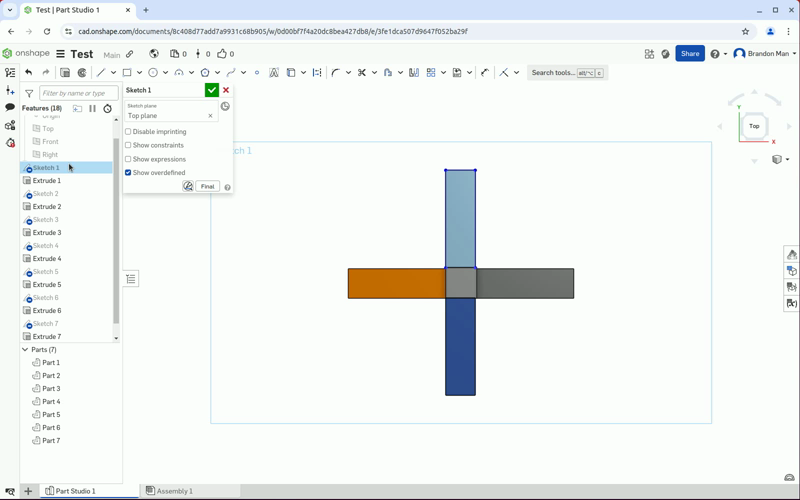
mouse_move(229, 92)
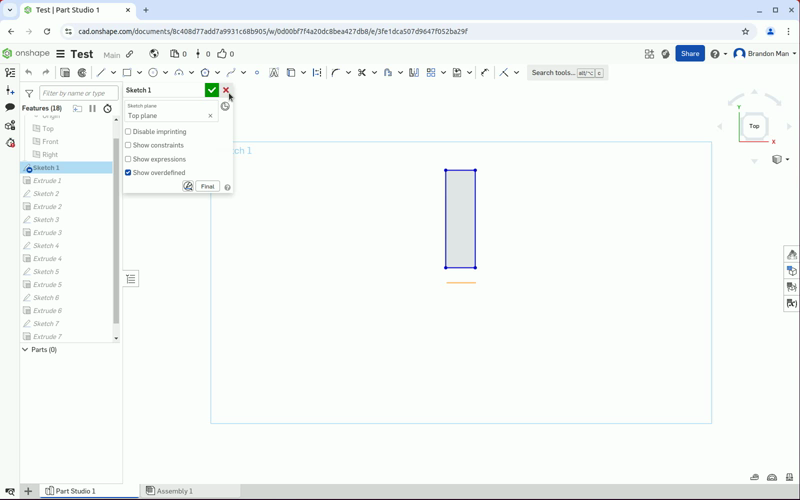
click(229, 92)
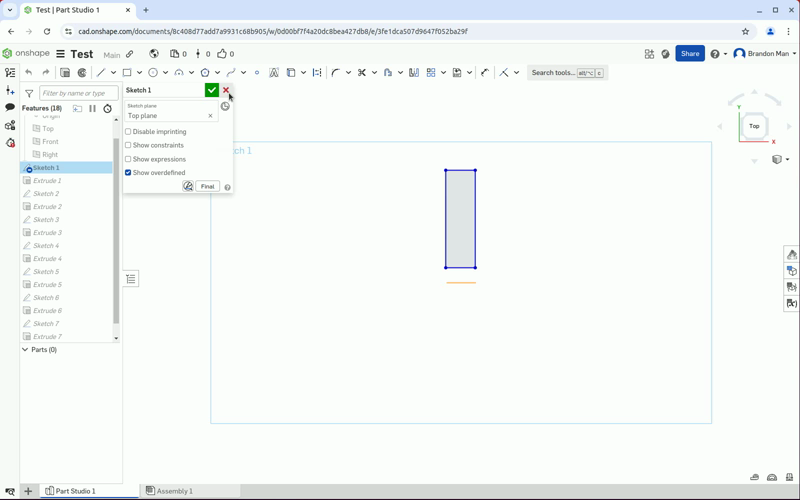
key(shift+s)
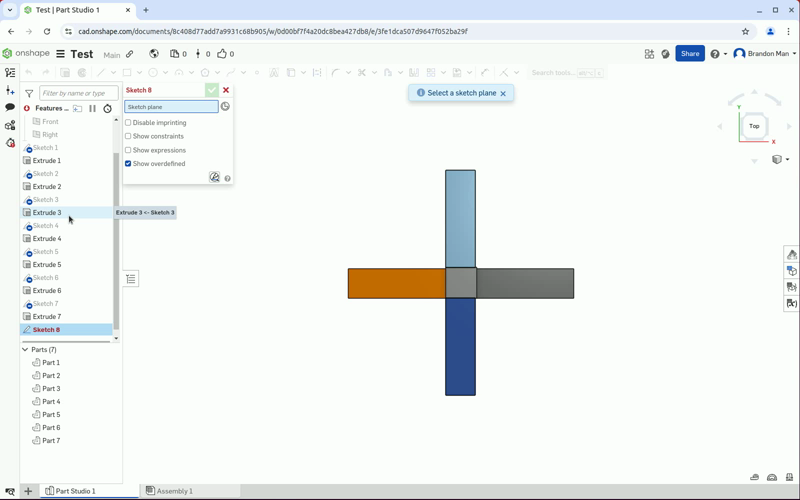
scroll(3)
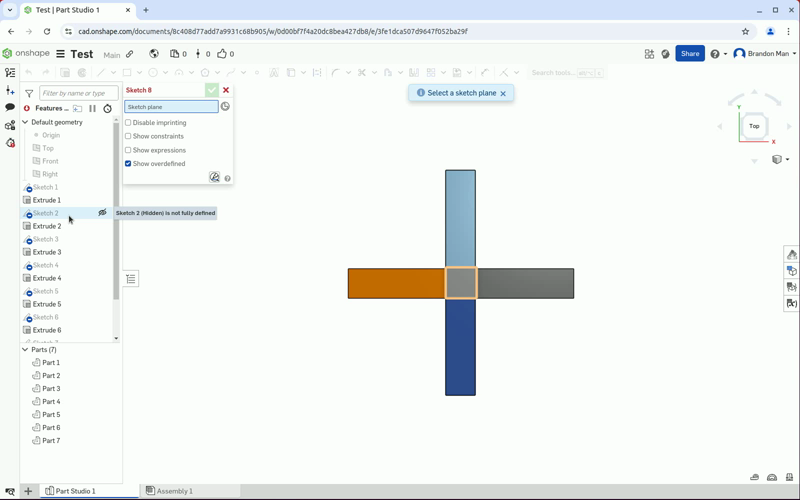
mouse_move(69, 150)
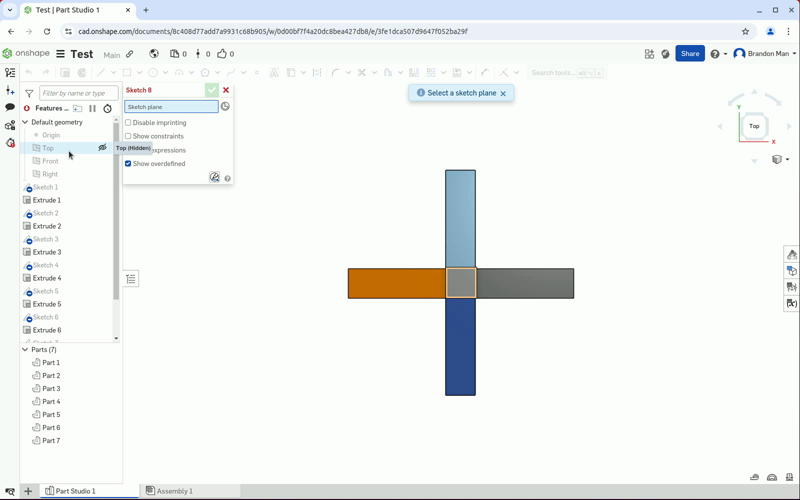
click(69, 150)
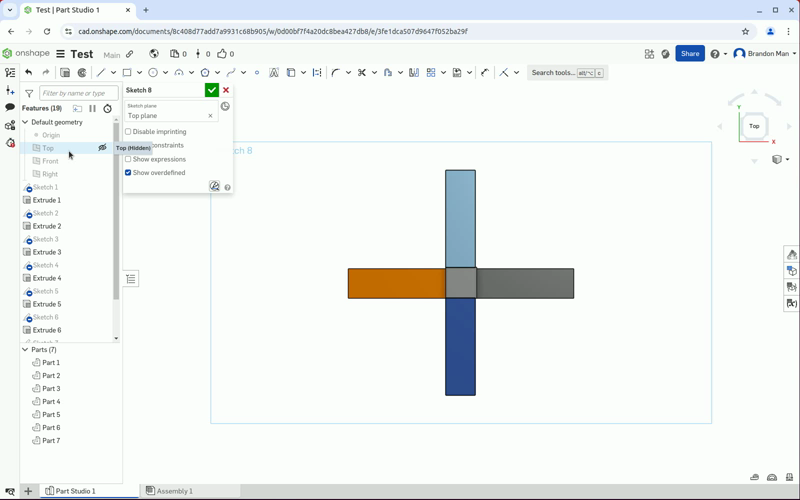
mouse_move(73, 352)
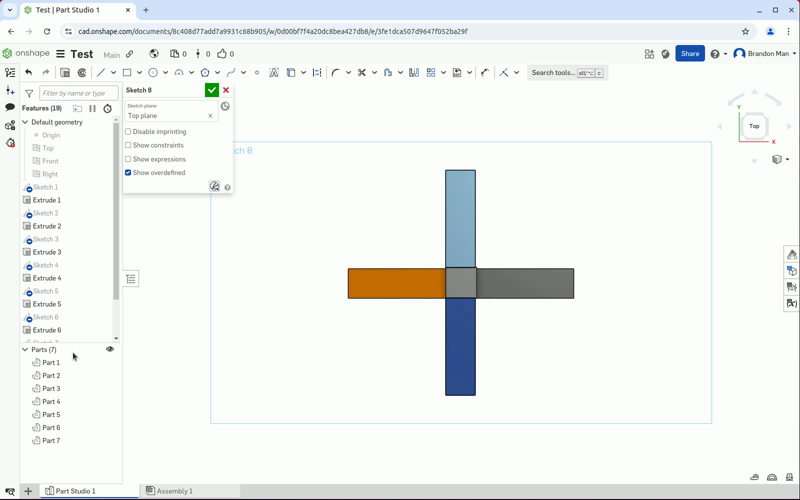
key(y)
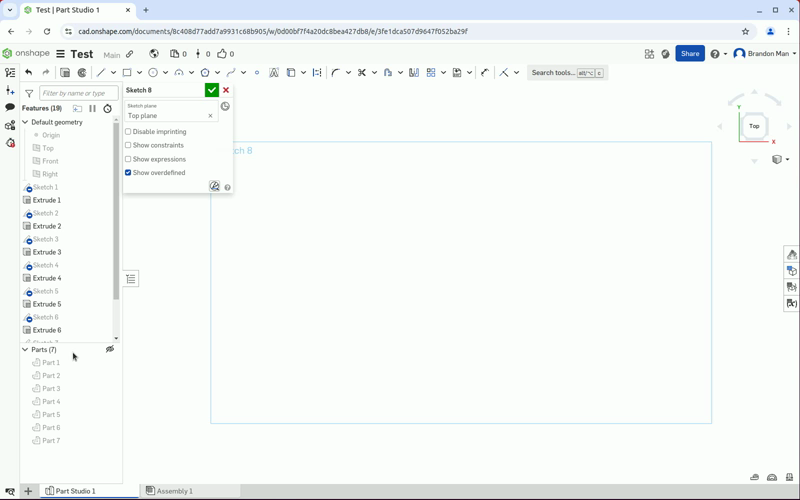
key(l)
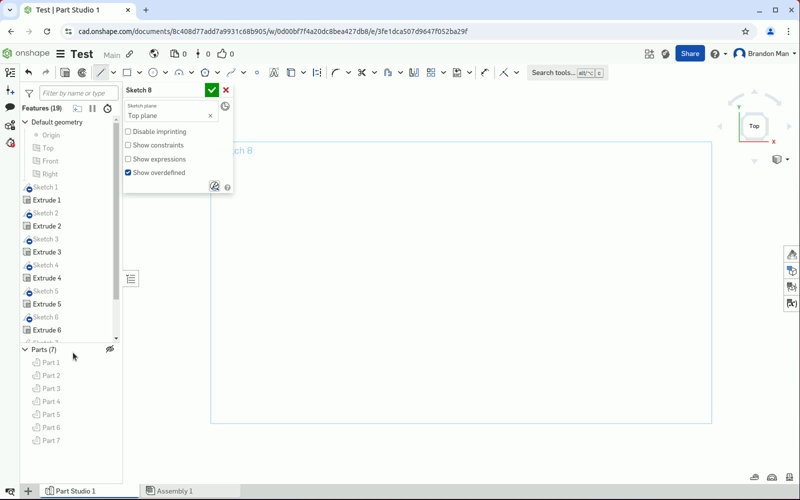
key_down(shift)
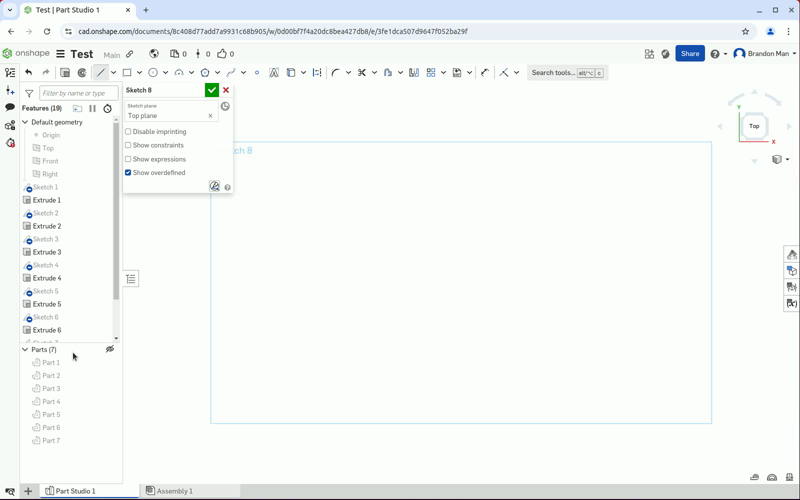
mouse_move(445, 298)
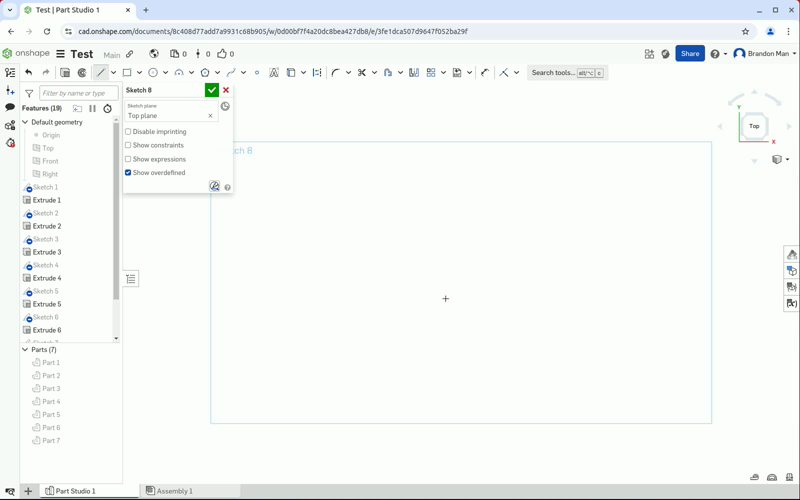
click(445, 298)
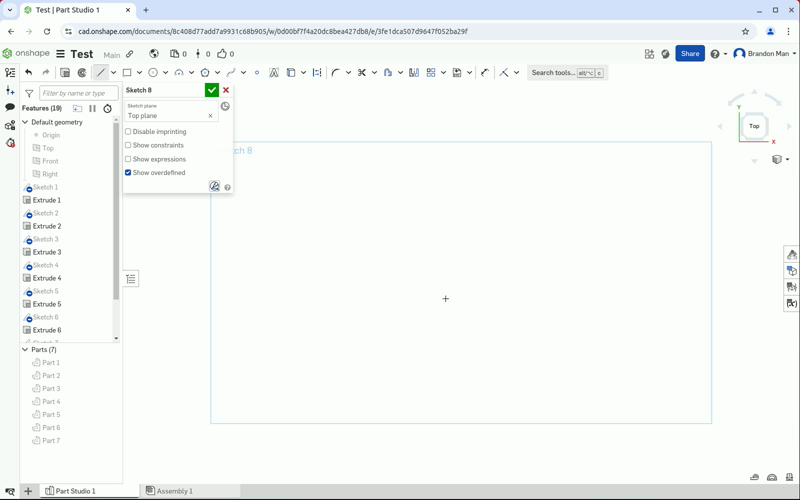
key_up(shift)
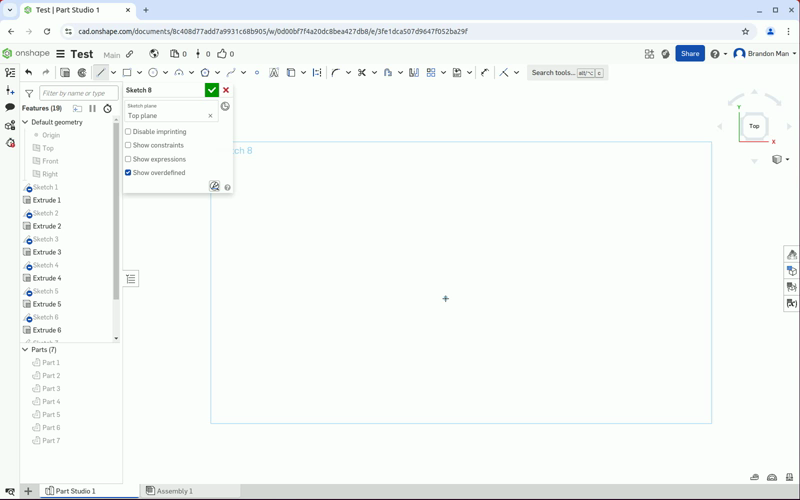
key_down(shift)
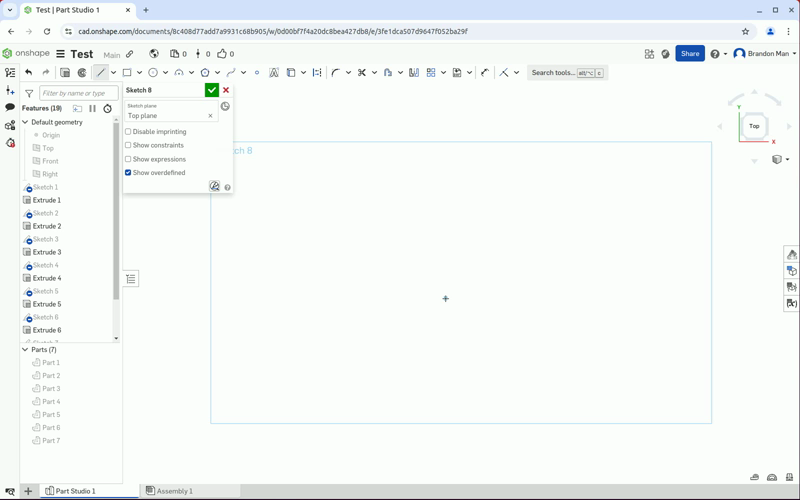
mouse_move(475, 298)
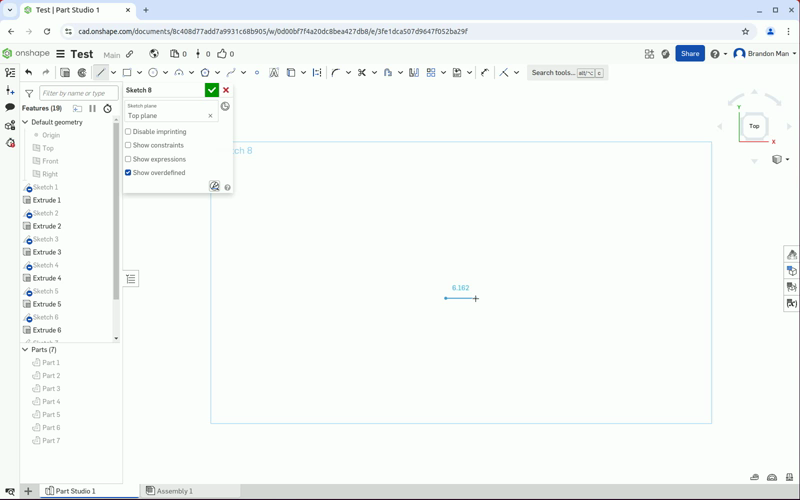
mouse_move(476, 298)
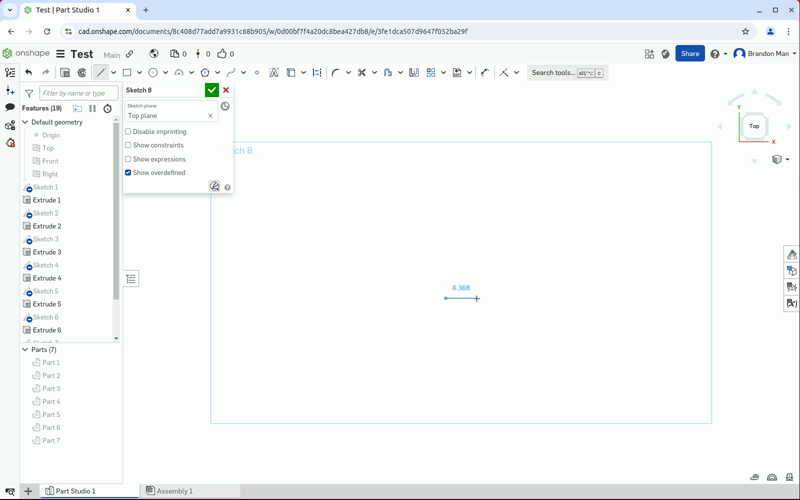
click(476, 298)
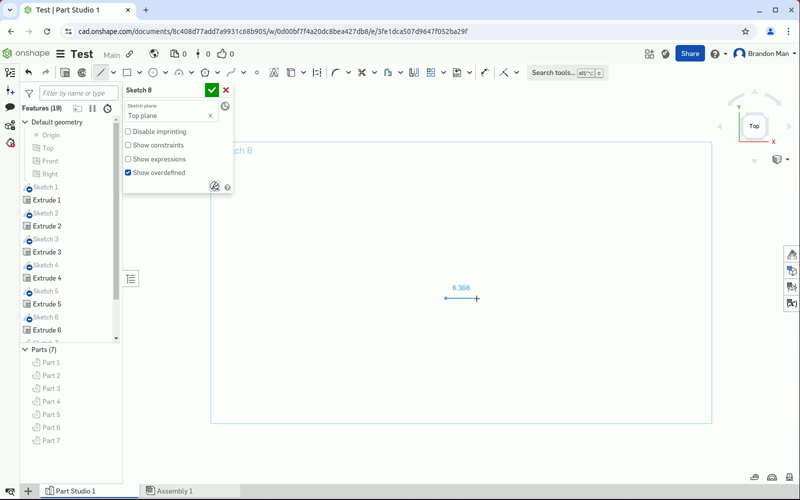
key_up(shift)
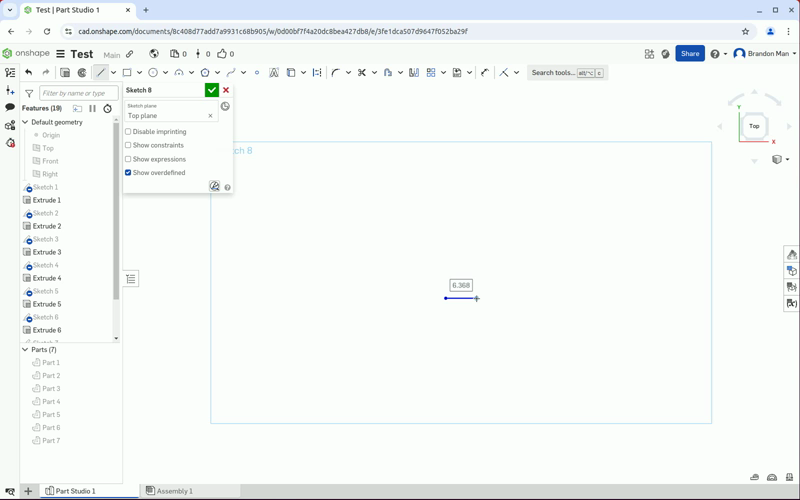
key_down(shift)
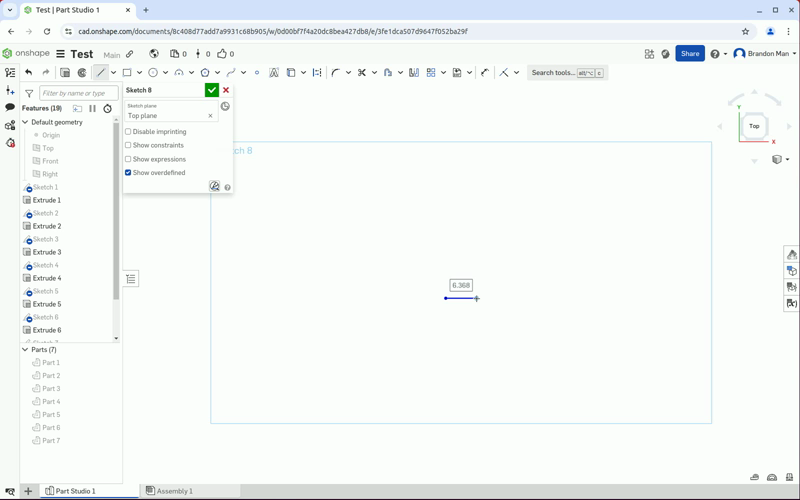
mouse_move(506, 298)
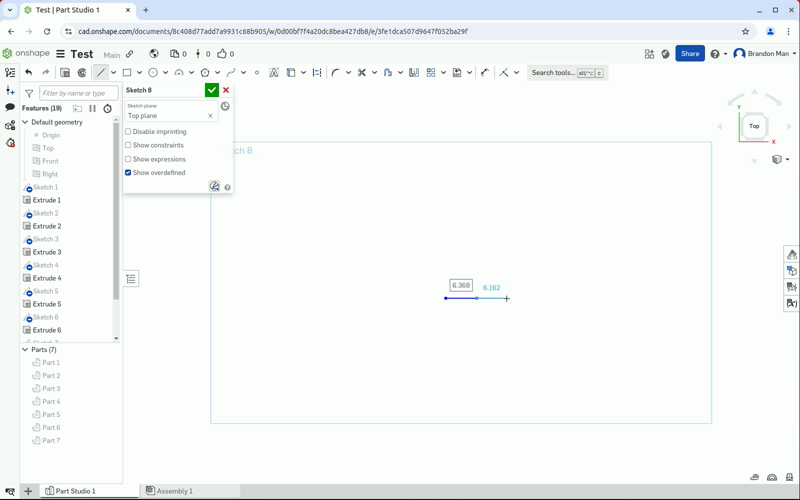
mouse_move(476, 267)
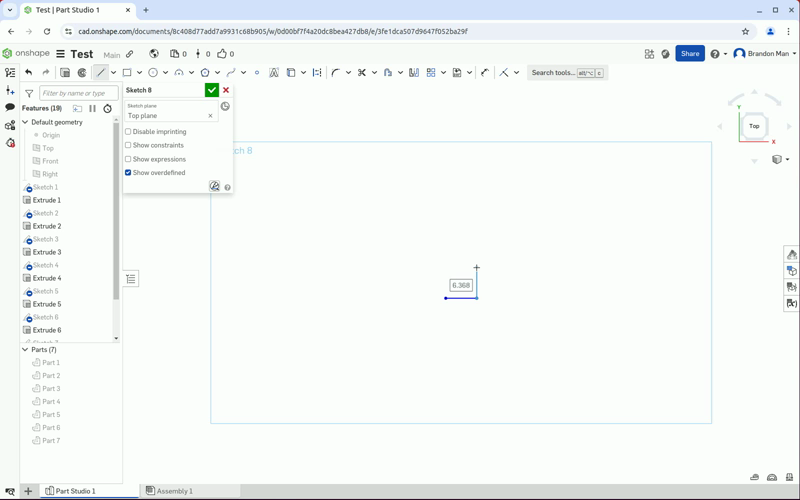
click(476, 267)
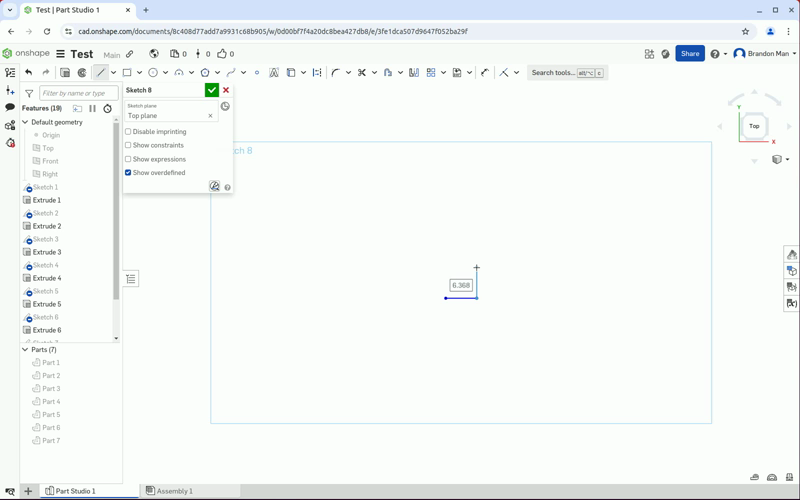
key_up(shift)
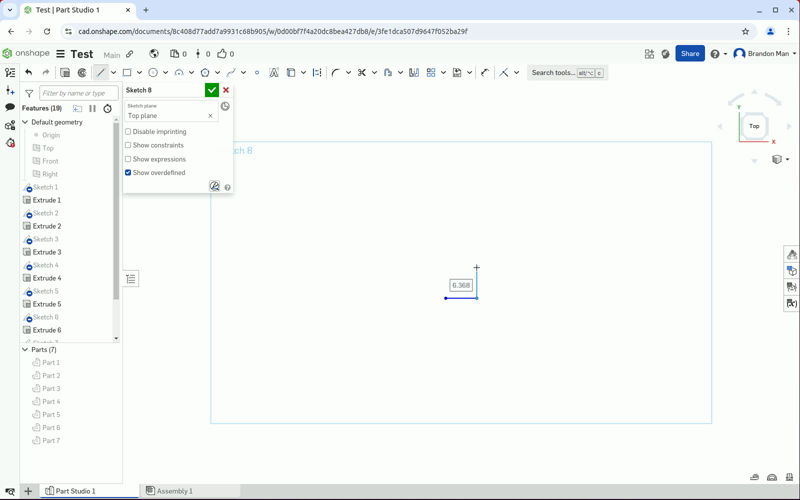
key_down(shift)
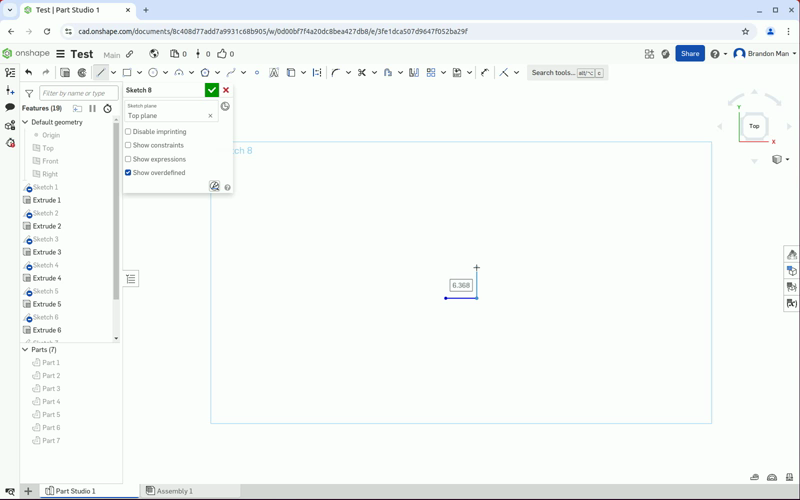
mouse_move(506, 267)
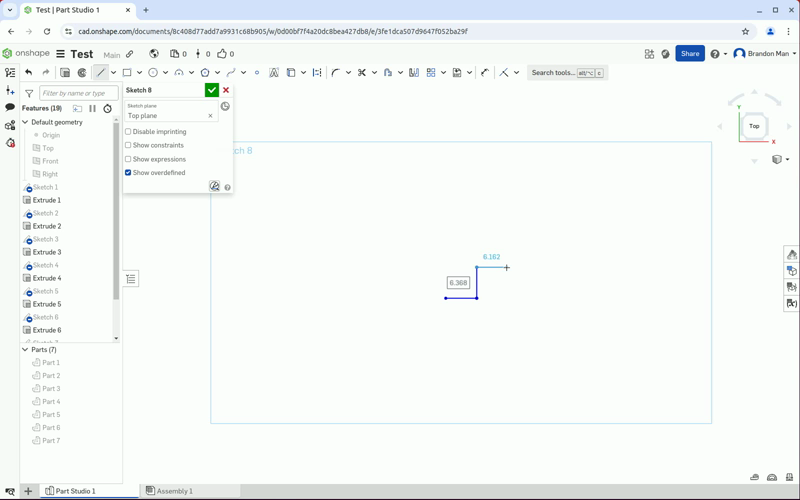
mouse_move(445, 267)
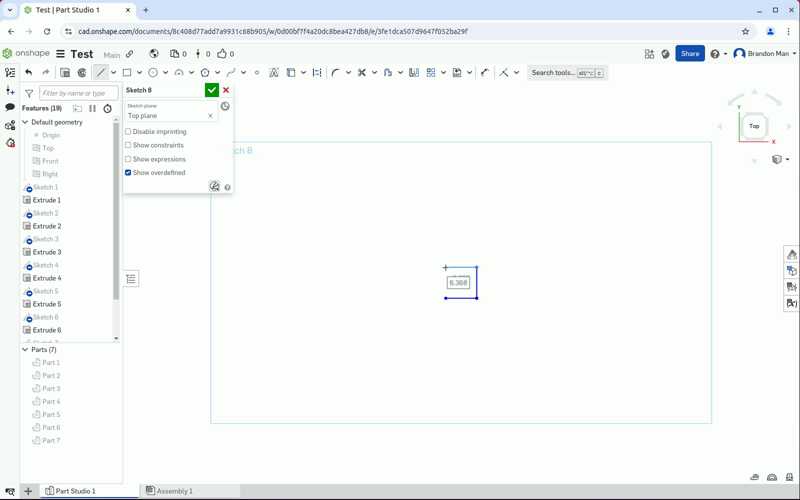
click(445, 267)
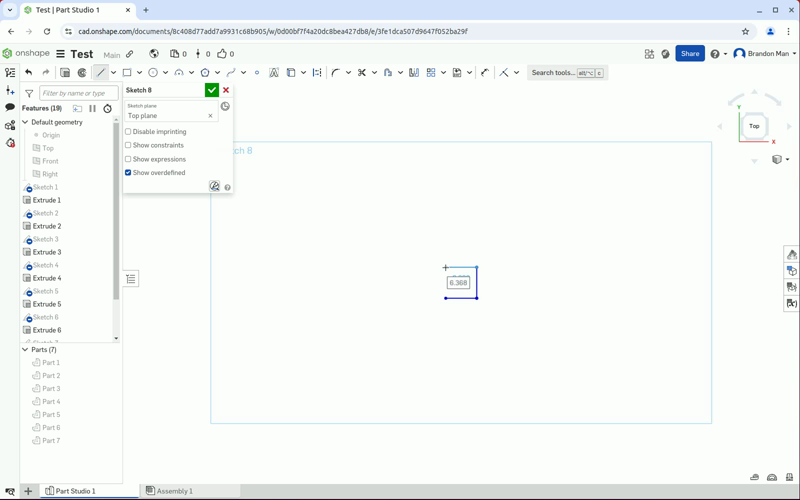
key_up(shift)
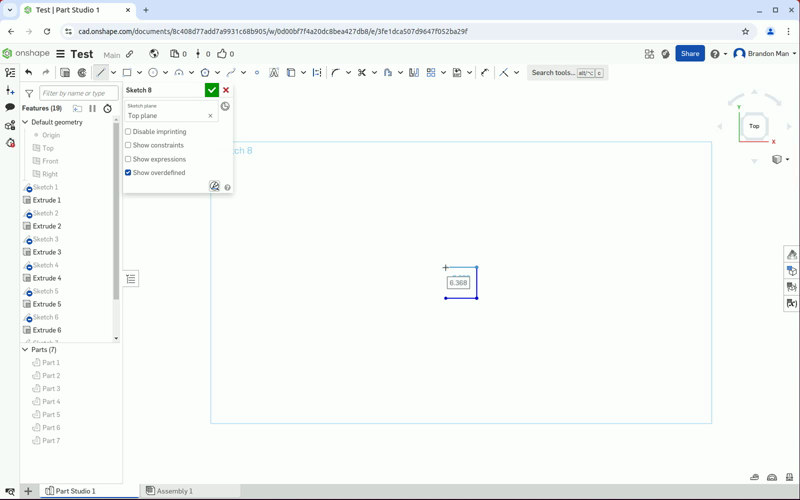
mouse_move(475, 267)
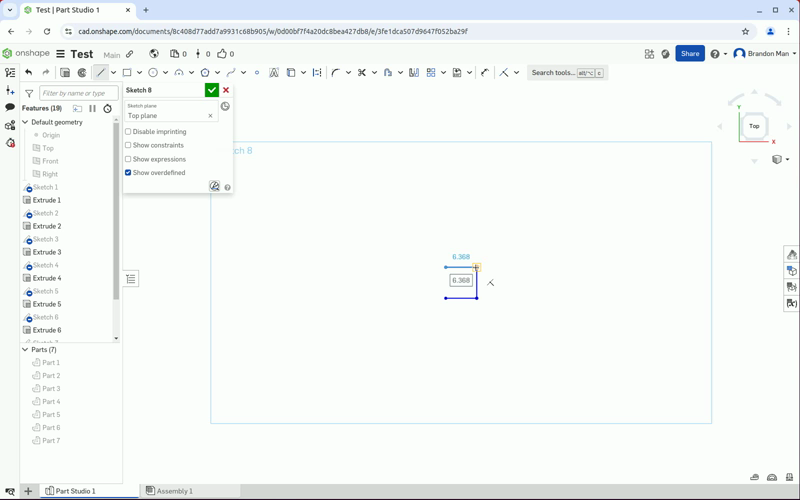
key_down(shift)
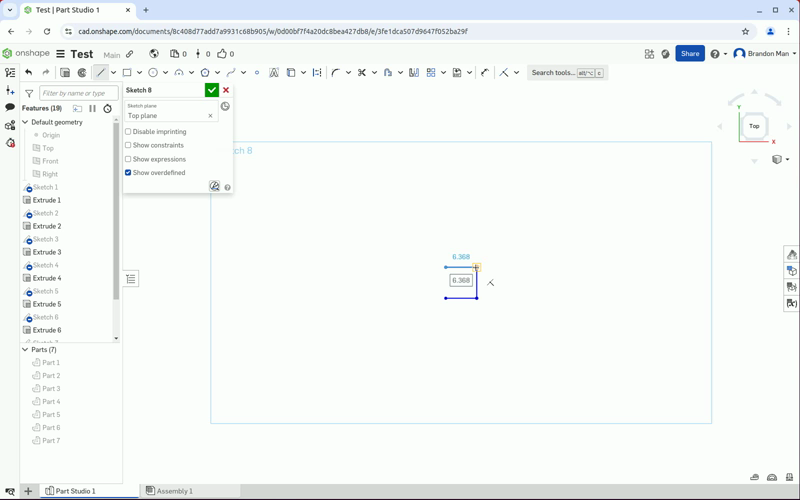
mouse_move(445, 298)
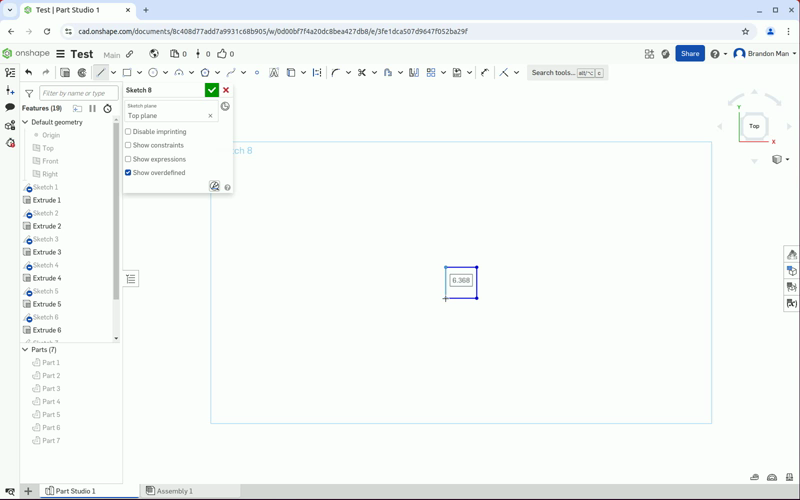
key_up(shift)
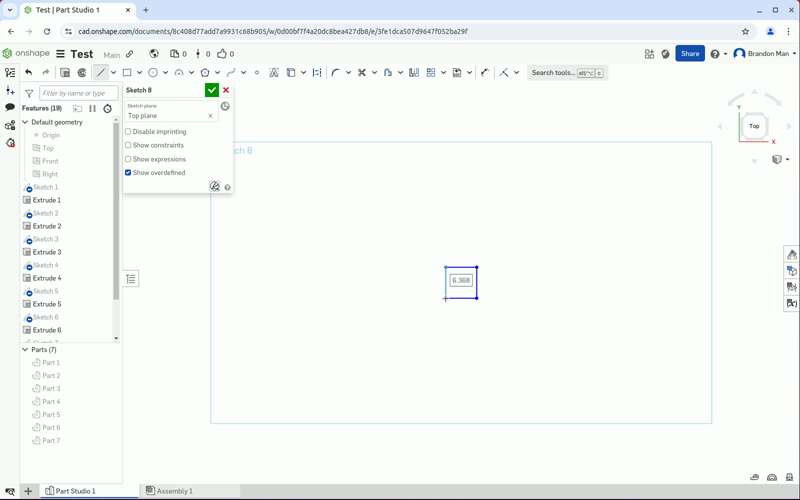
click(445, 298)
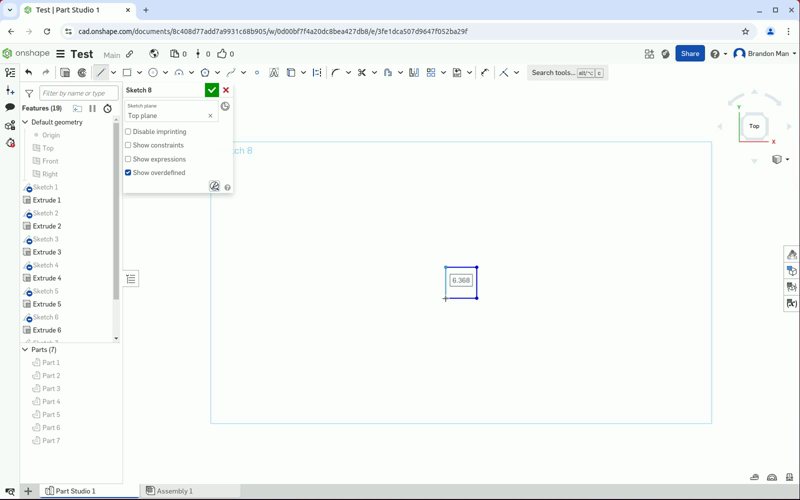
key(esc)
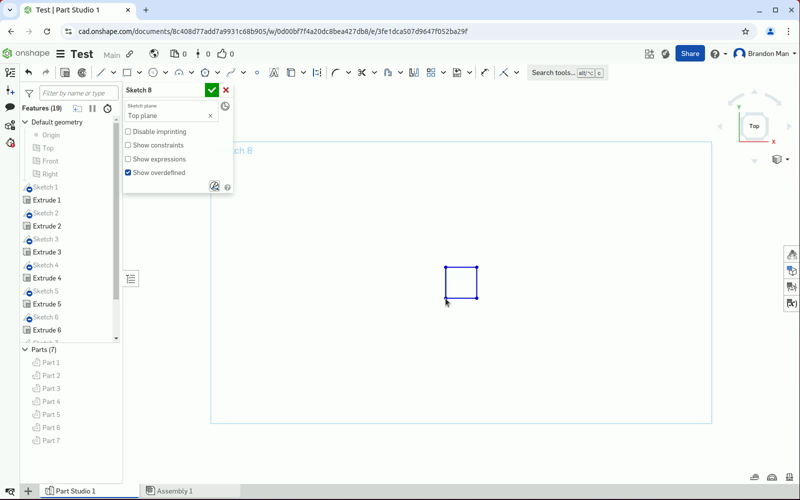
mouse_move(463, 290)
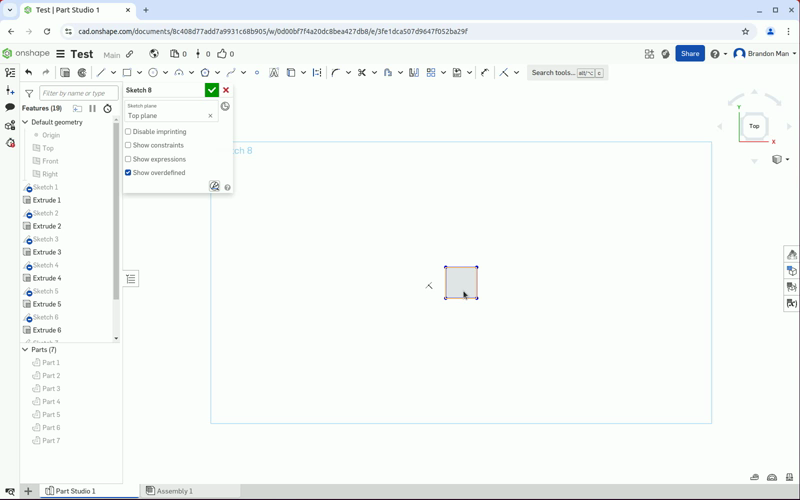
scroll(6)
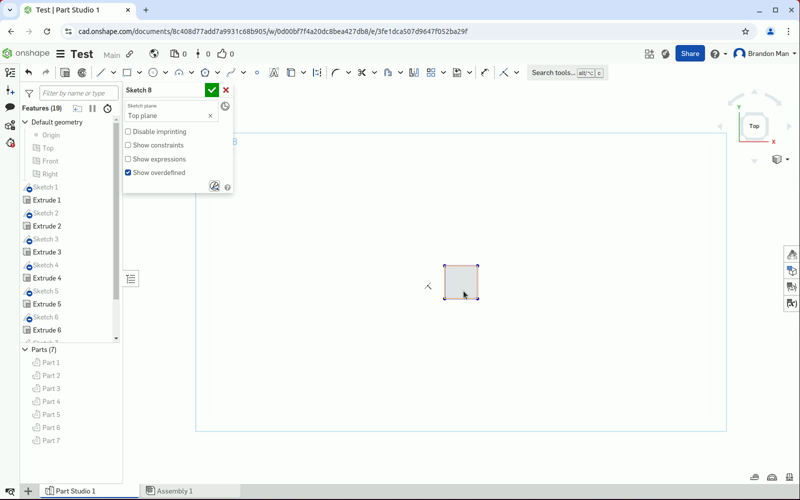
scroll(6)
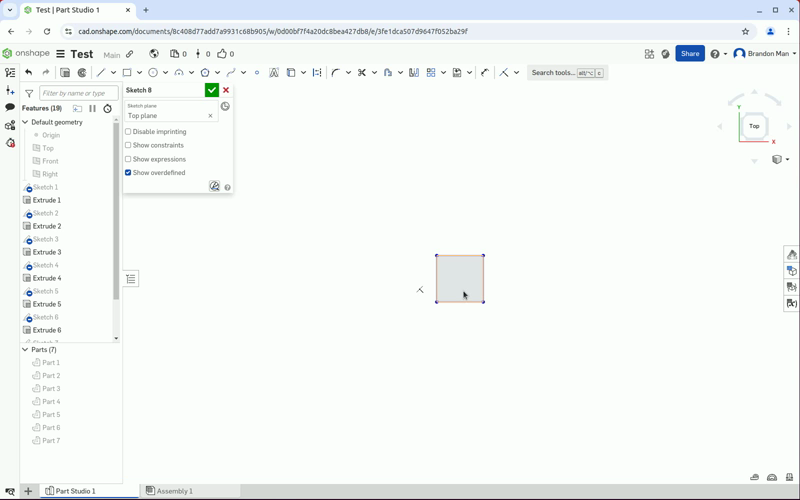
scroll(6)
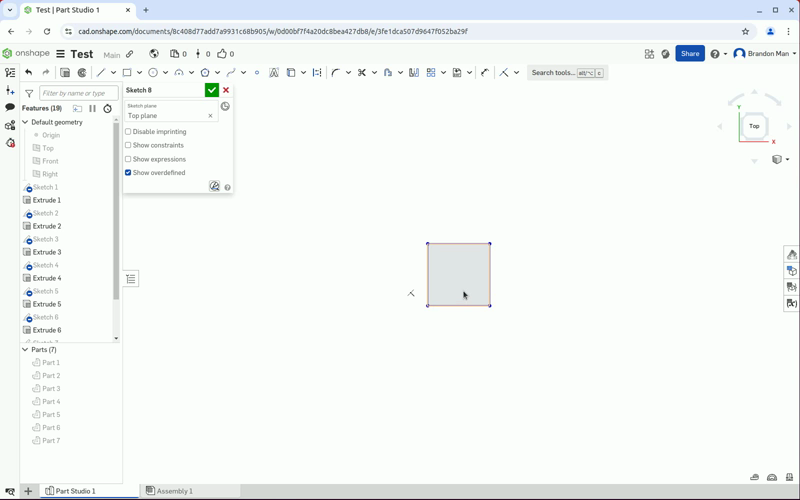
scroll(6)
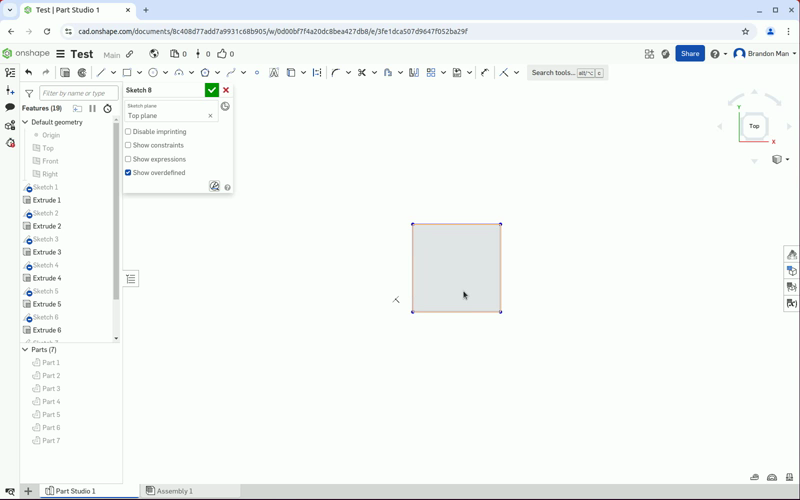
scroll(6)
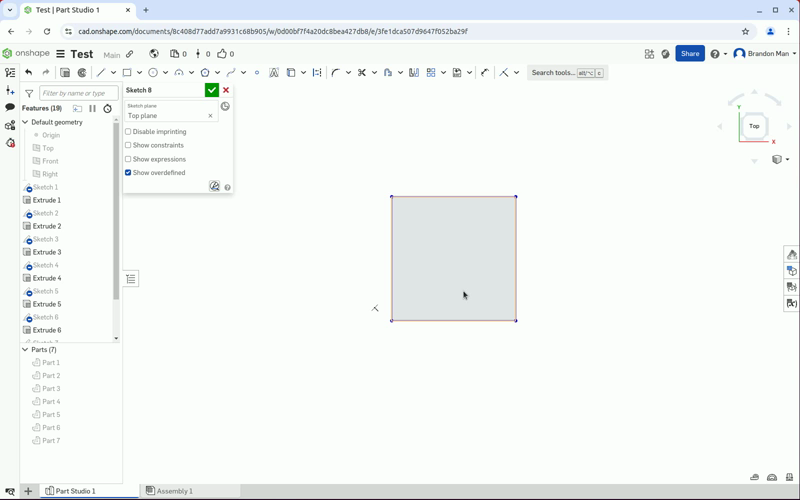
scroll(6)
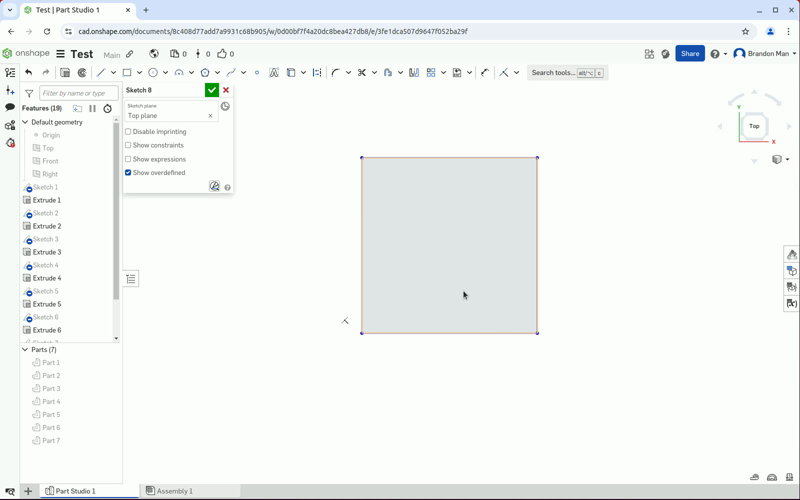
scroll(6)
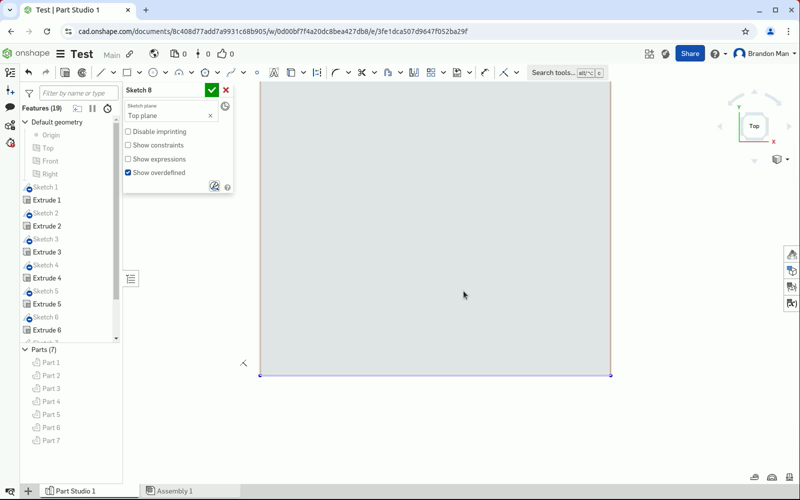
click(463, 290)
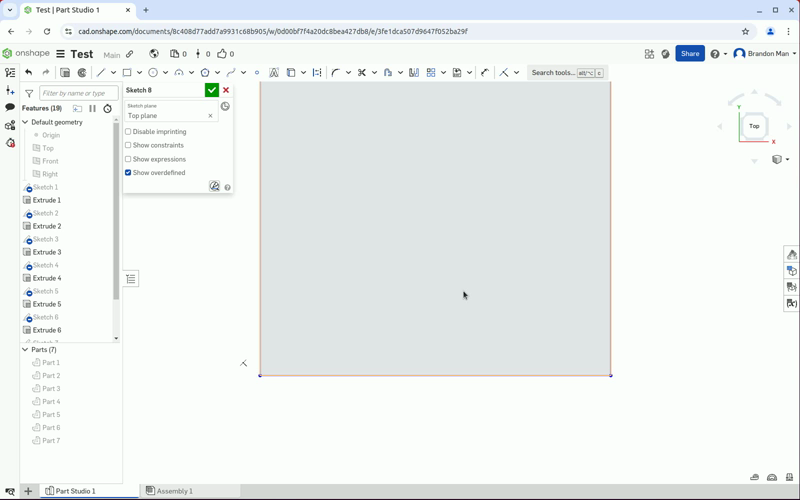
scroll(-6)
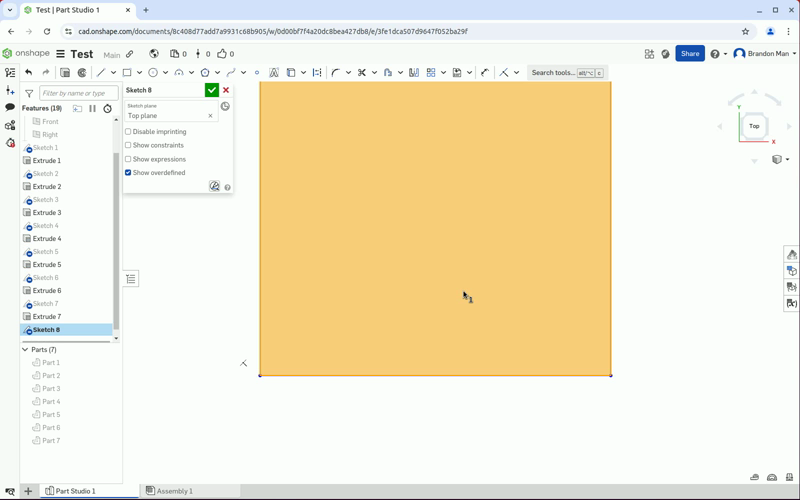
scroll(-6)
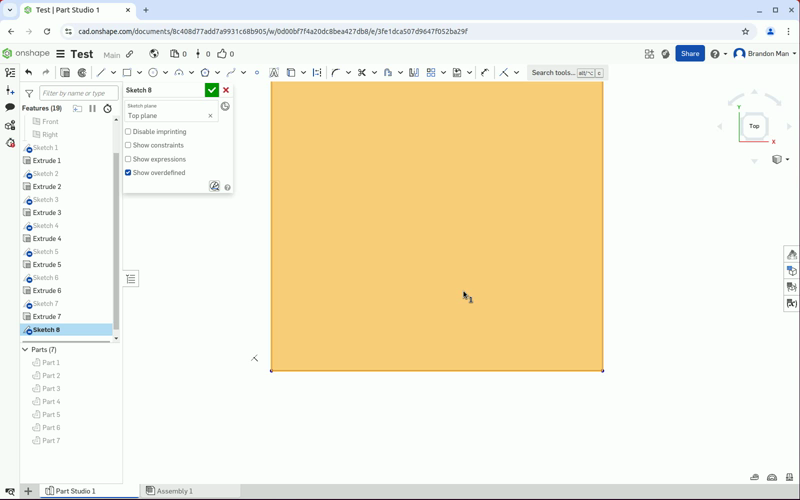
scroll(-6)
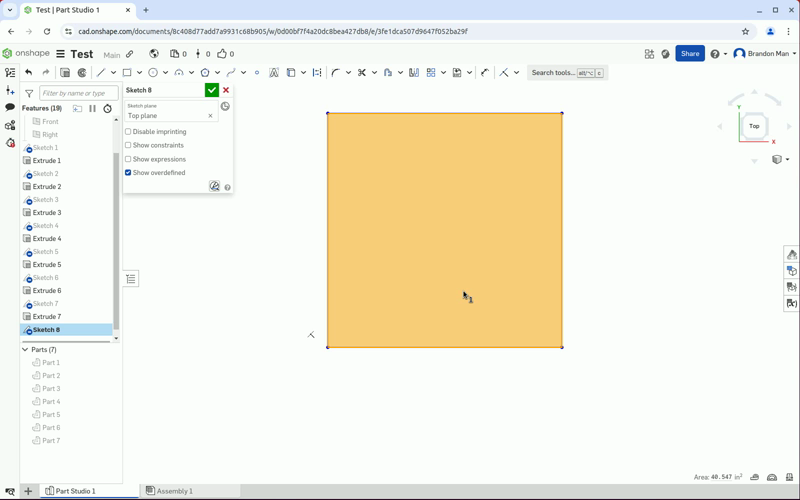
scroll(-6)
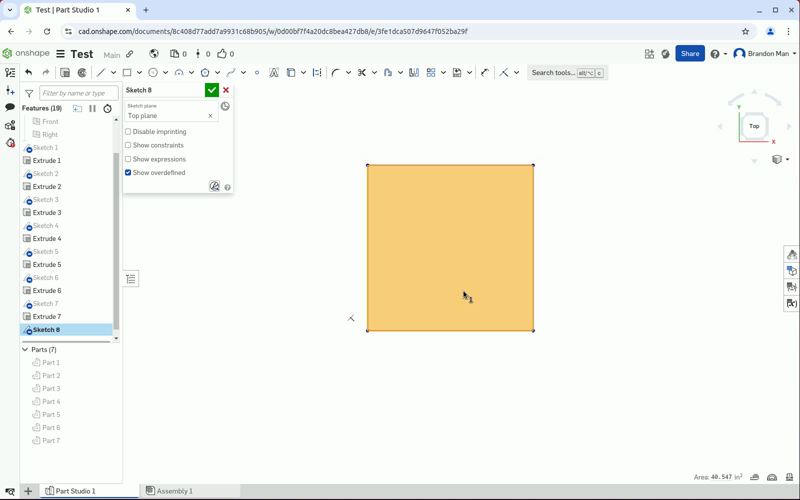
scroll(-6)
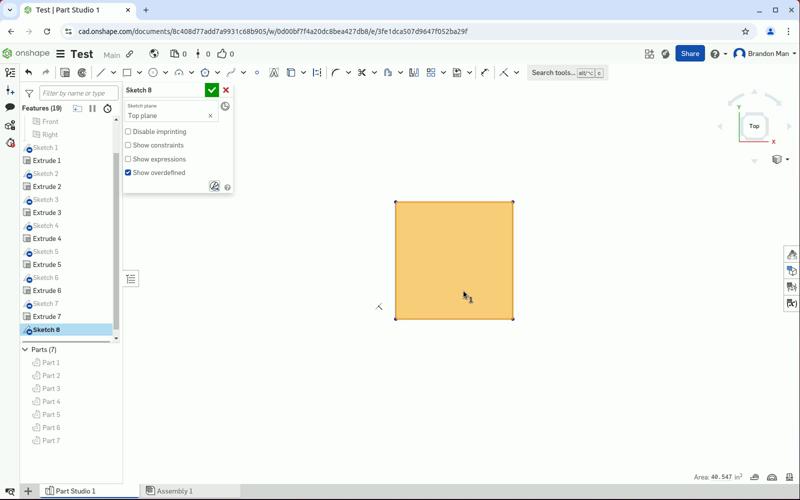
scroll(-6)
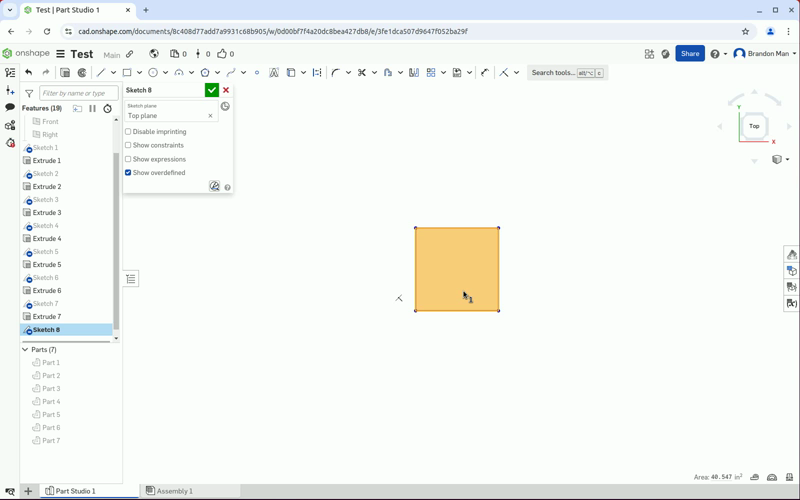
scroll(-6)
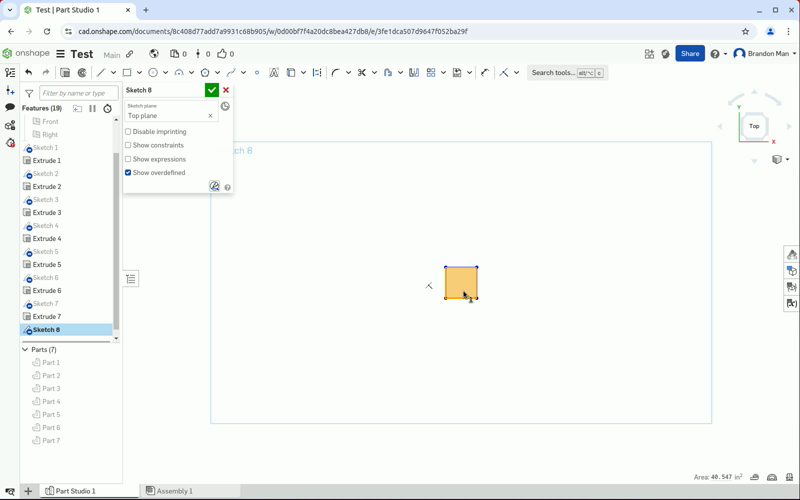
mouse_move(73, 352)
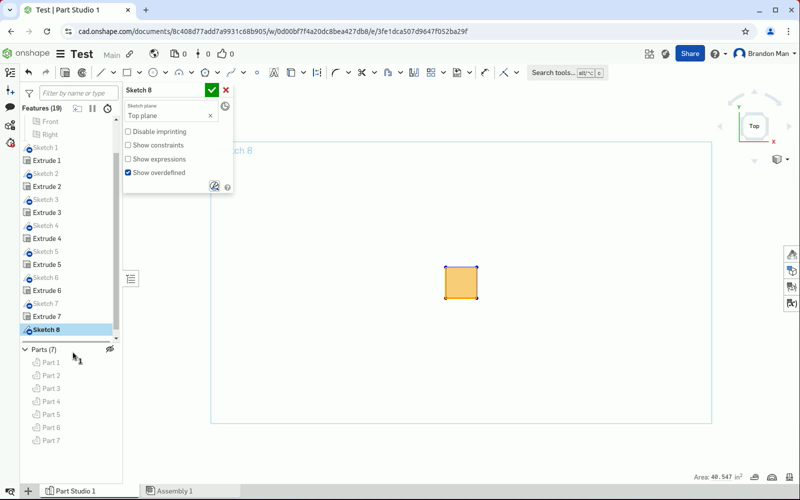
key(shift+y)
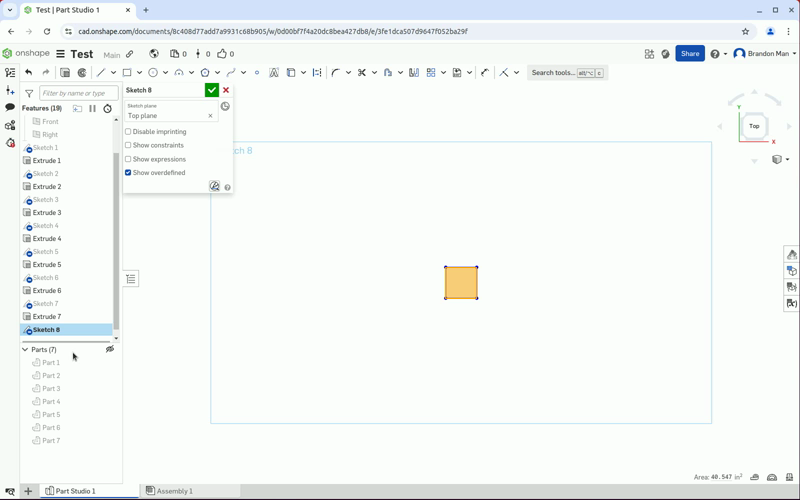
key(shift+e)
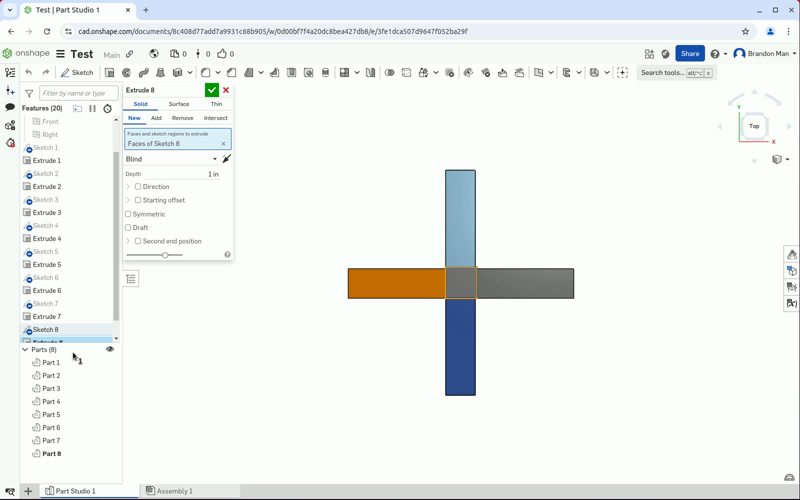
mouse_move(143, 106)
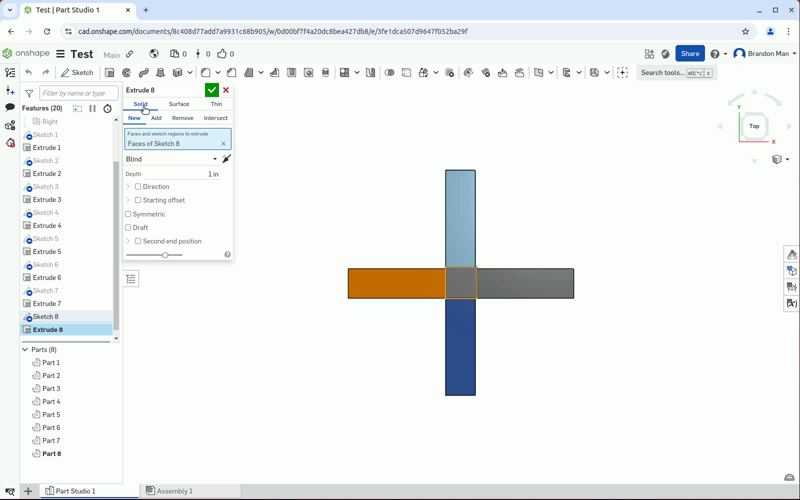
click(143, 106)
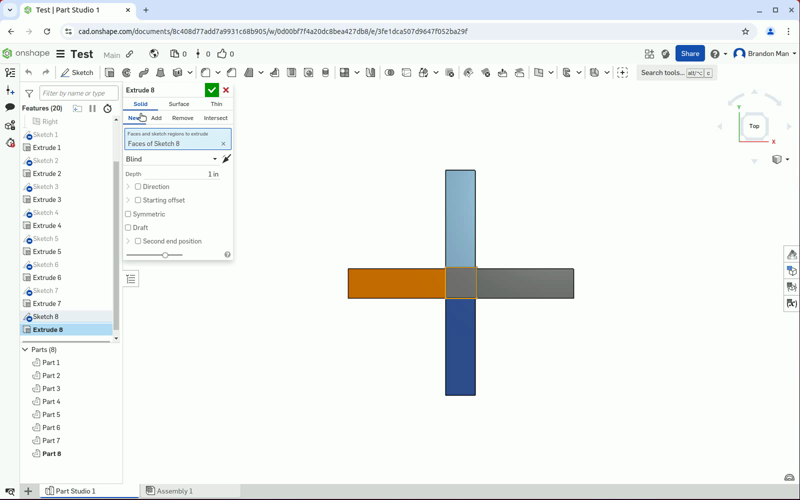
mouse_move(137, 120)
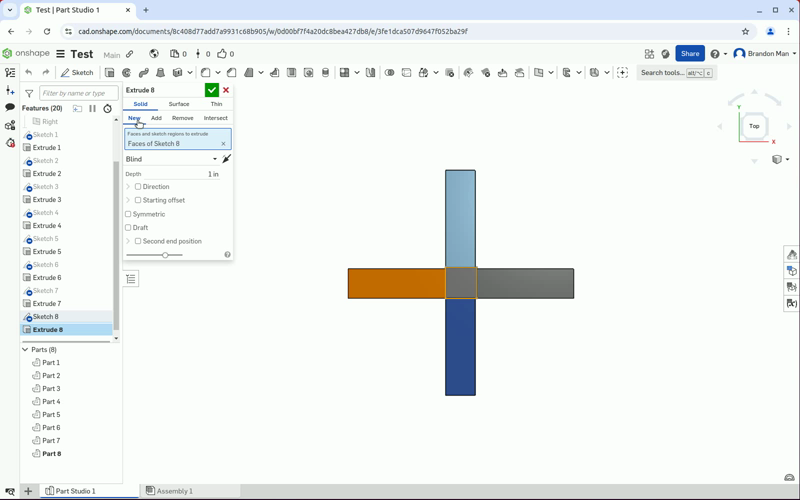
click(137, 120)
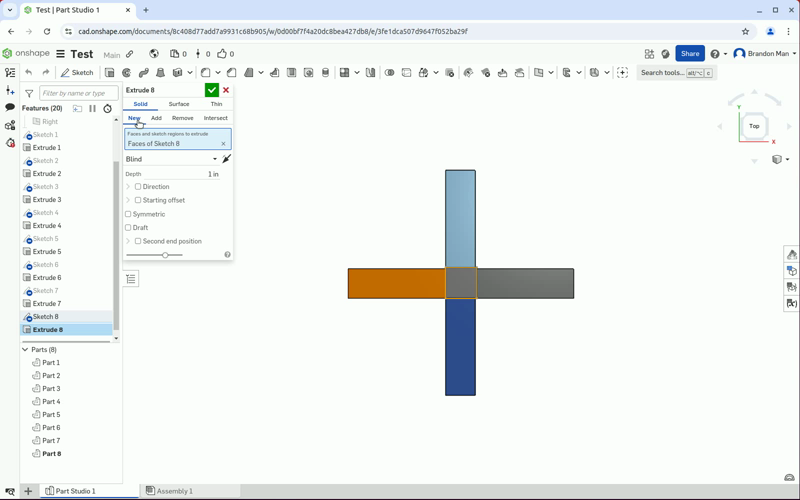
key(tab, 4)
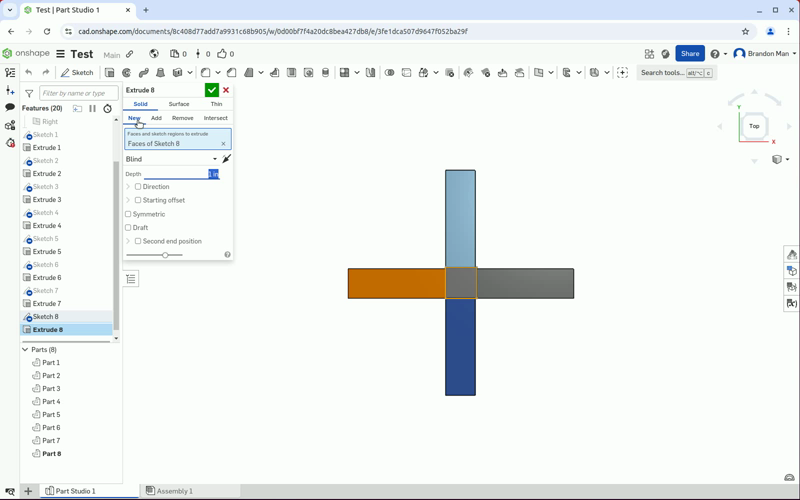
text(6.258)
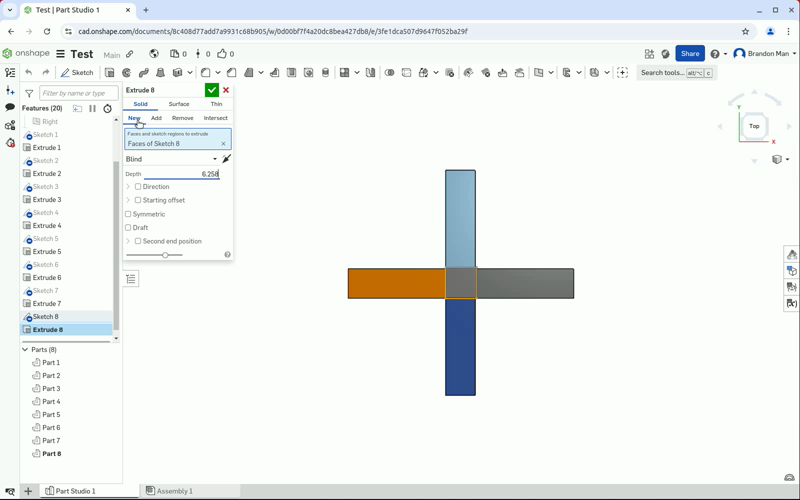
key(tab, 3)
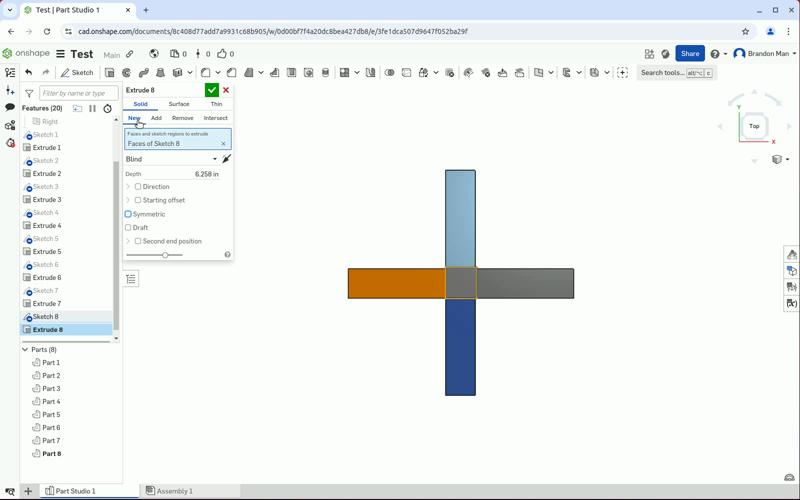
key(space)
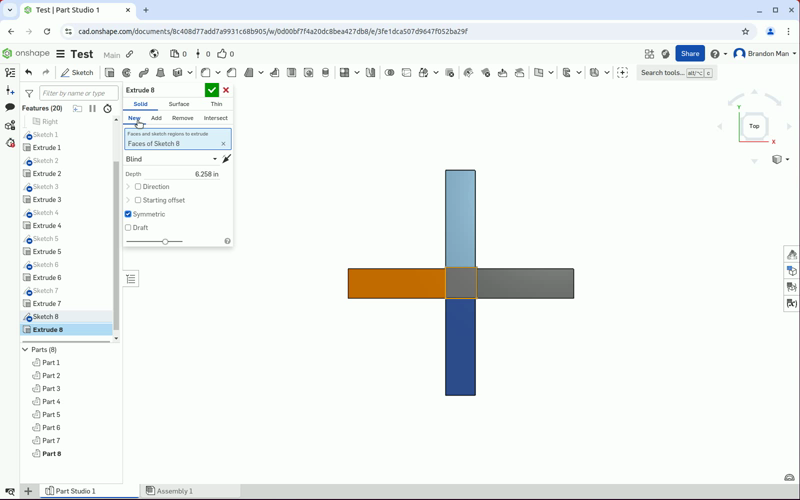
key(enter)
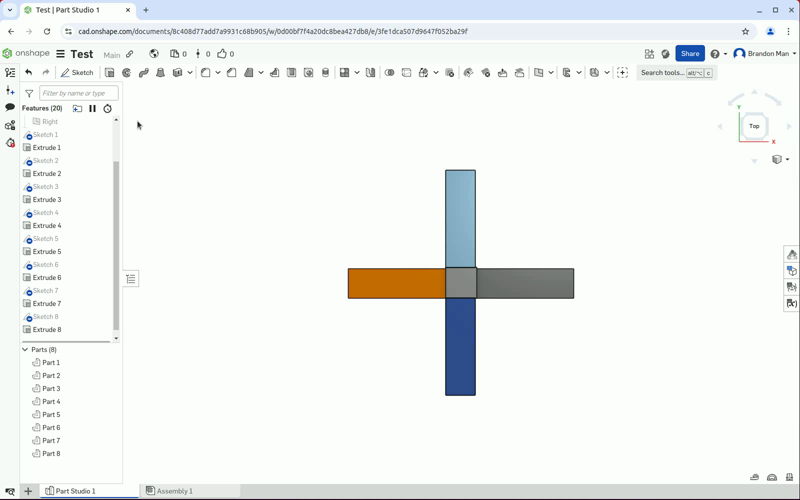
key(shift+h)
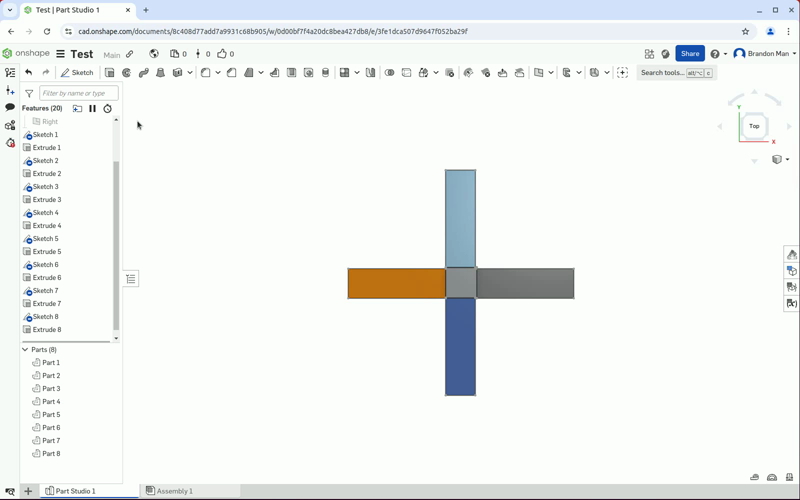
key(shift+h)
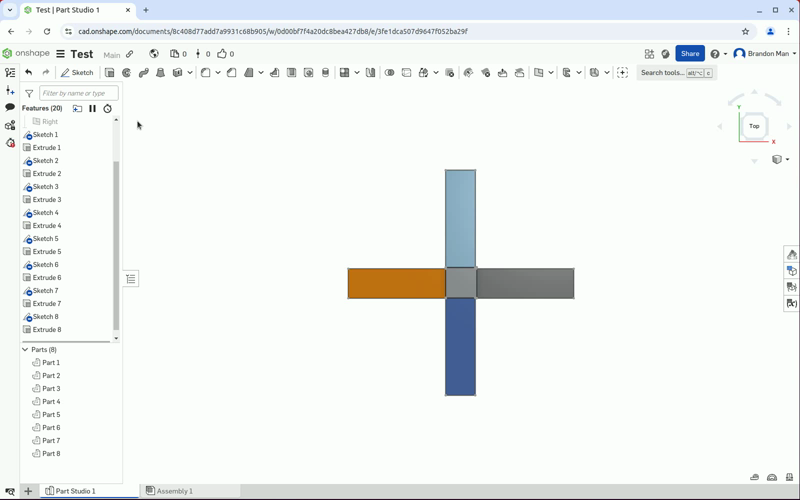
key(shift+7)
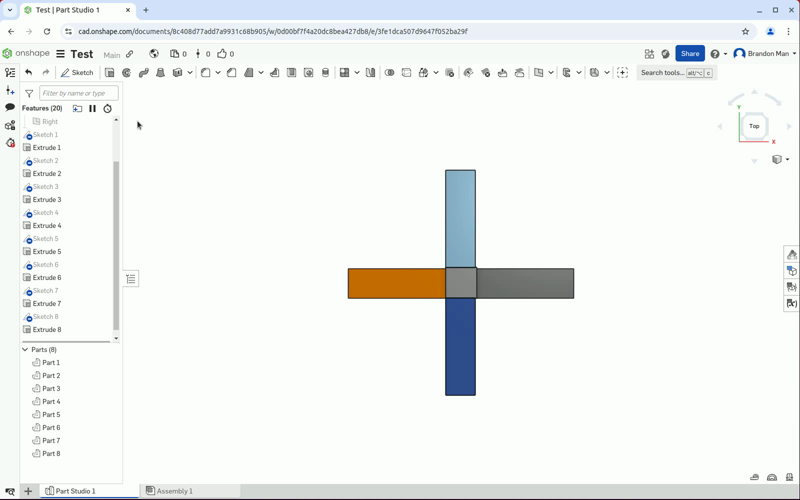
key(up, 3)
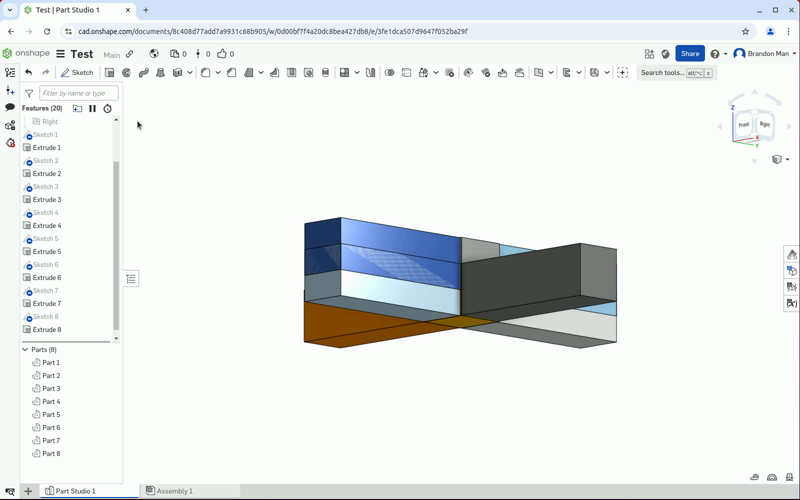
key(left, 3)
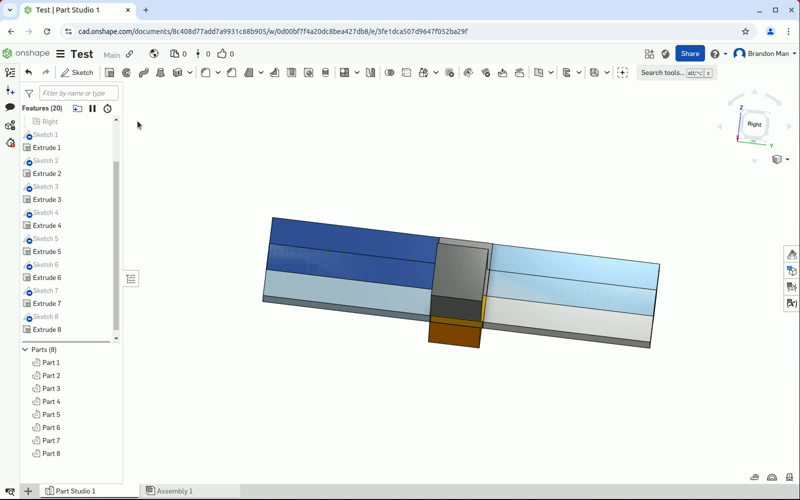
key(right, 3)
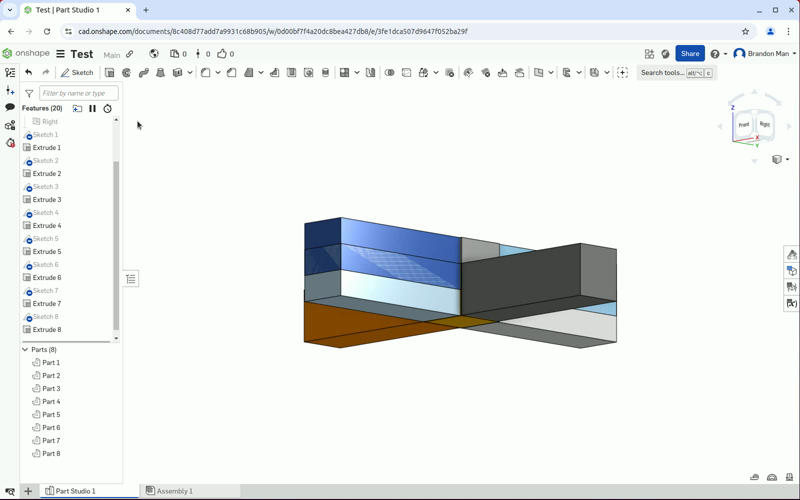
key(down, 3)
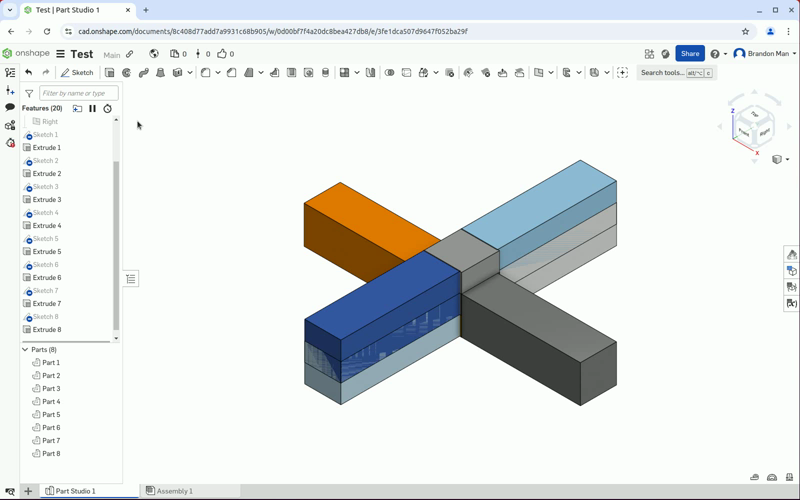
mouse_move(69, 137)
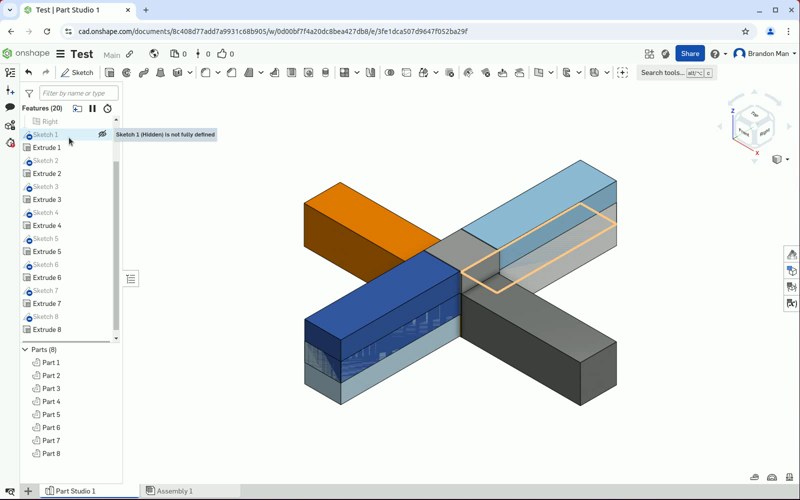
click(69, 137)